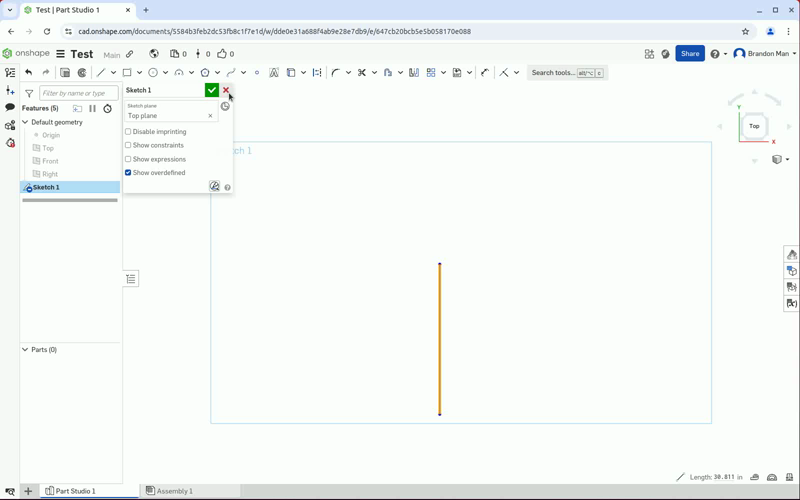
key(shift+h)
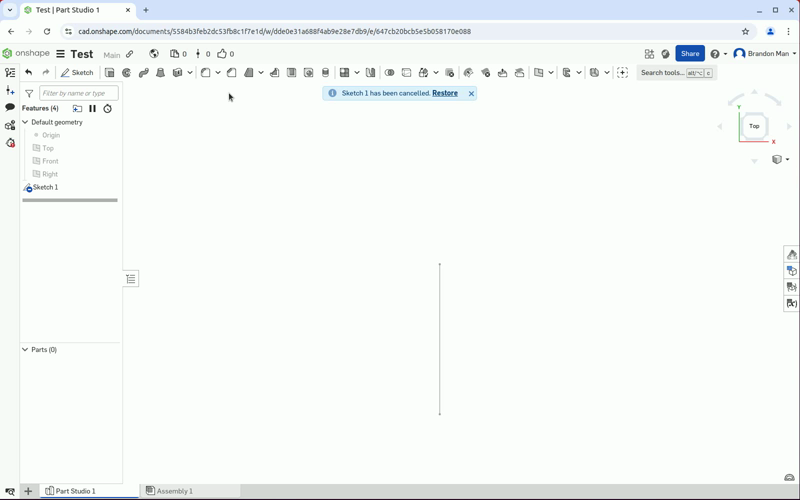
mouse_move(73, 352)
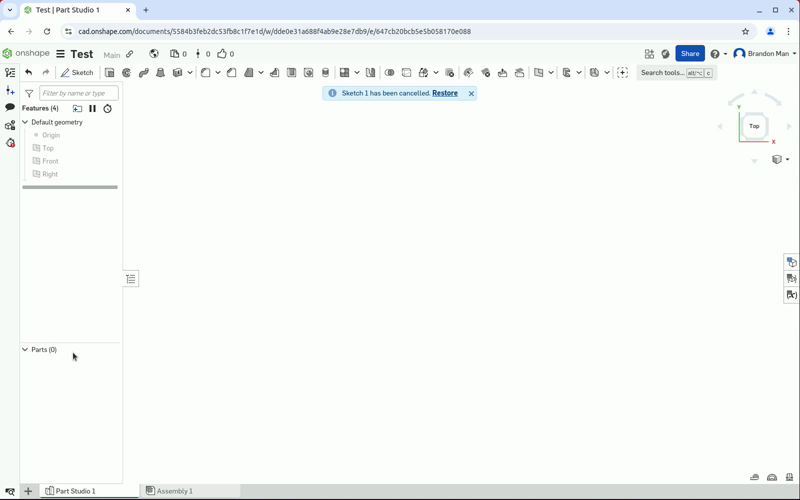
key(y)
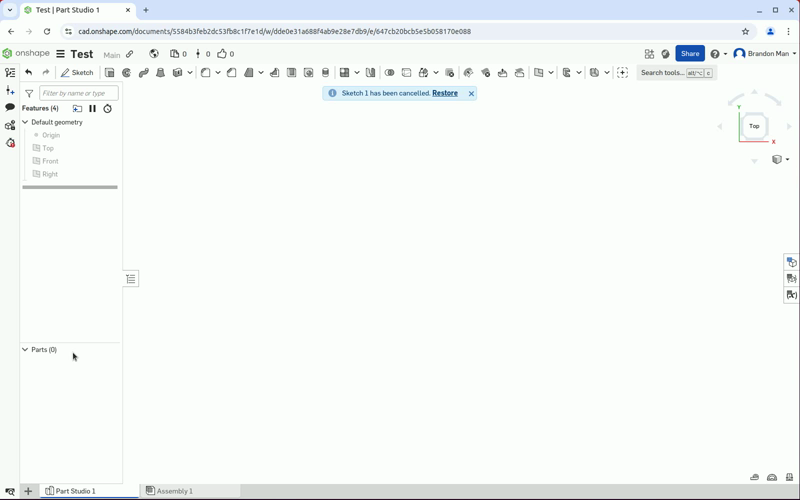
key(shift+p)
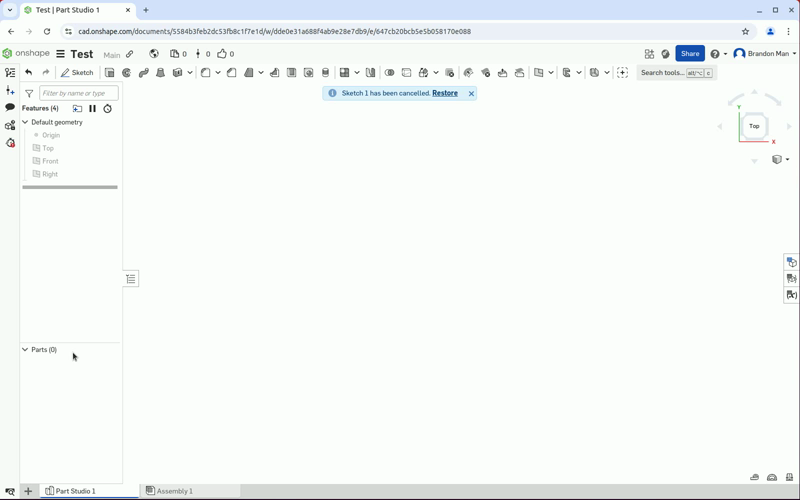
key(space)
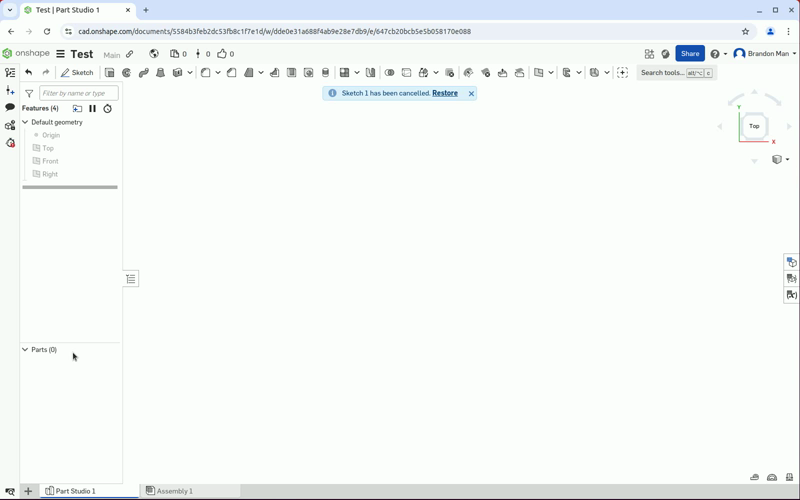
key_down(shift)
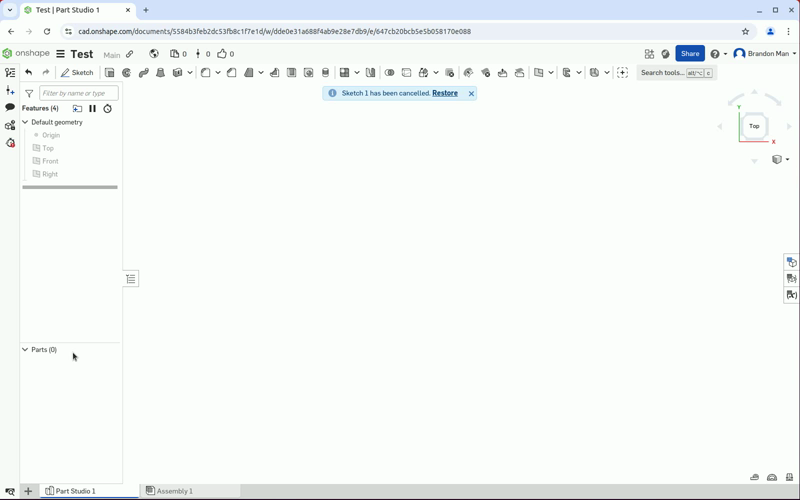
key(up)
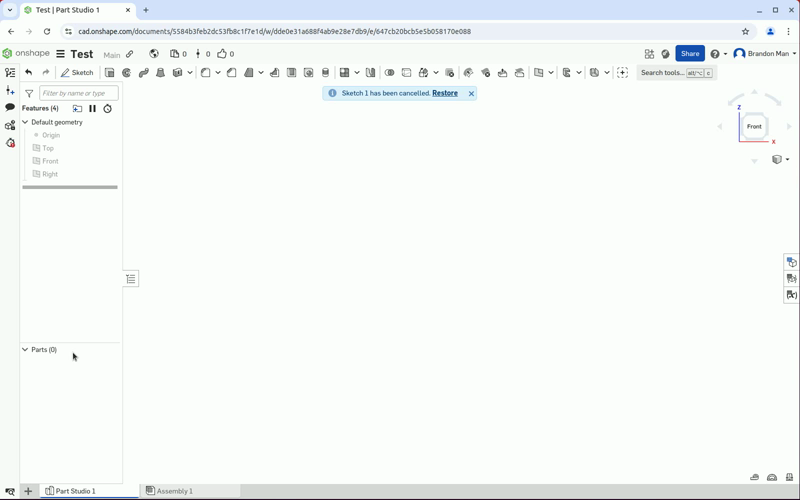
key_up(shift)
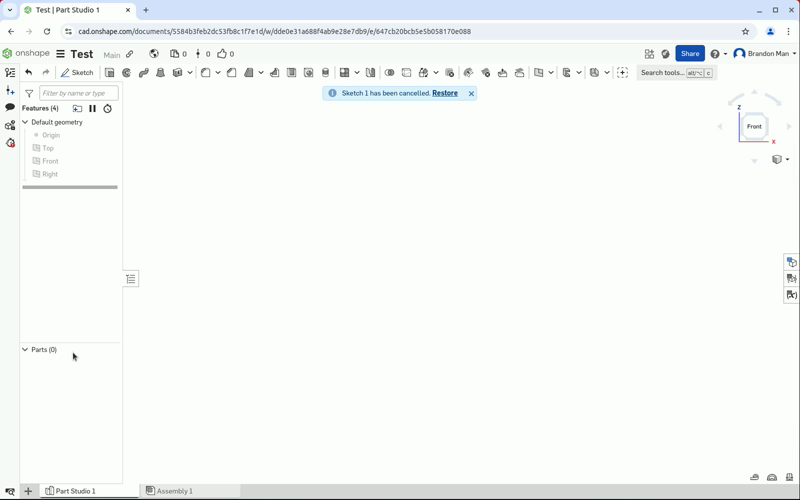
mouse_move(73, 352)
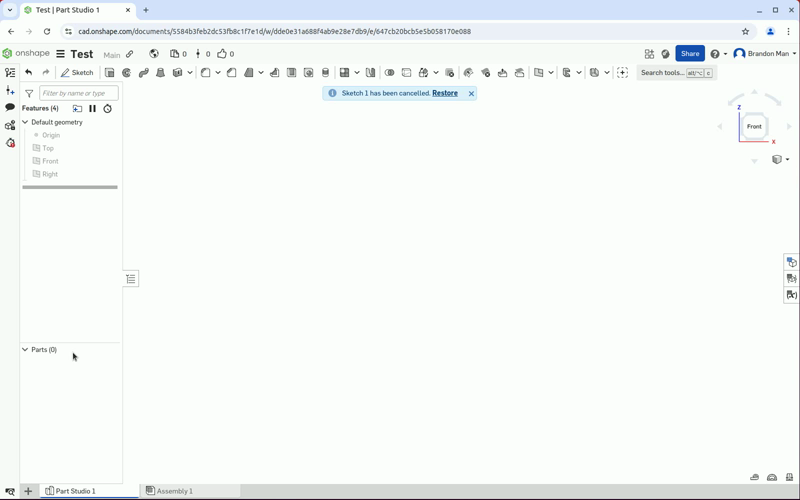
key(shift+y)
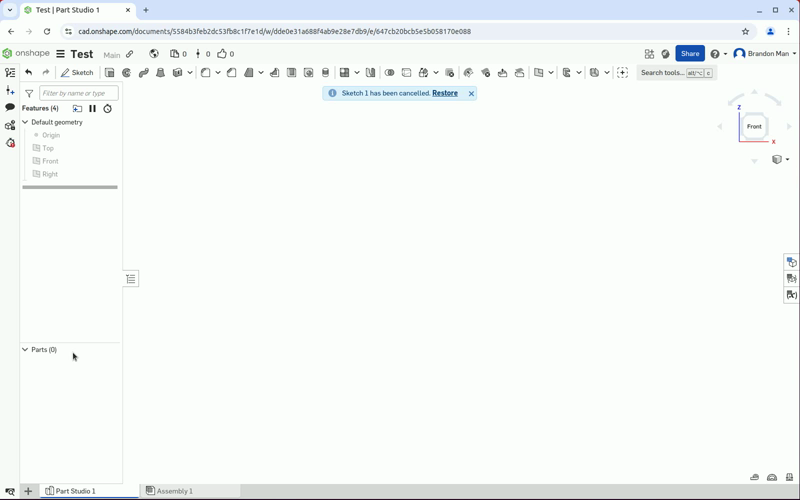
key(shift+s)
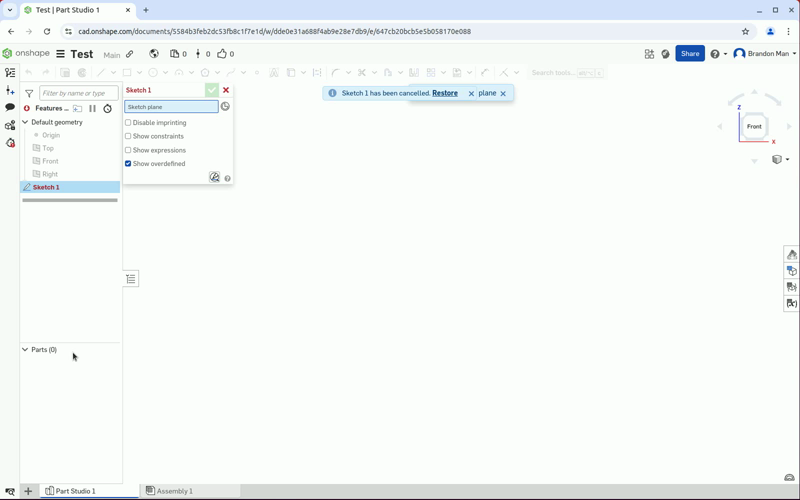
mouse_move(73, 163)
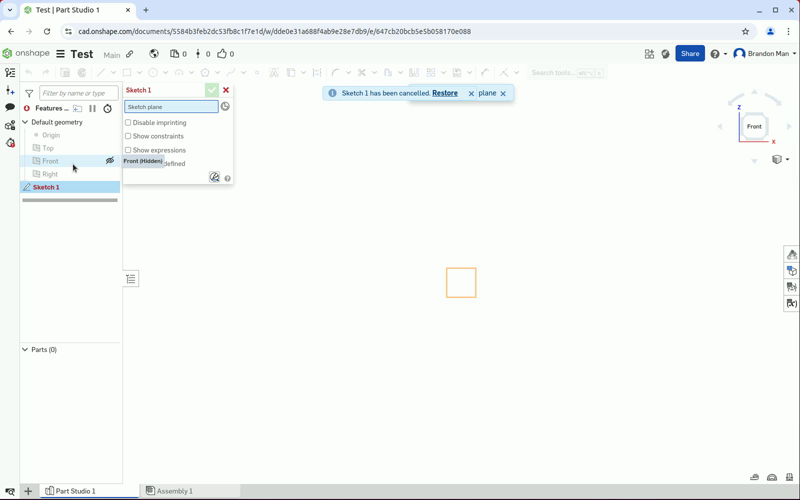
click(73, 163)
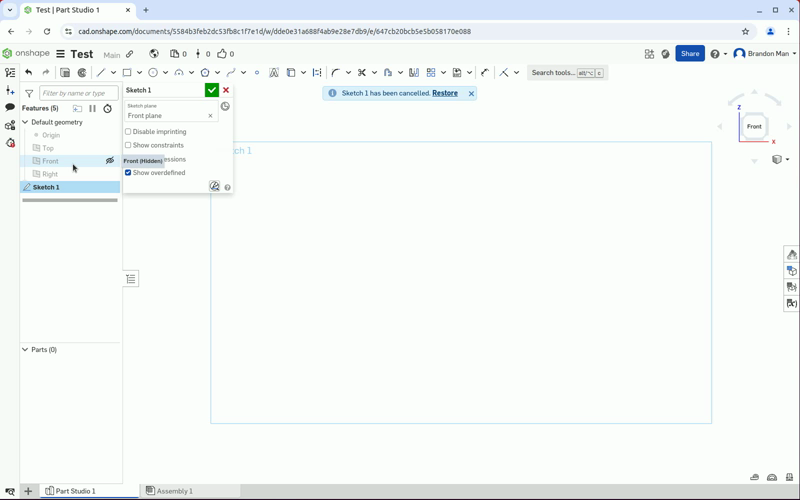
mouse_move(73, 352)
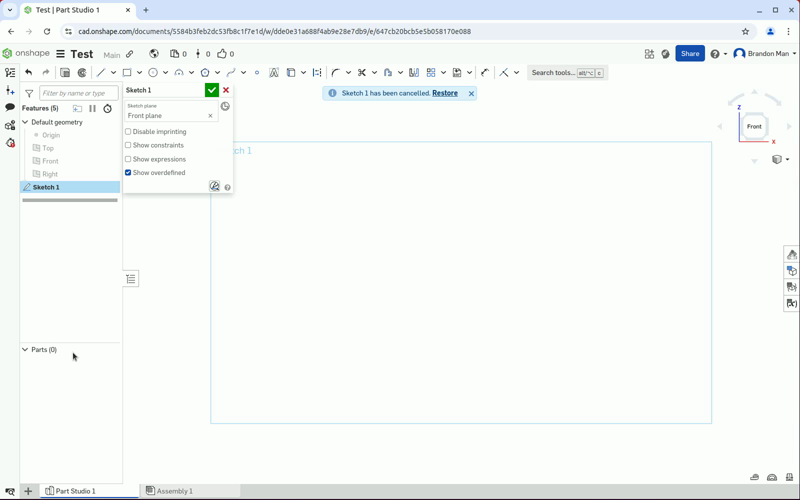
key(y)
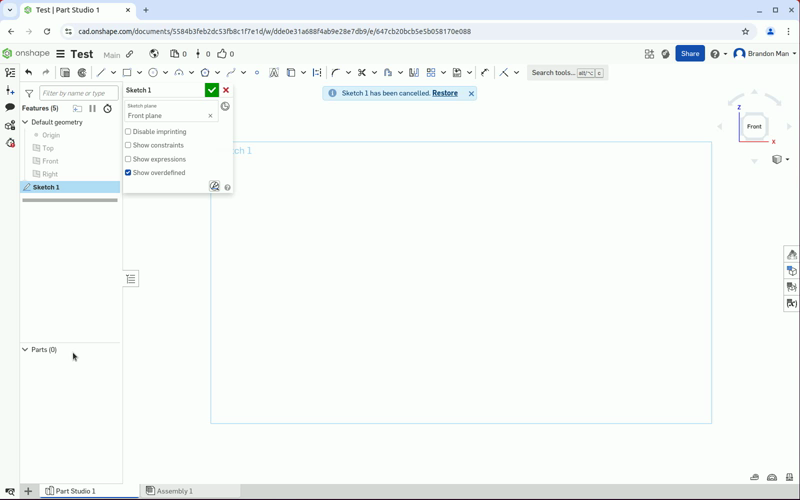
key(c)
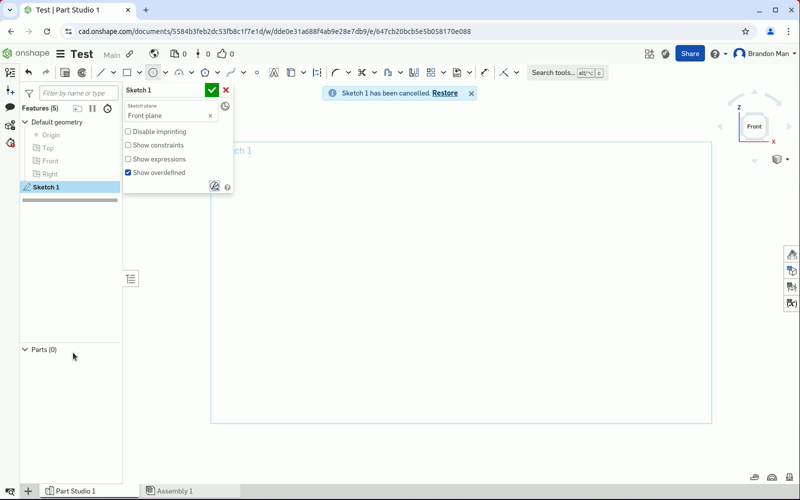
key_down(shift)
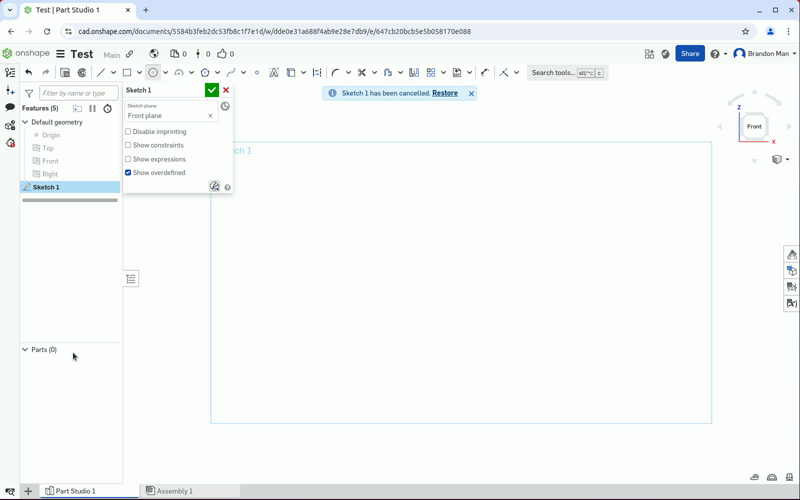
mouse_move(461, 282)
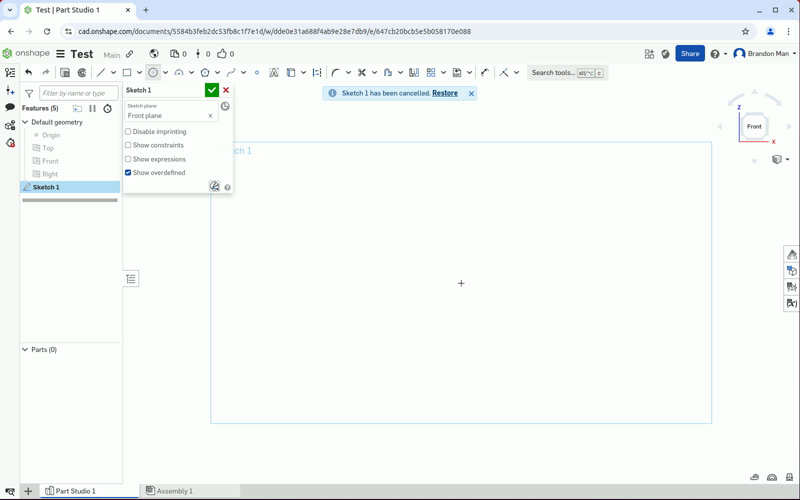
click(461, 282)
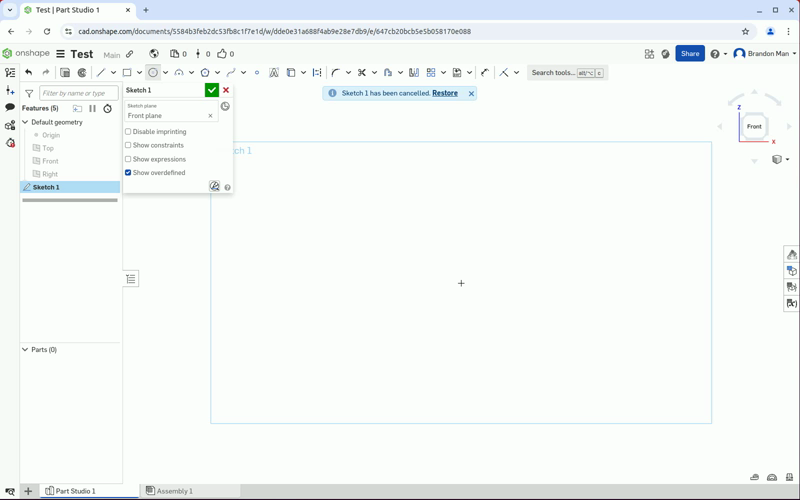
key_up(shift)
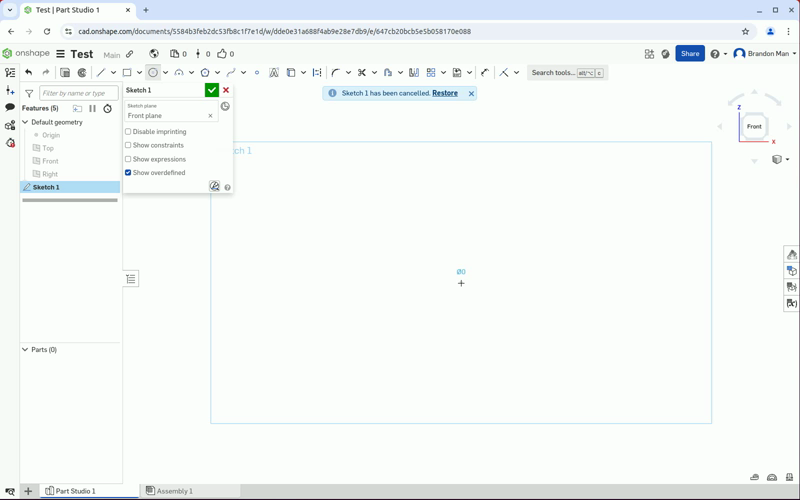
mouse_move(513, 282)
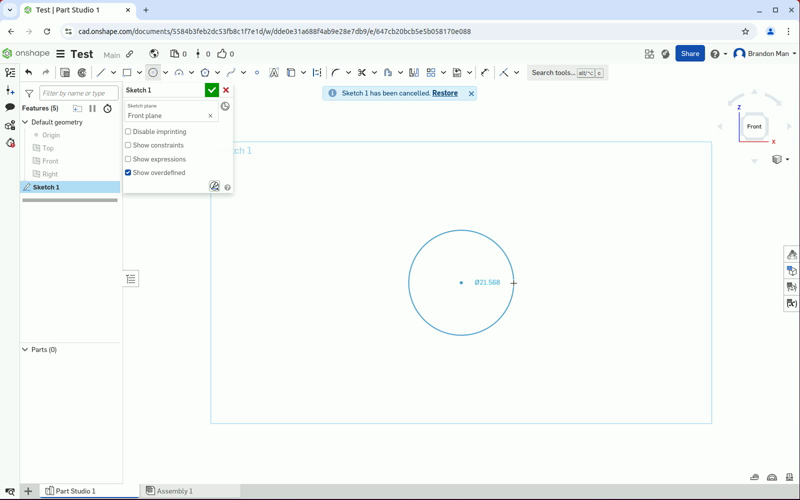
click(513, 282)
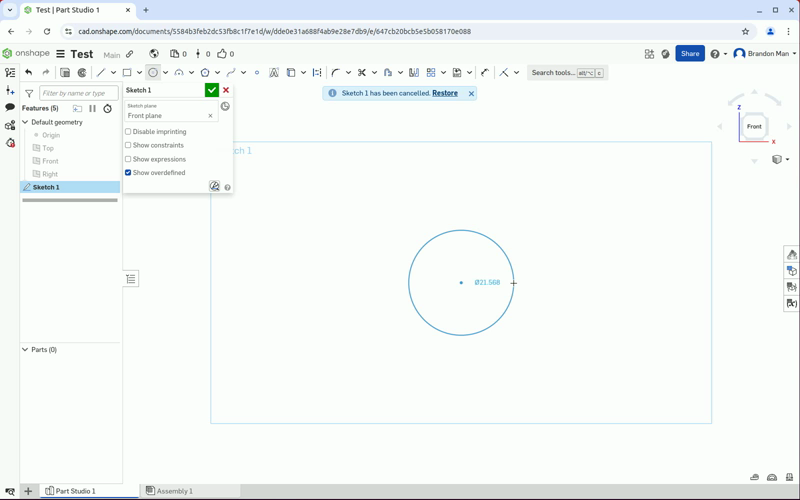
key(esc)
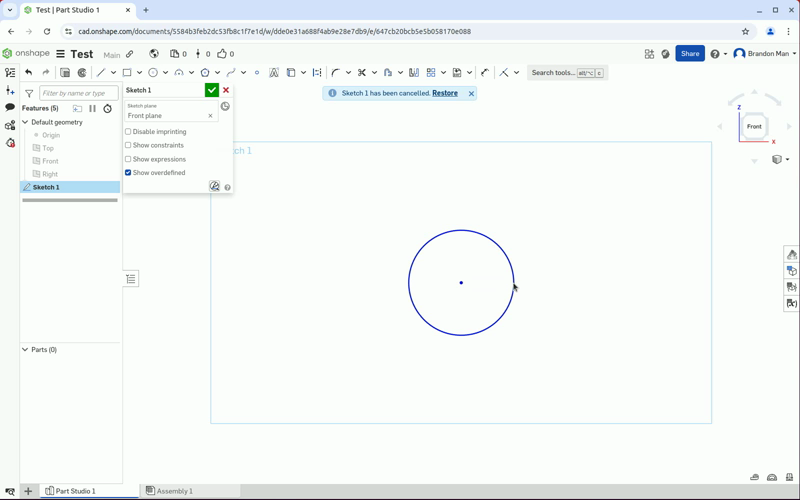
key(c)
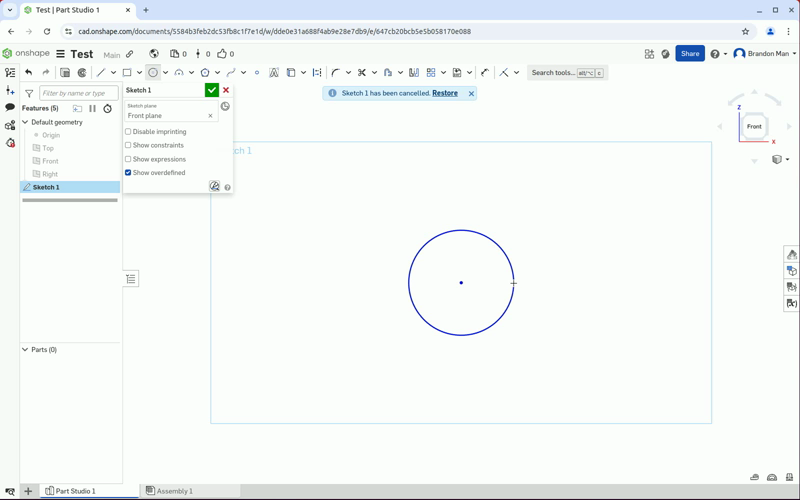
key_down(shift)
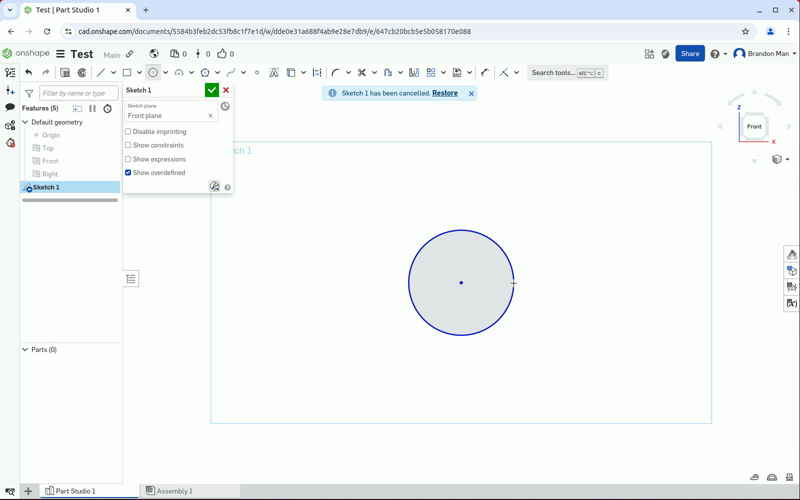
mouse_move(461, 282)
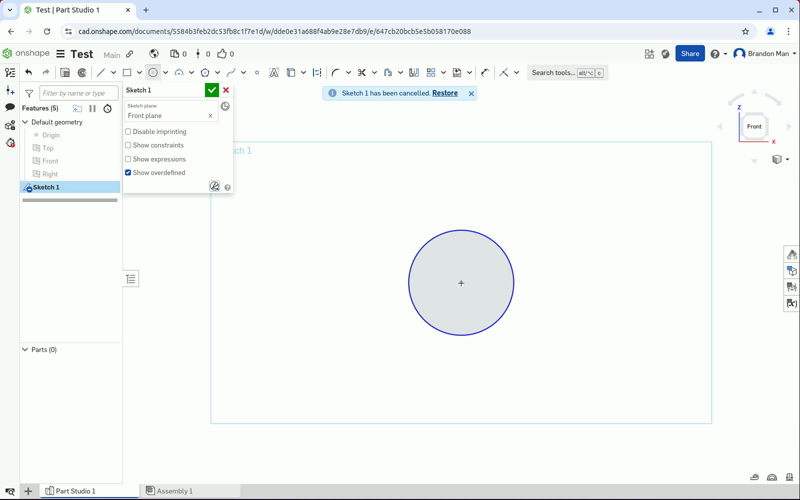
click(461, 282)
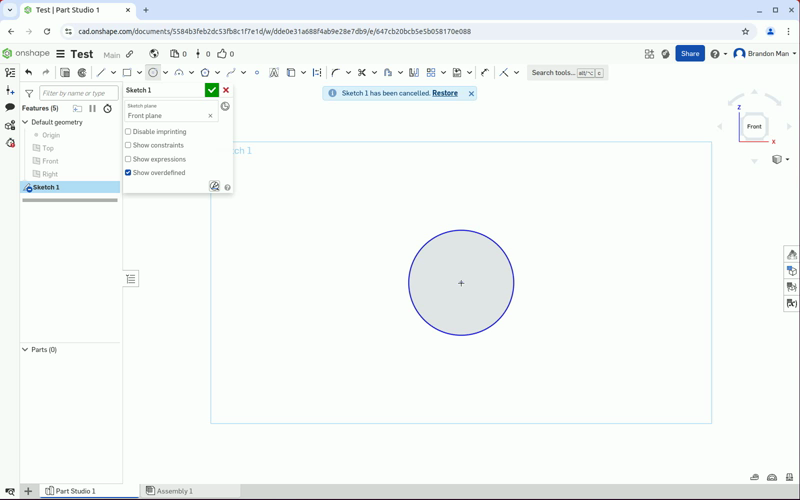
key_up(shift)
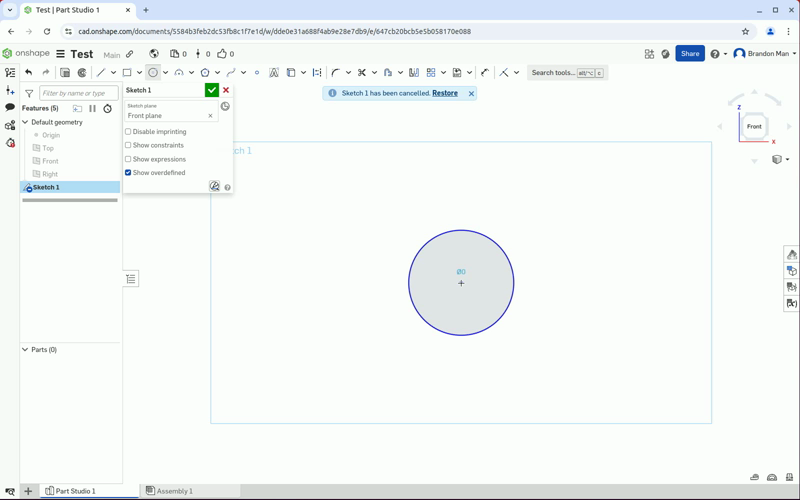
mouse_move(467, 282)
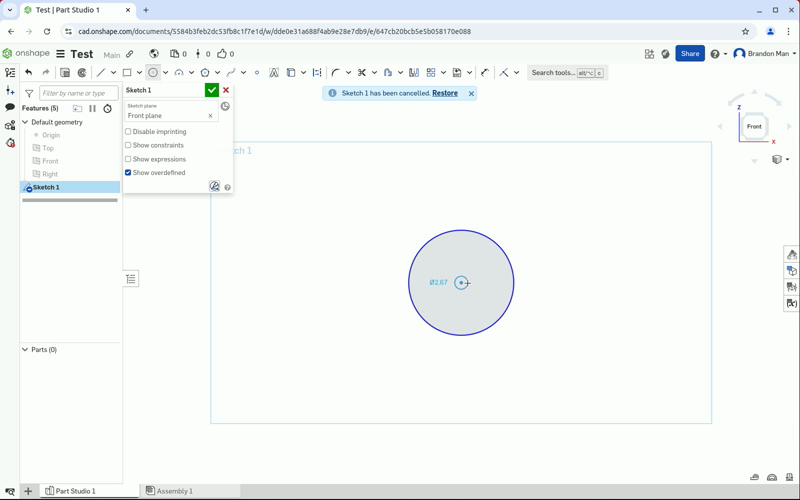
click(467, 282)
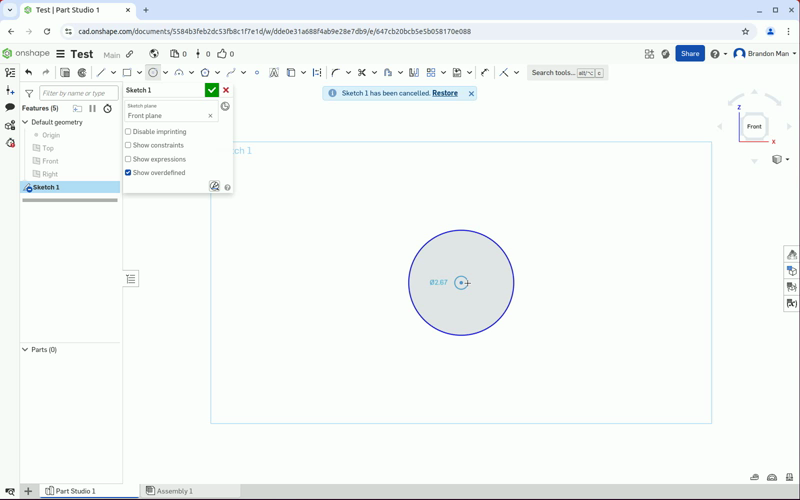
key(esc)
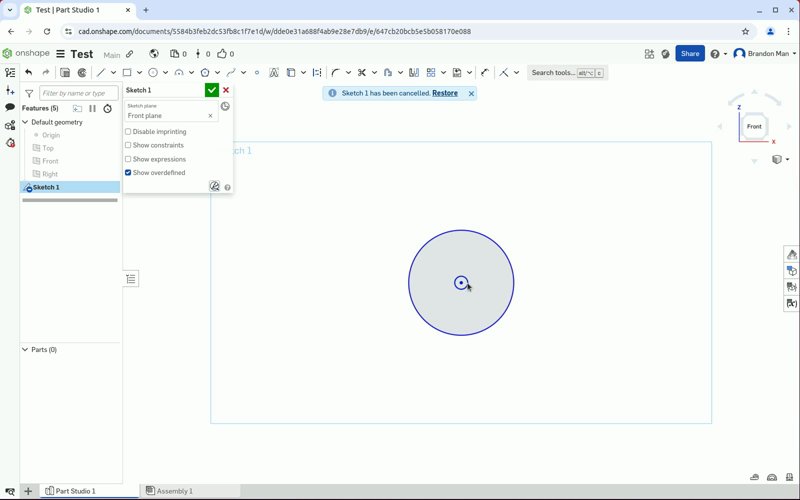
mouse_move(437, 260)
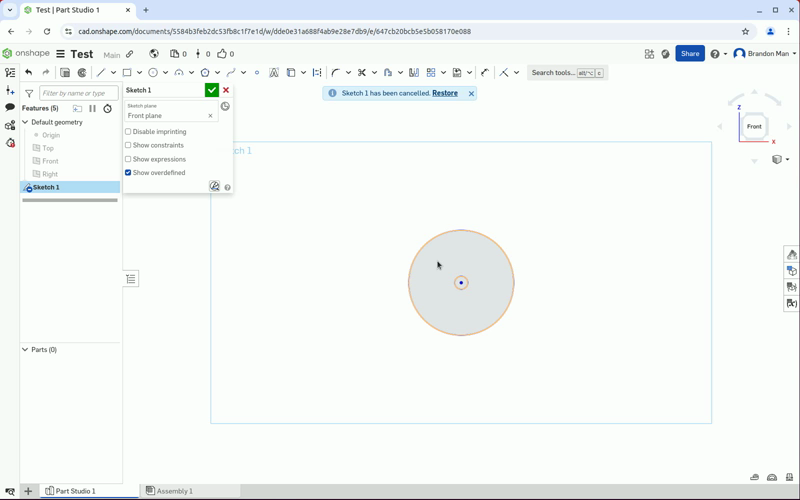
click(437, 260)
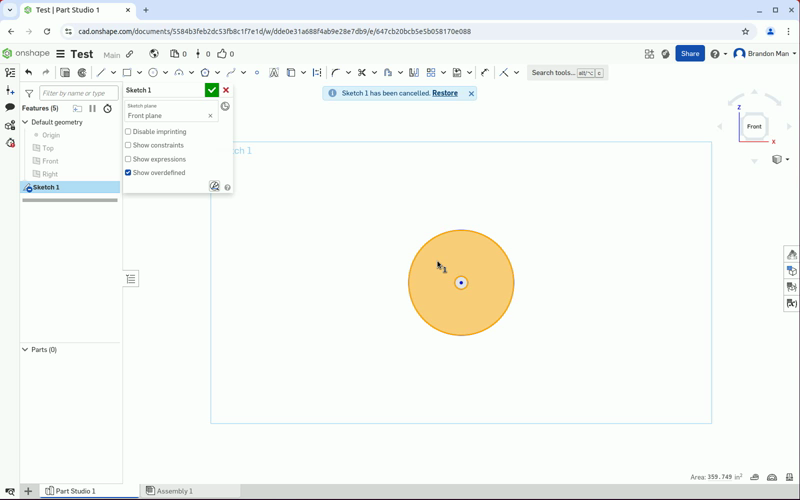
mouse_move(73, 352)
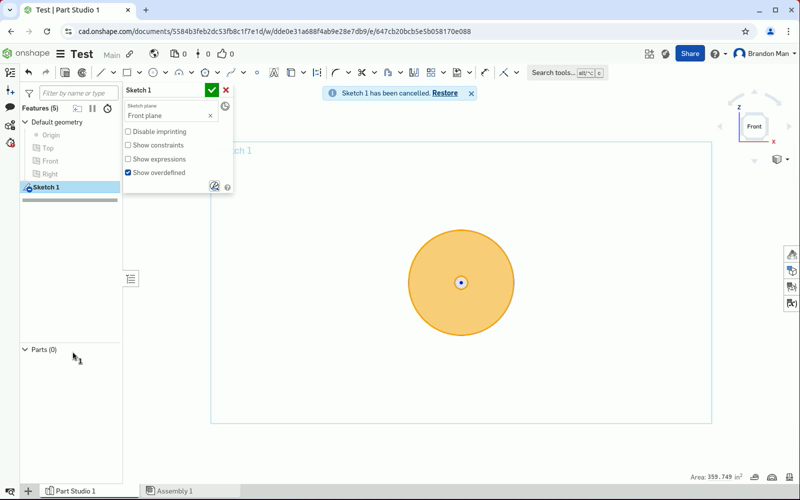
key(shift+y)
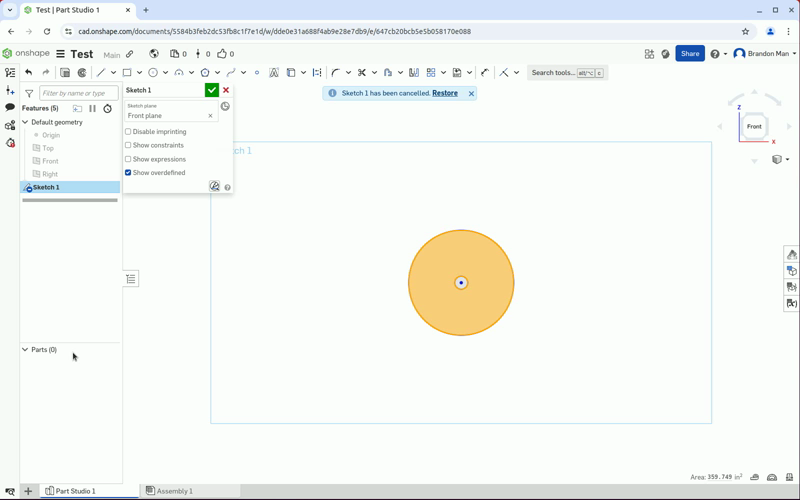
key(shift+e)
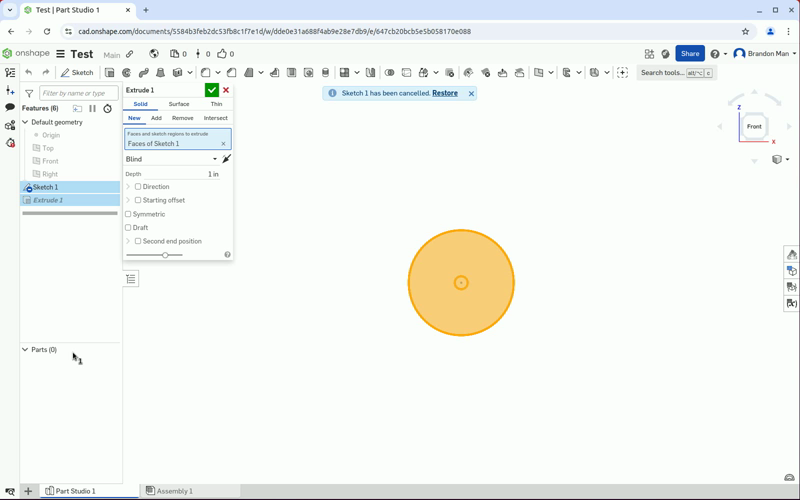
mouse_move(143, 106)
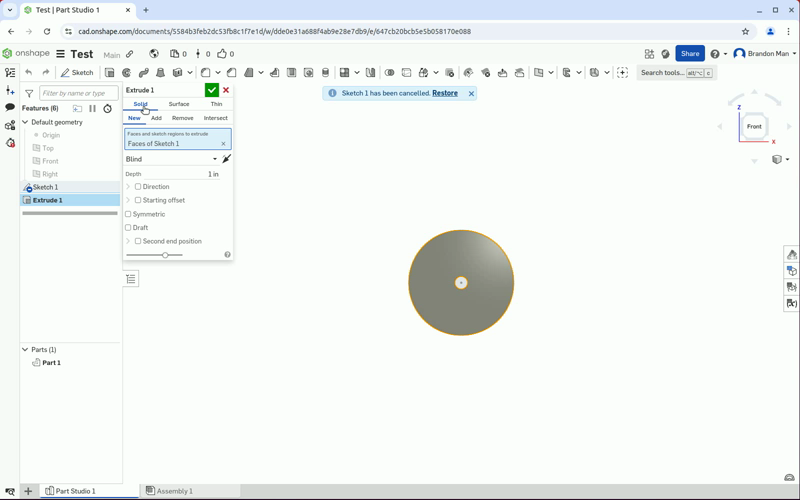
click(143, 106)
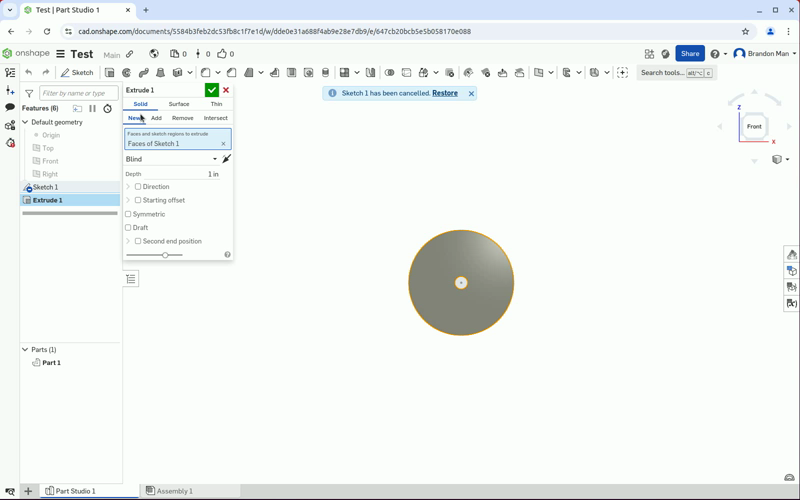
mouse_move(137, 120)
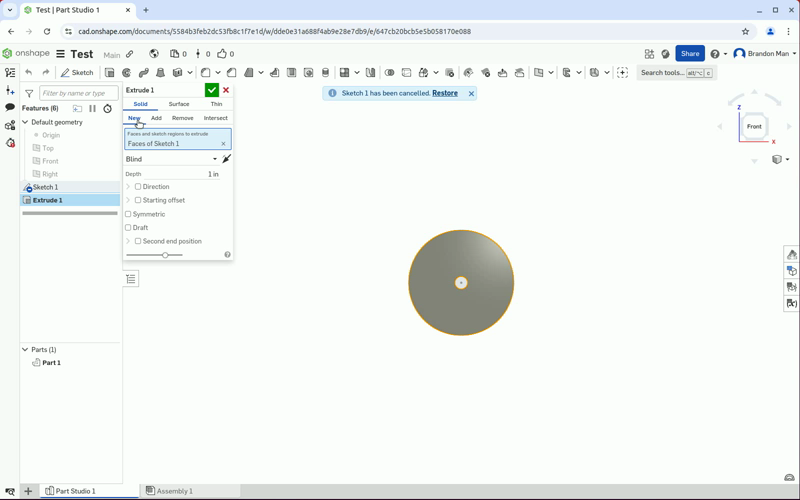
click(137, 120)
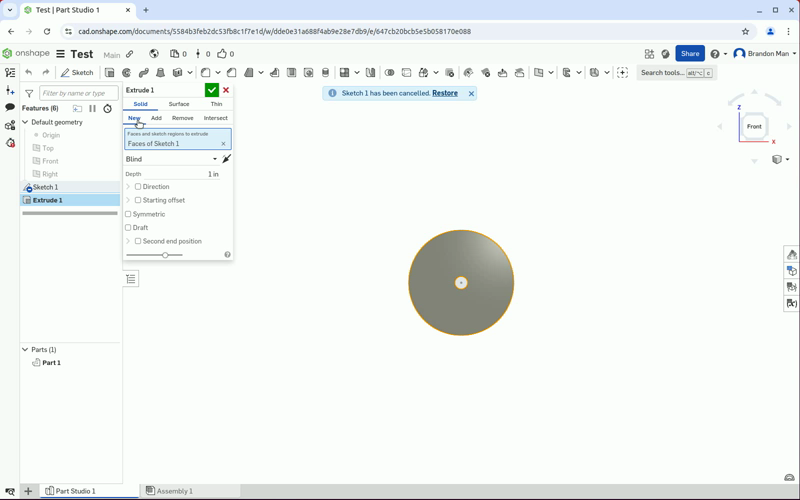
key(tab, 4)
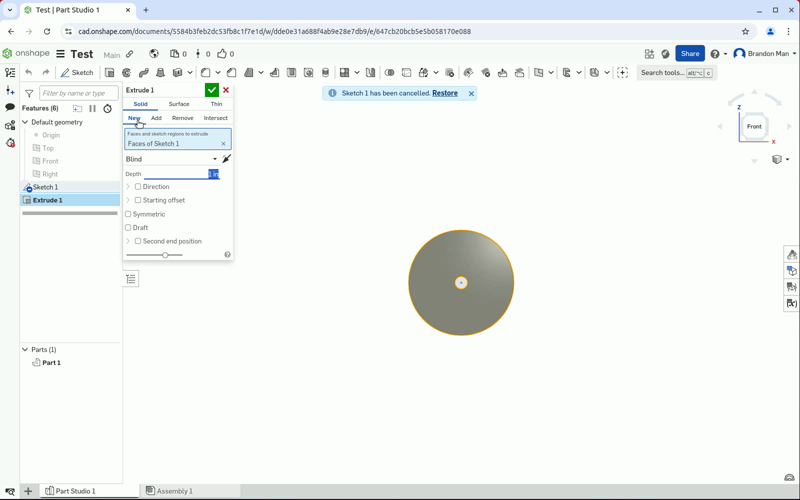
text(14.924)
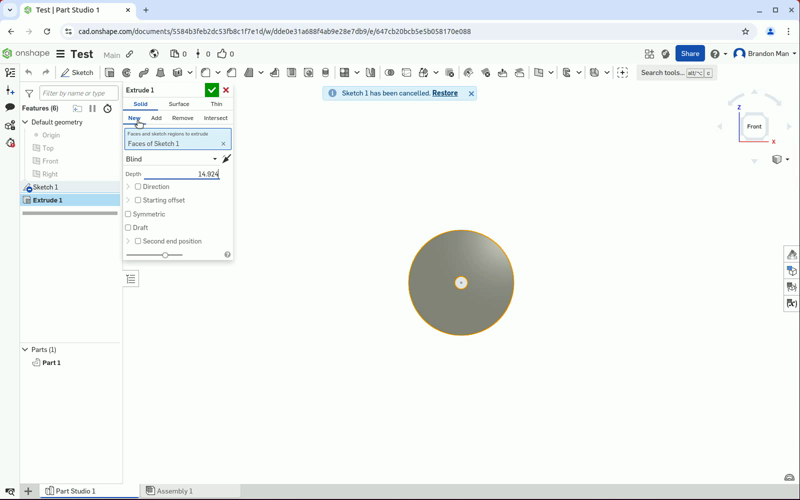
key(enter)
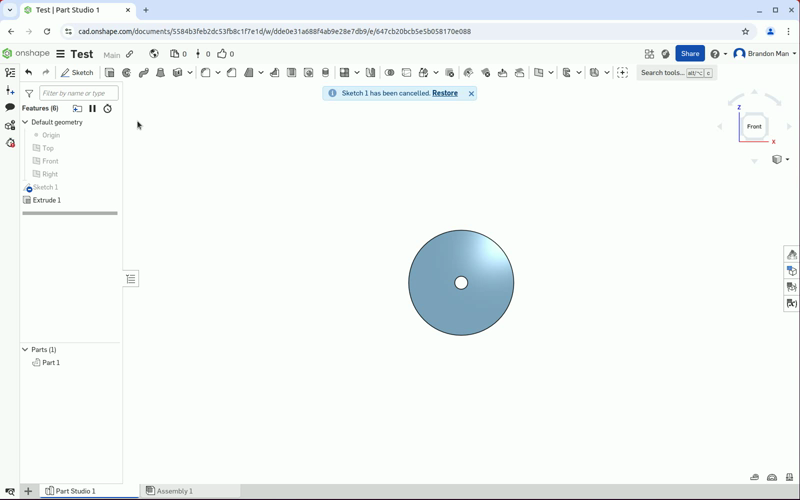
key(shift+h)
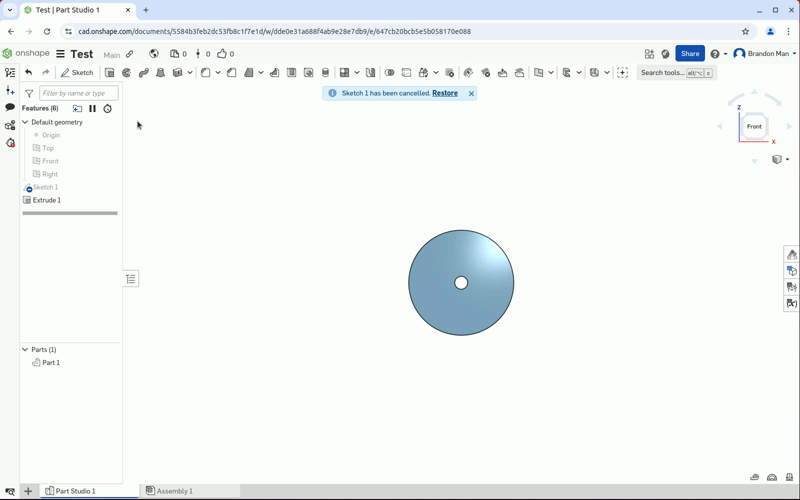
key(shift+h)
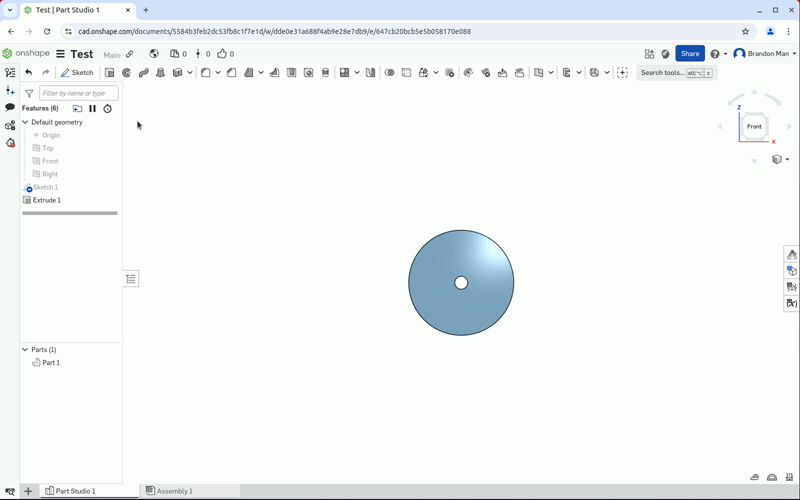
mouse_move(73, 189)
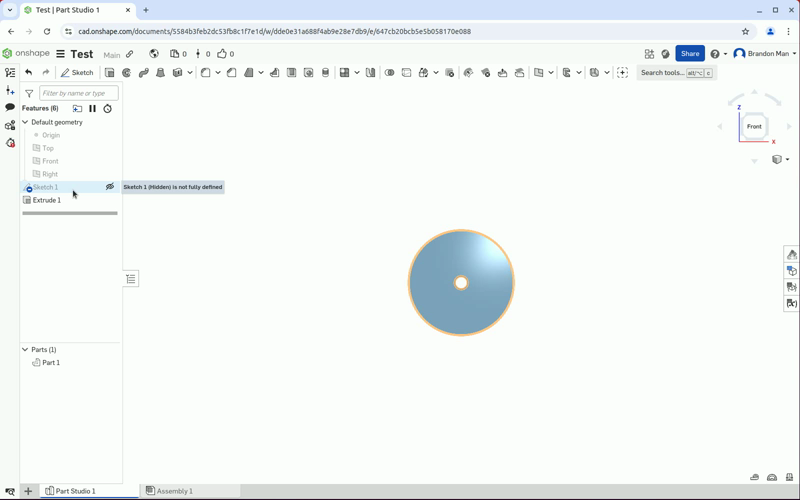
click(73, 189)
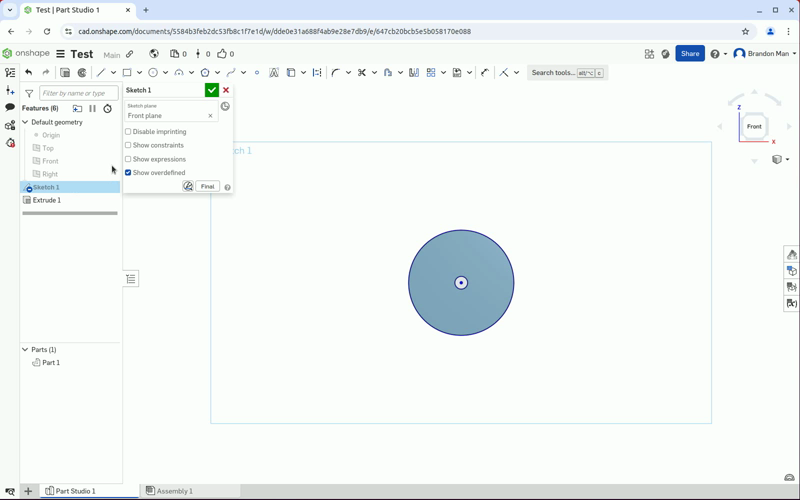
mouse_move(229, 92)
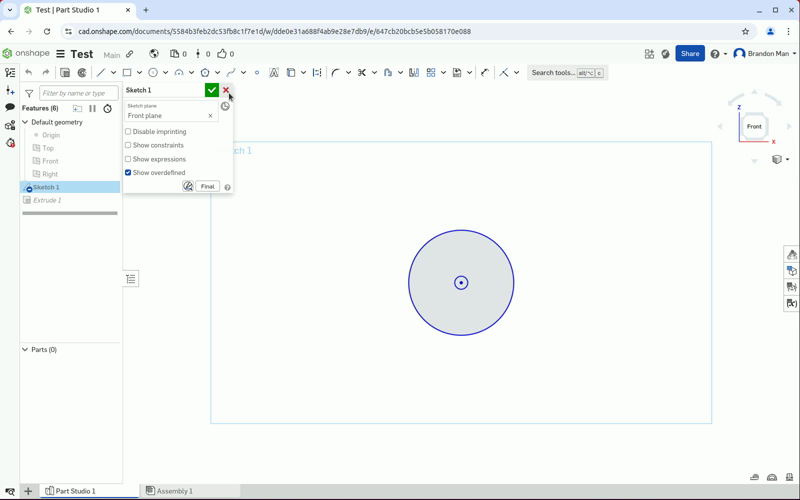
click(229, 92)
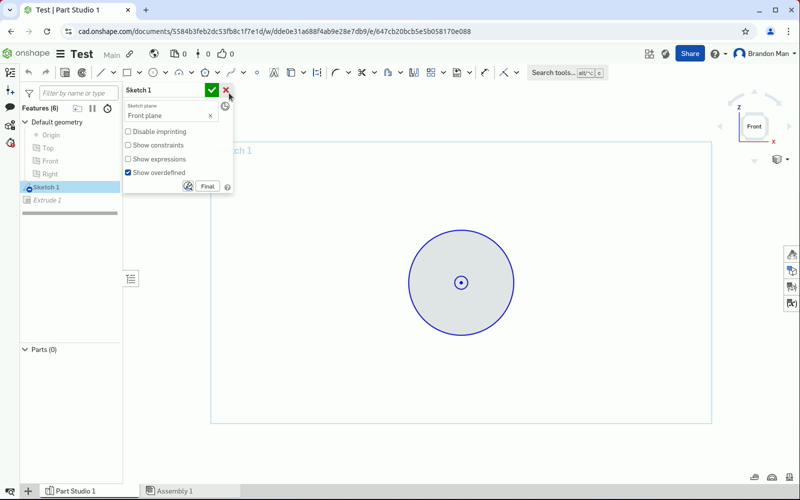
key(shift+s)
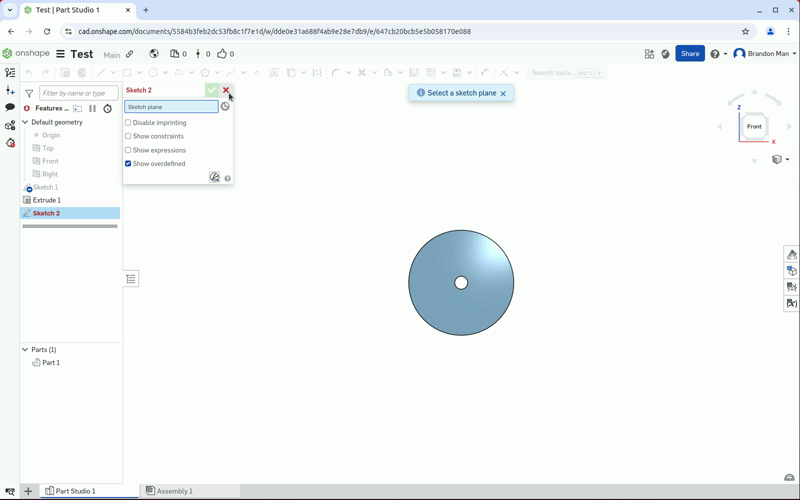
mouse_move(73, 163)
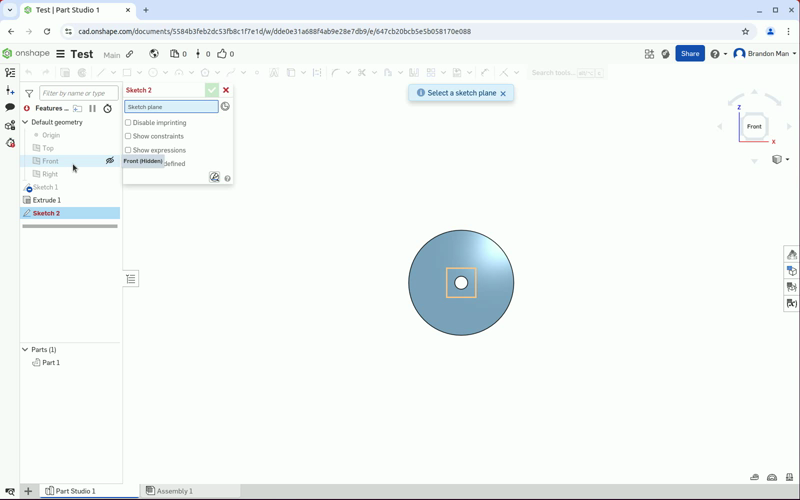
click(73, 163)
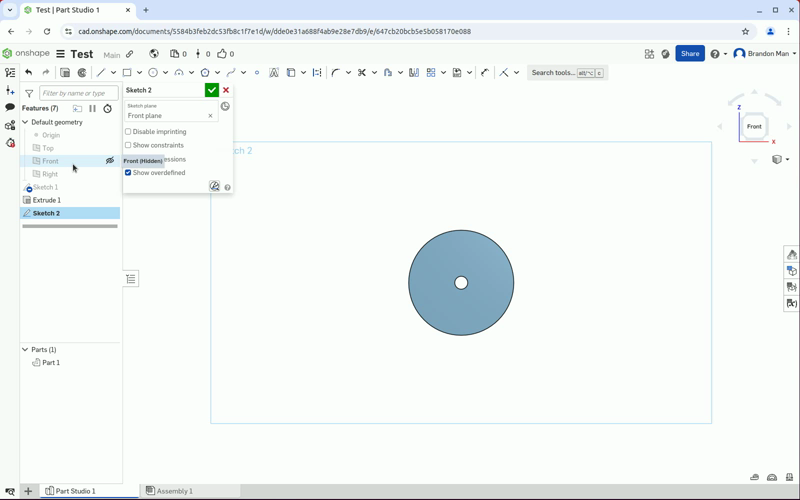
mouse_move(73, 352)
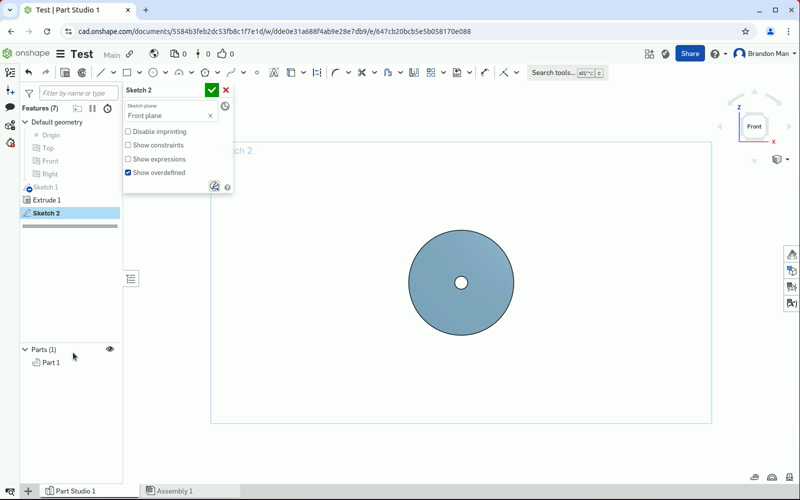
key(y)
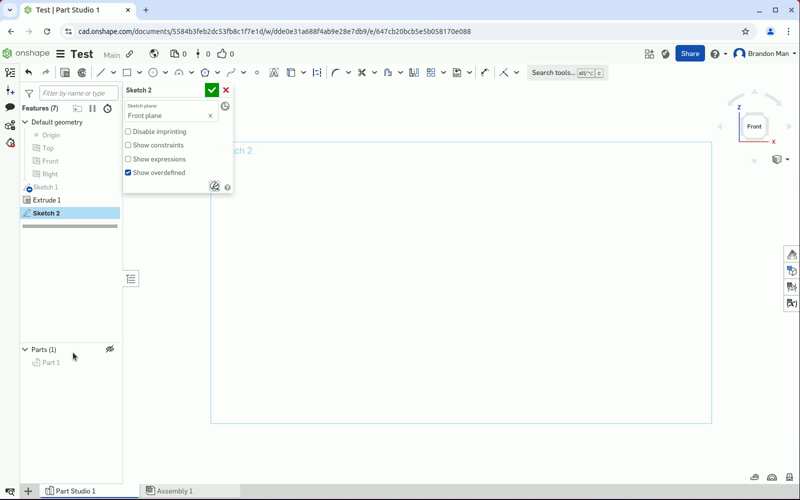
key(l)
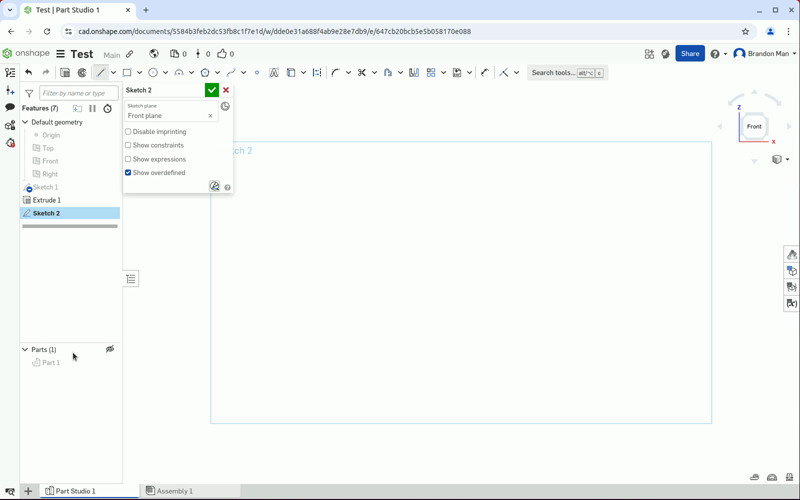
key_down(shift)
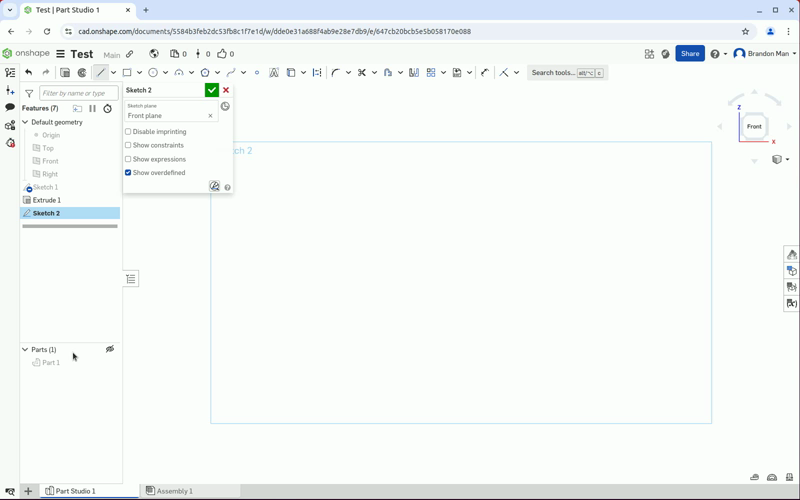
mouse_move(348, 395)
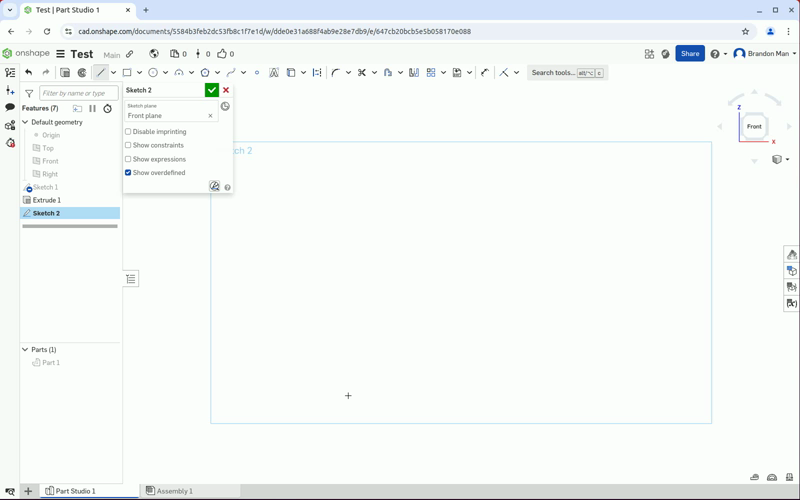
click(348, 395)
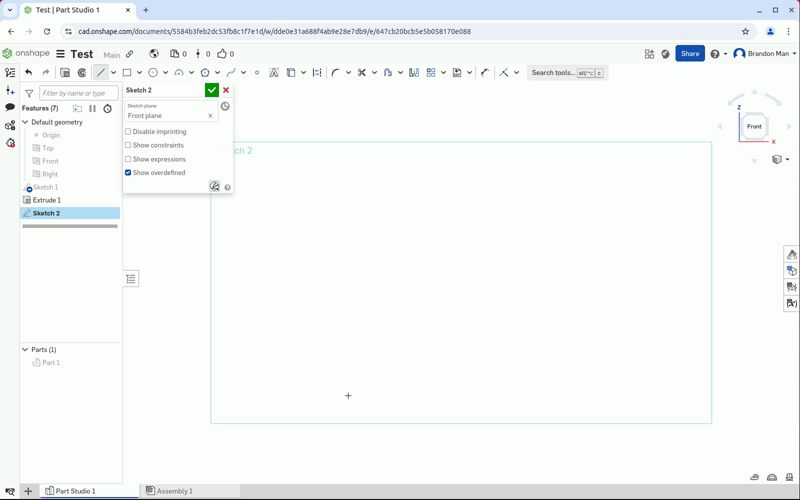
key_up(shift)
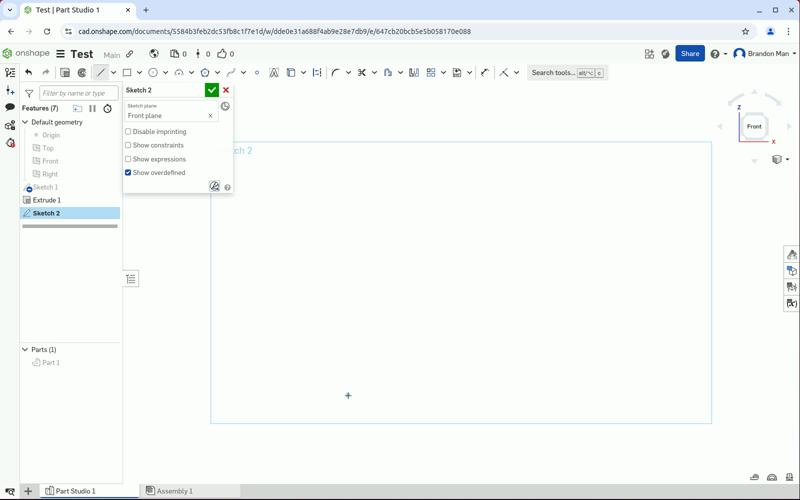
key_down(shift)
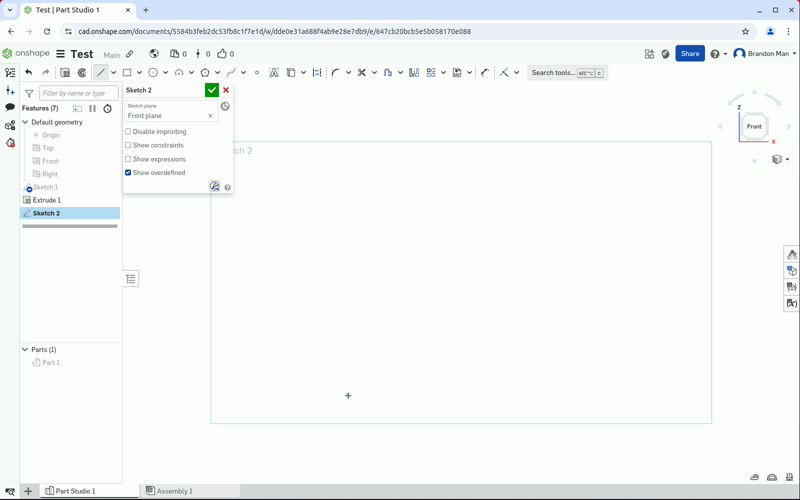
mouse_move(572, 395)
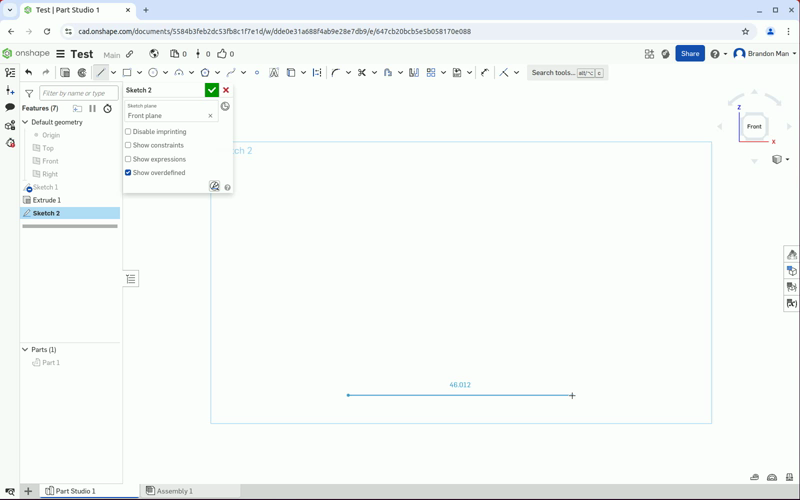
click(572, 395)
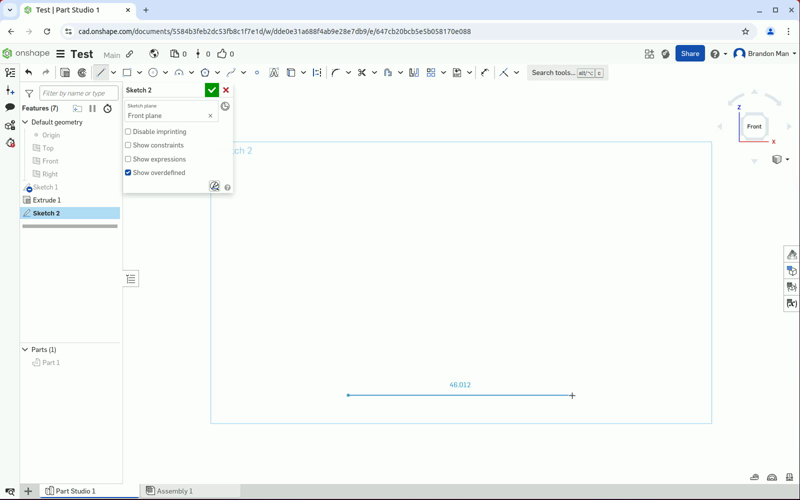
key_up(shift)
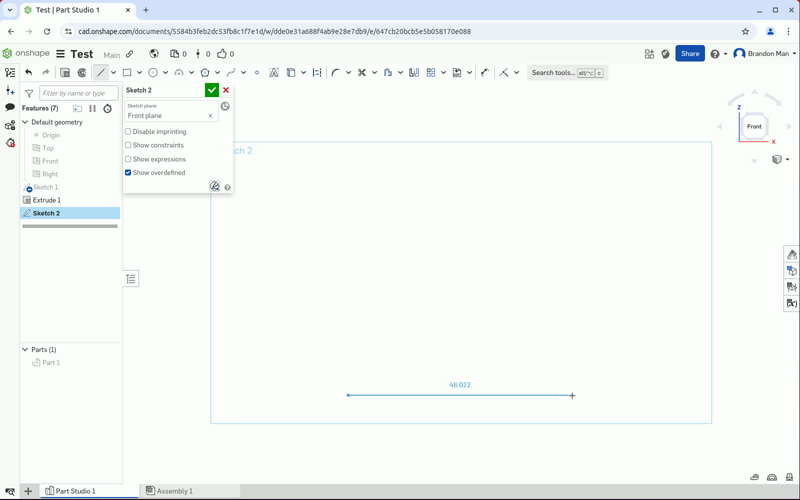
key_down(shift)
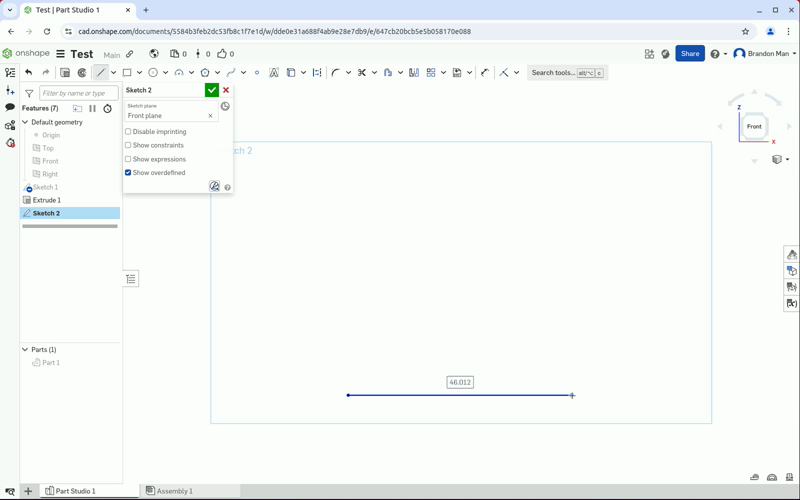
mouse_move(572, 171)
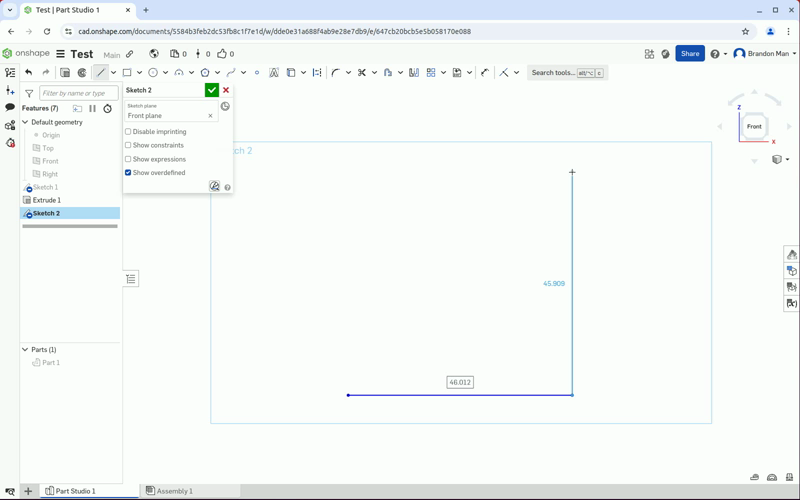
click(572, 171)
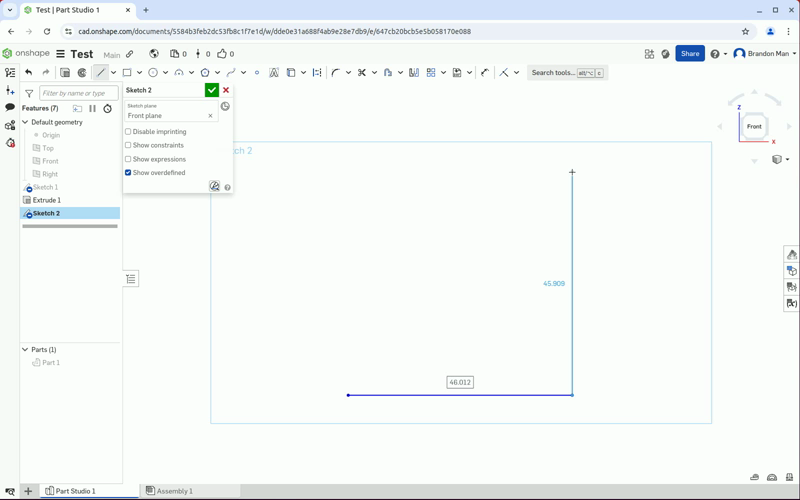
key_up(shift)
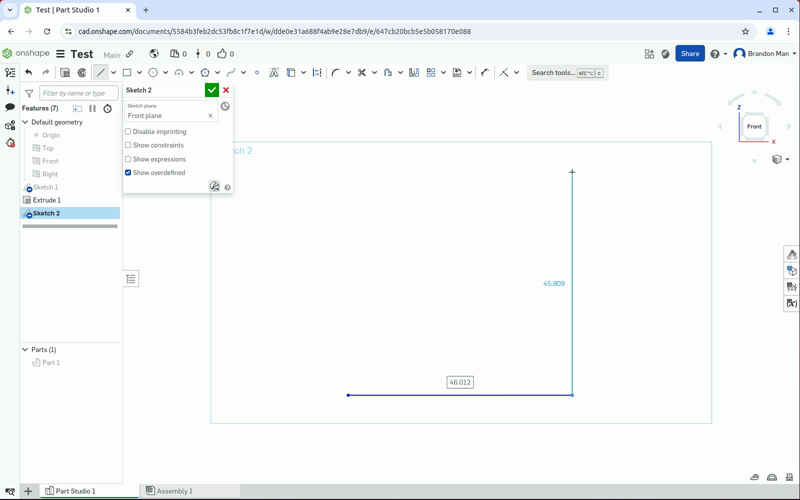
key_down(shift)
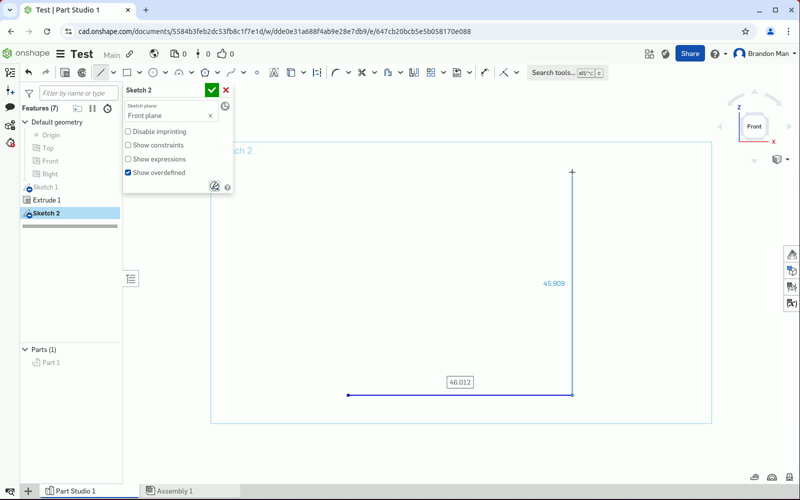
mouse_move(348, 171)
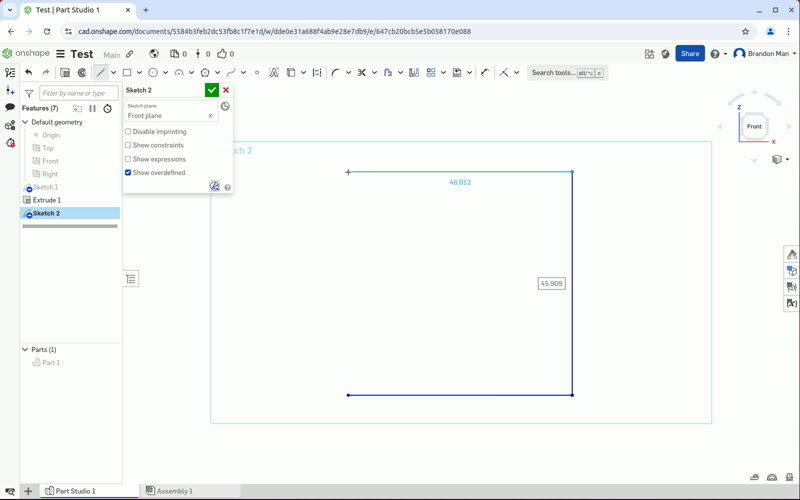
click(348, 171)
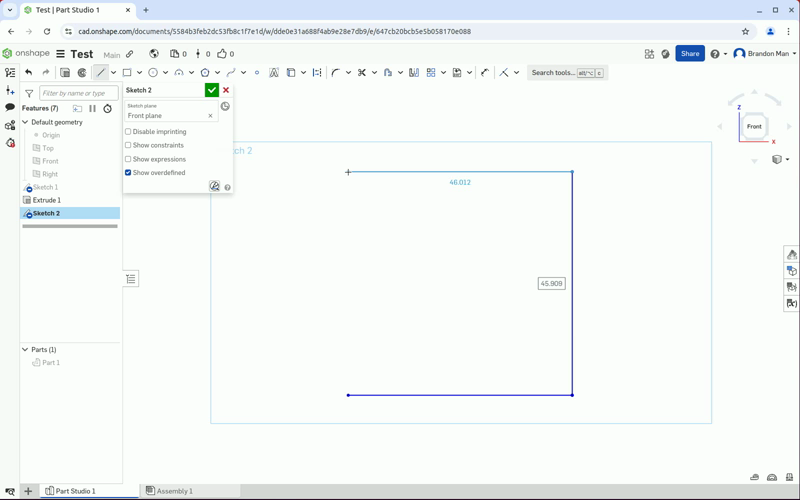
key_up(shift)
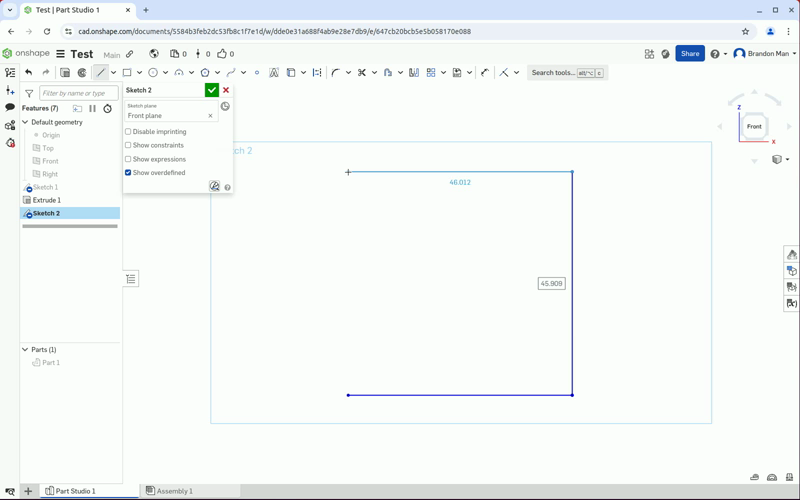
key_down(shift)
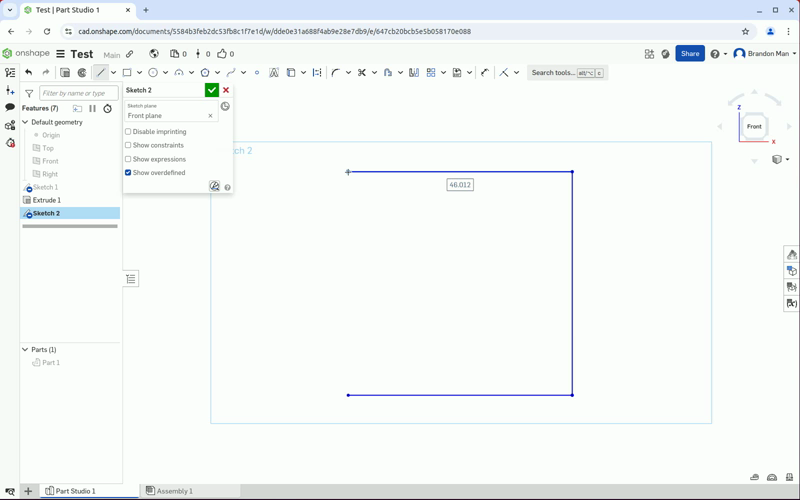
mouse_move(348, 395)
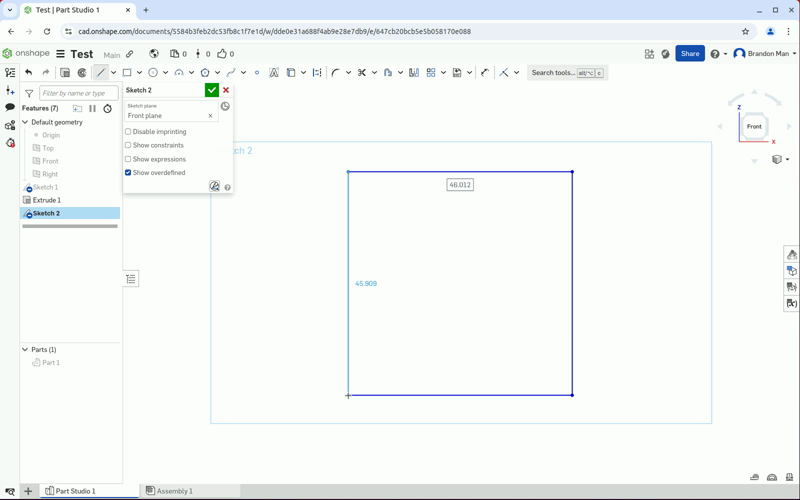
key_up(shift)
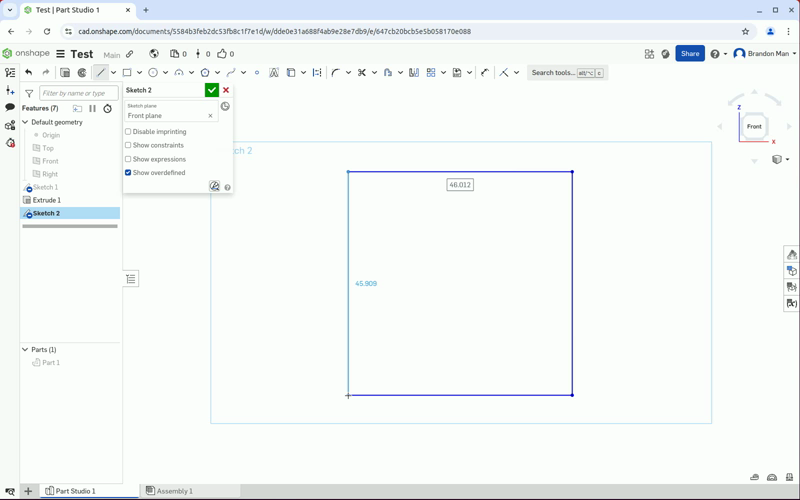
click(348, 395)
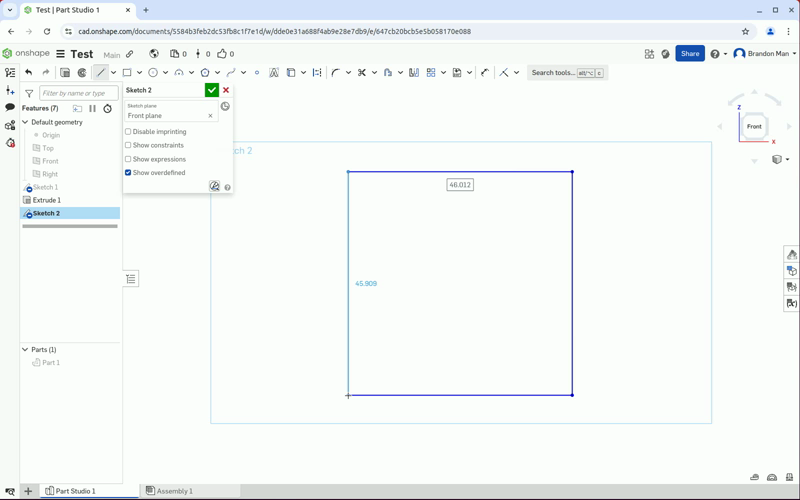
key(esc)
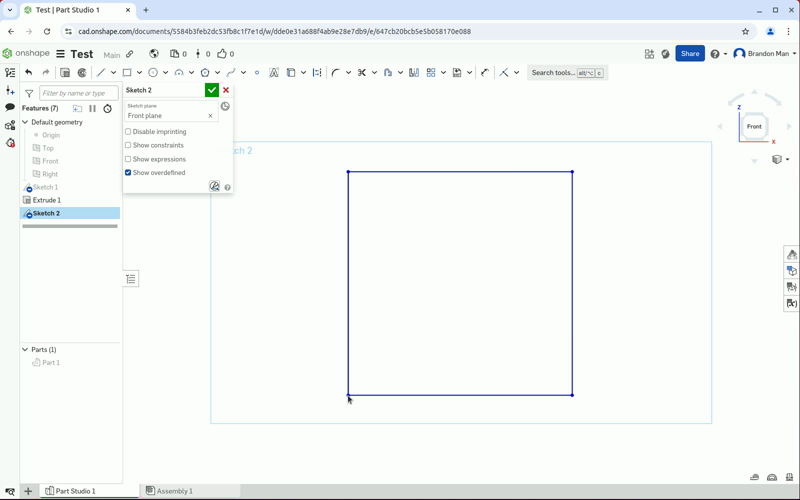
key(c)
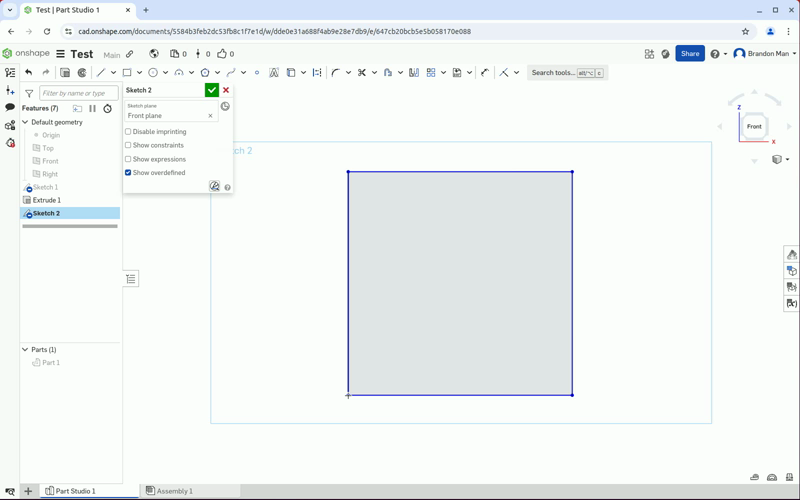
key_down(shift)
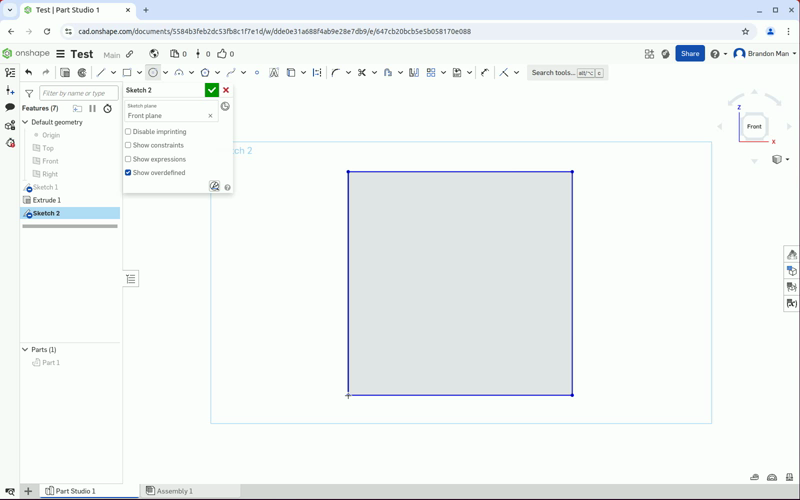
mouse_move(378, 364)
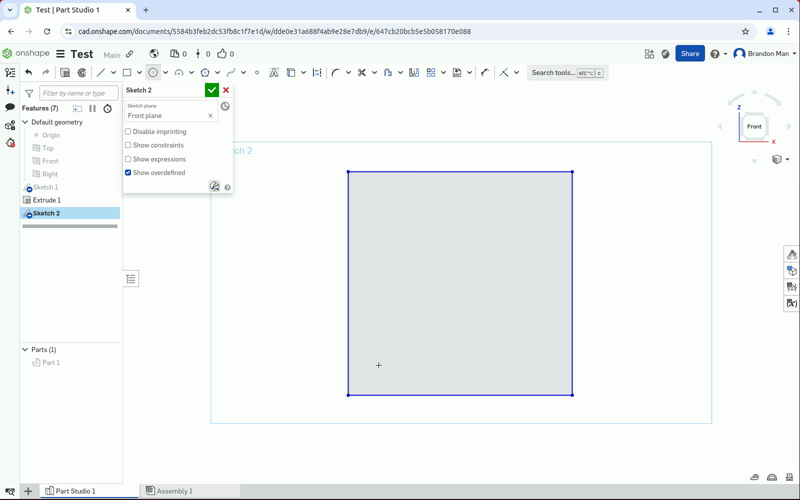
click(378, 364)
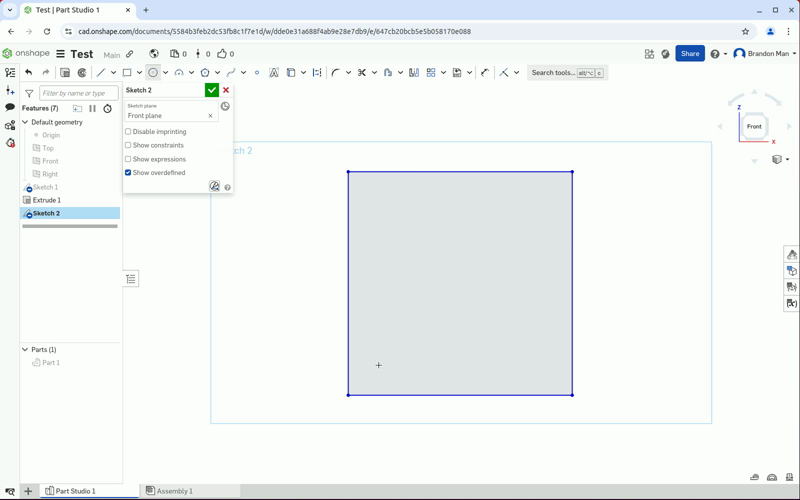
key_up(shift)
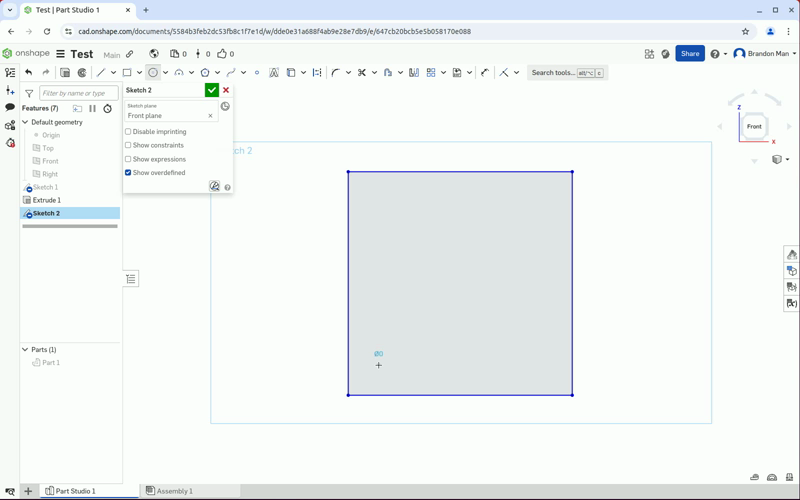
mouse_move(407, 364)
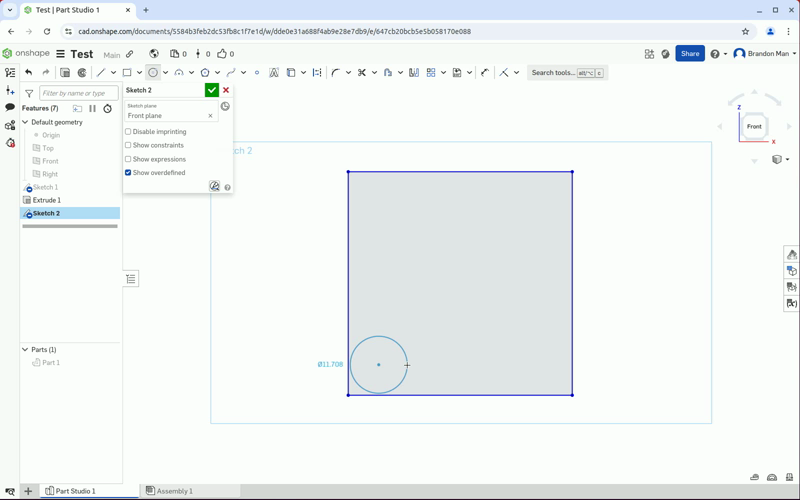
click(407, 364)
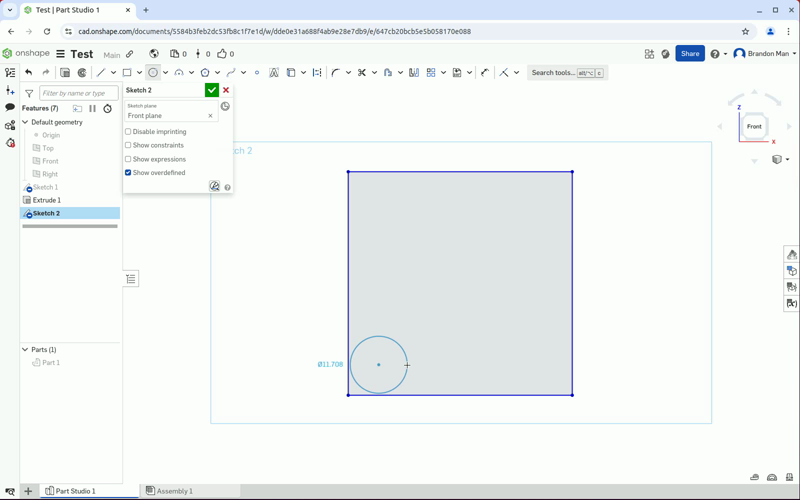
key(esc)
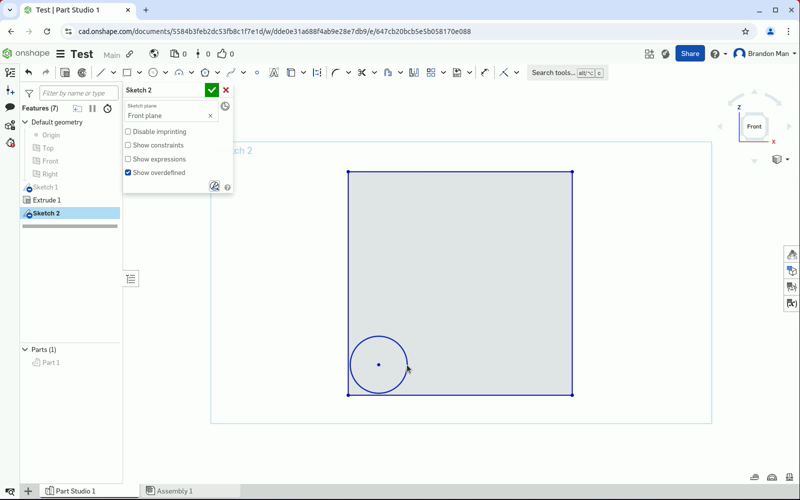
key(c)
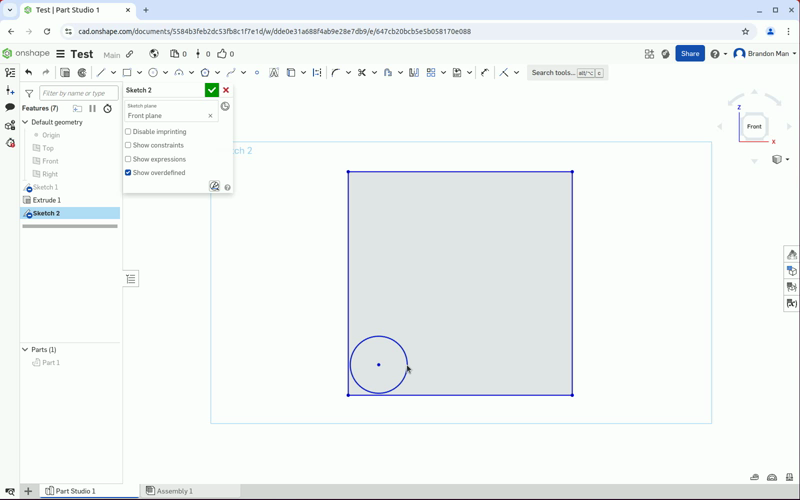
key_down(shift)
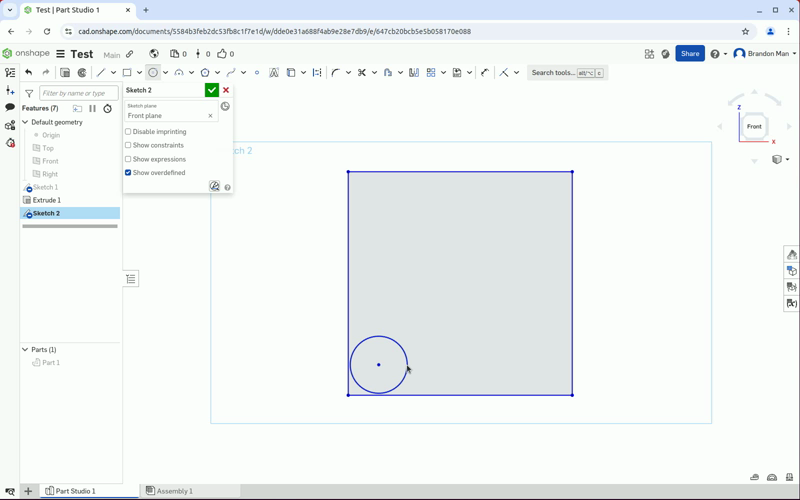
mouse_move(378, 202)
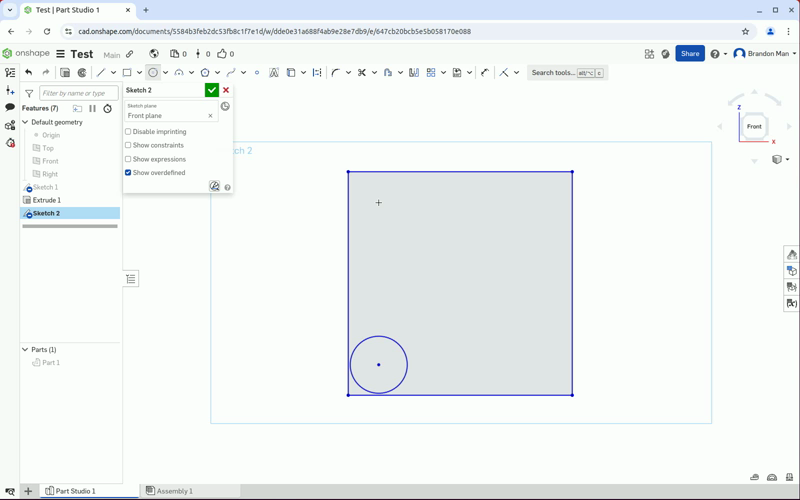
click(378, 202)
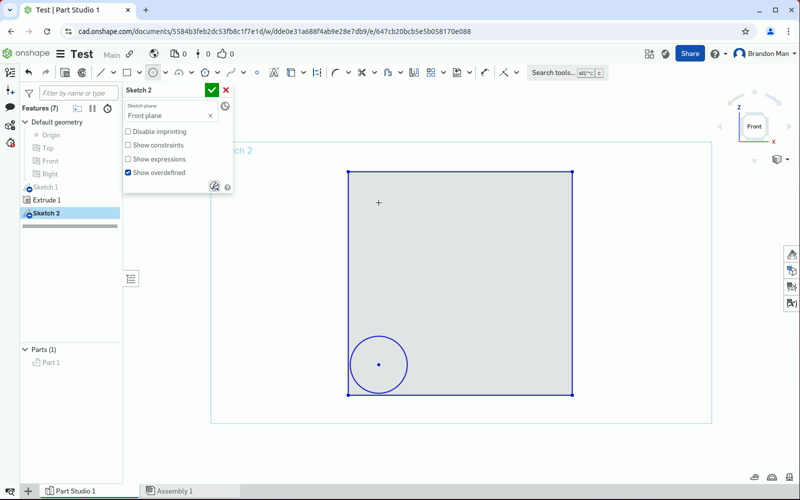
key_up(shift)
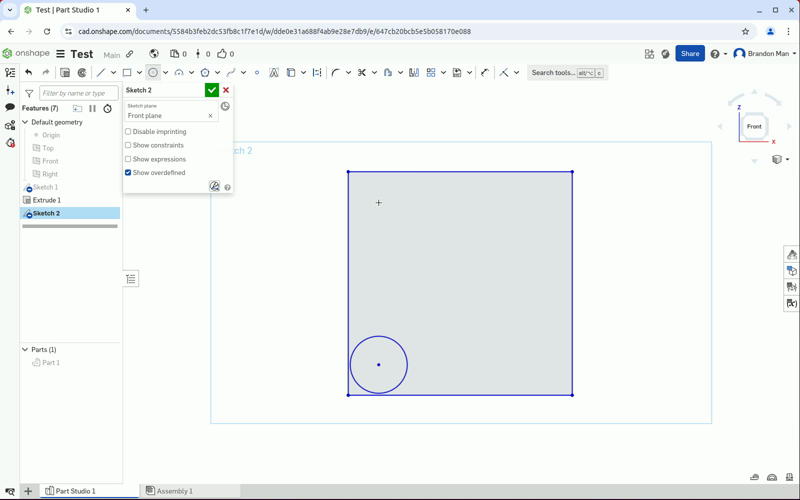
mouse_move(407, 202)
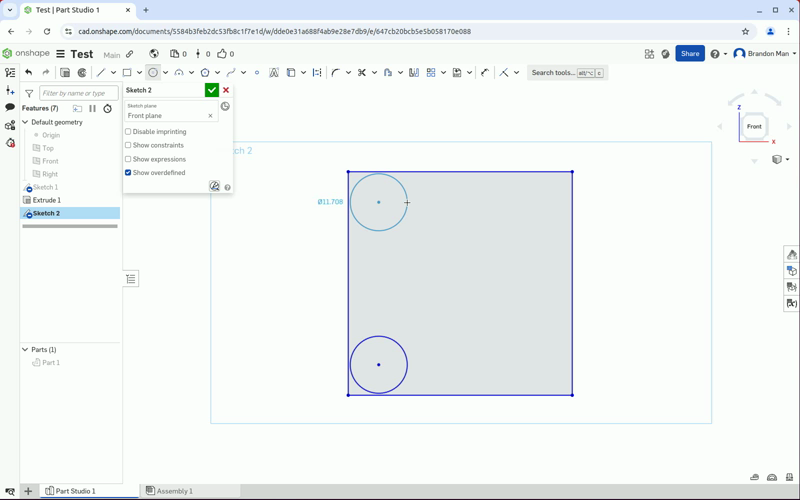
click(407, 202)
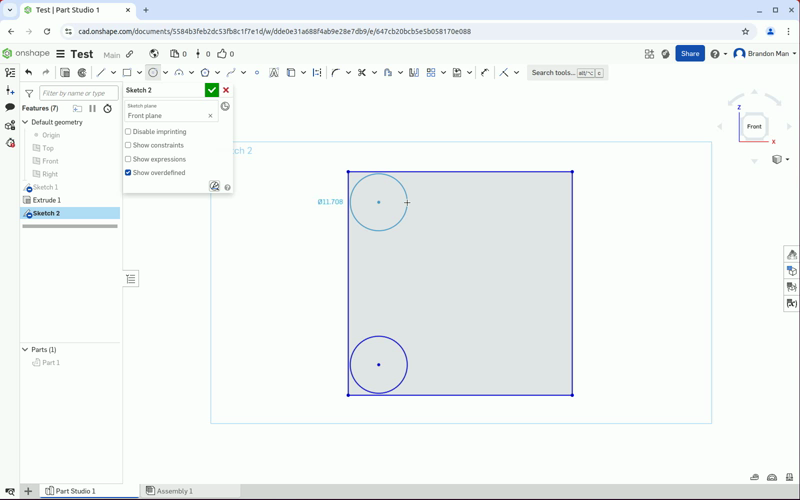
key(esc)
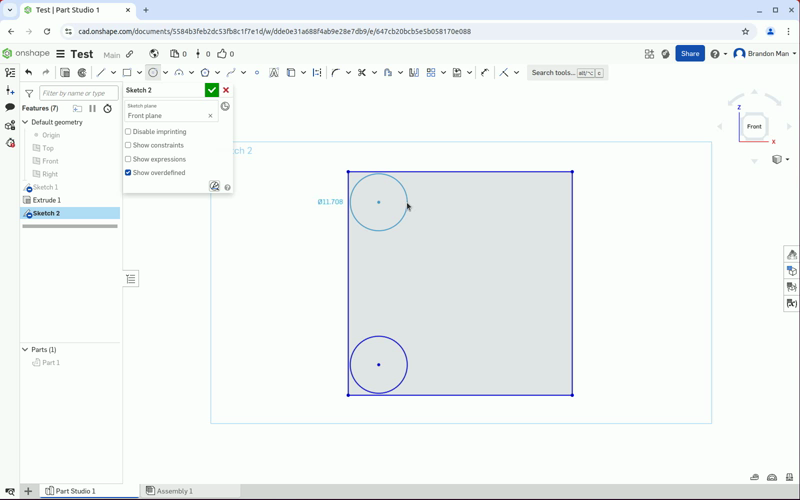
key(c)
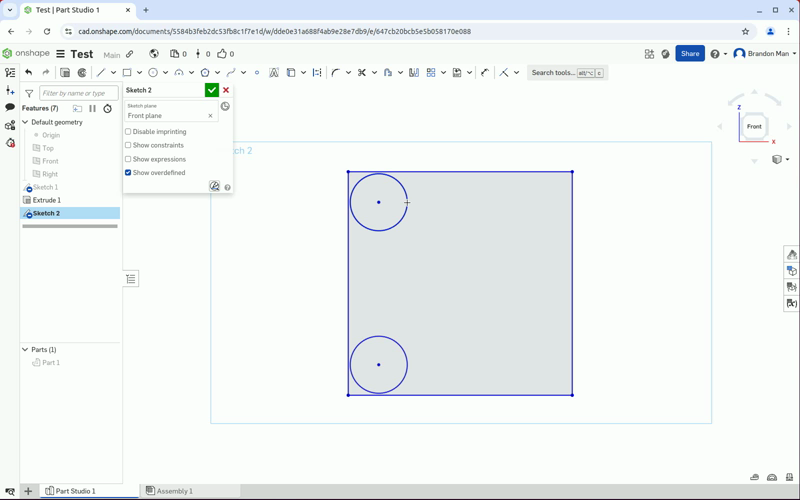
key_down(shift)
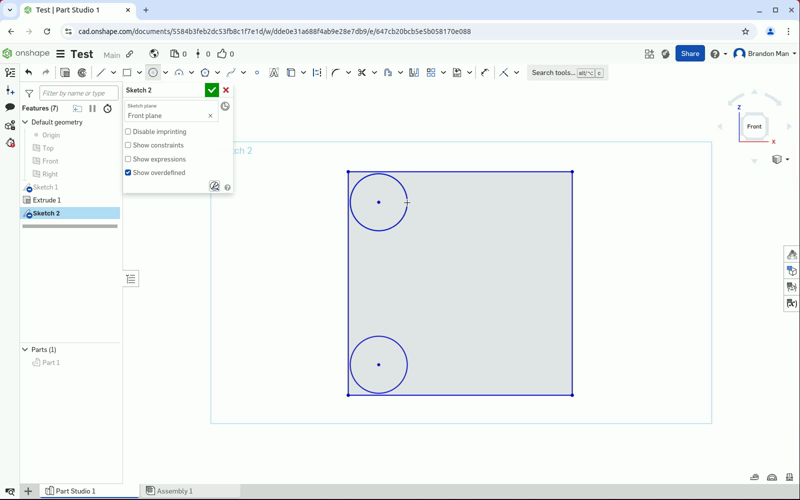
mouse_move(461, 282)
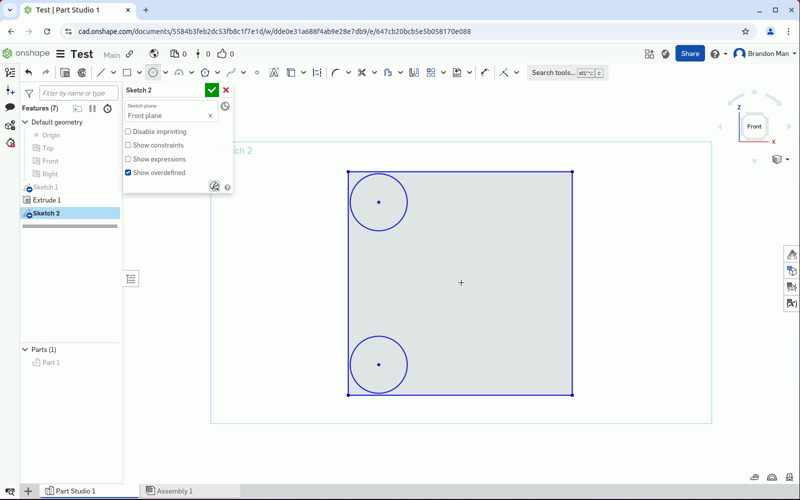
click(461, 282)
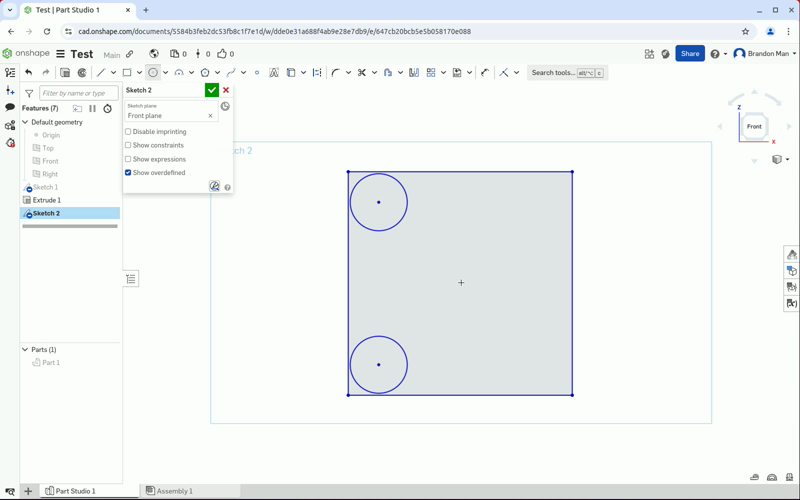
key_up(shift)
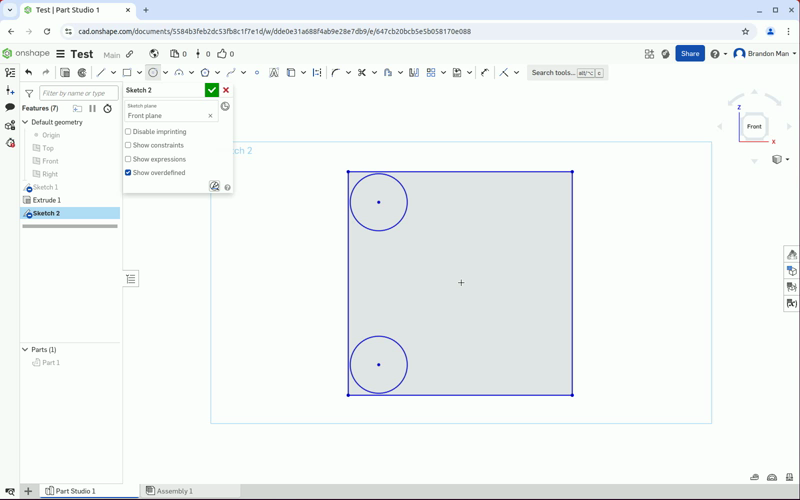
mouse_move(513, 282)
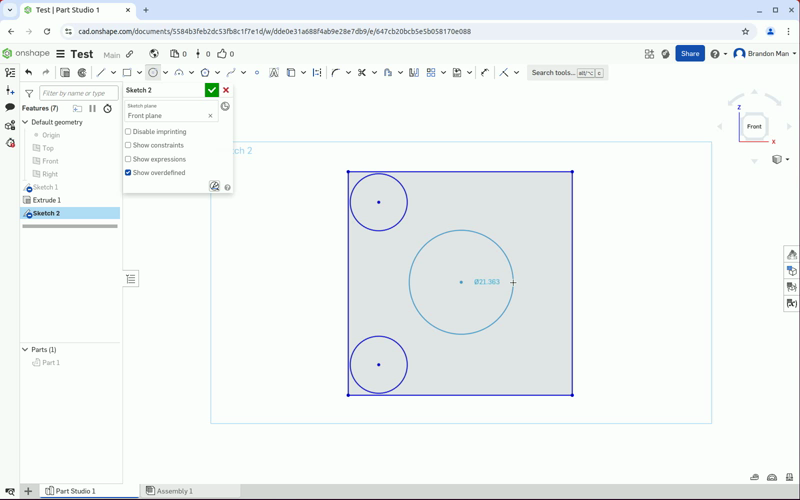
click(513, 282)
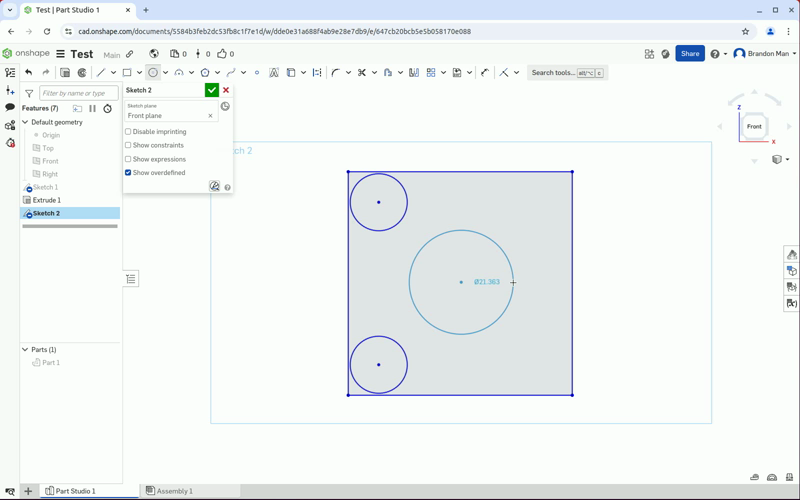
key(esc)
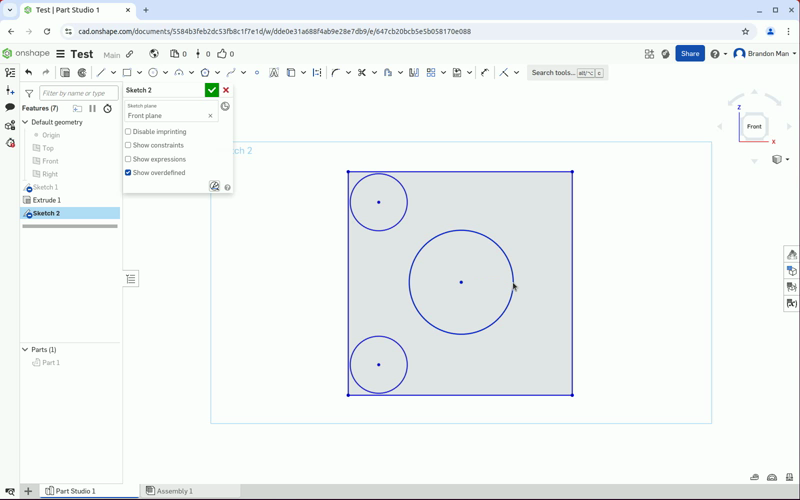
key(c)
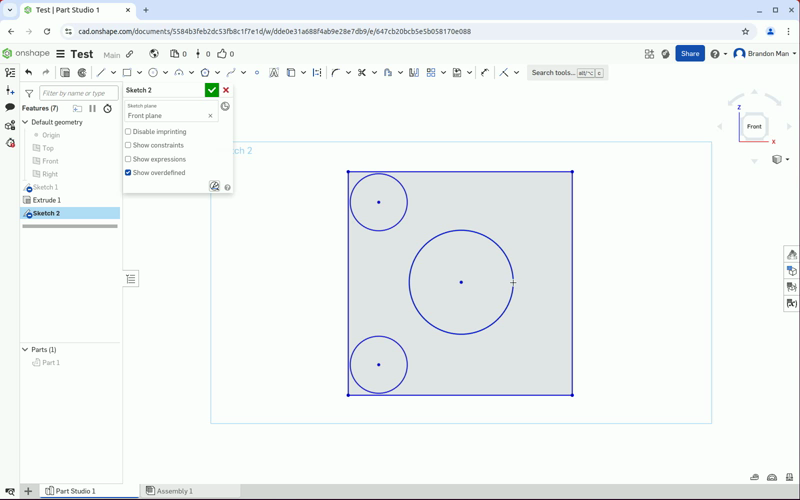
key_down(shift)
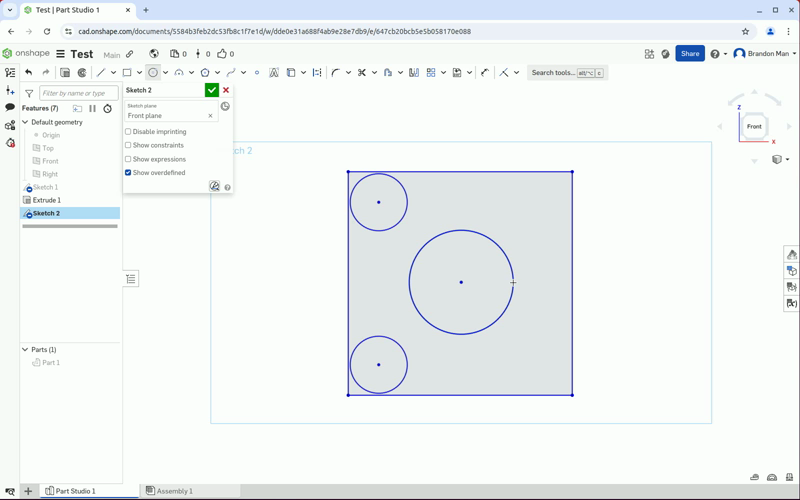
mouse_move(541, 364)
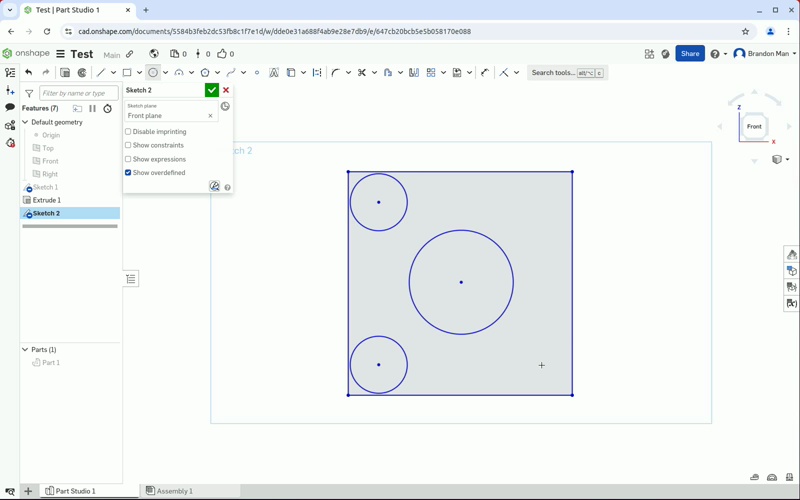
click(541, 364)
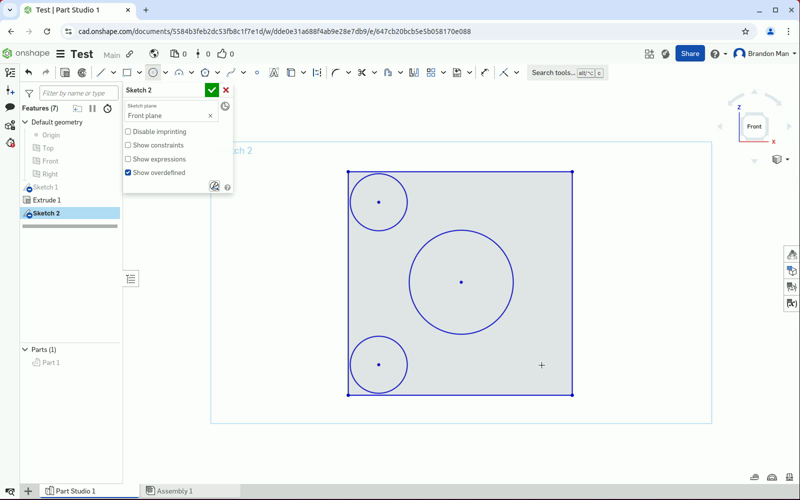
key_up(shift)
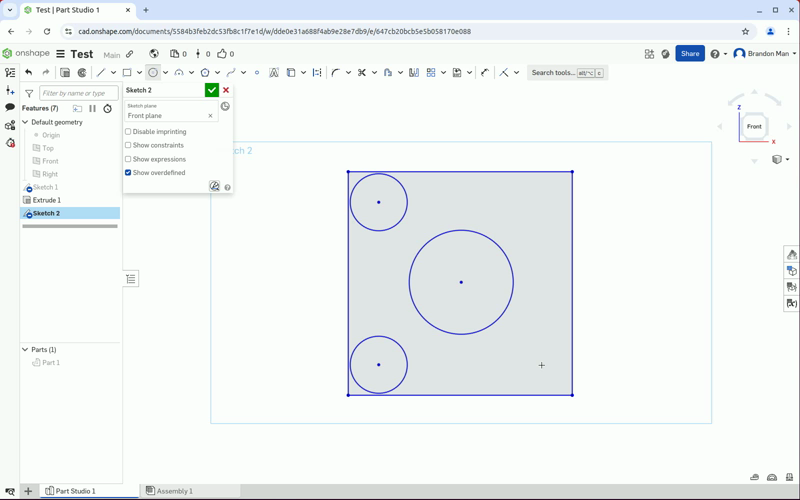
mouse_move(569, 364)
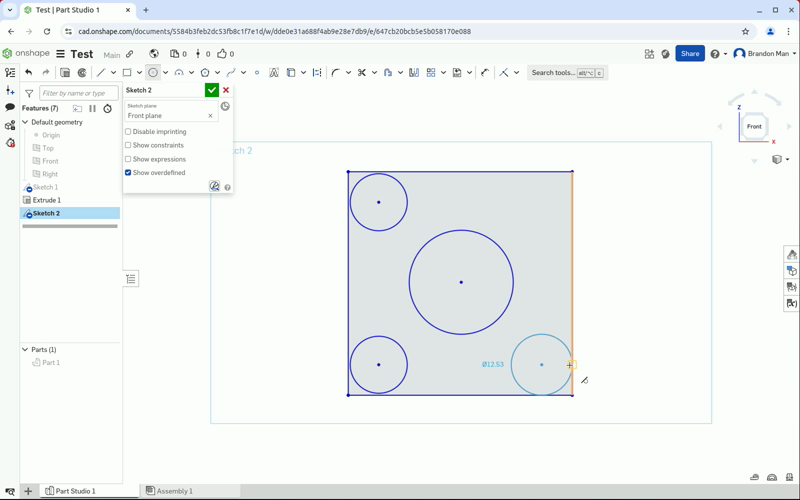
click(569, 364)
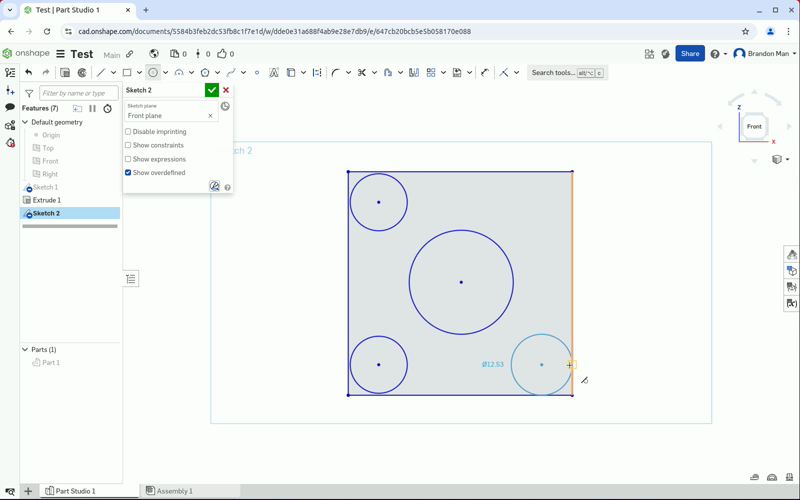
key(esc)
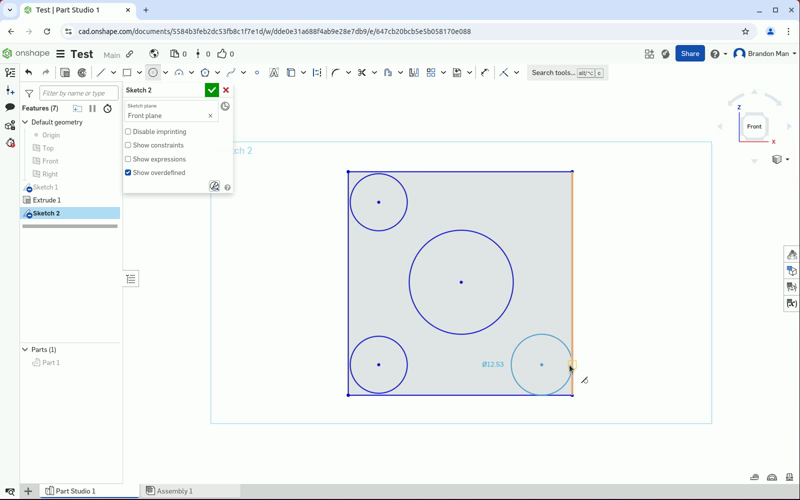
key(c)
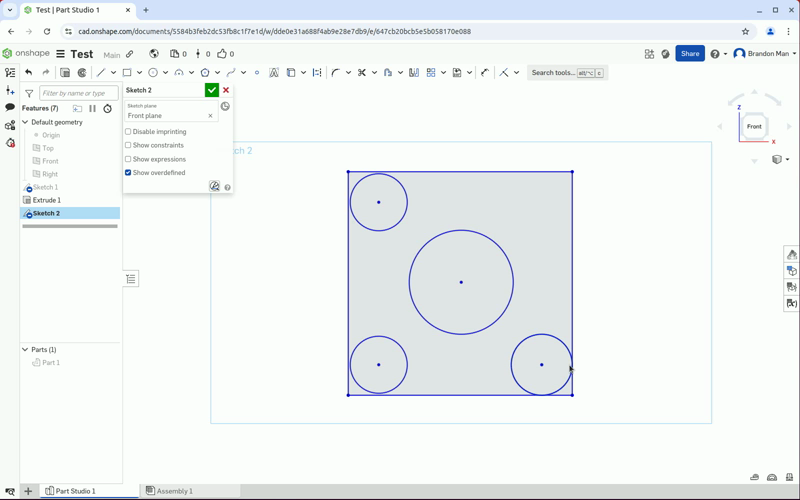
key_down(shift)
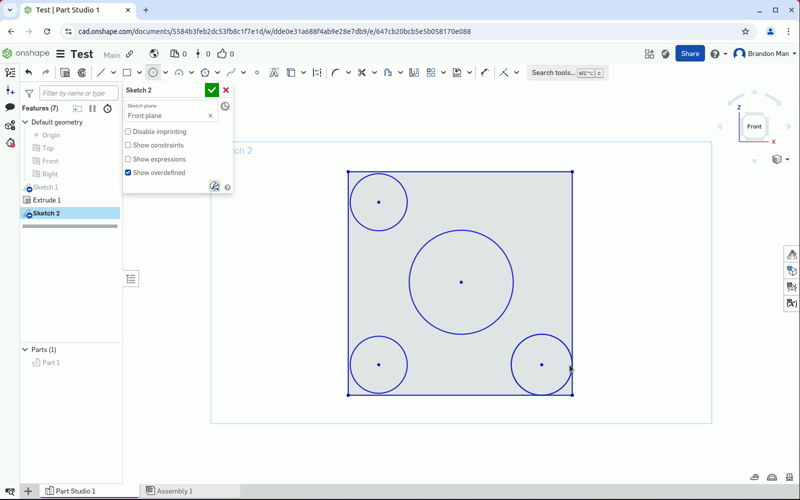
mouse_move(541, 202)
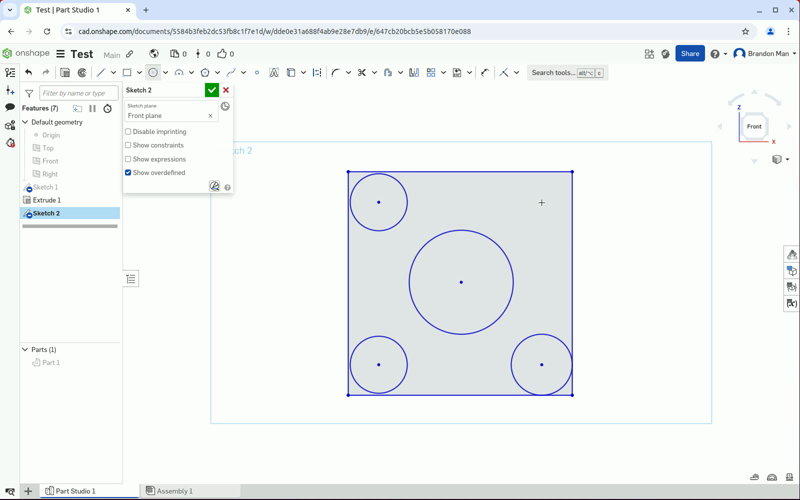
click(541, 202)
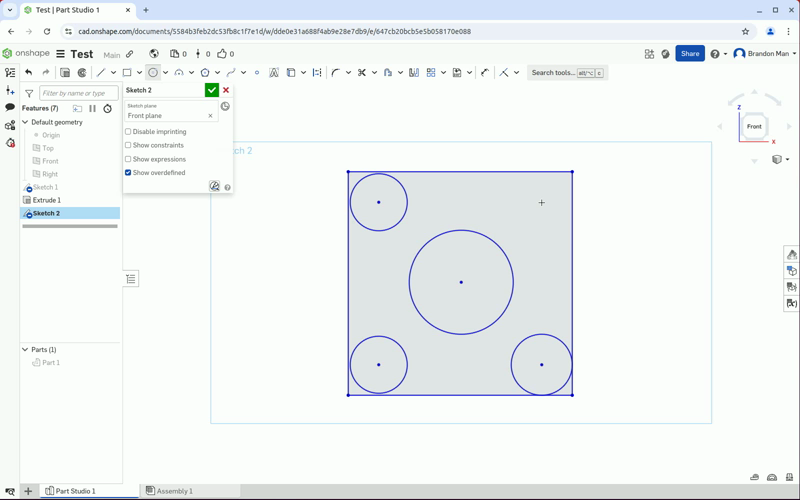
key_up(shift)
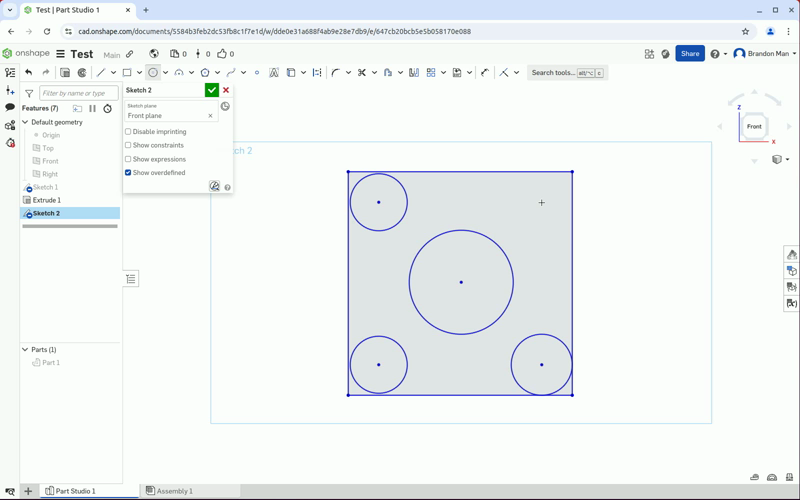
mouse_move(569, 202)
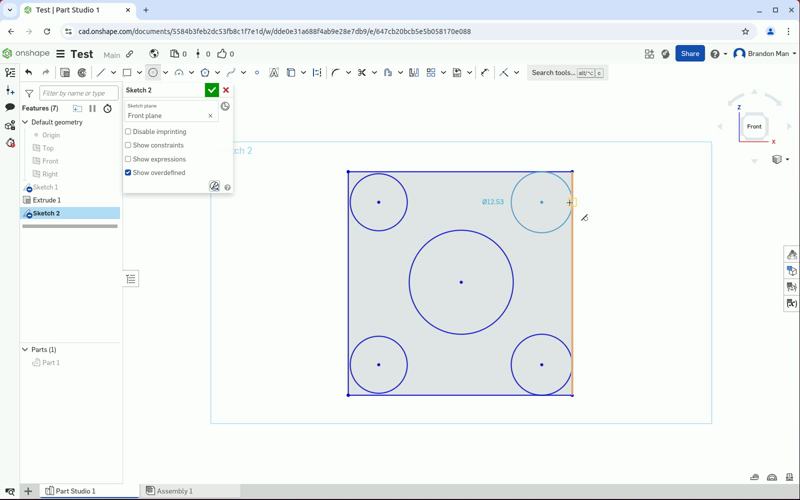
click(569, 202)
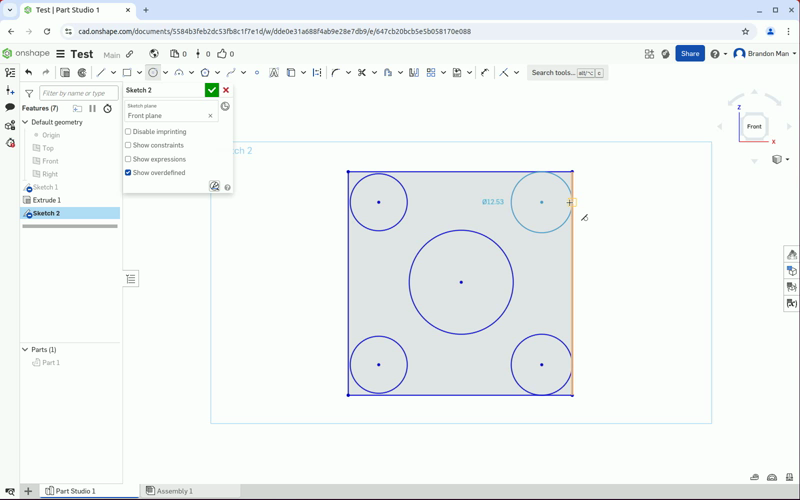
key(esc)
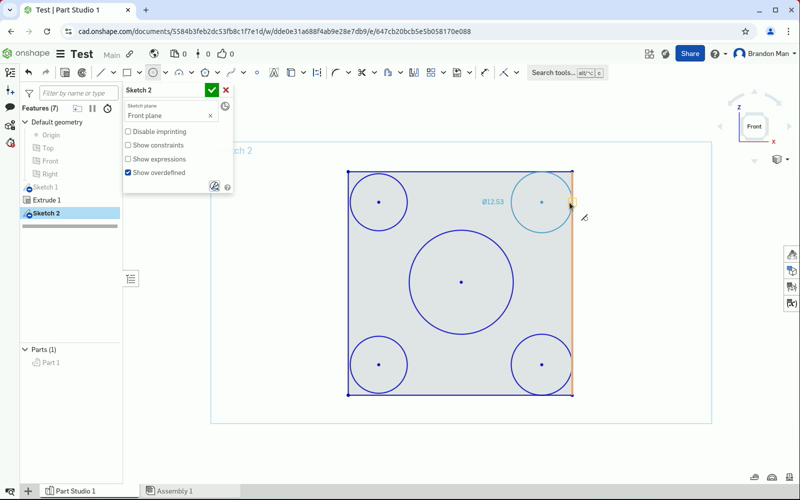
mouse_move(374, 276)
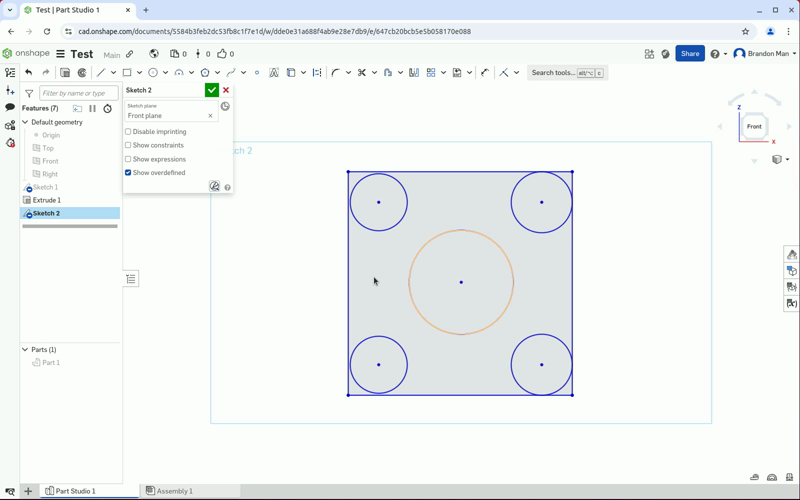
click(374, 276)
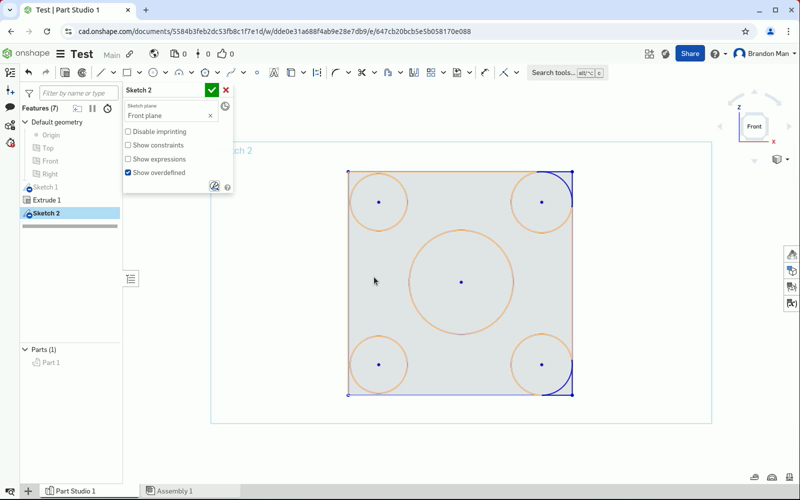
mouse_move(73, 352)
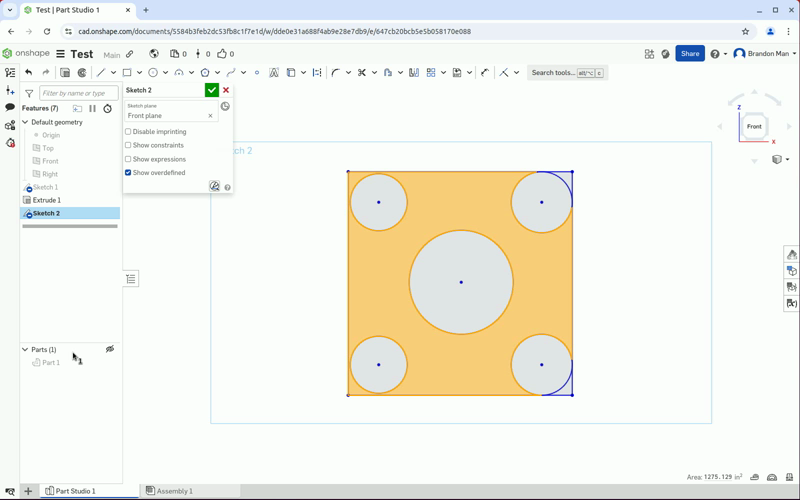
key(shift+y)
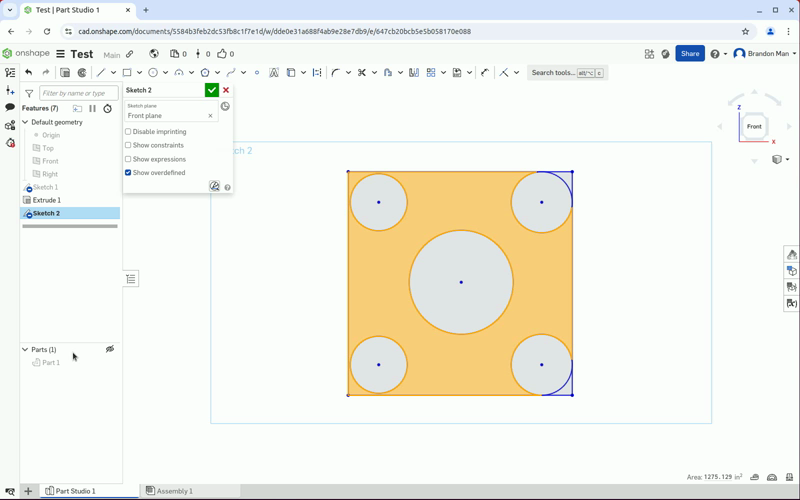
key(shift+e)
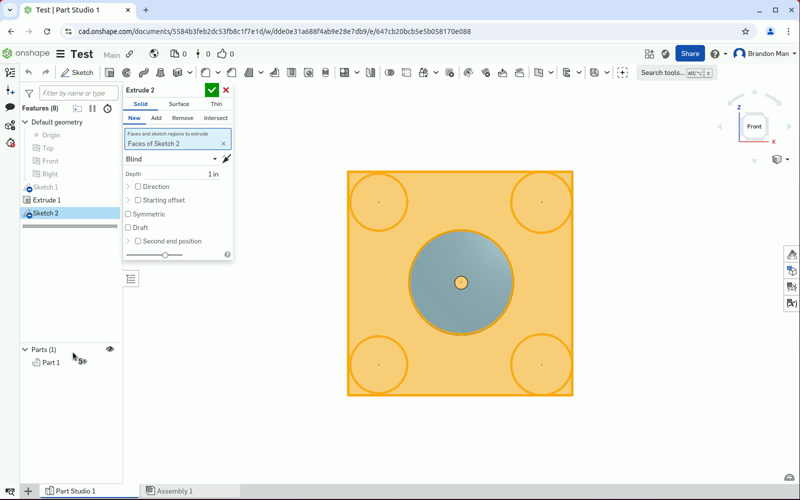
mouse_move(143, 106)
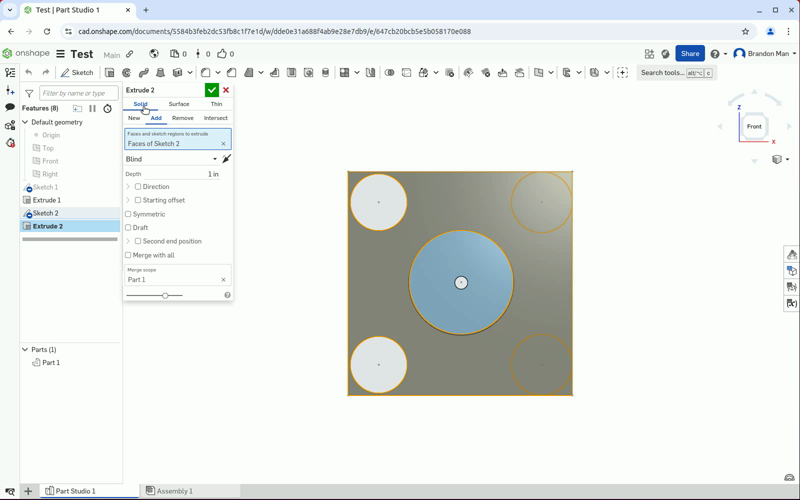
click(143, 106)
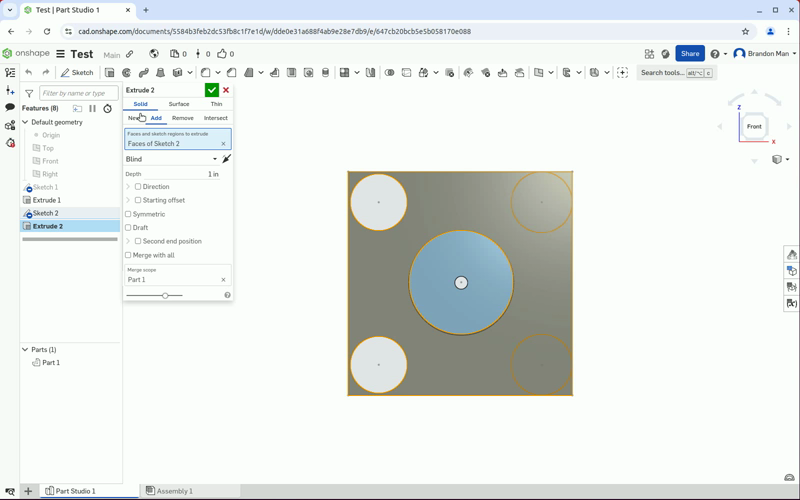
mouse_move(137, 120)
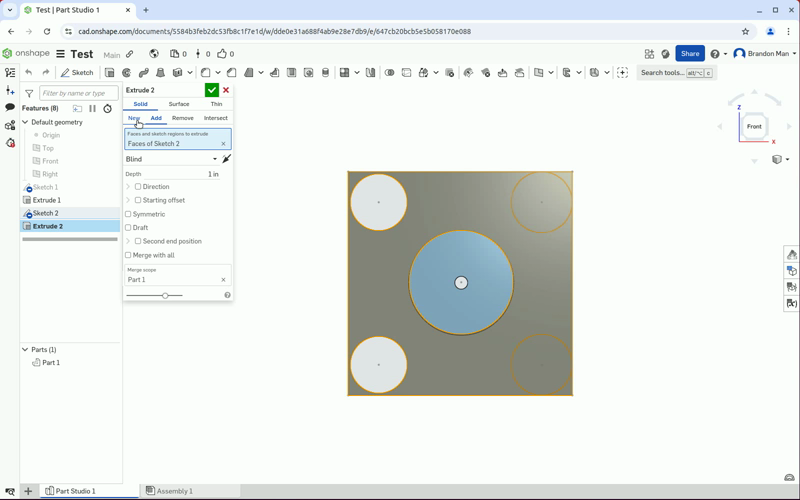
click(137, 120)
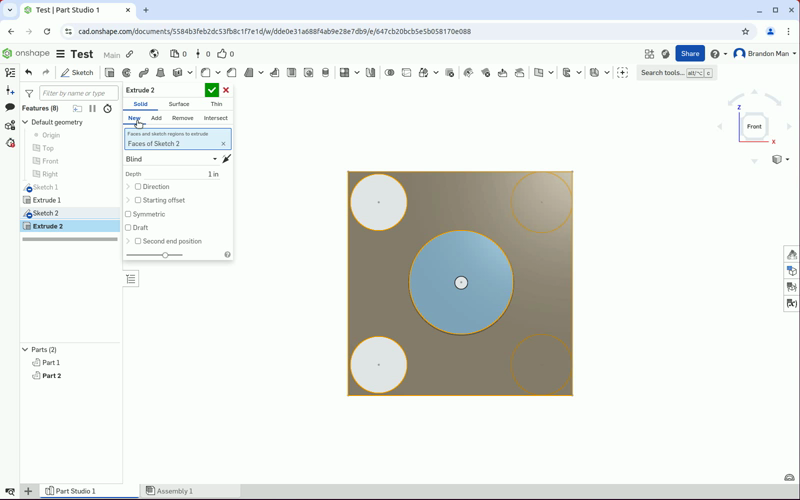
key(tab, 4)
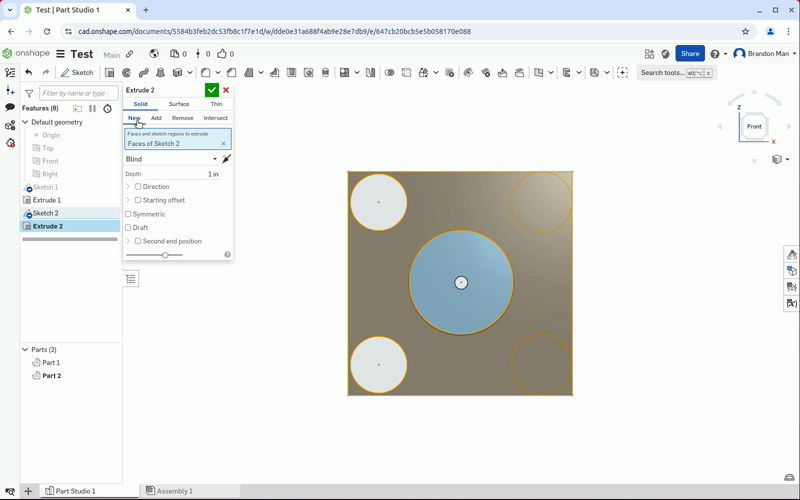
text(7.462)
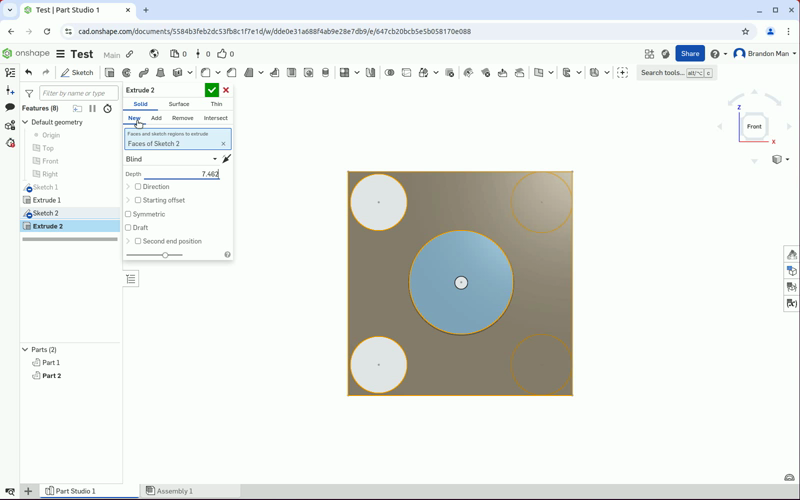
key(enter)
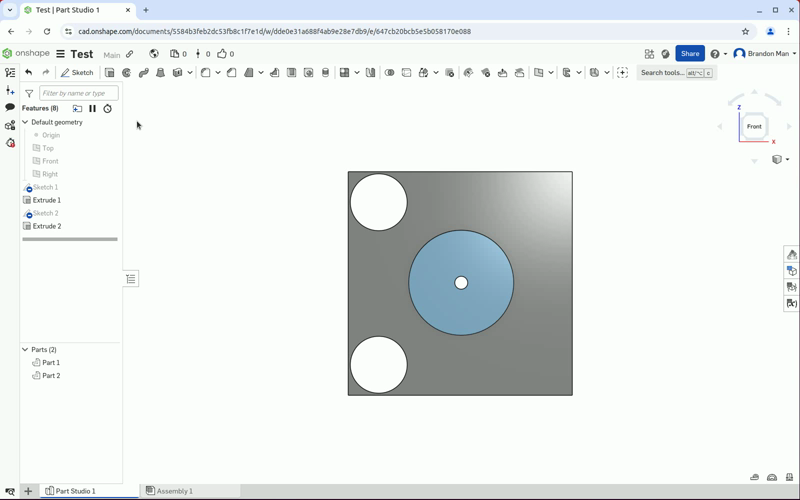
key(shift+h)
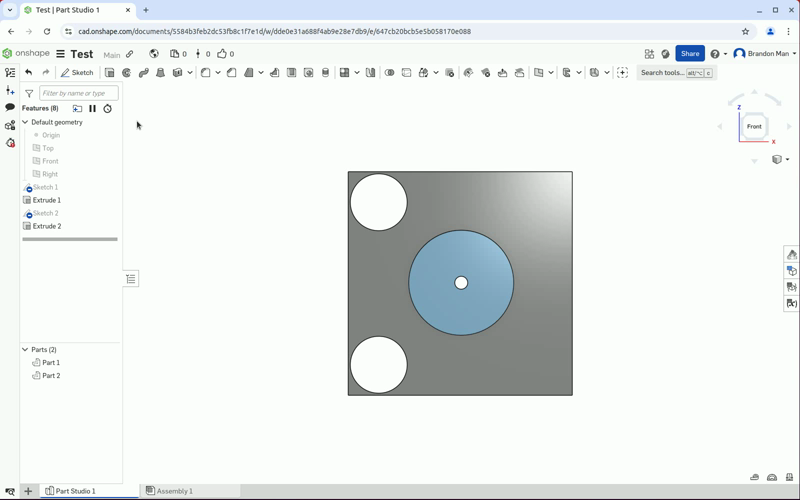
key(shift+h)
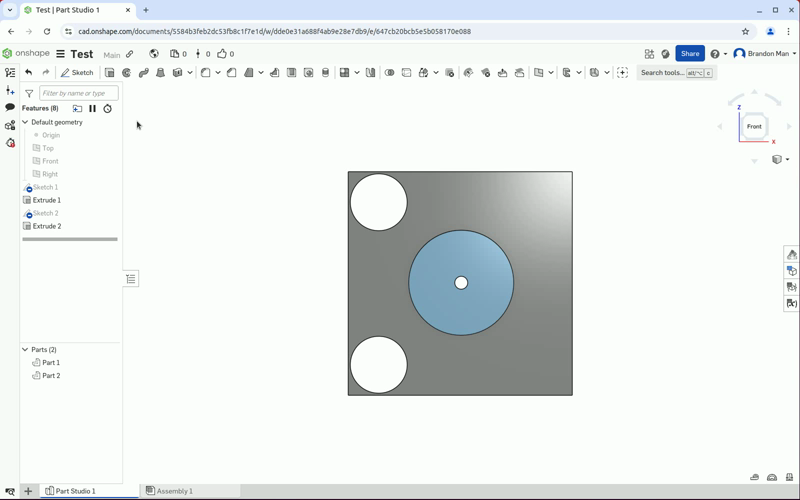
mouse_move(73, 189)
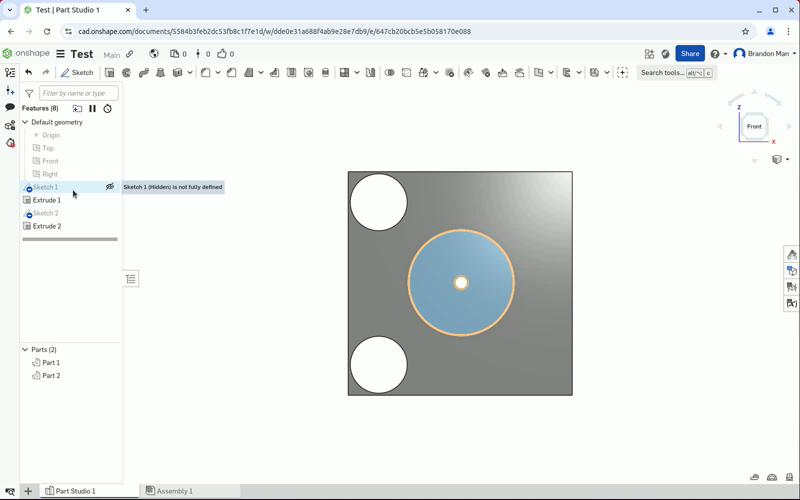
click(73, 189)
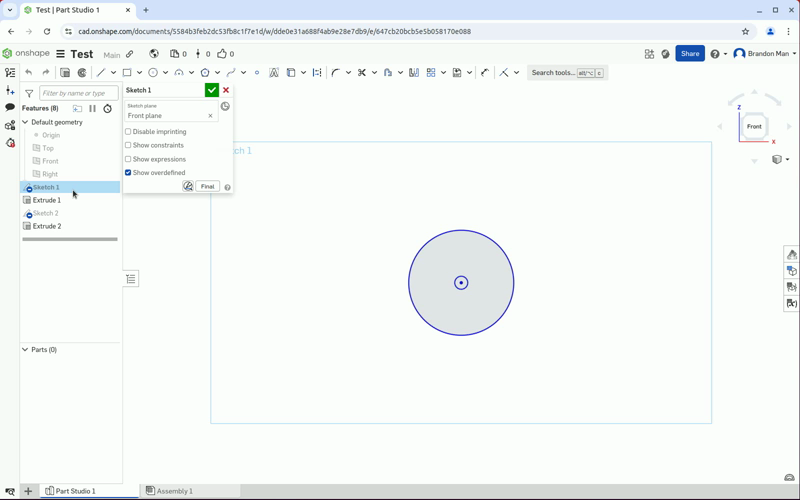
mouse_move(229, 92)
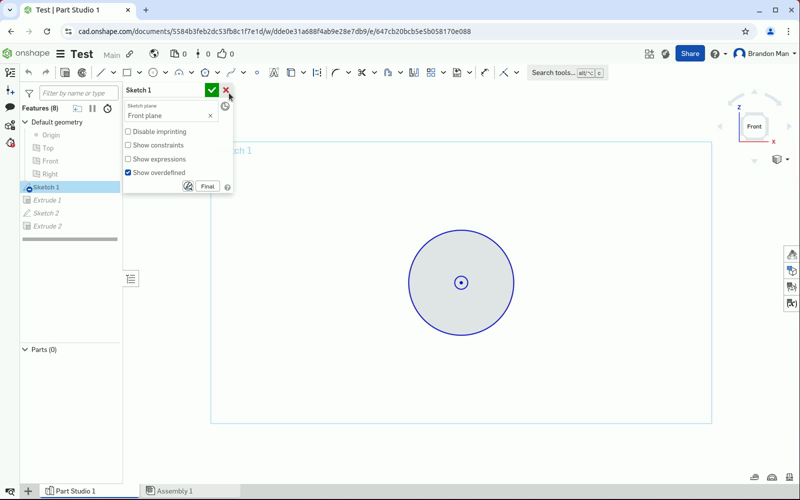
click(229, 92)
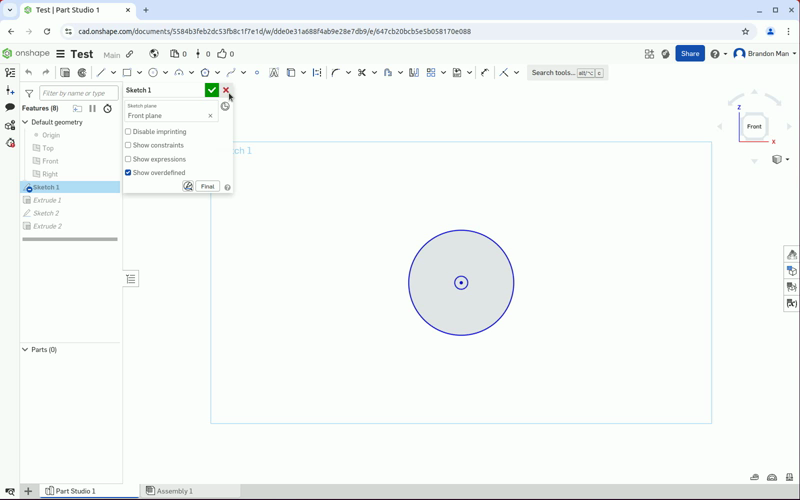
key(shift+s)
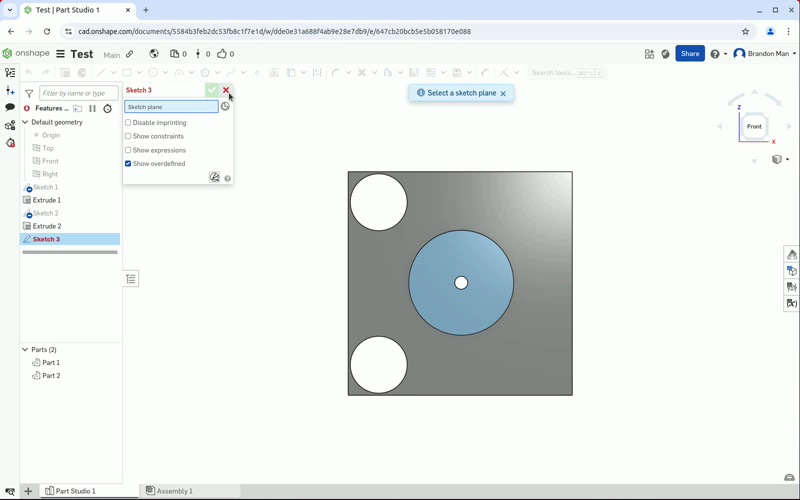
mouse_move(73, 163)
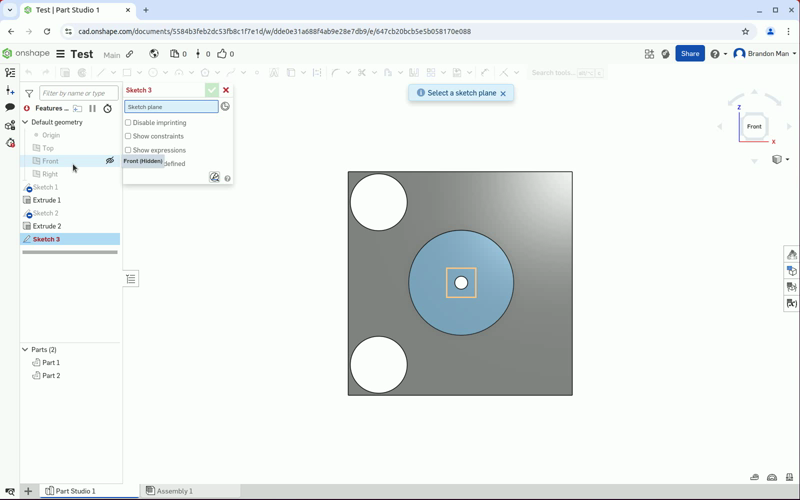
click(73, 163)
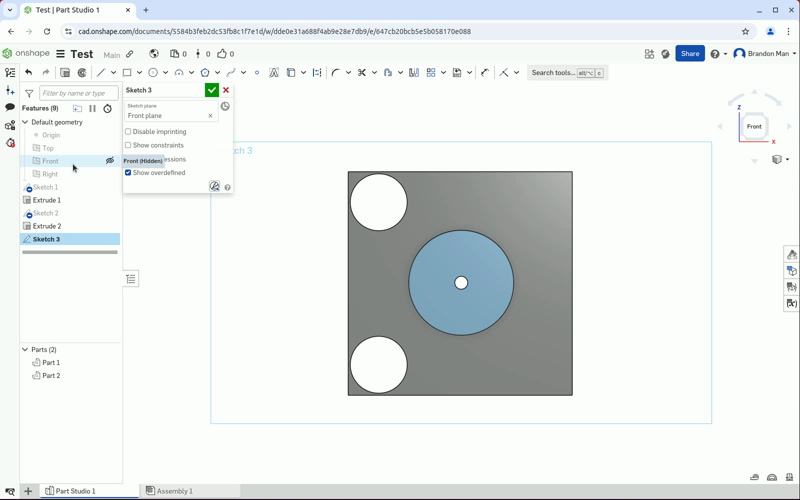
mouse_move(73, 352)
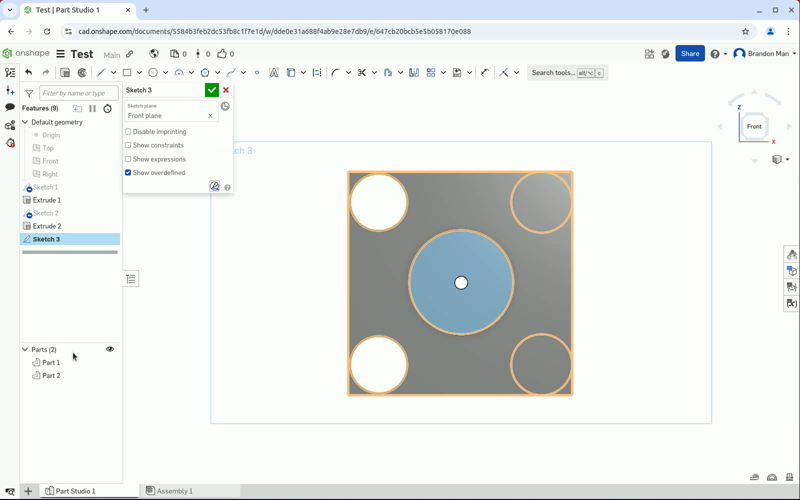
key(y)
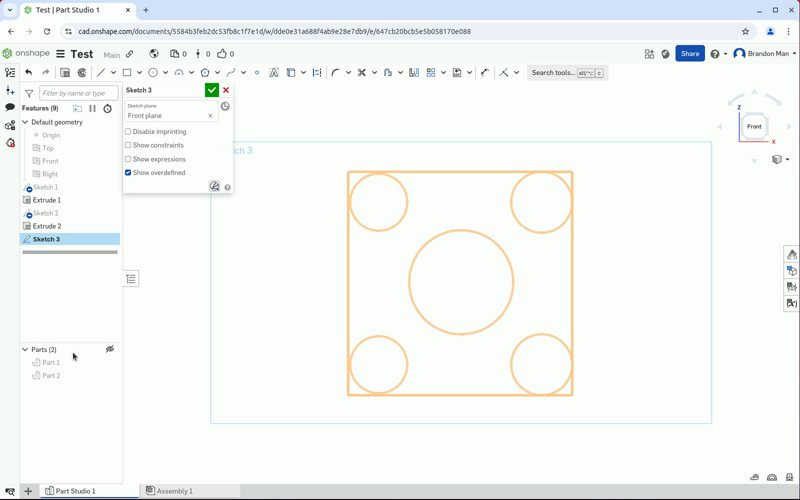
key(c)
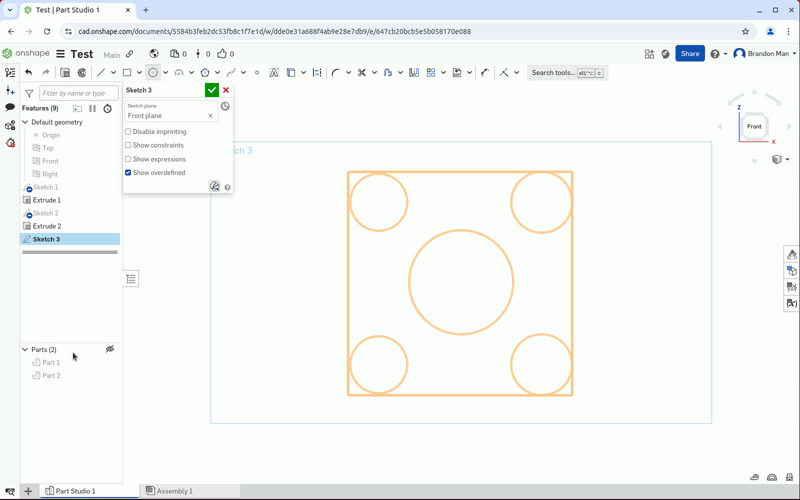
key_down(shift)
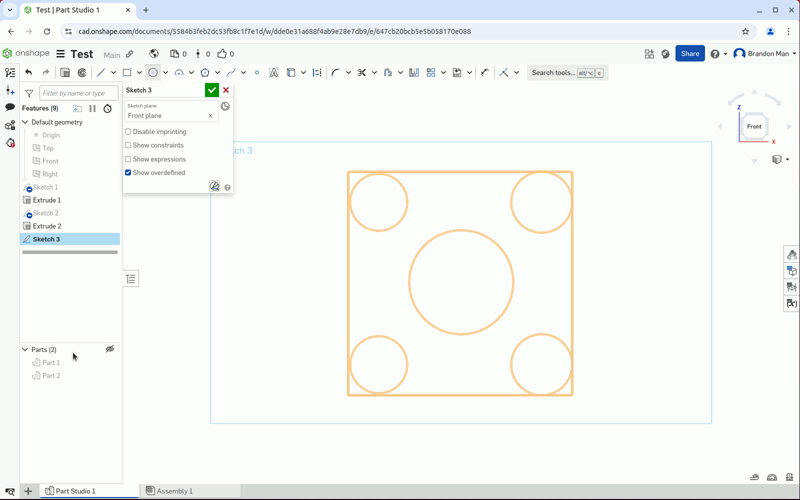
mouse_move(543, 200)
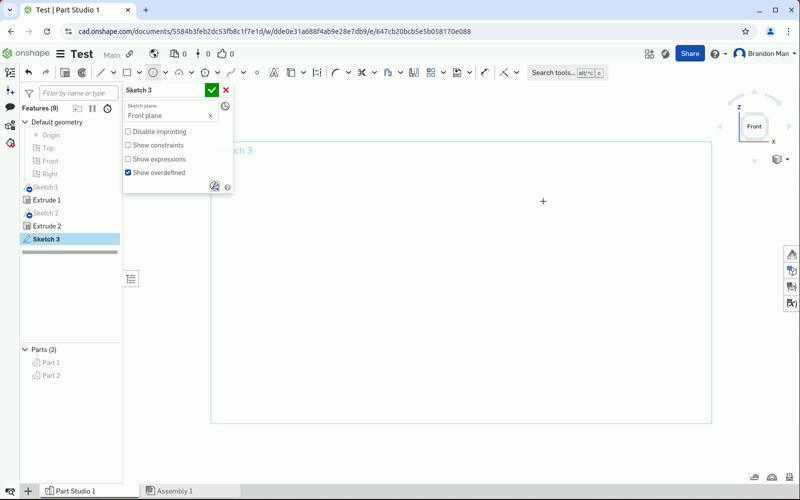
click(543, 200)
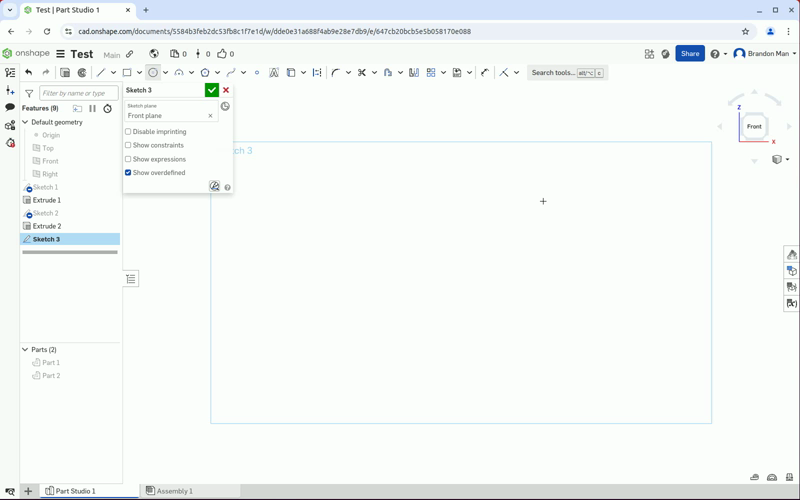
key_up(shift)
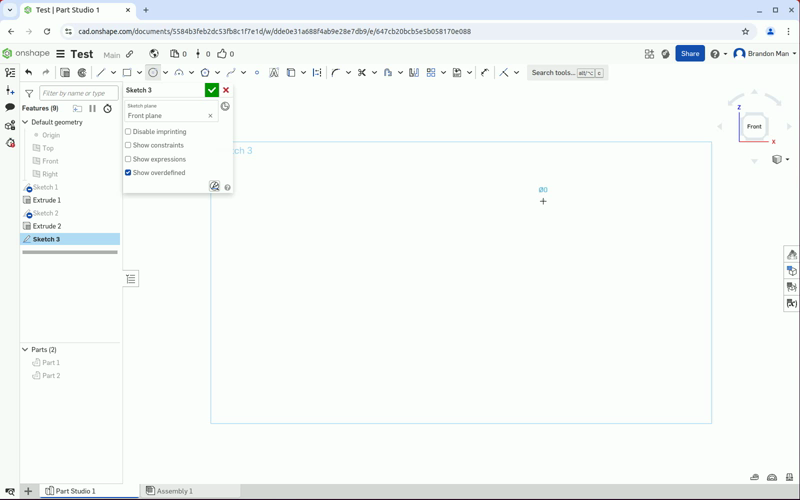
mouse_move(572, 200)
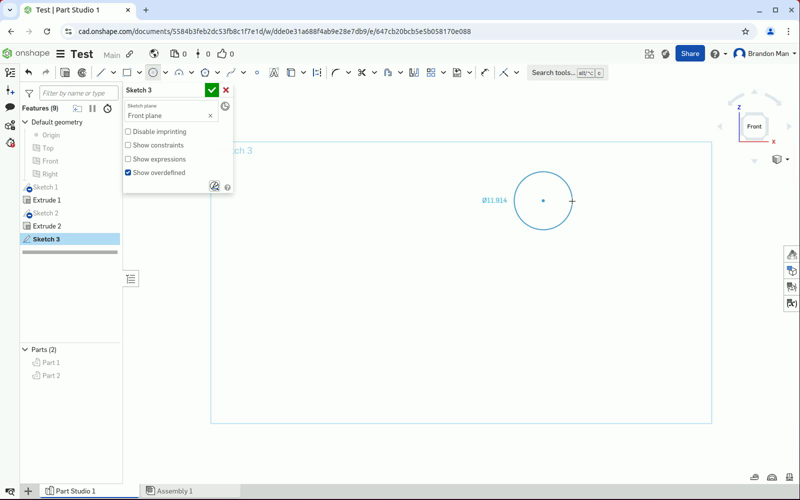
click(572, 200)
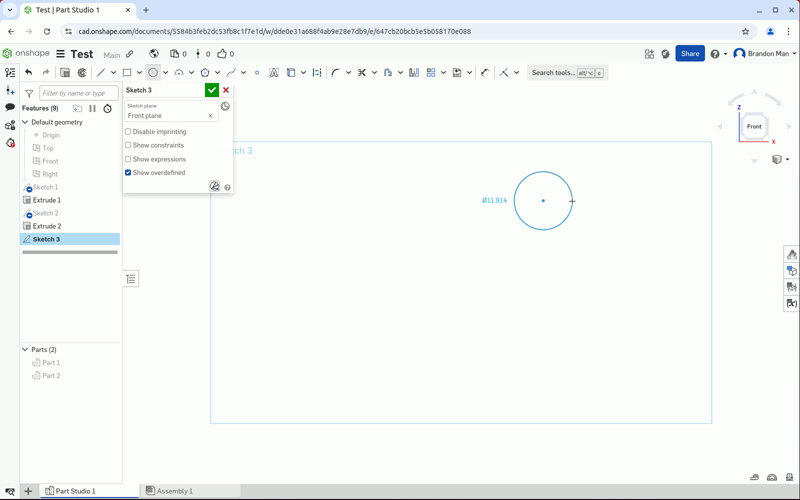
key(esc)
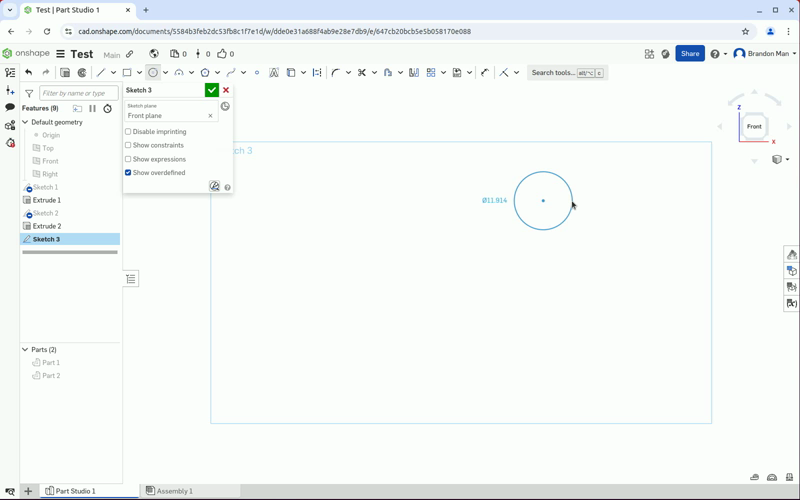
key(c)
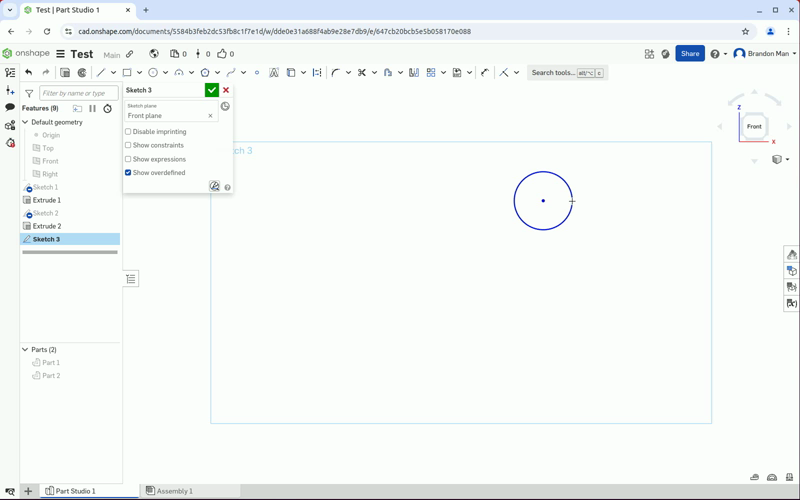
key_down(shift)
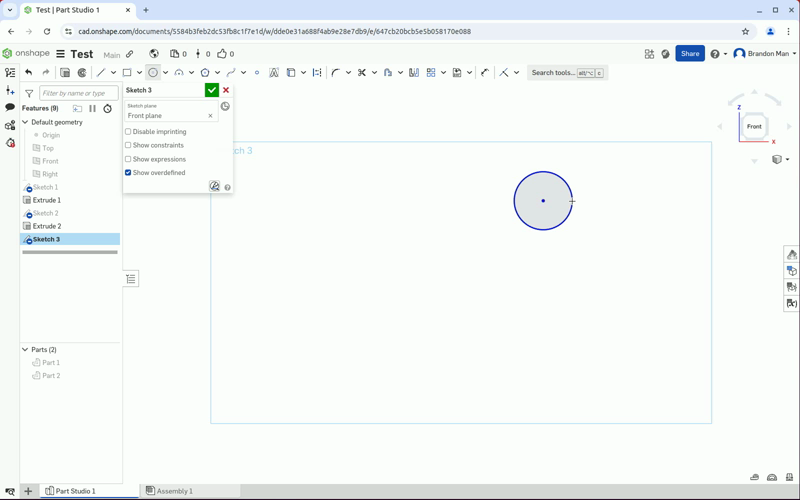
mouse_move(543, 200)
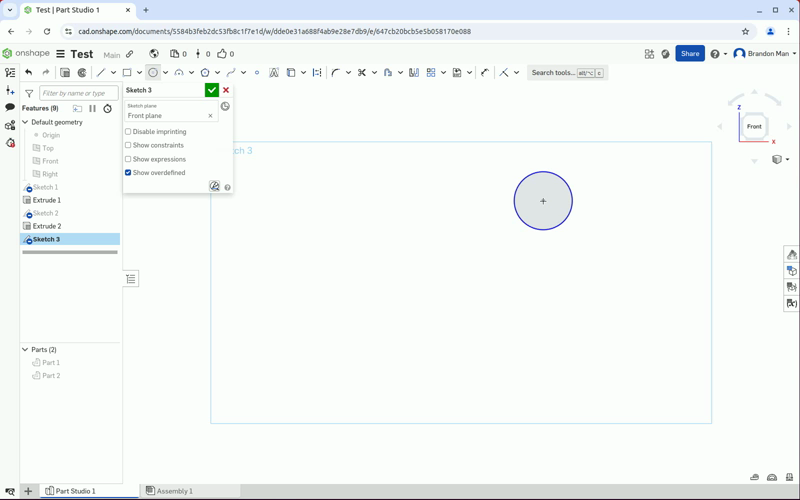
click(543, 200)
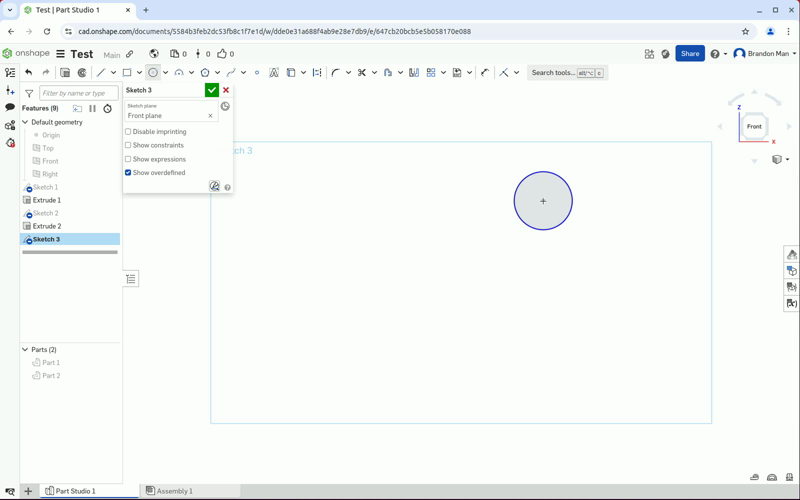
key_up(shift)
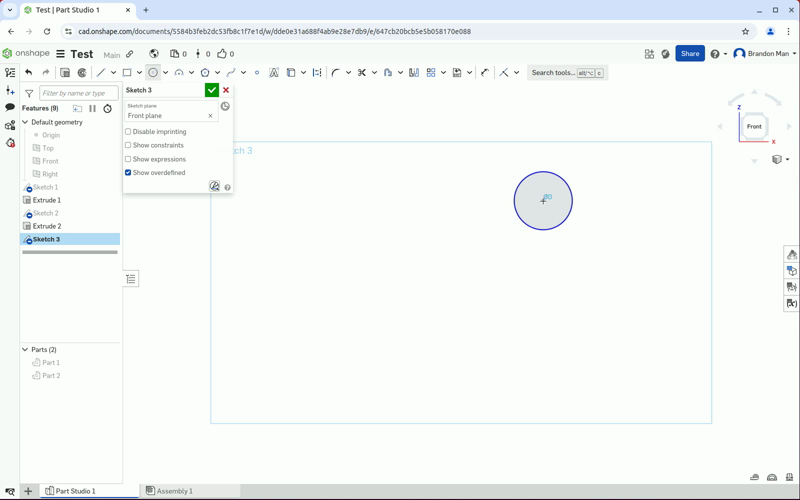
mouse_move(561, 200)
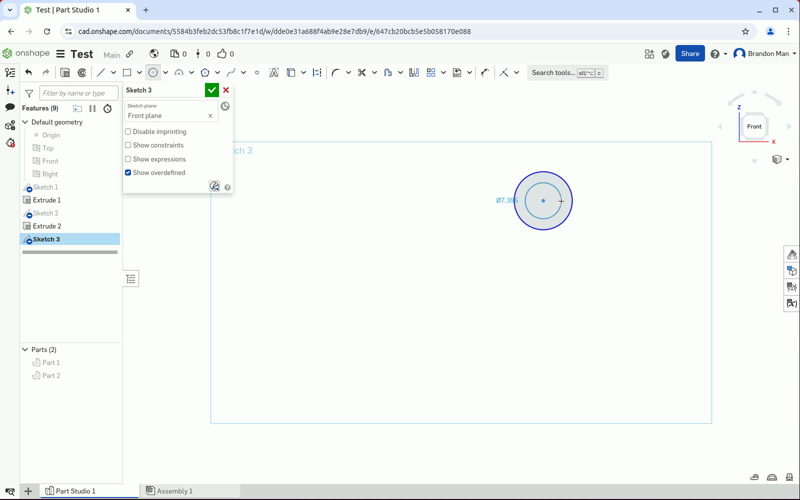
click(561, 200)
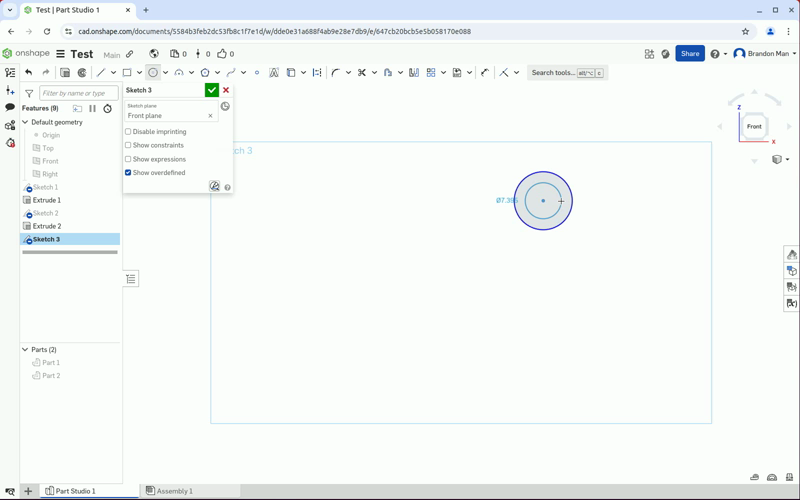
key(esc)
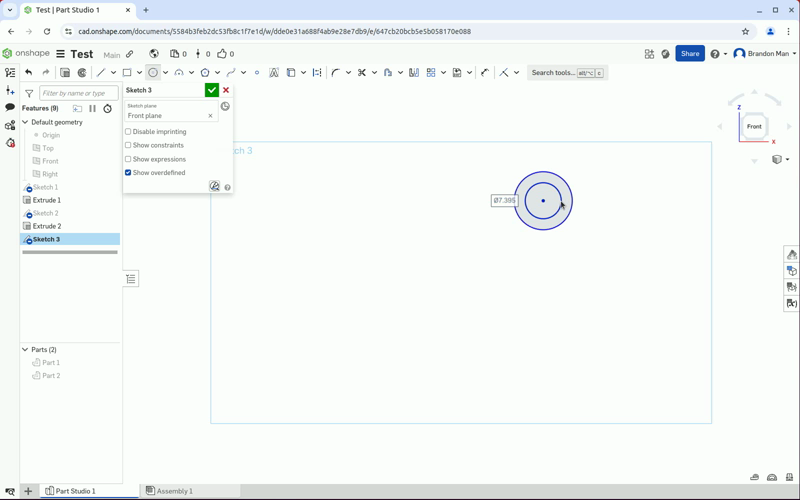
mouse_move(536, 224)
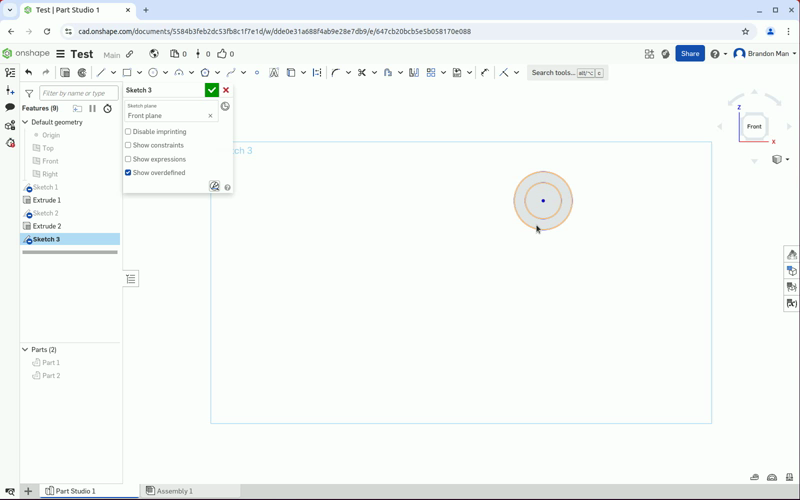
scroll(6)
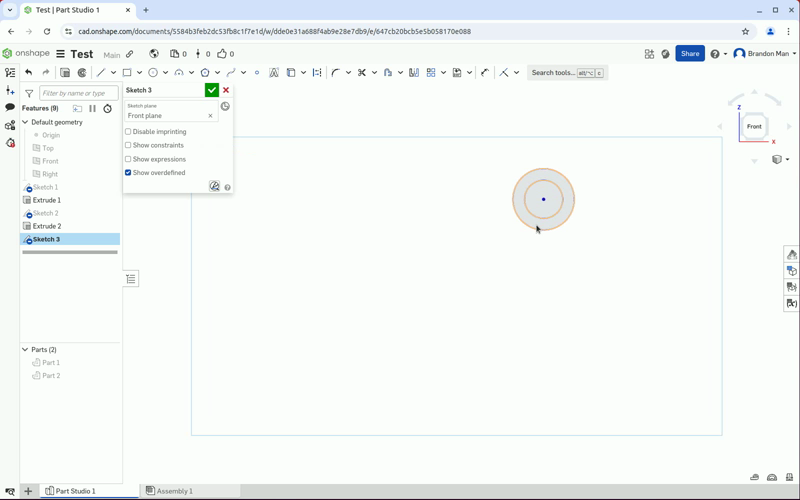
scroll(6)
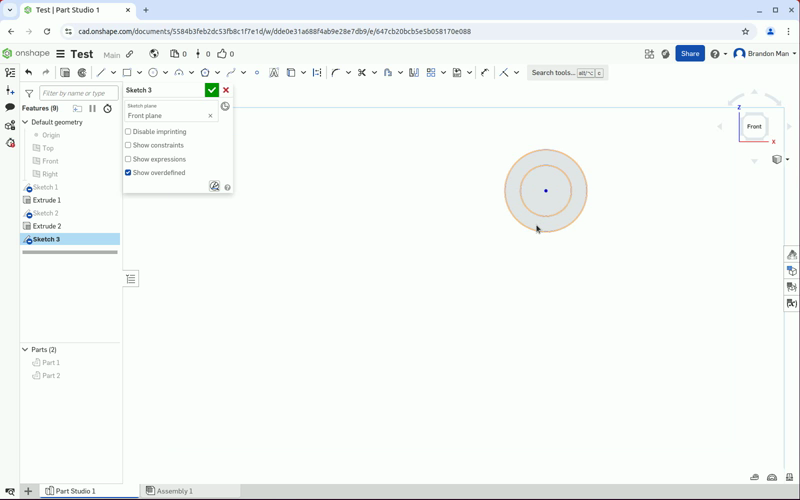
scroll(6)
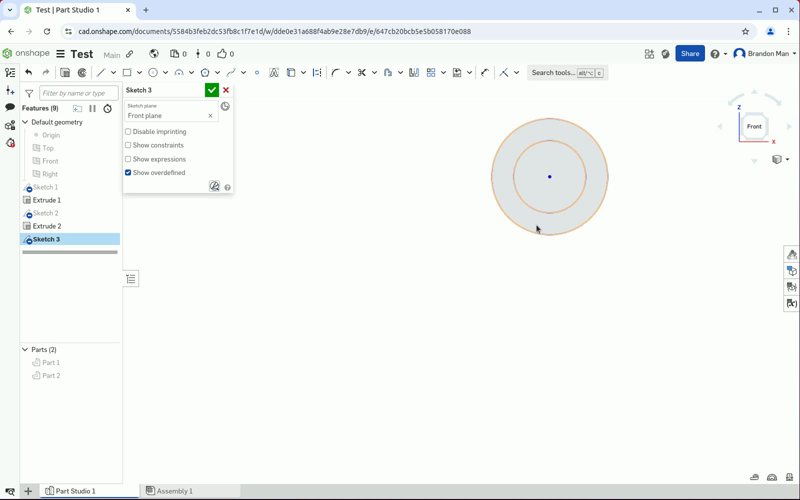
scroll(6)
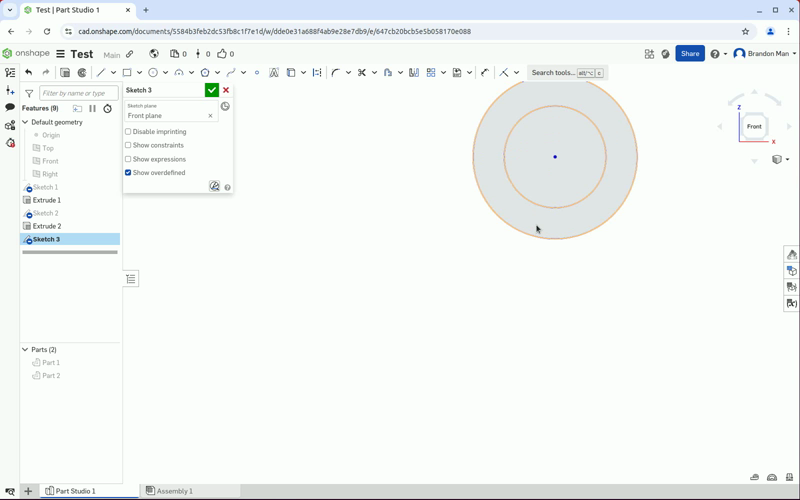
scroll(6)
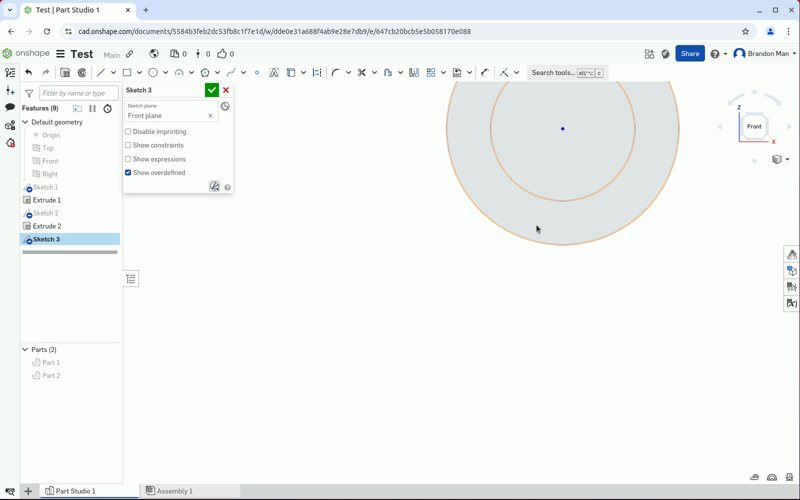
scroll(6)
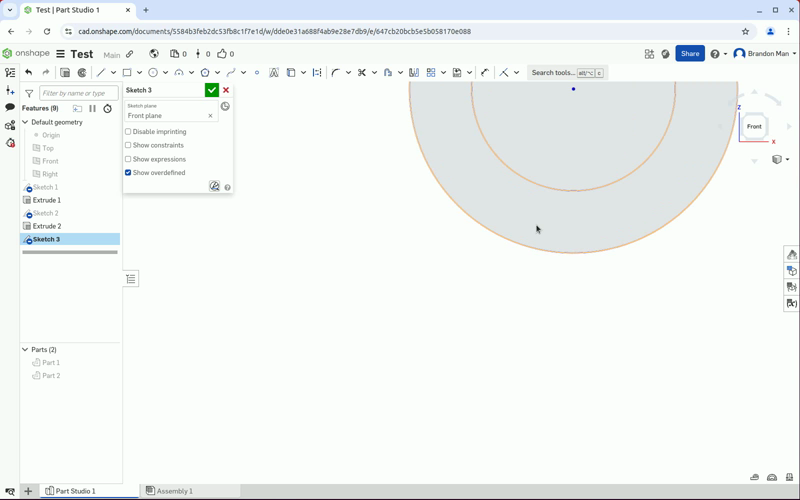
scroll(6)
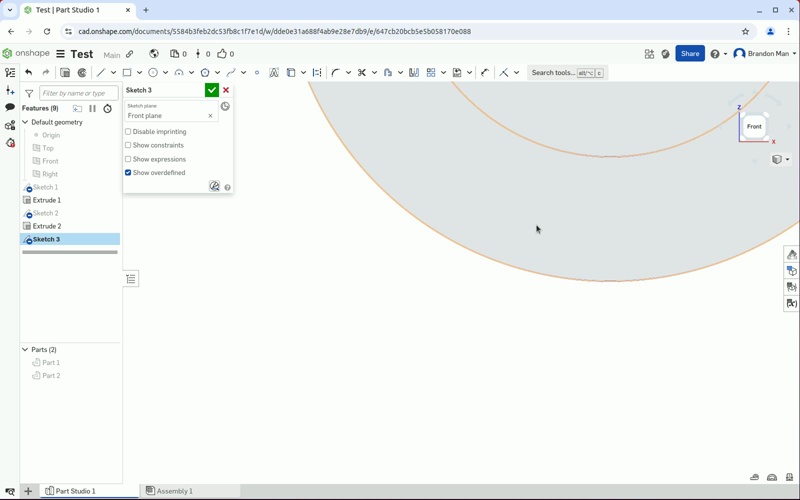
click(536, 224)
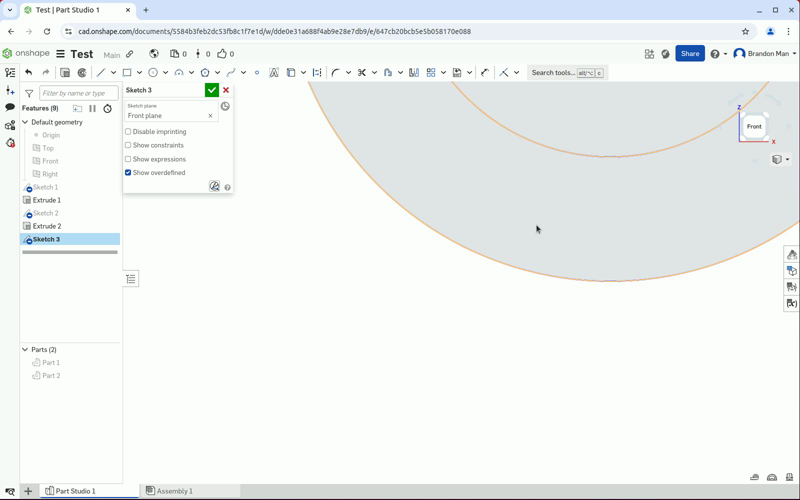
scroll(-6)
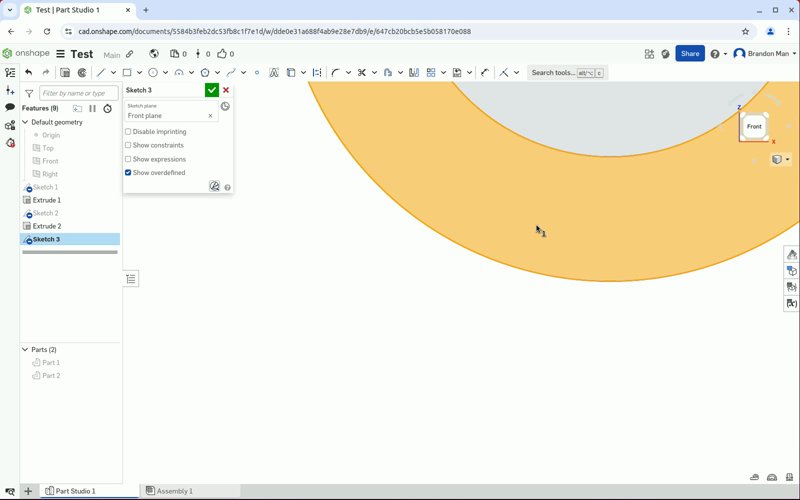
scroll(-6)
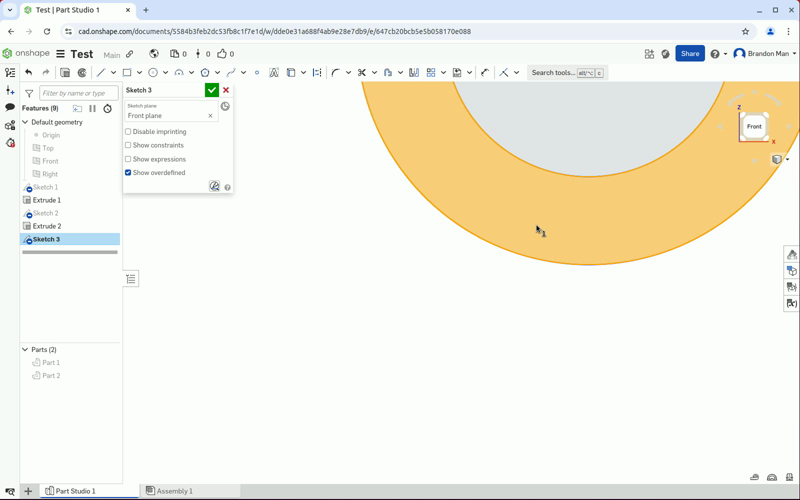
scroll(-6)
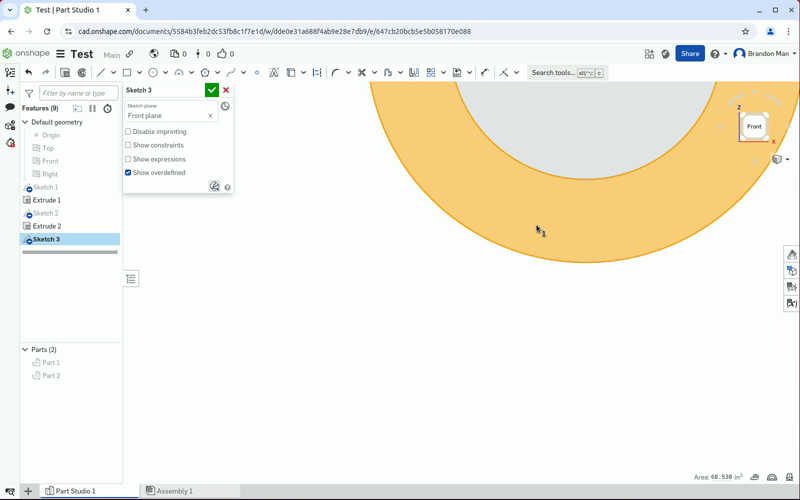
scroll(-6)
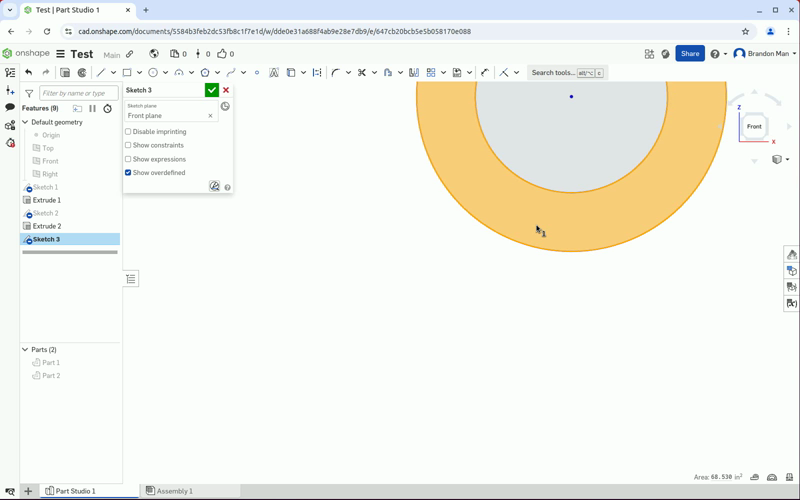
scroll(-6)
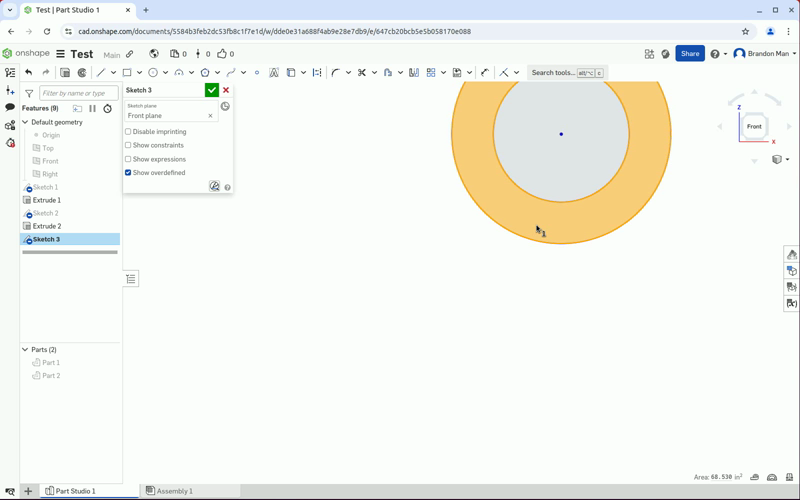
scroll(-6)
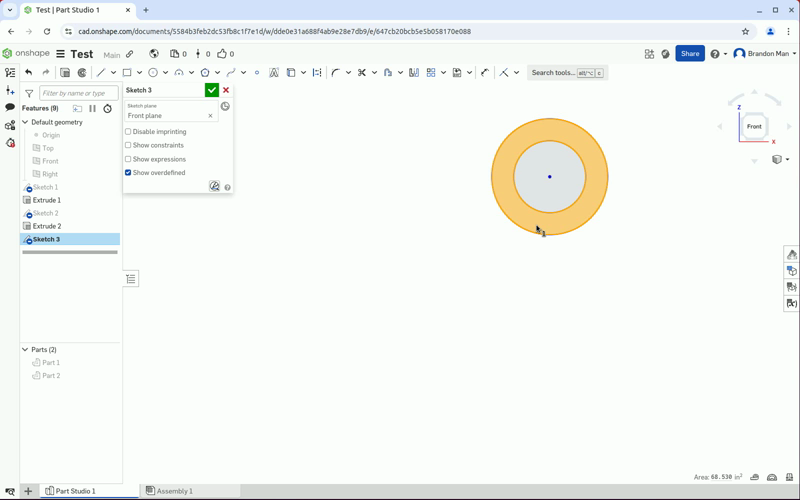
scroll(-6)
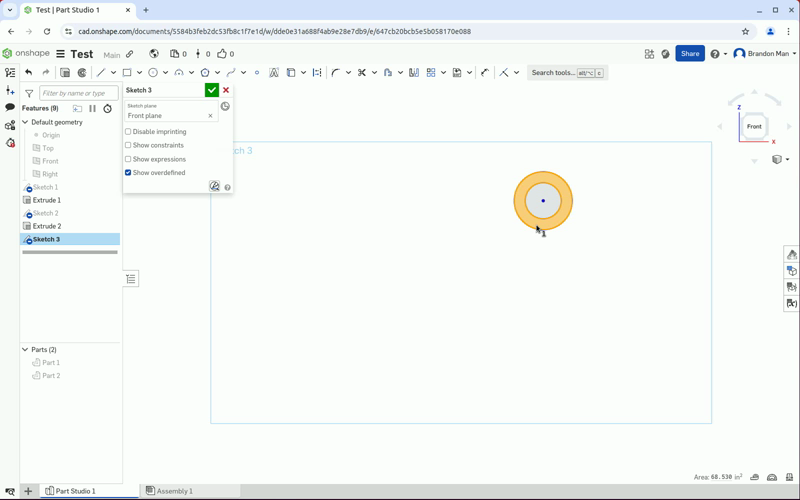
mouse_move(73, 352)
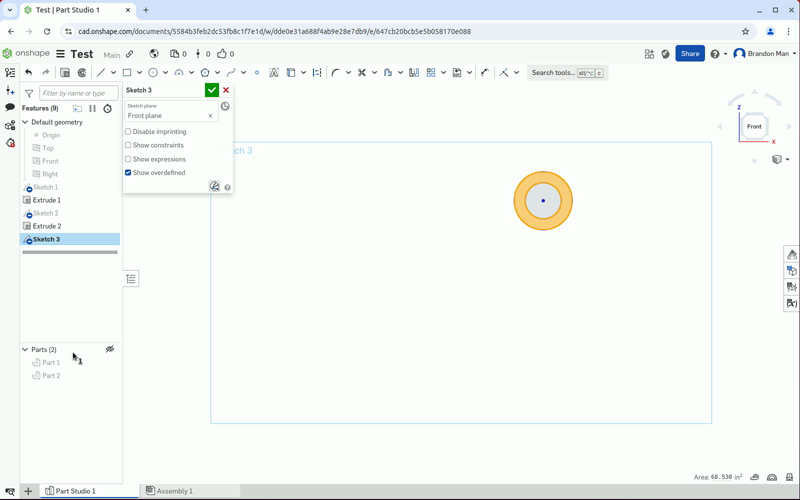
key(shift+y)
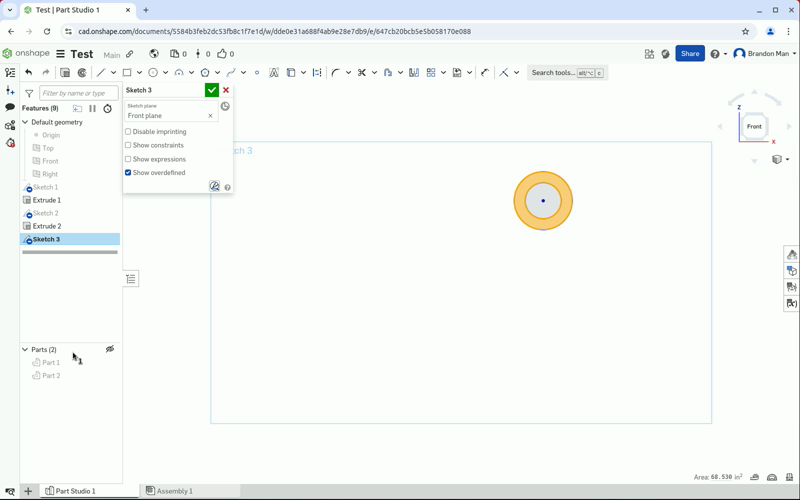
key(shift+e)
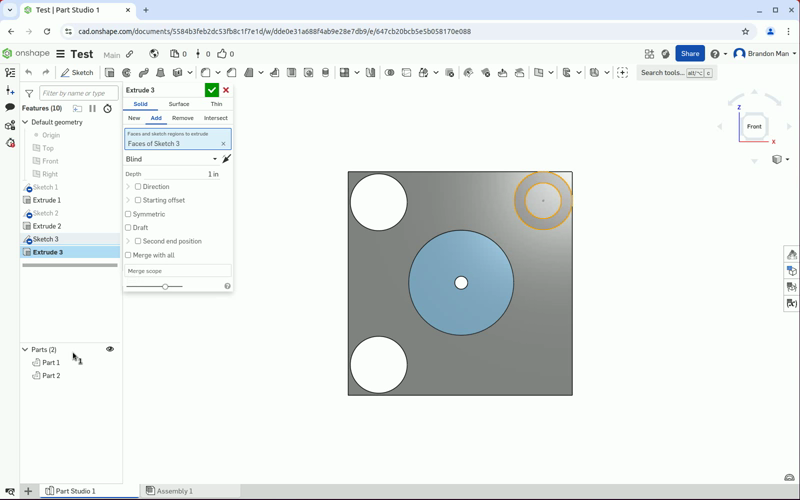
mouse_move(143, 106)
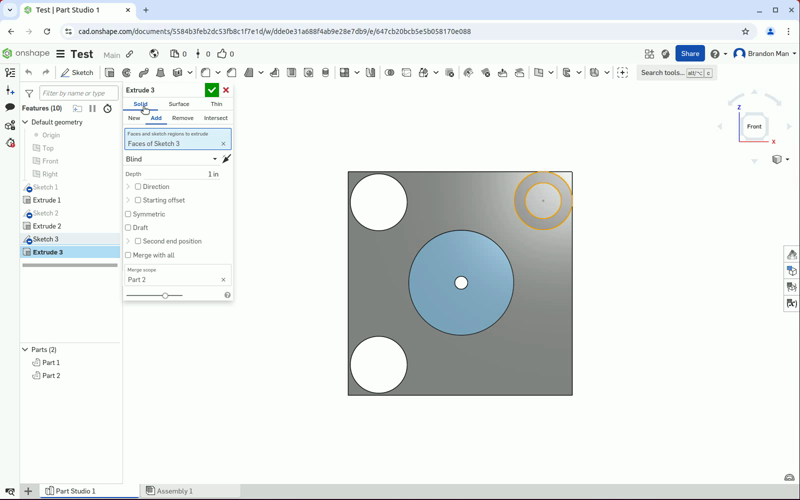
click(143, 106)
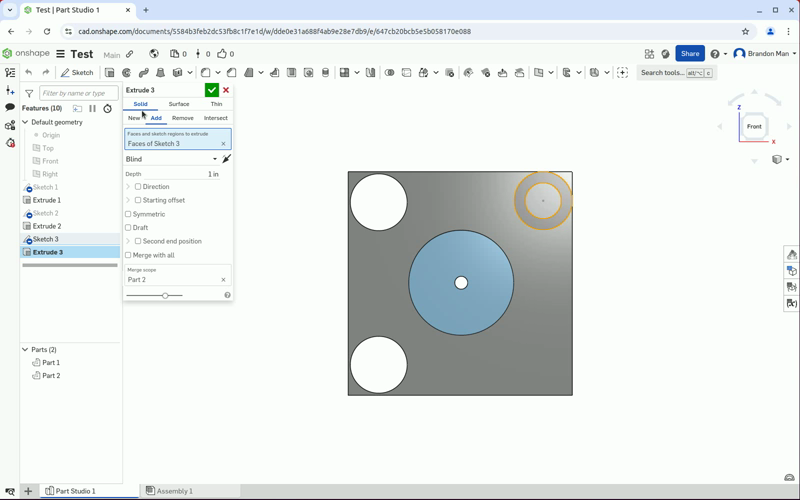
mouse_move(137, 120)
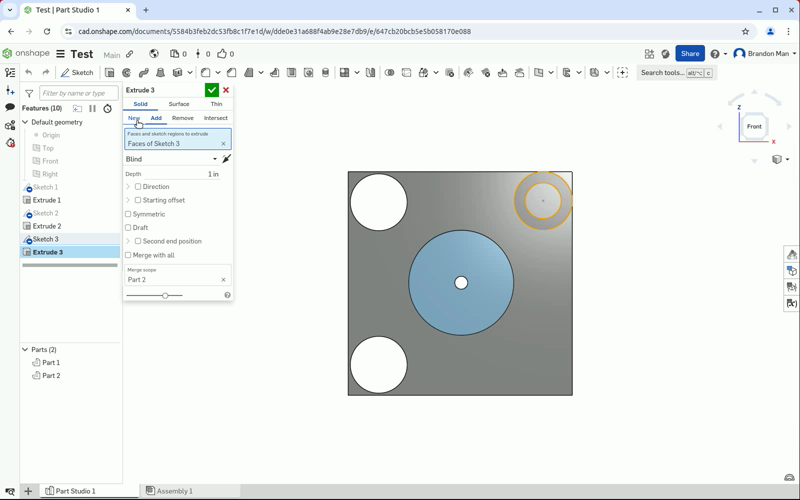
click(137, 120)
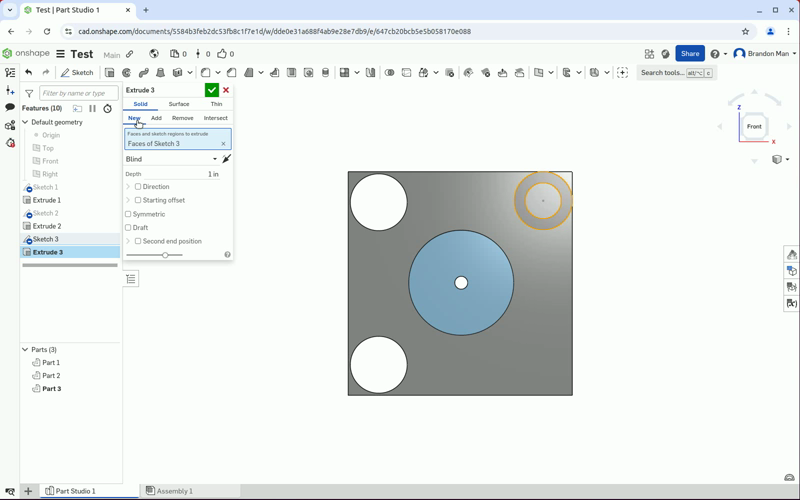
key(tab, 4)
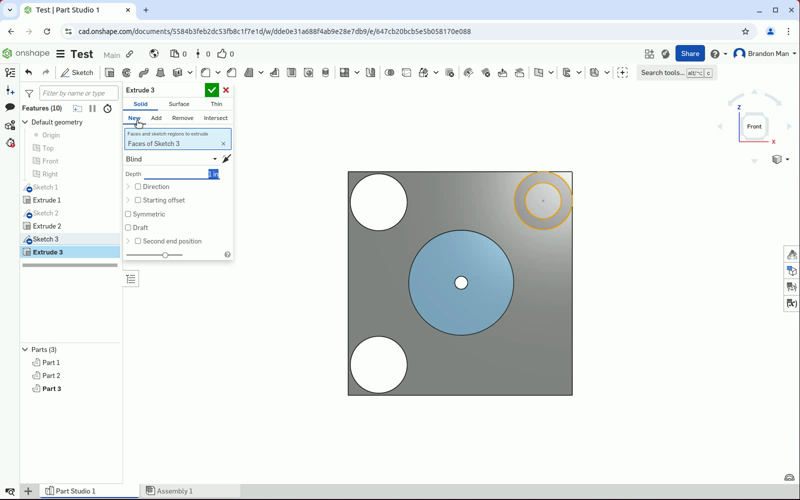
text(1.926)
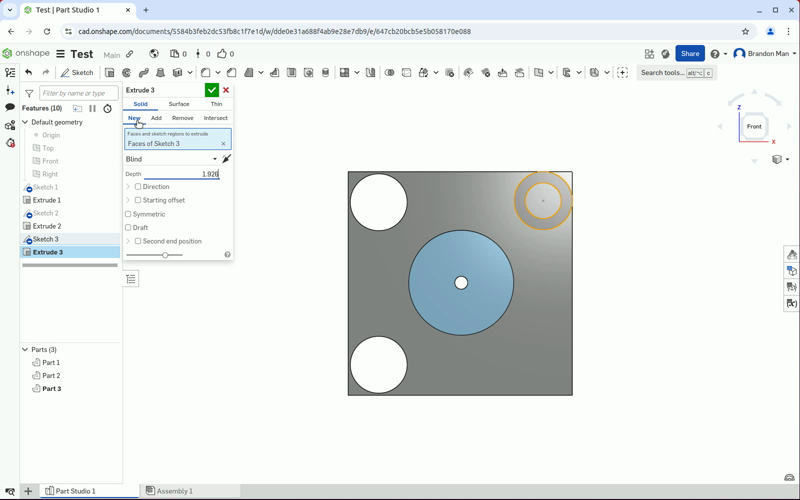
key(enter)
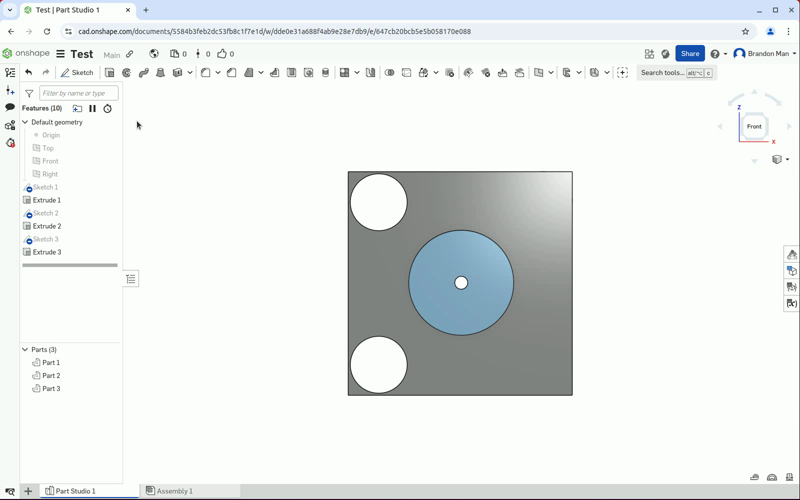
key(shift+h)
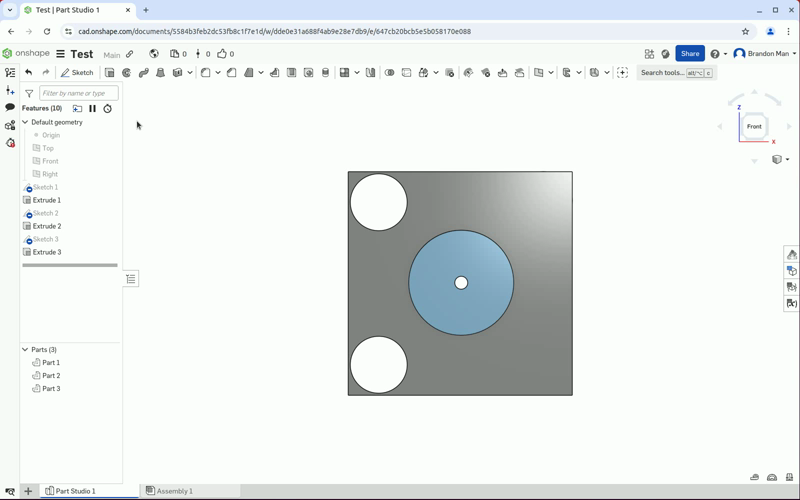
key(shift+h)
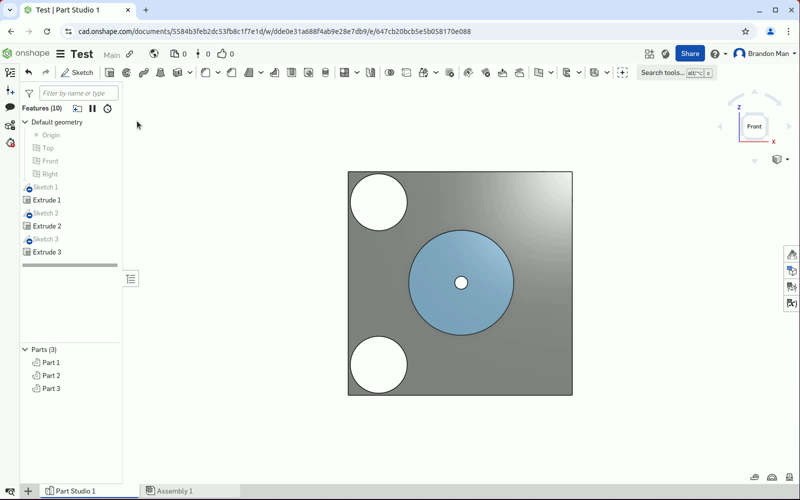
mouse_move(73, 189)
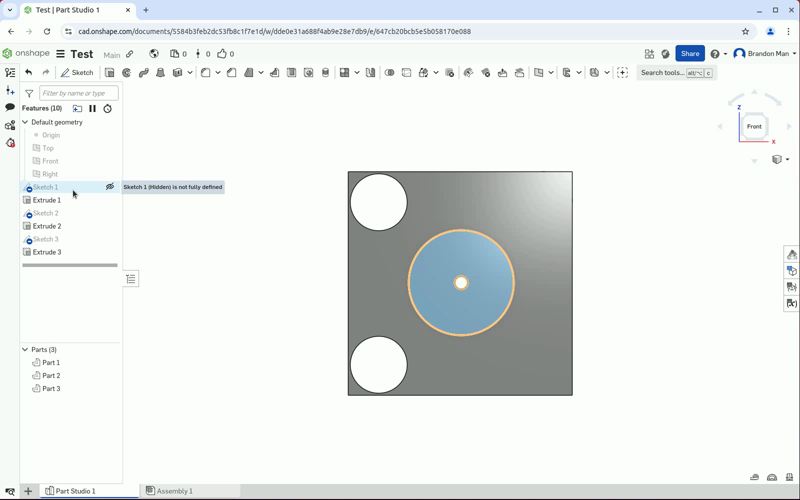
click(73, 189)
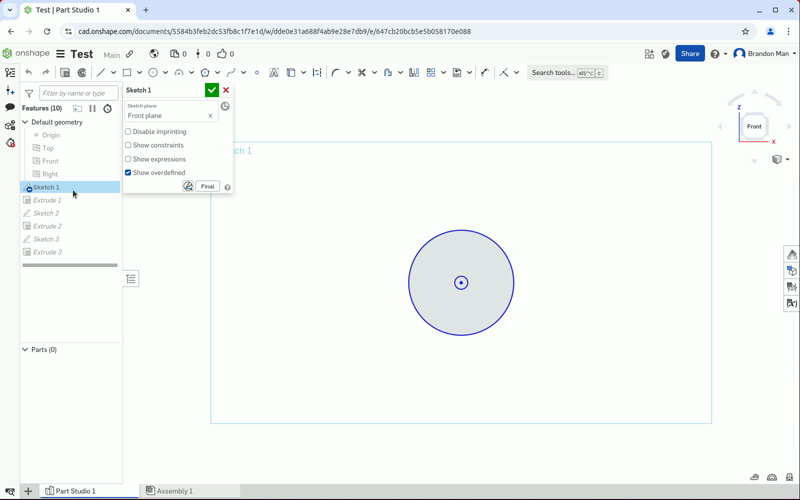
mouse_move(229, 92)
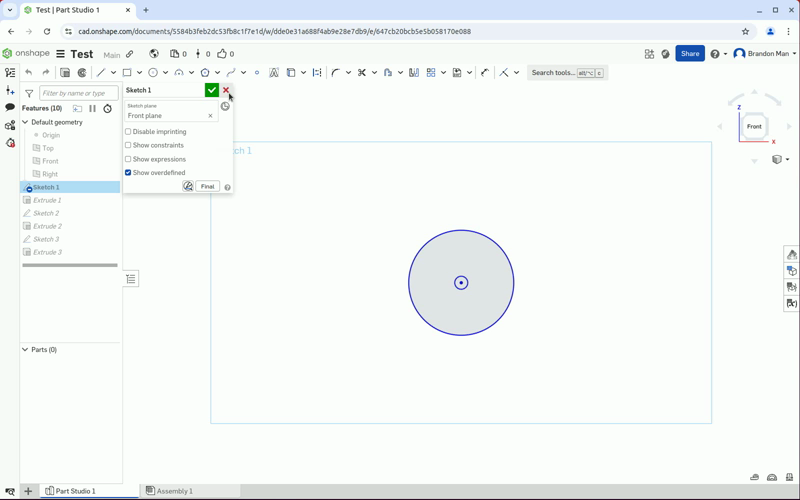
click(229, 92)
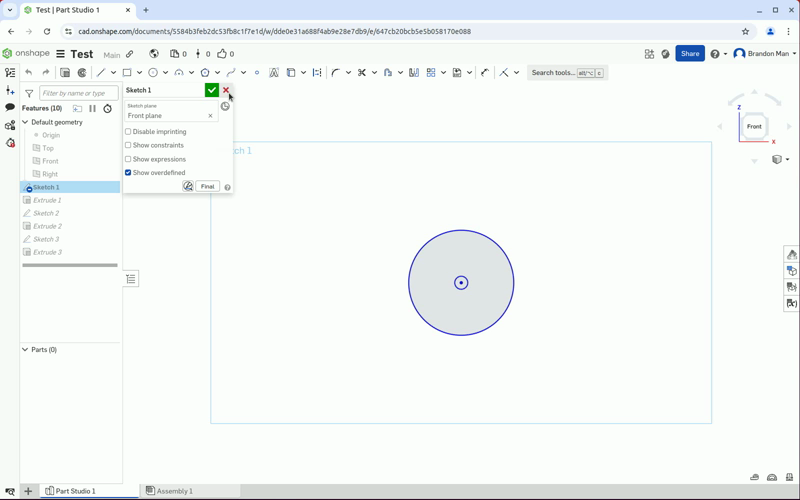
key(shift+s)
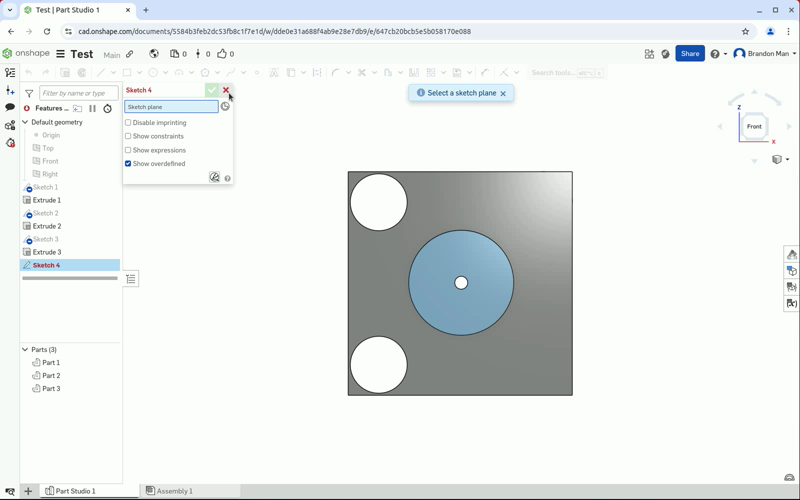
mouse_move(73, 163)
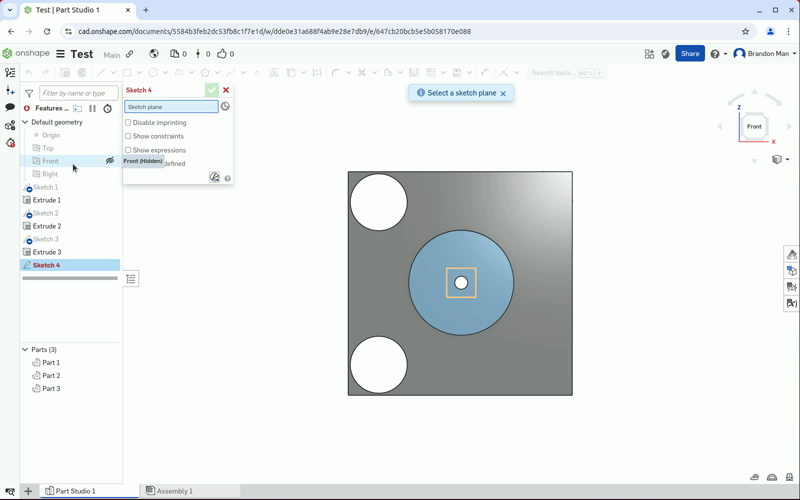
click(73, 163)
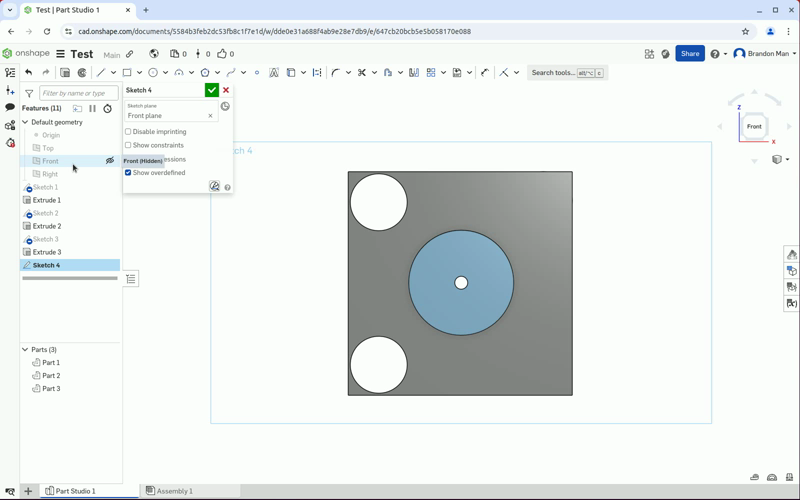
mouse_move(73, 352)
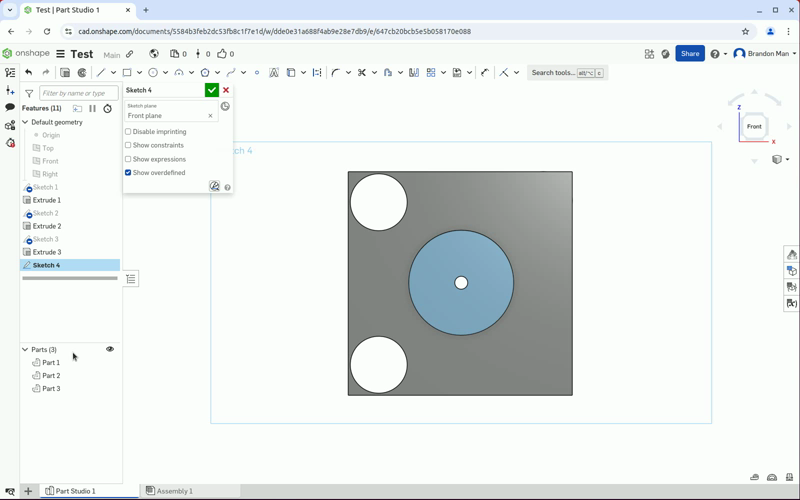
key(y)
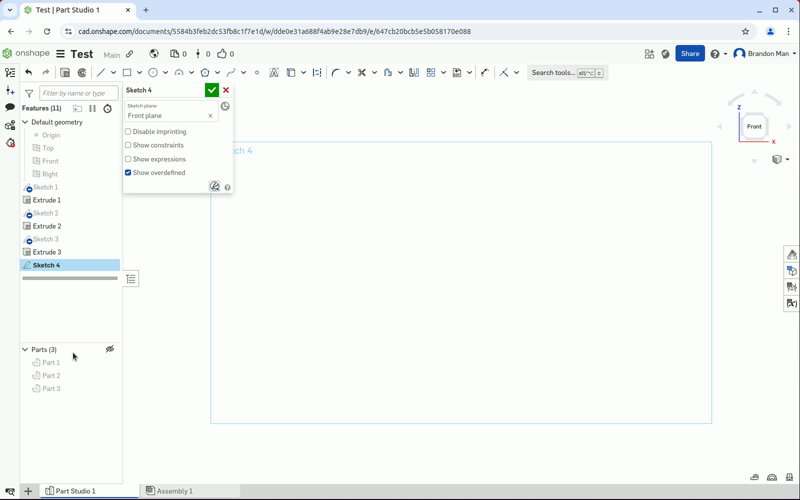
key(c)
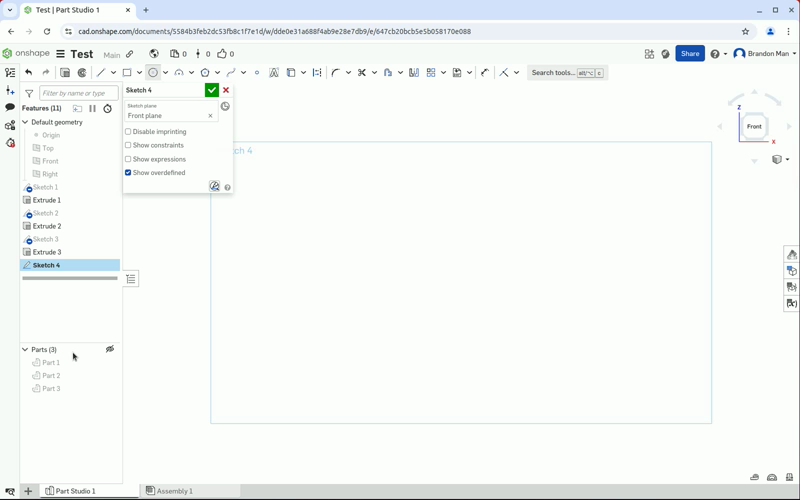
key_down(shift)
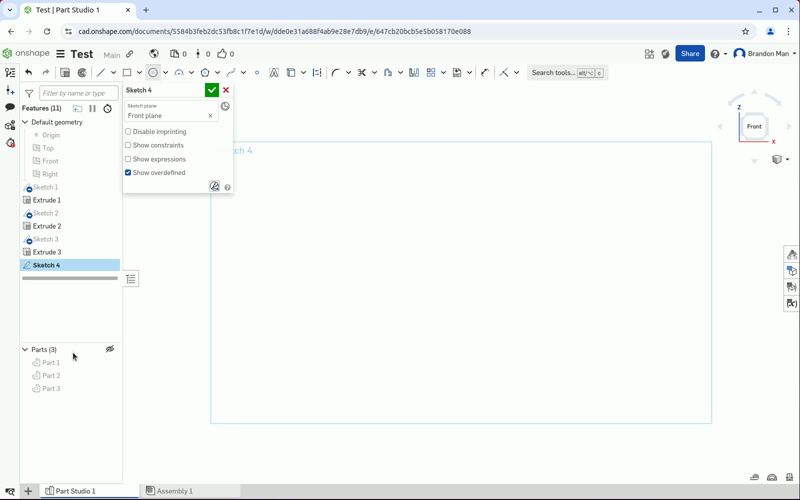
mouse_move(378, 200)
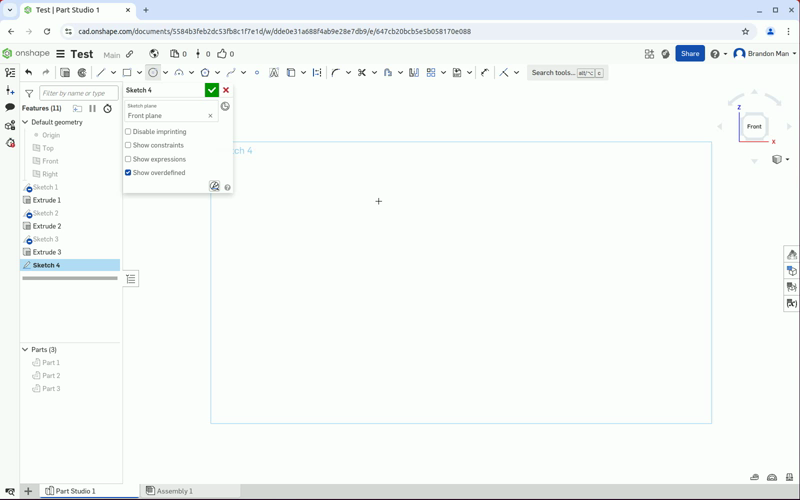
click(378, 200)
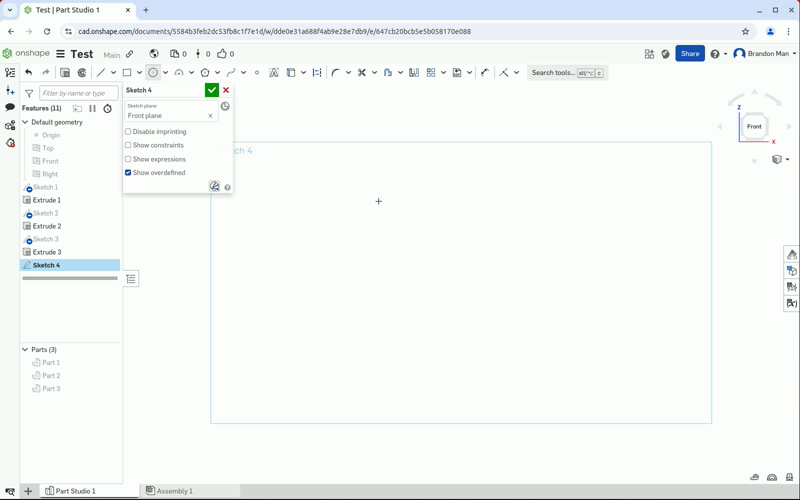
key_up(shift)
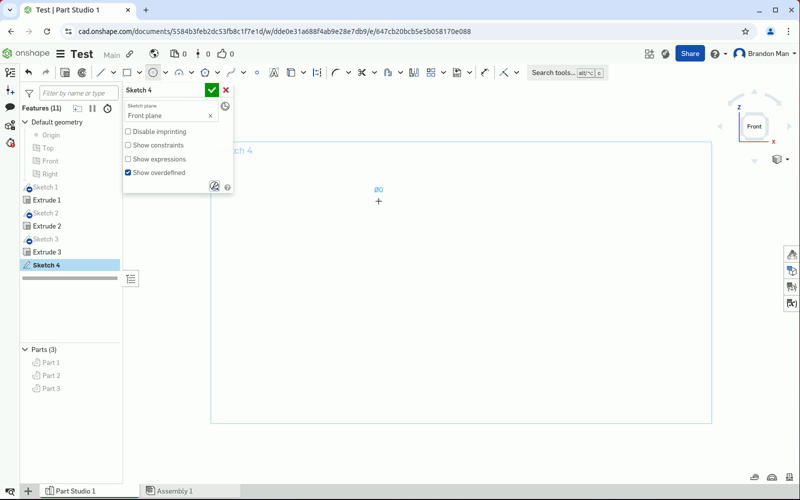
mouse_move(408, 200)
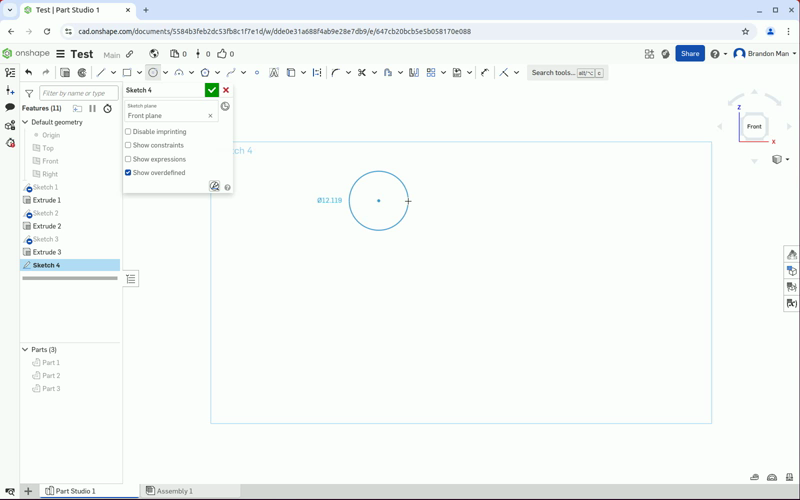
click(408, 200)
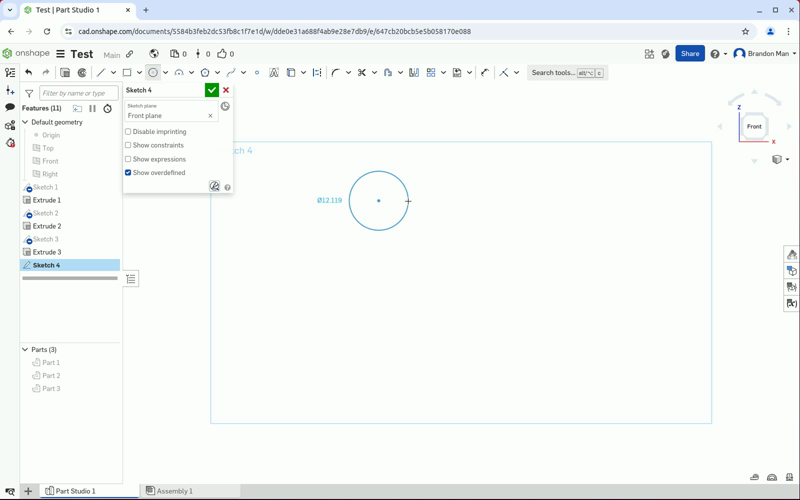
key(esc)
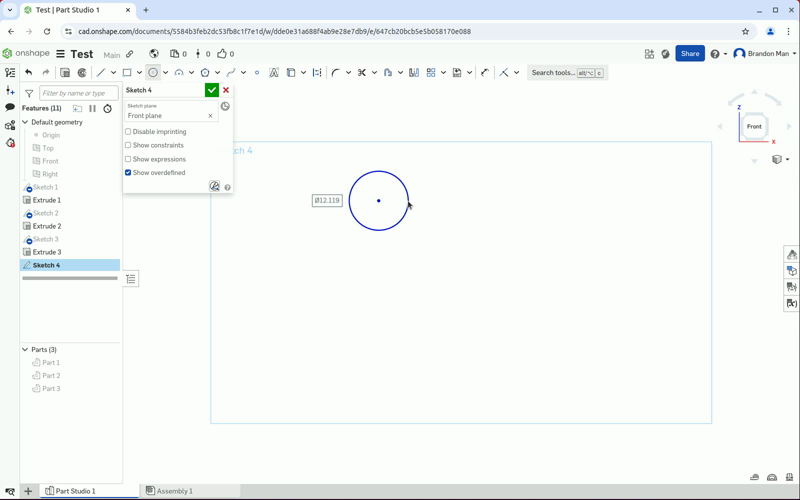
key(c)
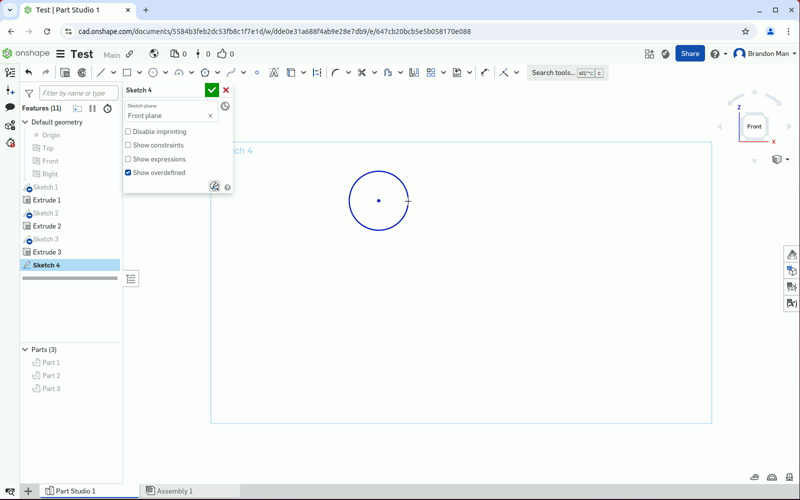
key_down(shift)
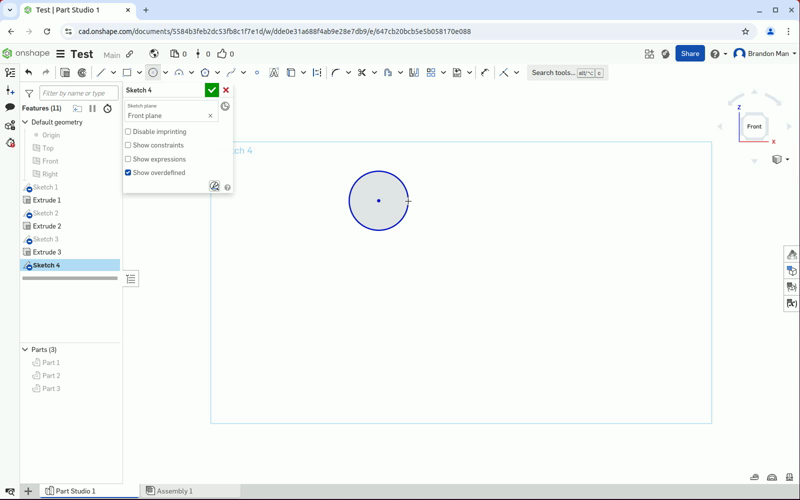
mouse_move(378, 200)
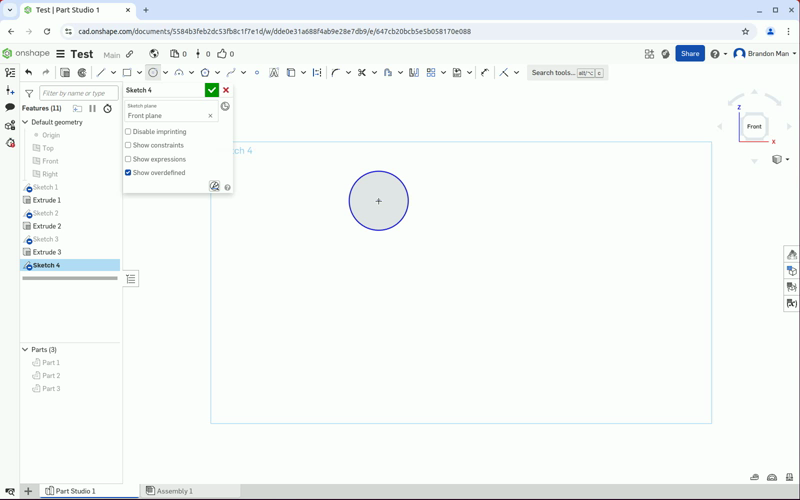
click(378, 200)
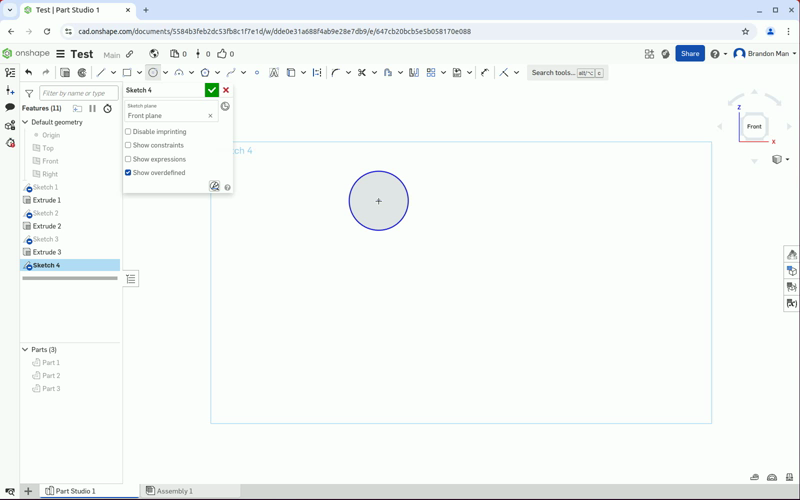
key_up(shift)
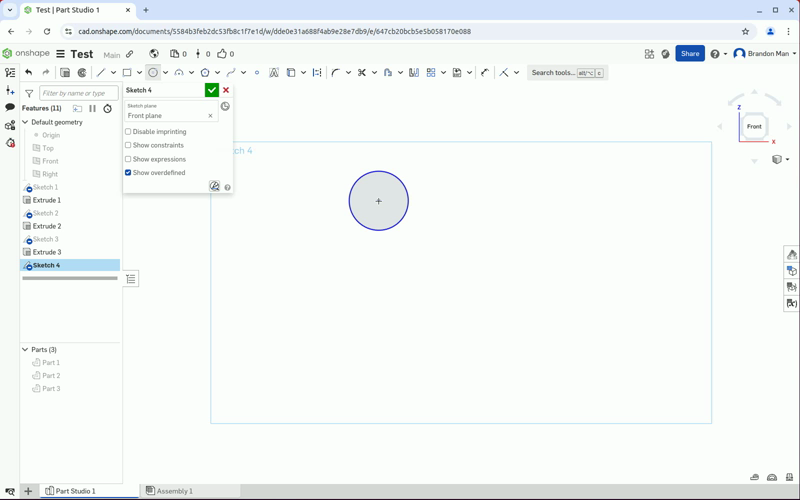
mouse_move(397, 200)
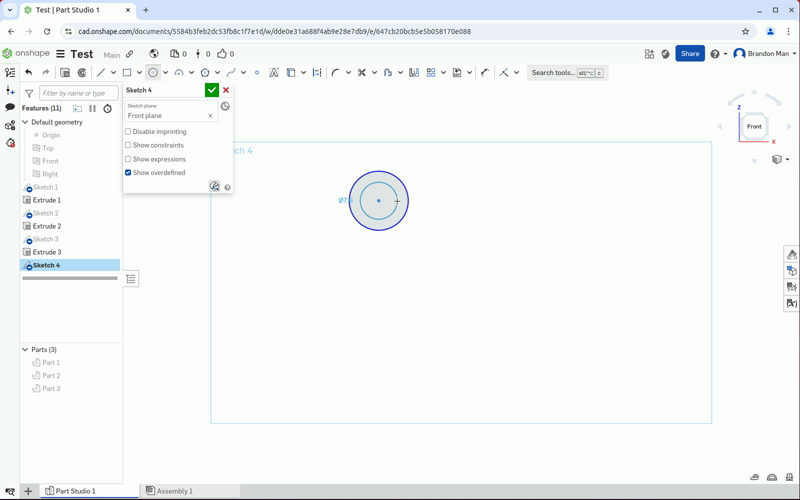
click(397, 200)
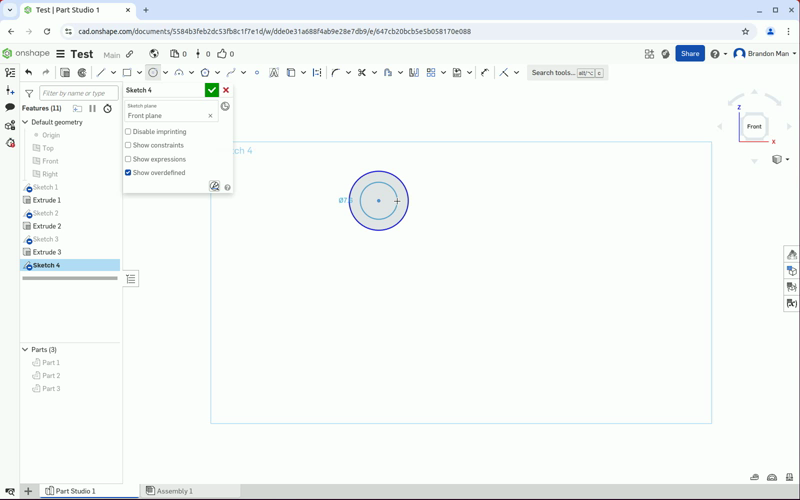
key(esc)
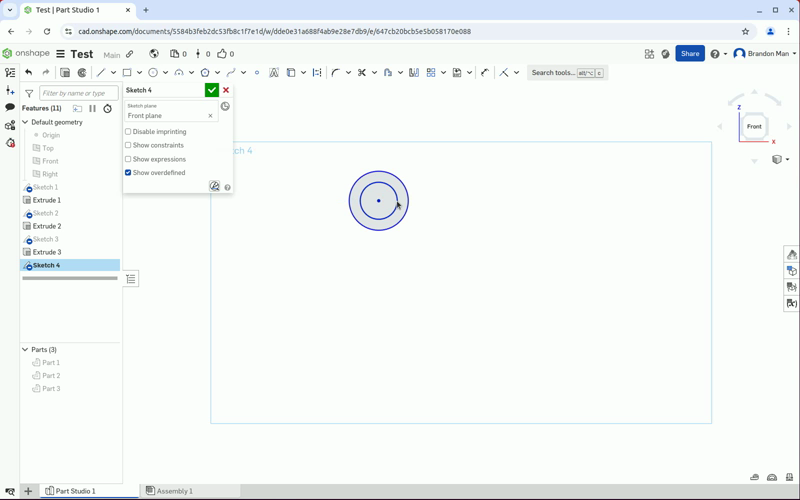
mouse_move(406, 198)
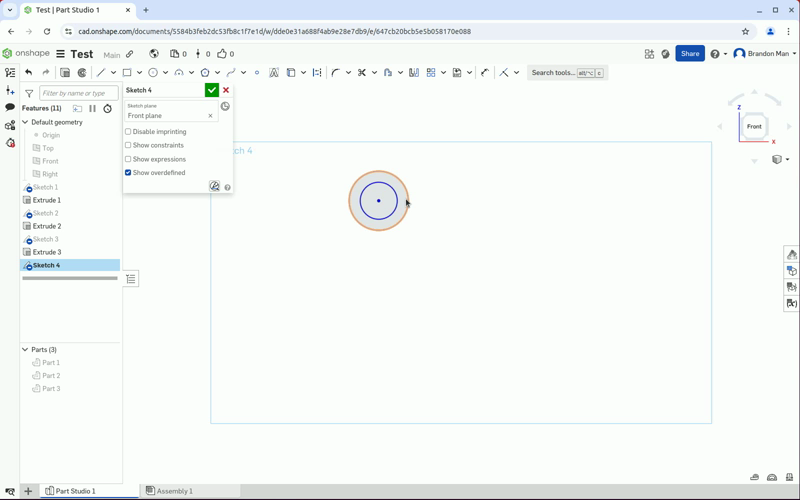
scroll(6)
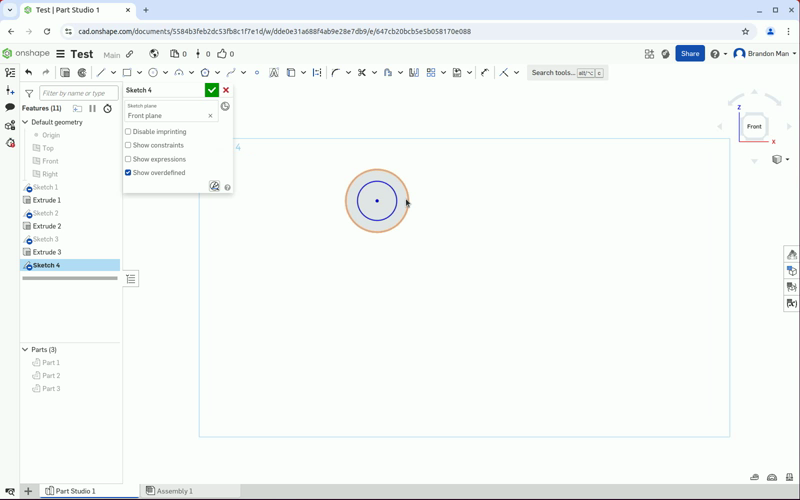
scroll(6)
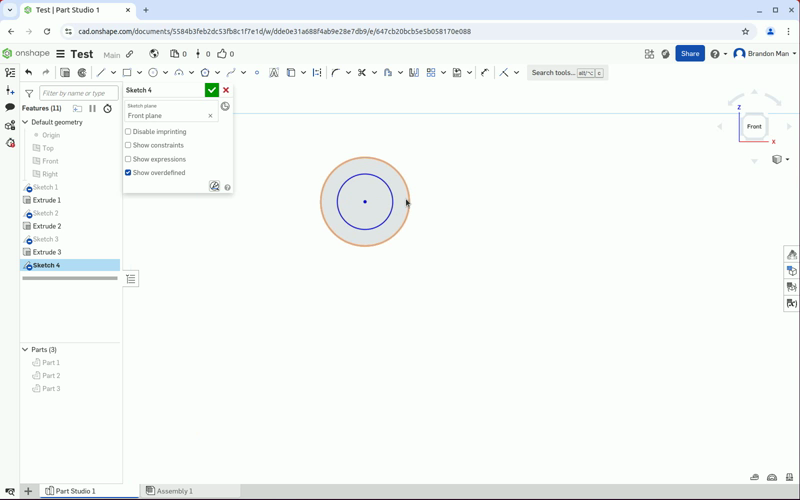
scroll(6)
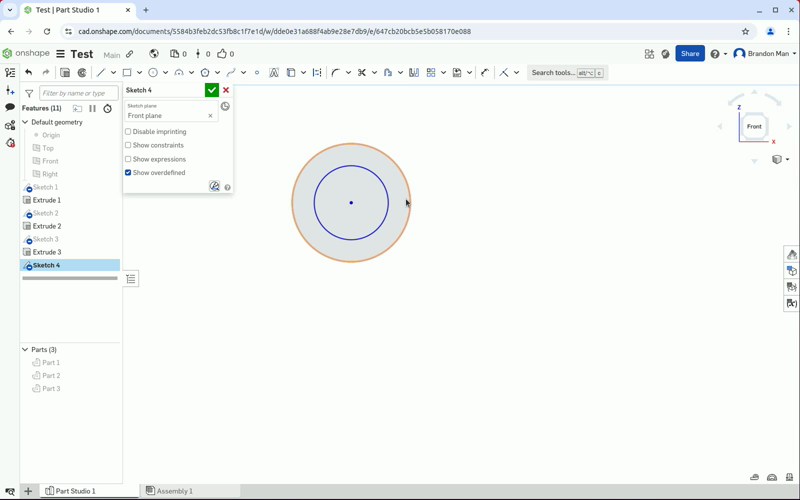
scroll(6)
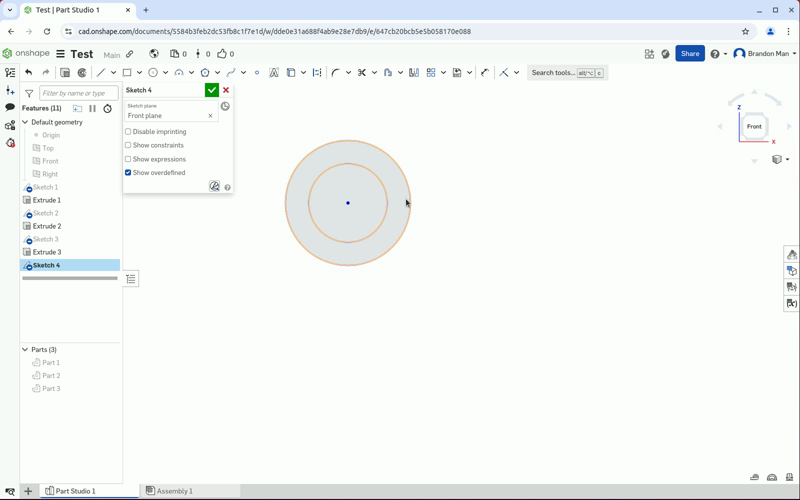
scroll(6)
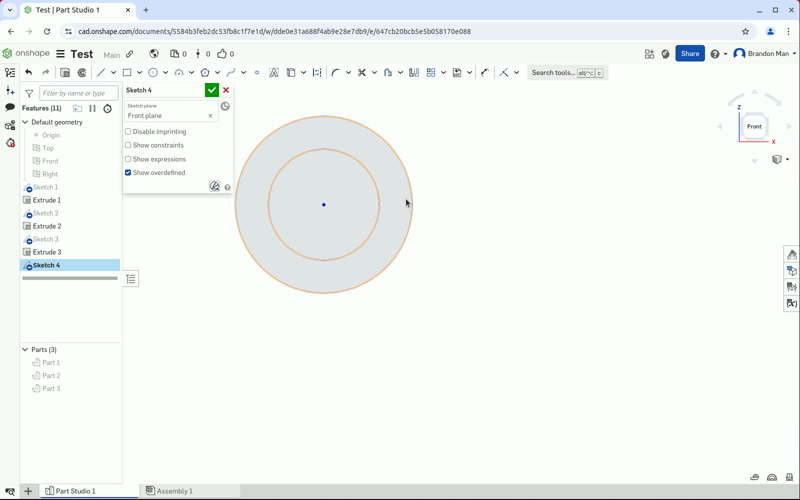
scroll(6)
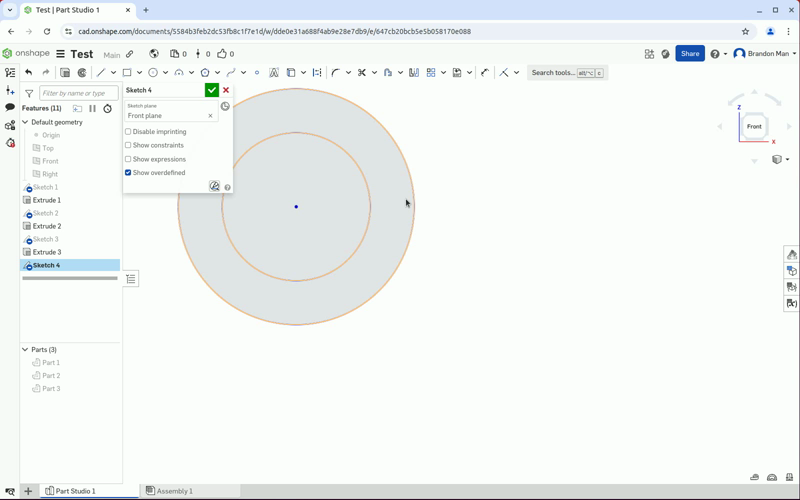
scroll(6)
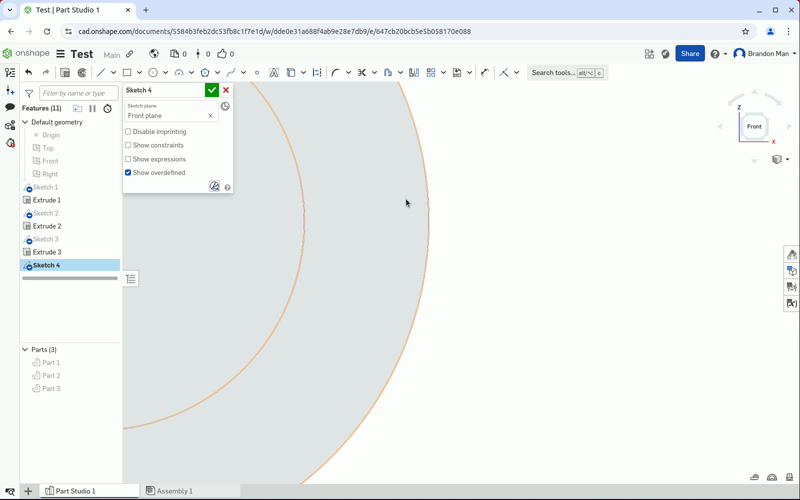
click(406, 198)
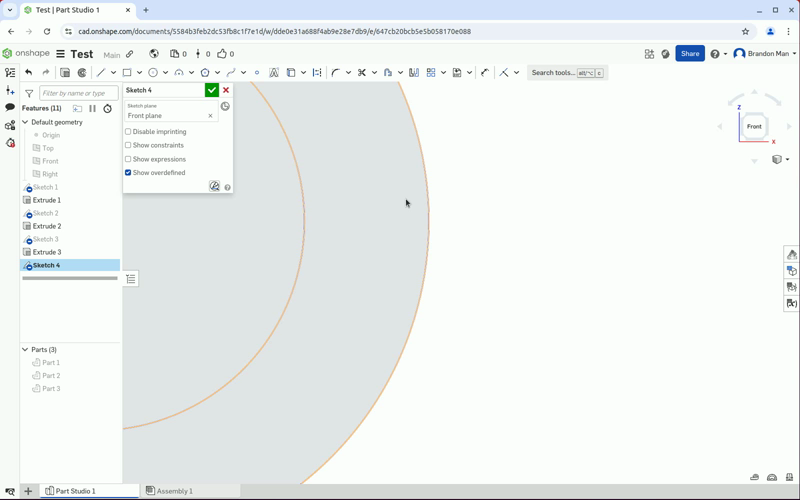
scroll(-6)
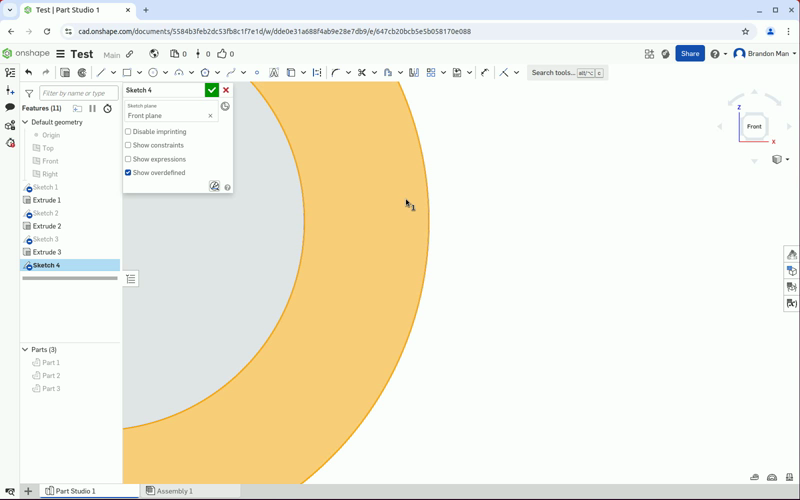
scroll(-6)
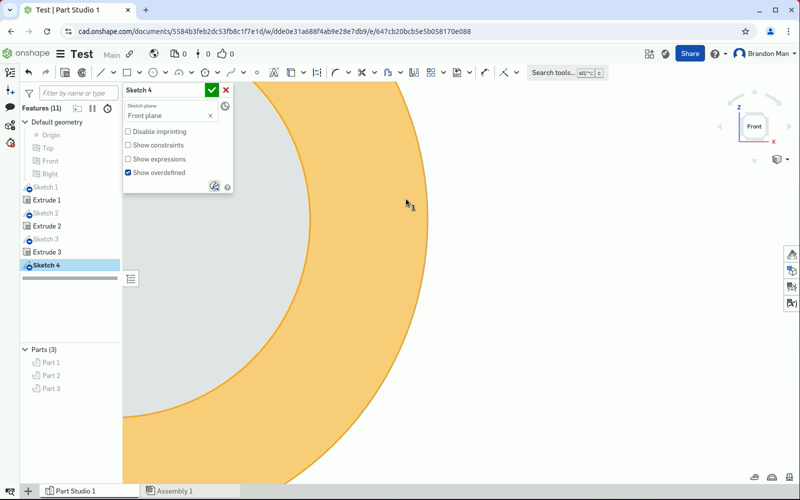
scroll(-6)
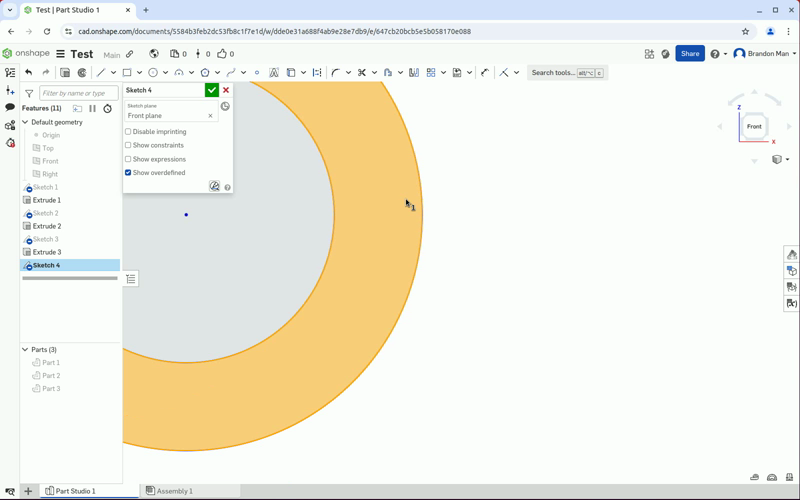
scroll(-6)
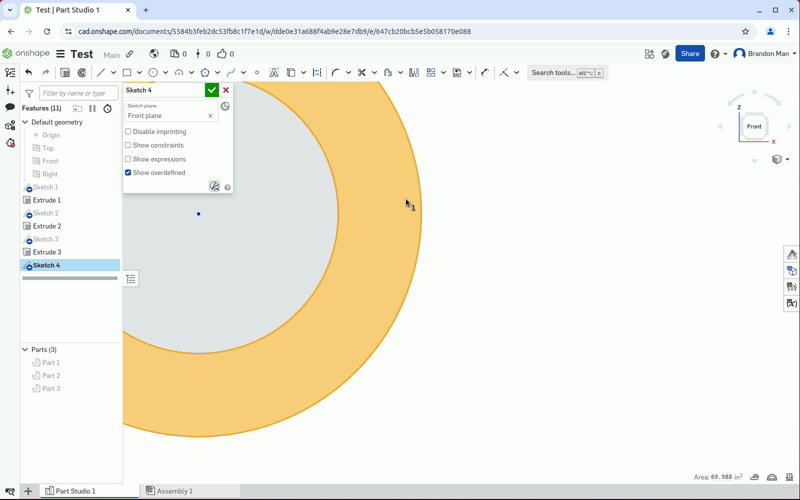
scroll(-6)
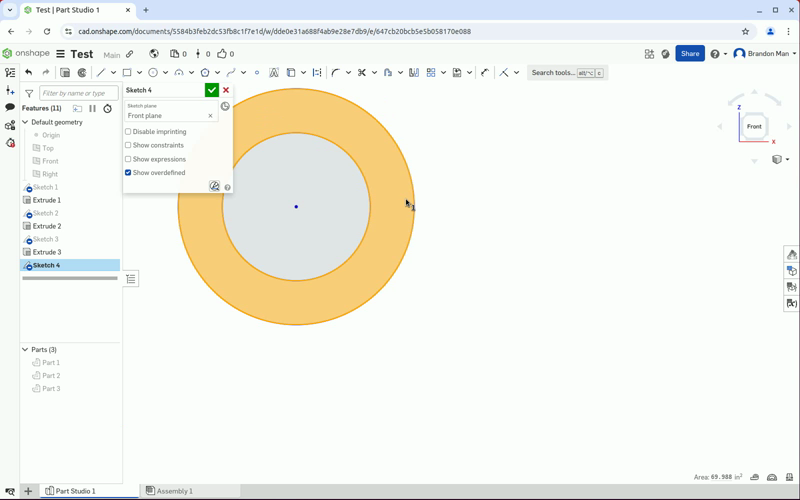
scroll(-6)
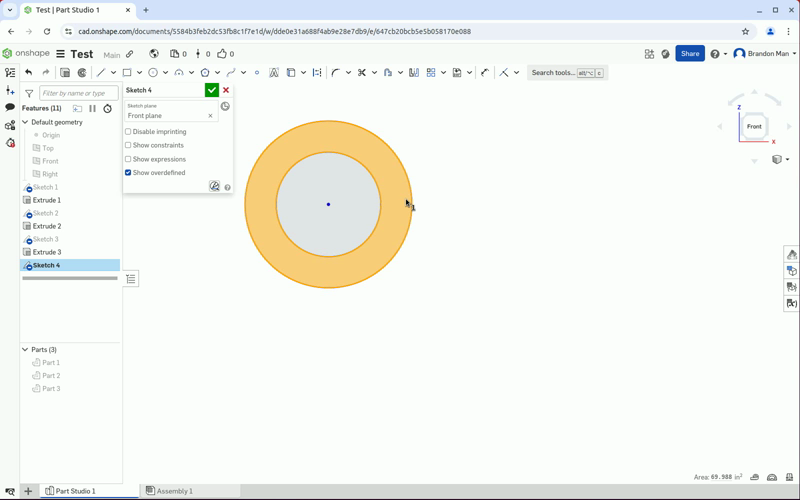
scroll(-6)
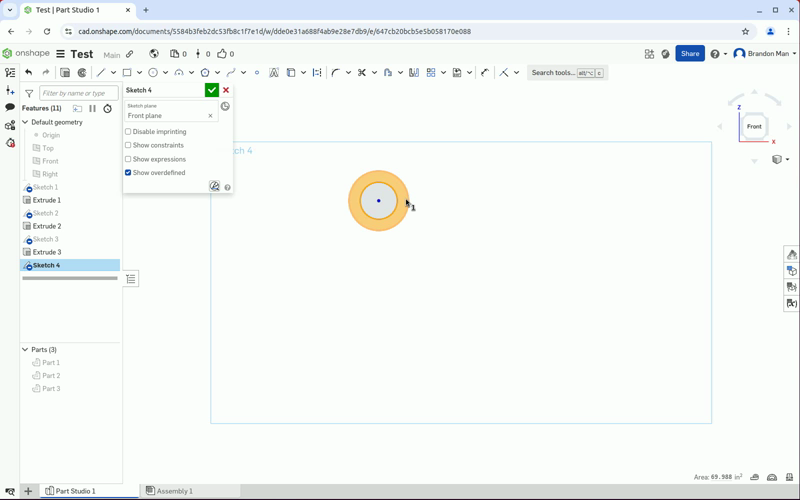
mouse_move(73, 352)
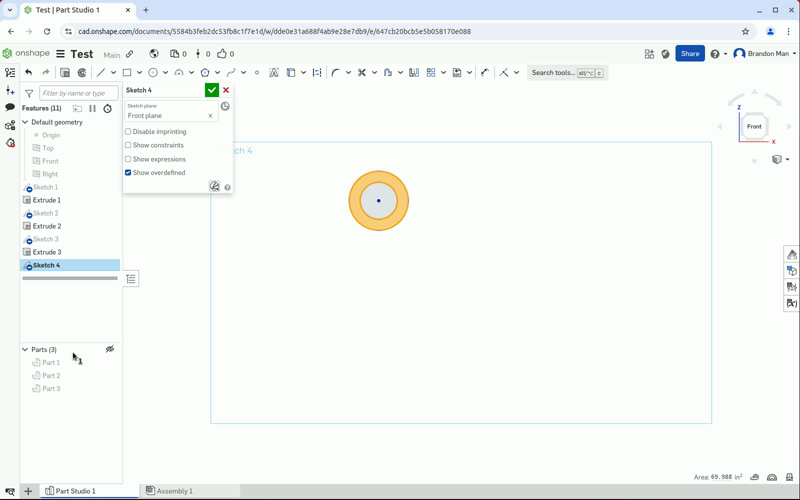
key(shift+y)
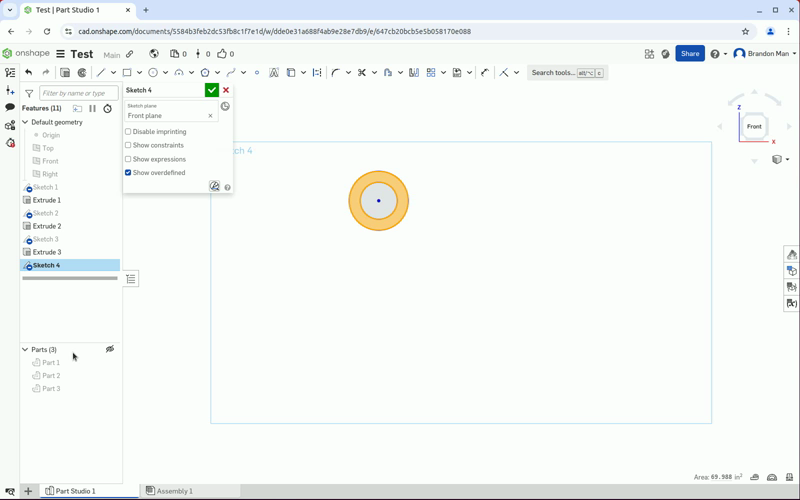
key(shift+e)
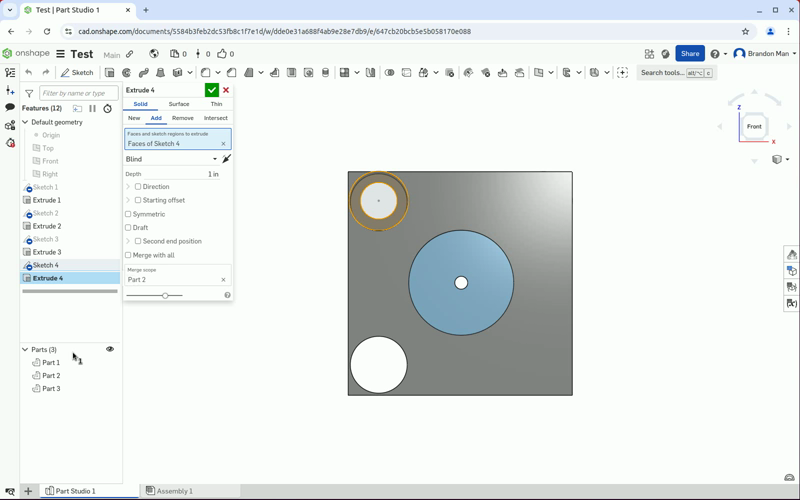
mouse_move(143, 106)
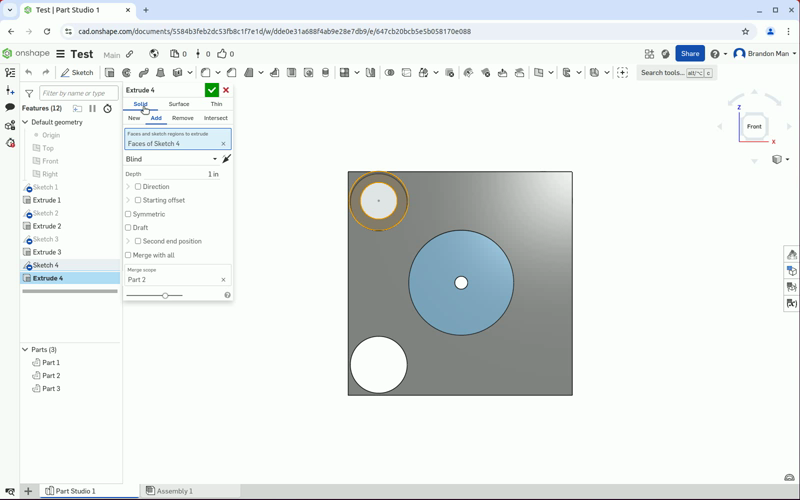
click(143, 106)
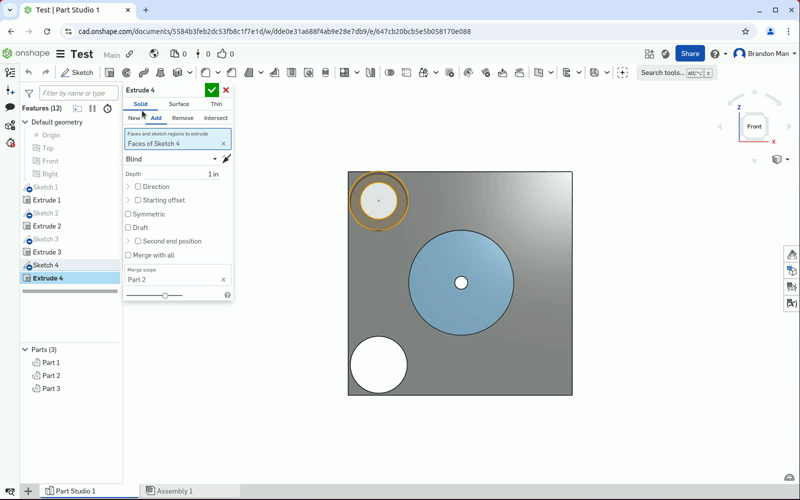
mouse_move(137, 120)
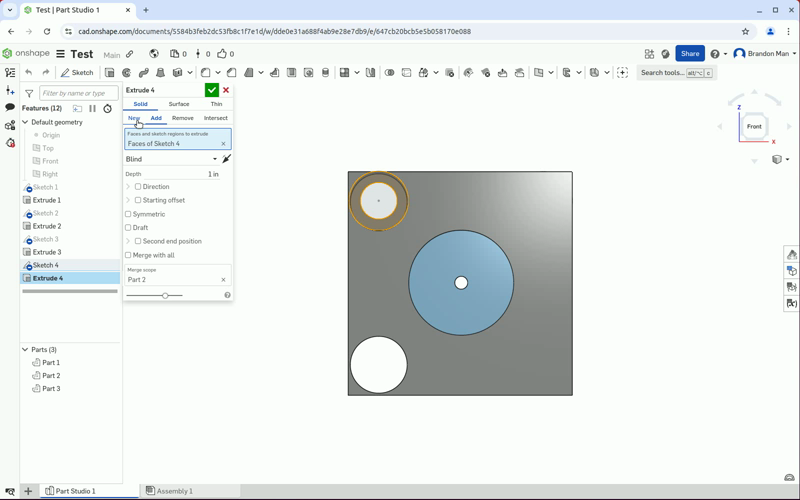
click(137, 120)
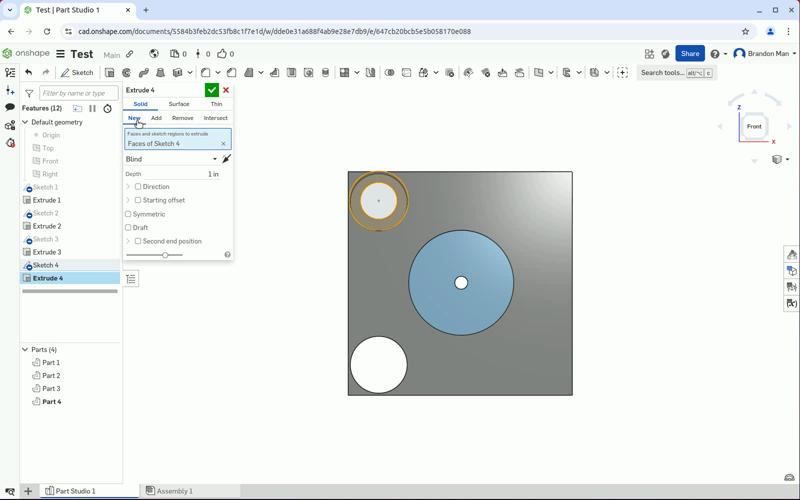
key(tab, 4)
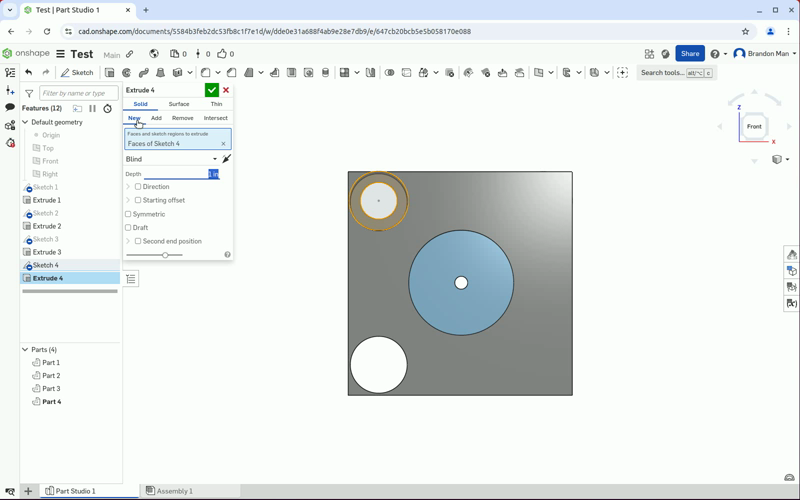
text(1.926)
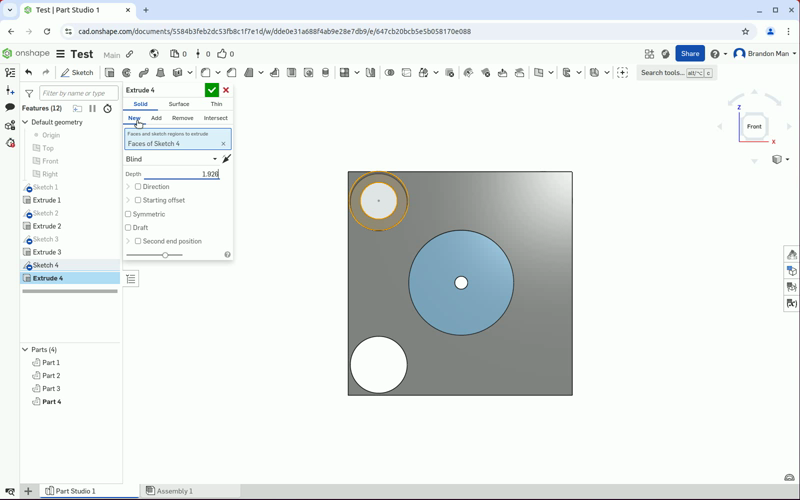
key(enter)
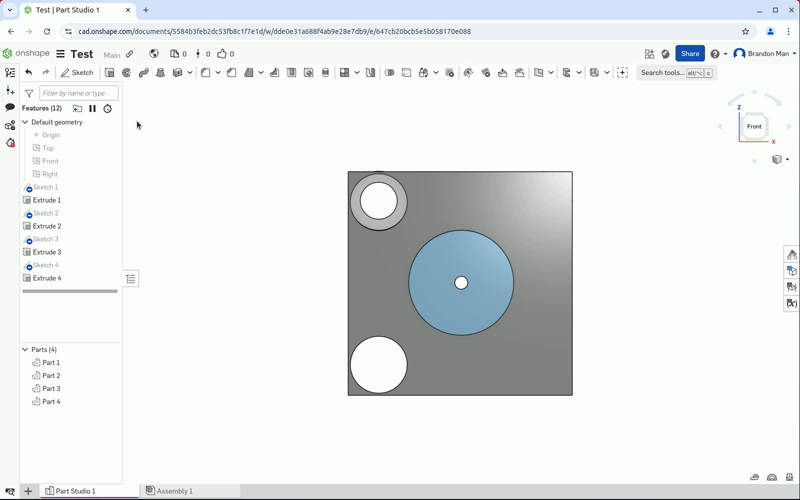
key(shift+h)
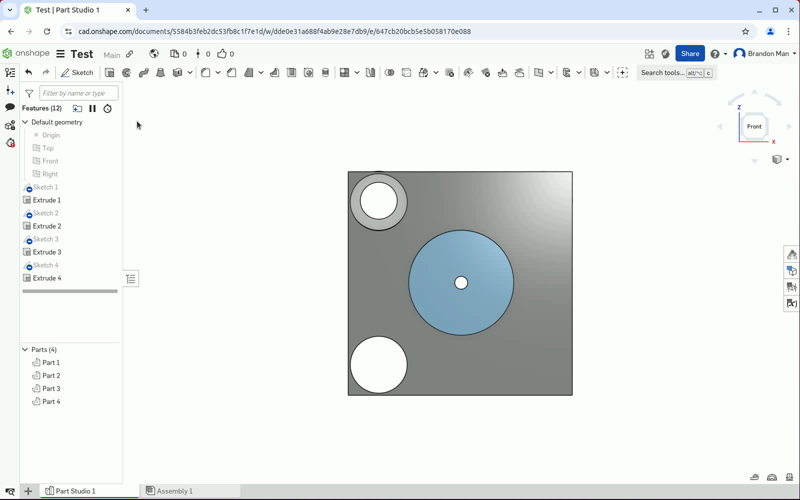
key(shift+h)
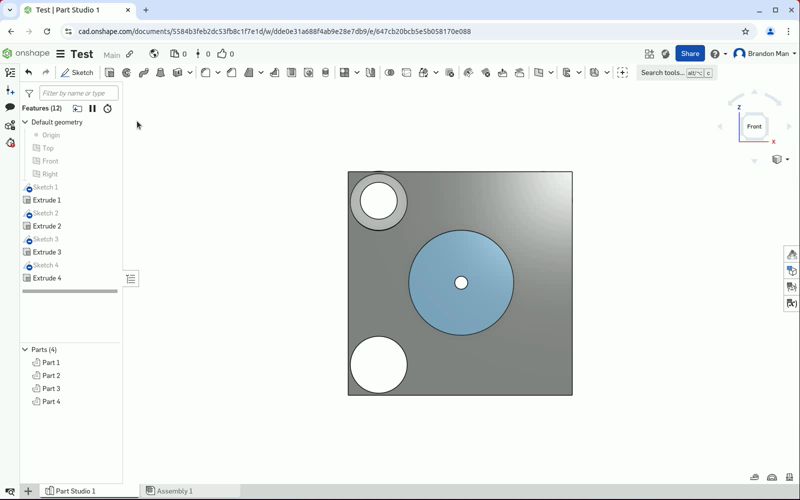
mouse_move(73, 189)
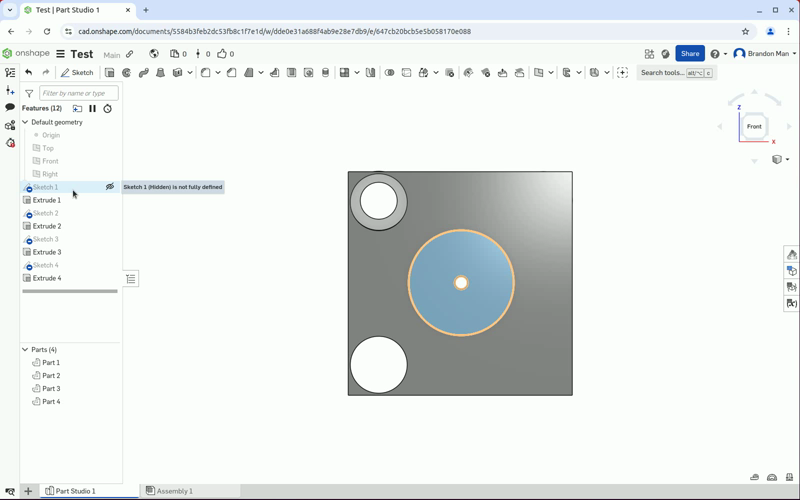
click(73, 189)
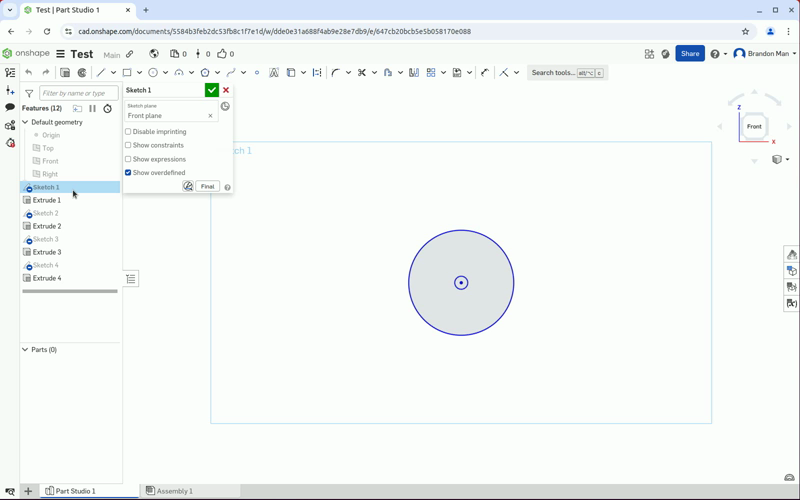
mouse_move(229, 92)
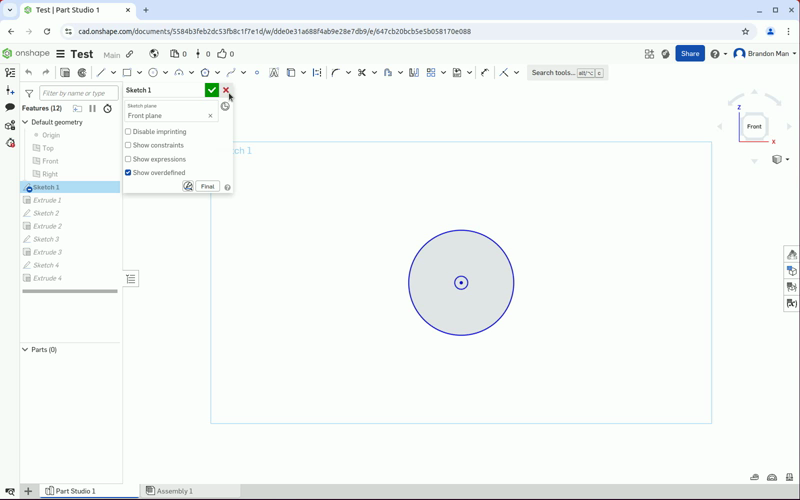
click(229, 92)
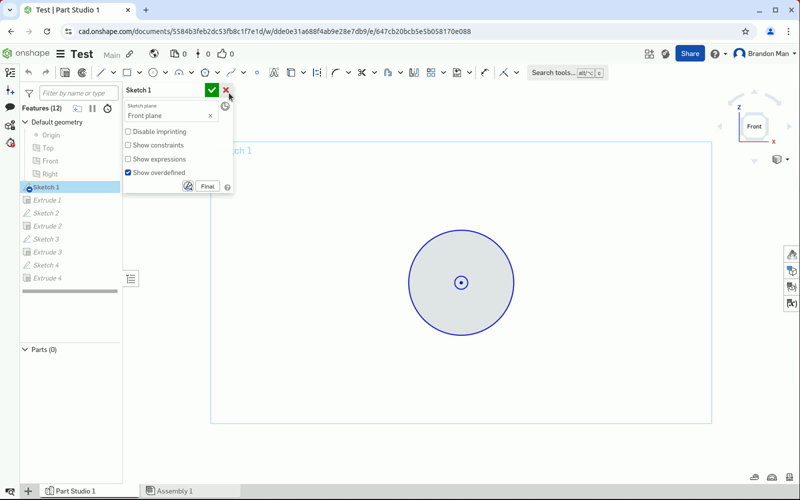
key(shift+s)
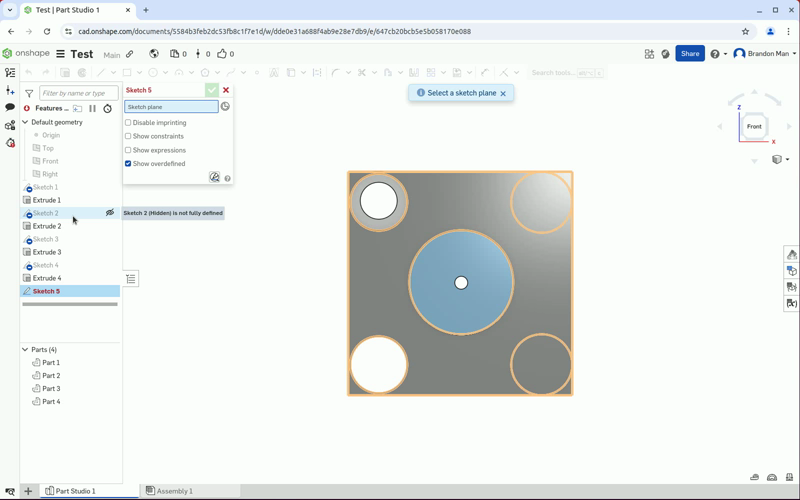
scroll(3)
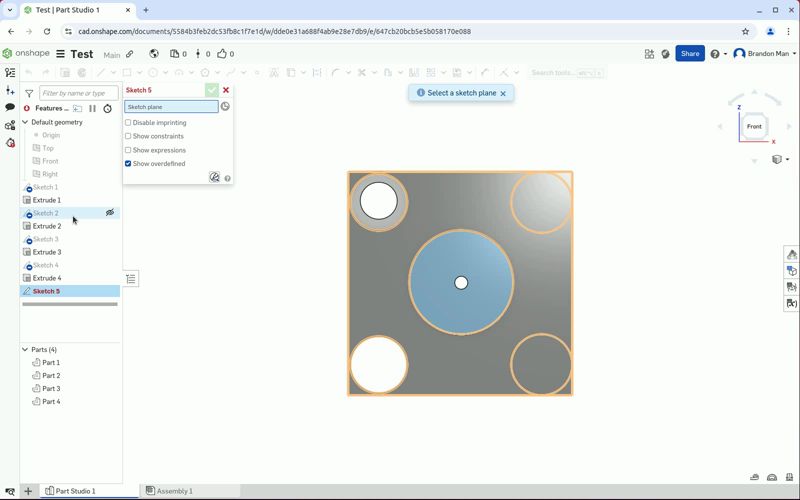
mouse_move(73, 163)
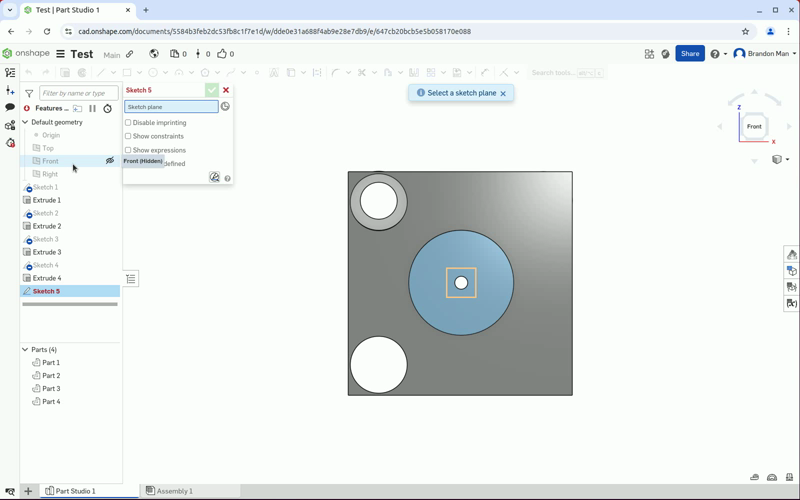
click(73, 163)
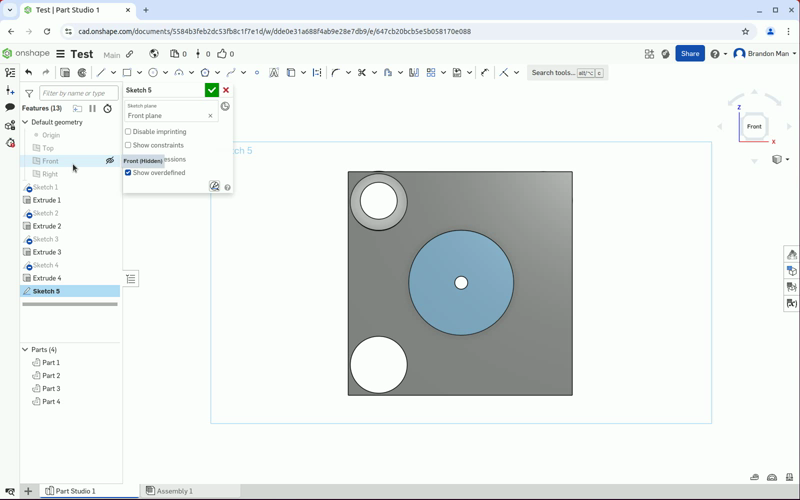
mouse_move(73, 352)
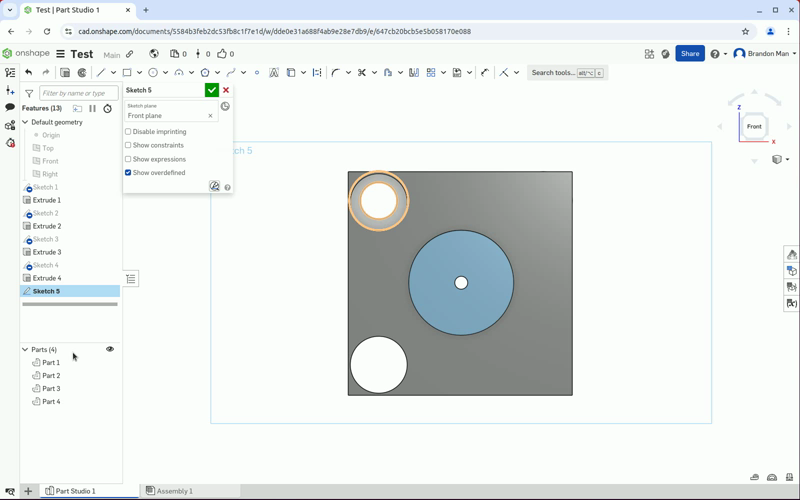
key(y)
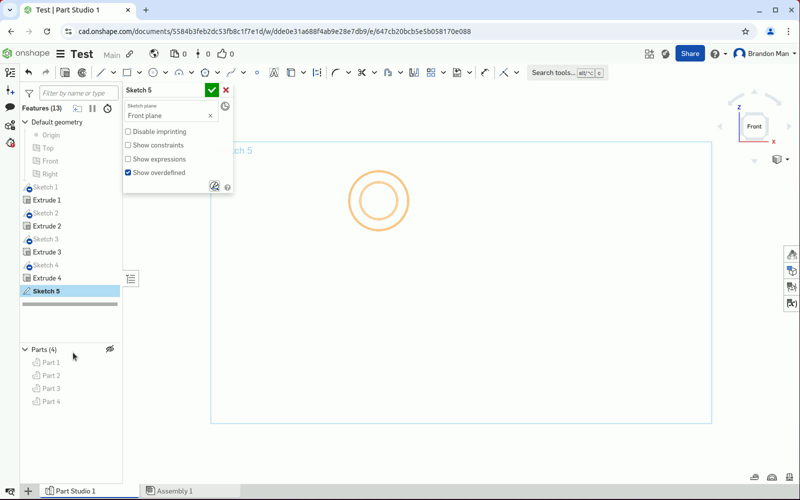
key(c)
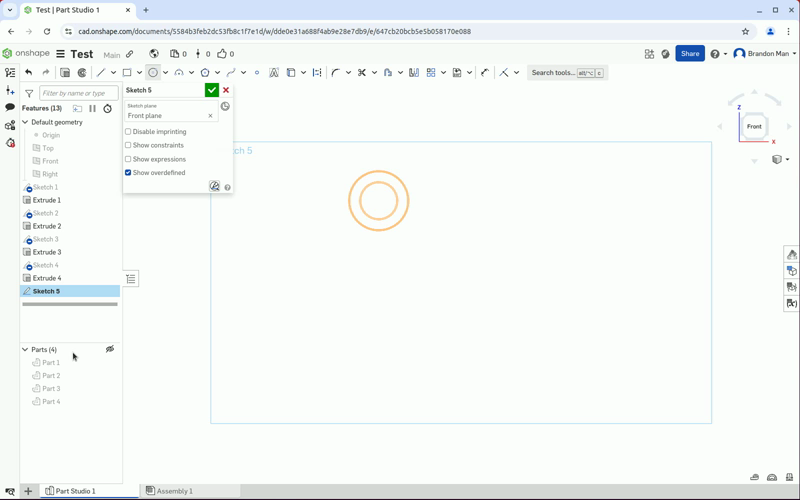
key_down(shift)
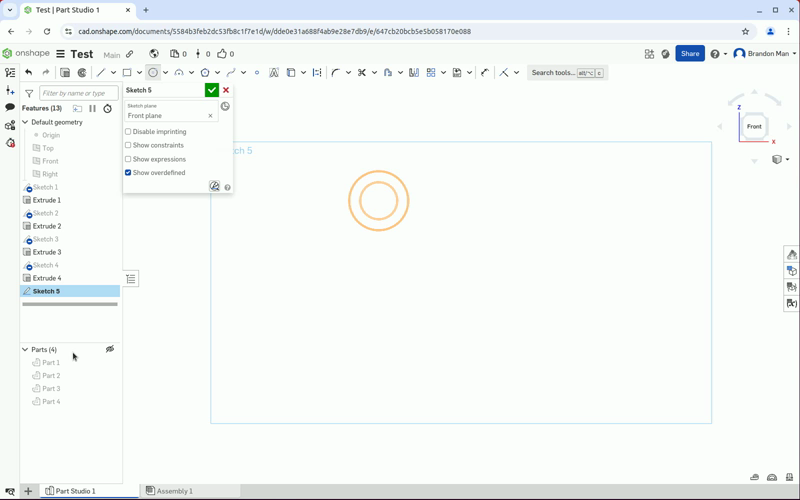
mouse_move(378, 365)
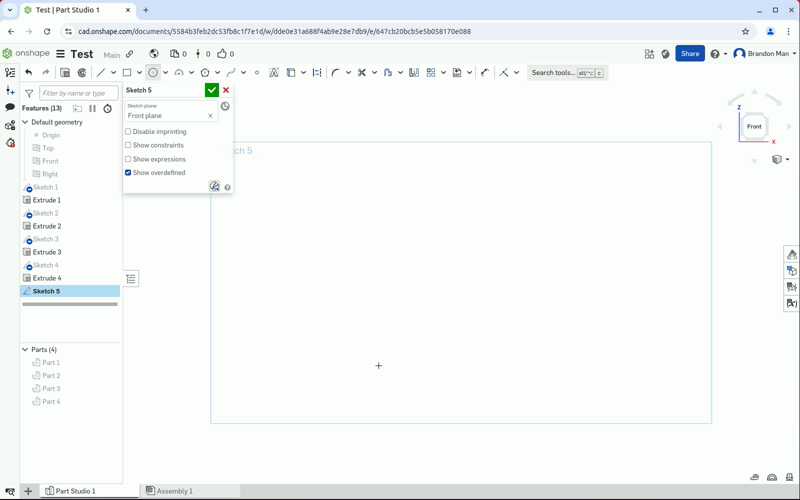
click(378, 365)
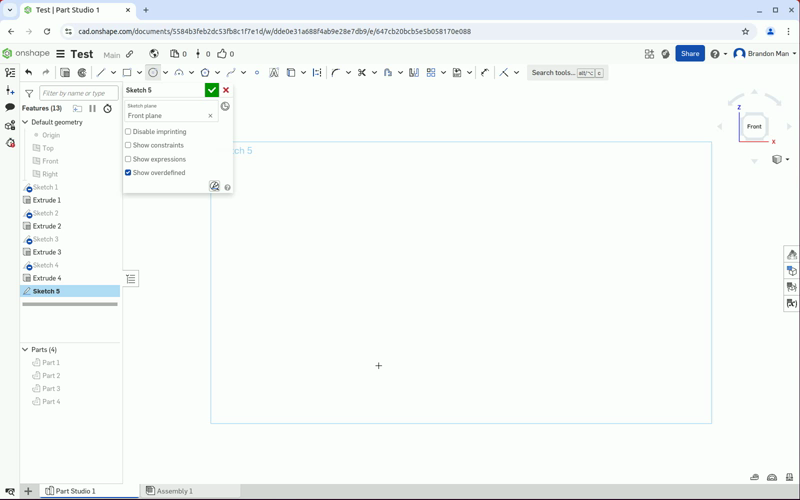
key_up(shift)
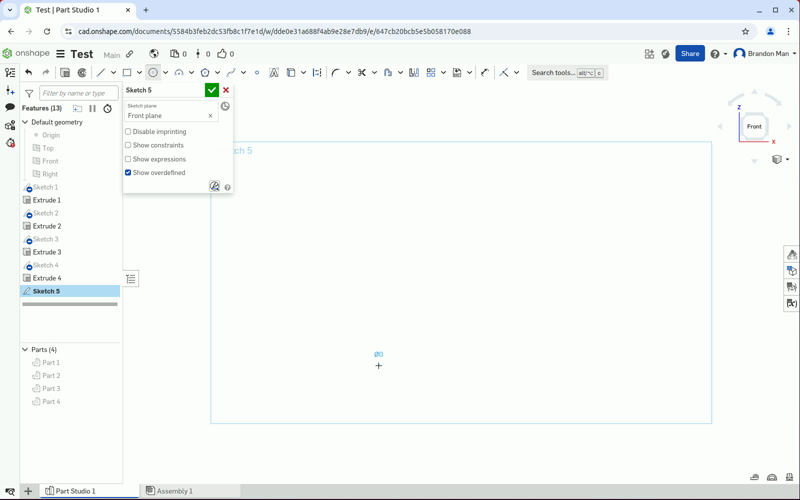
mouse_move(408, 365)
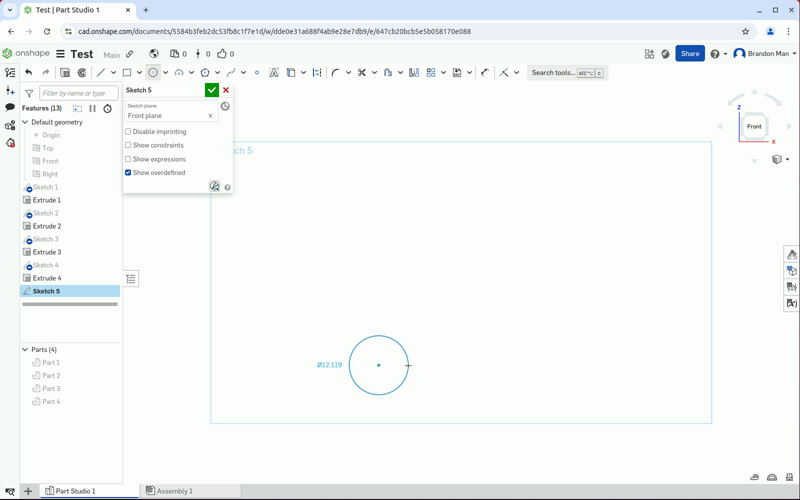
click(408, 365)
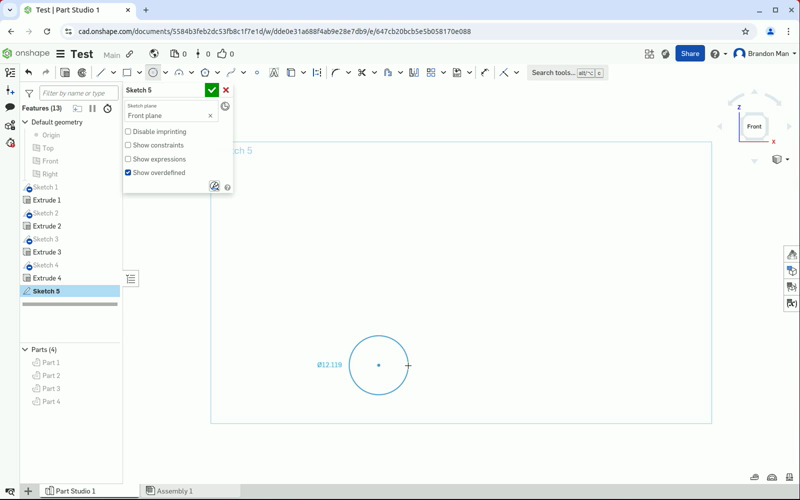
key(esc)
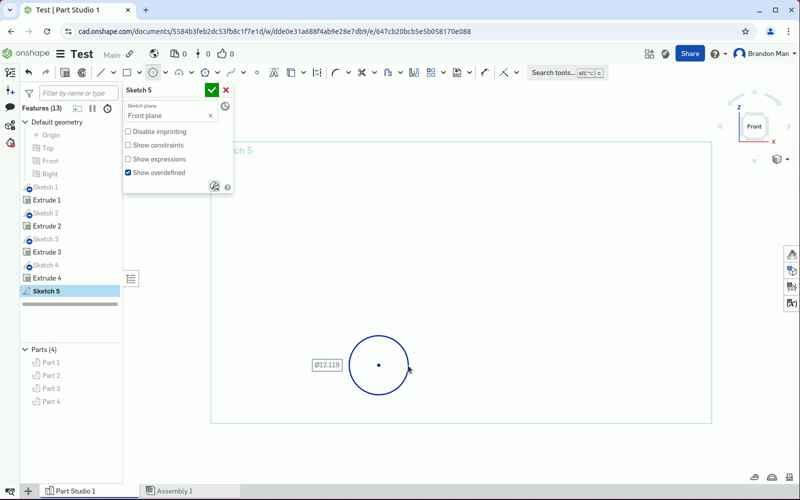
key(c)
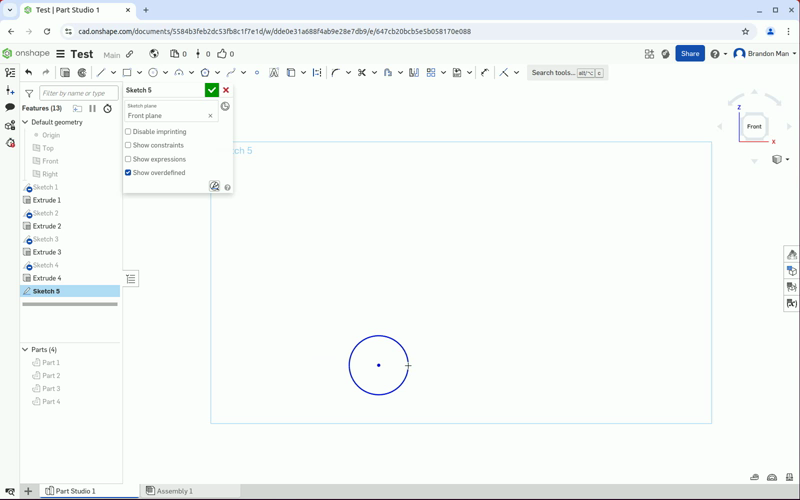
key_down(shift)
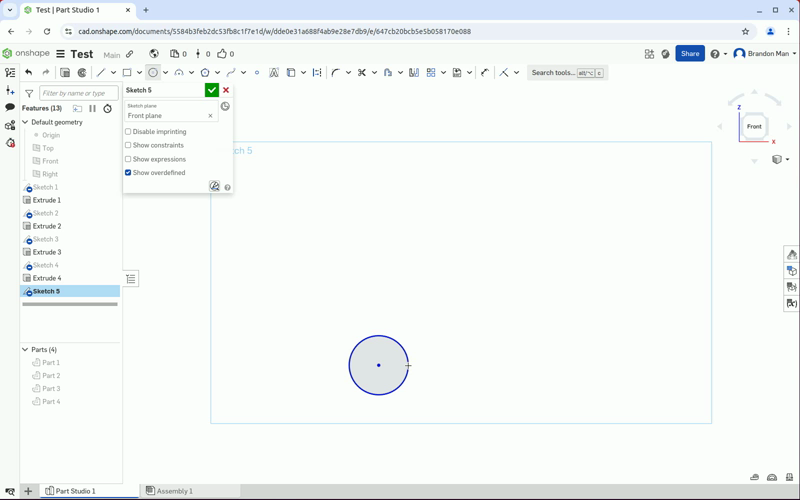
mouse_move(378, 365)
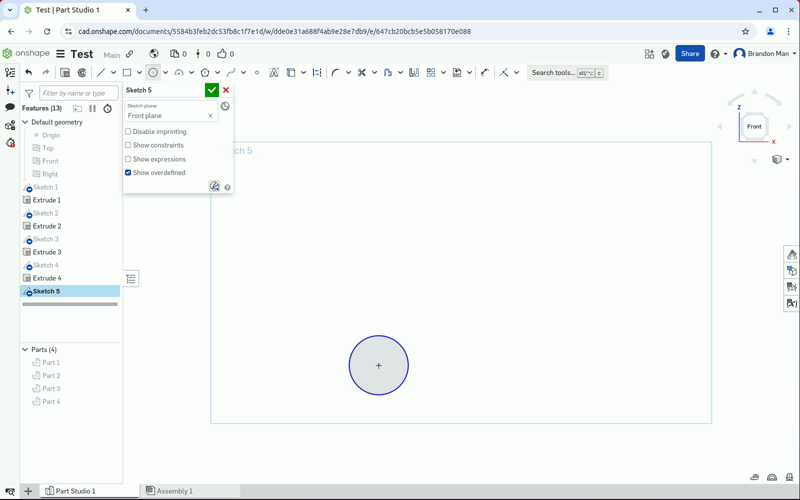
click(378, 365)
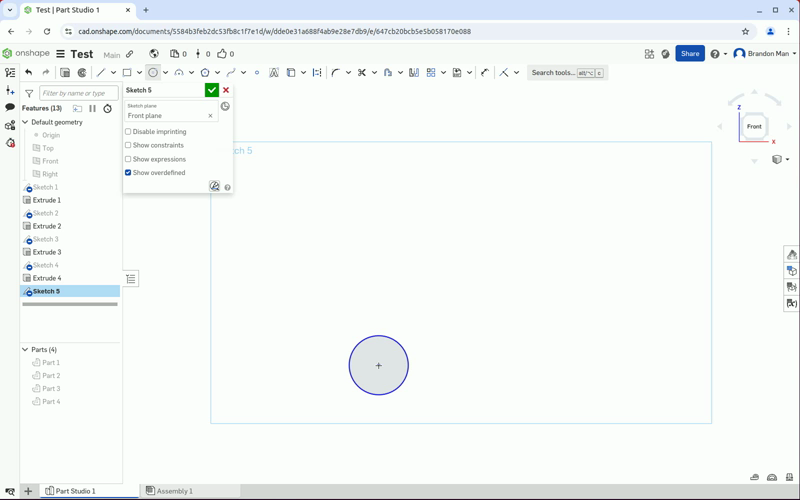
key_up(shift)
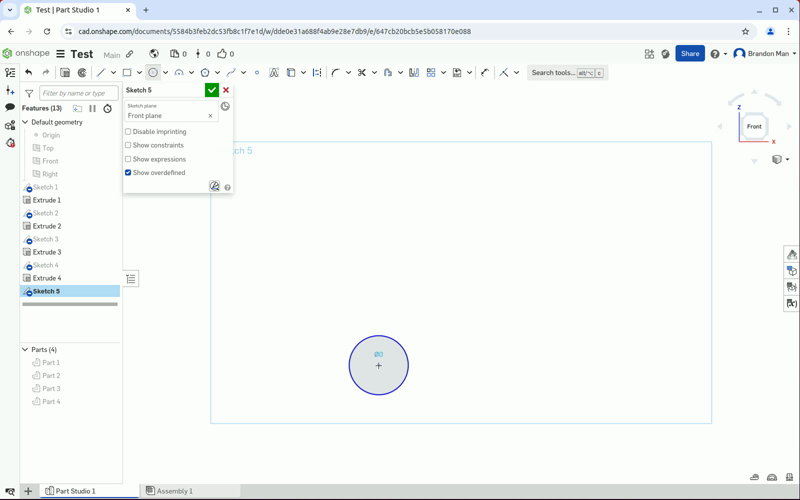
mouse_move(397, 365)
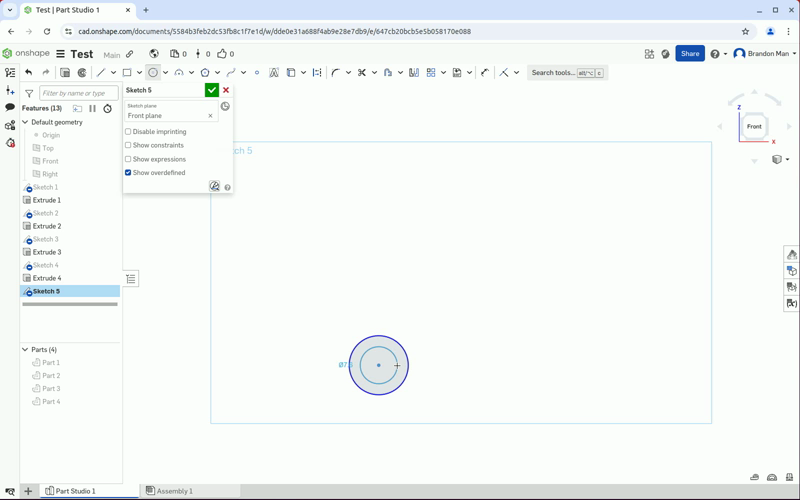
click(397, 365)
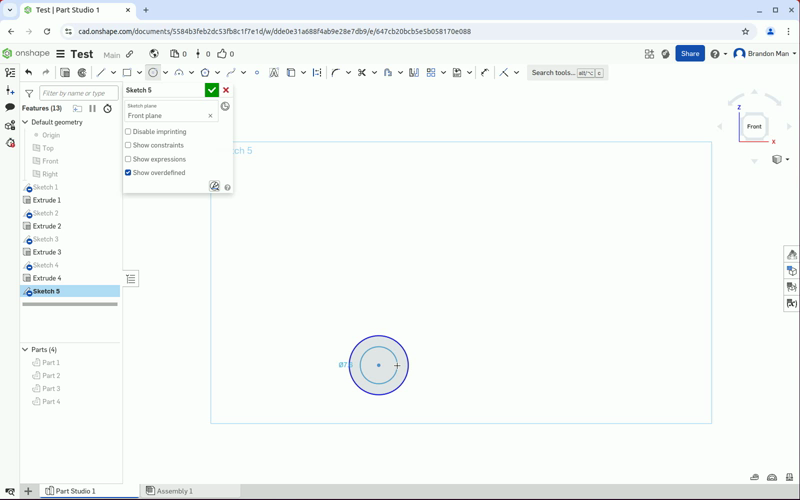
key(esc)
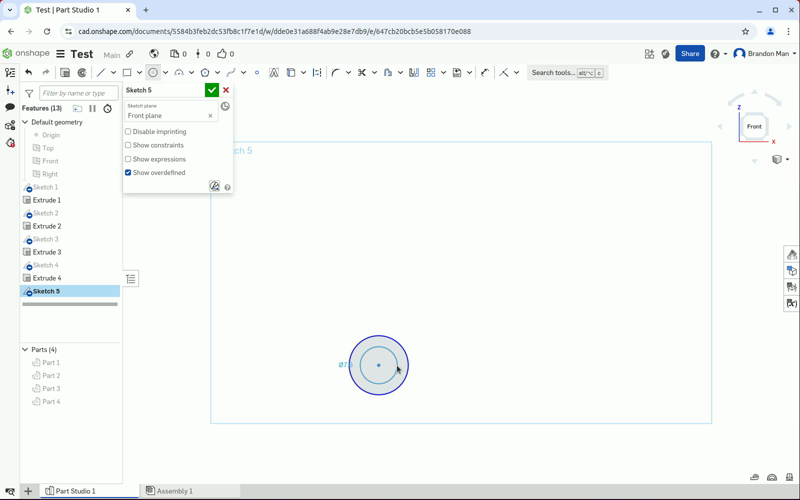
mouse_move(363, 341)
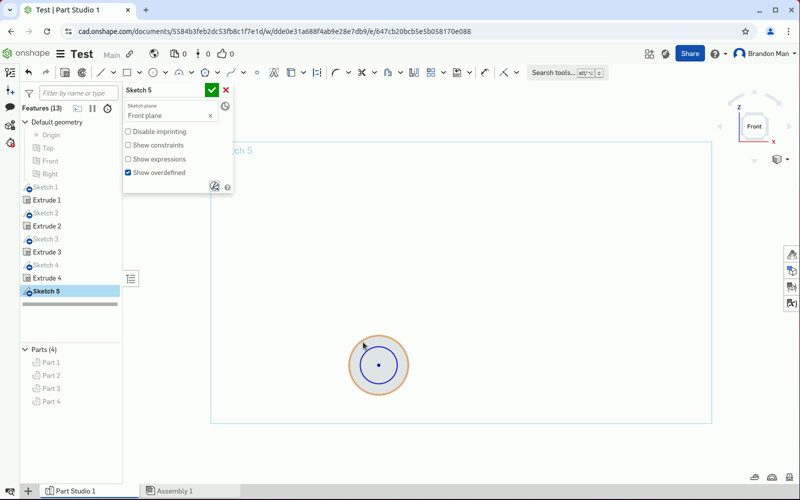
scroll(6)
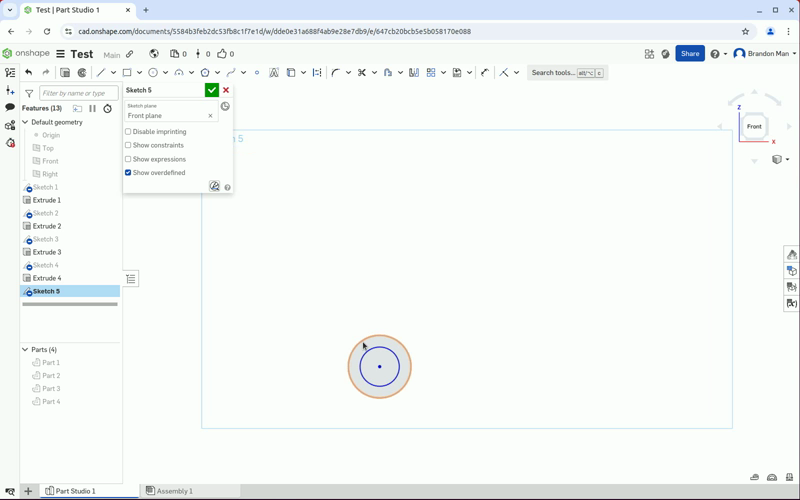
scroll(6)
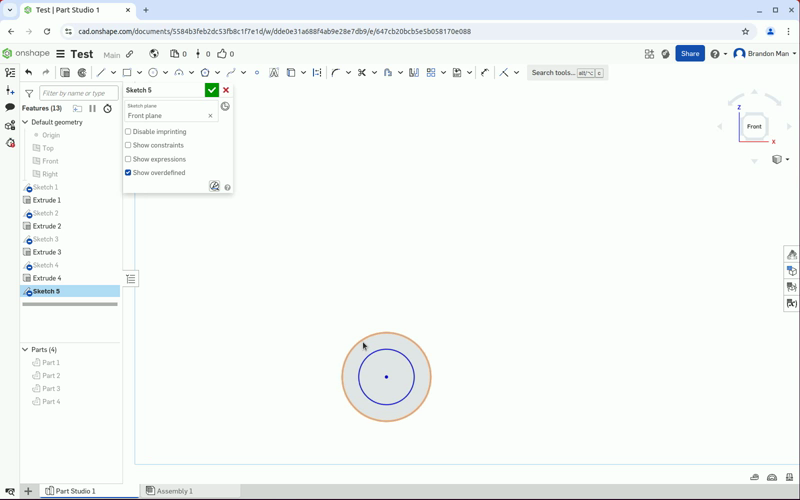
scroll(6)
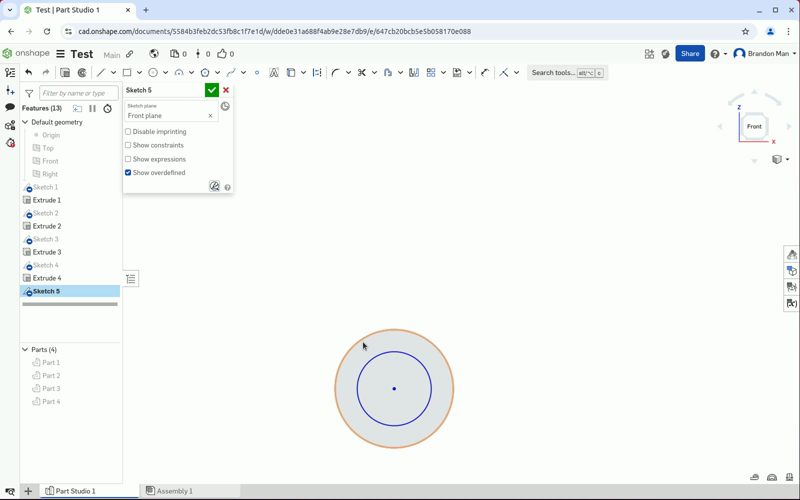
scroll(6)
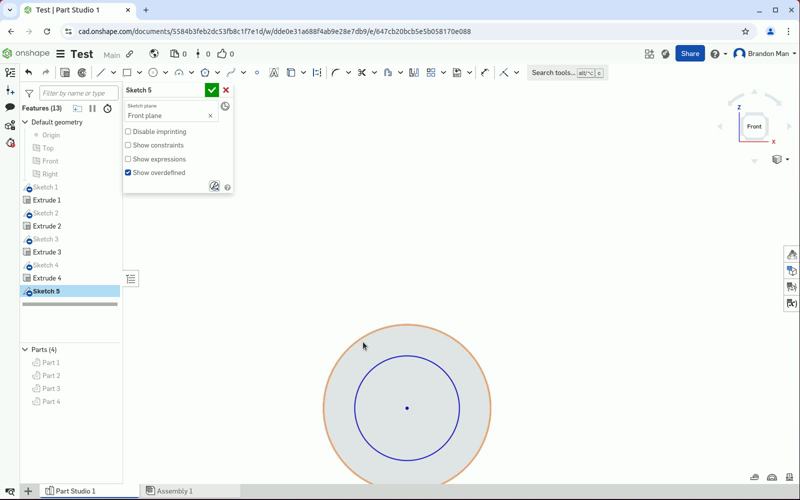
scroll(6)
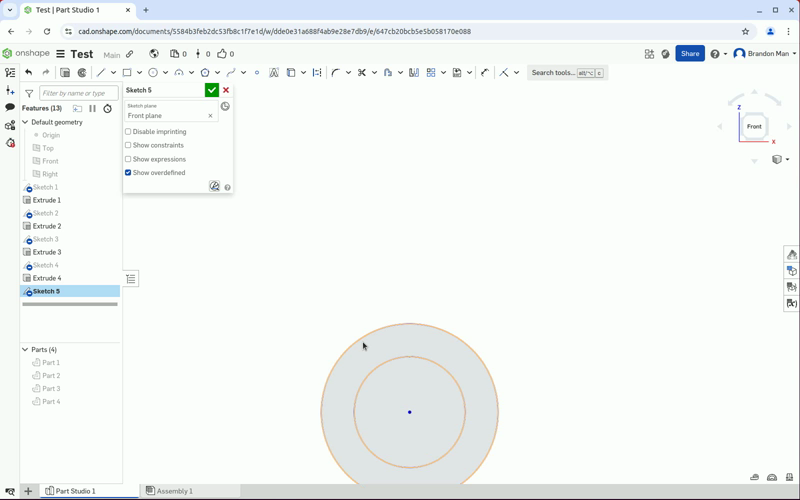
scroll(6)
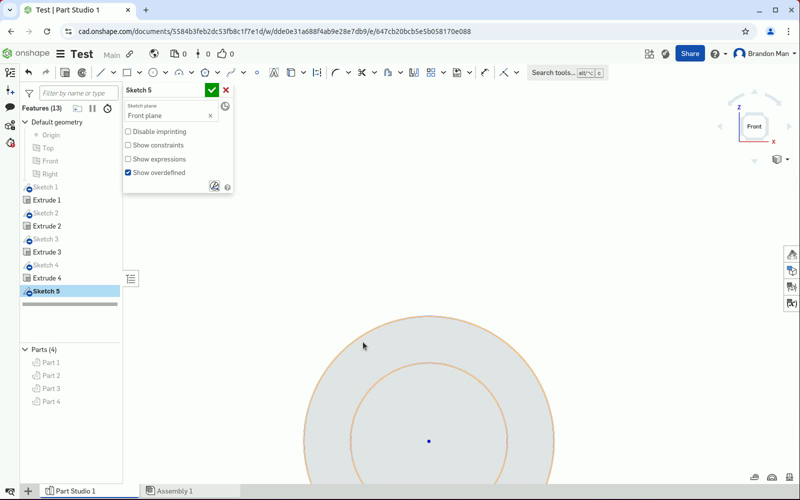
scroll(6)
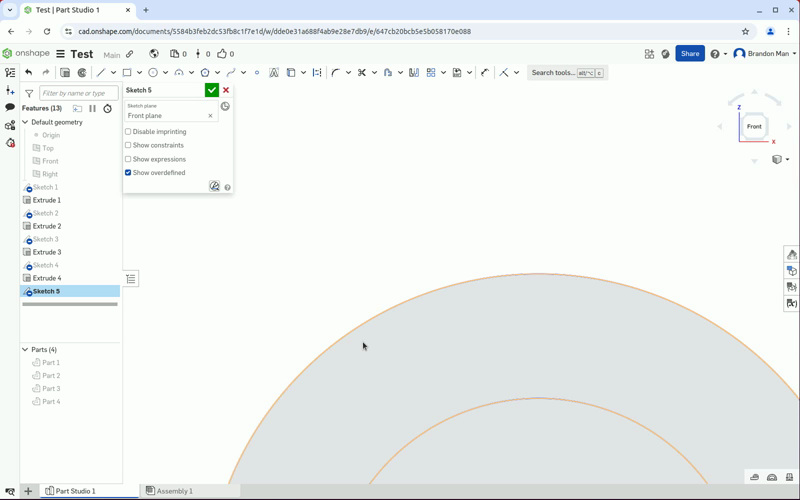
click(363, 341)
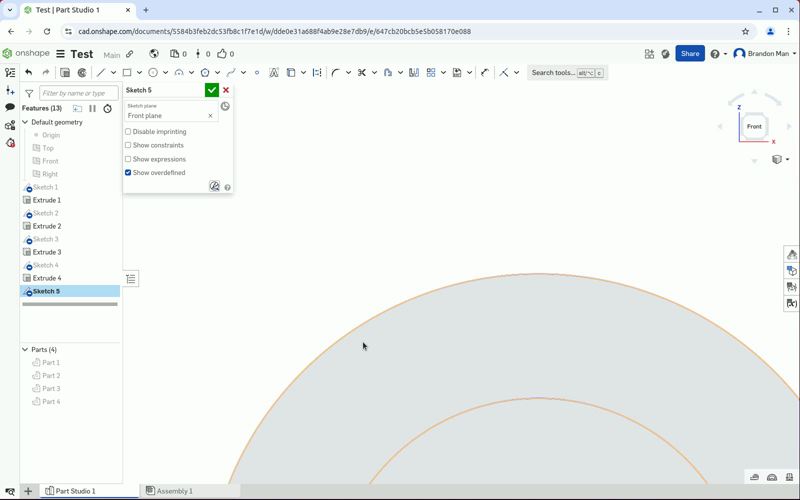
scroll(-6)
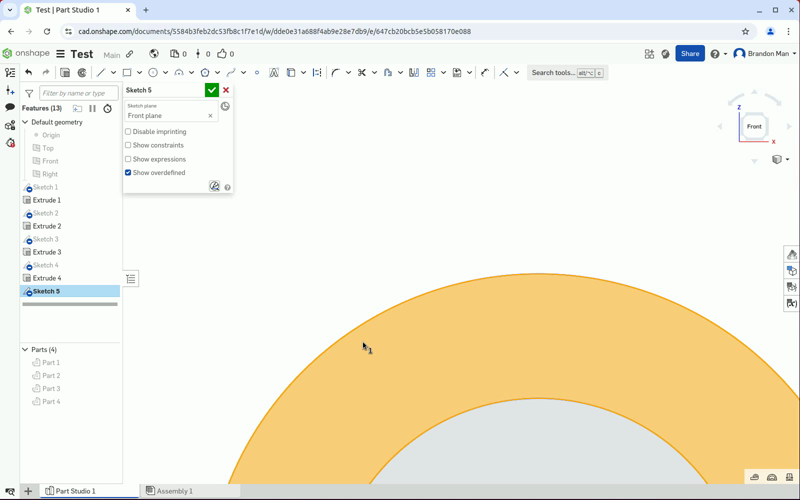
scroll(-6)
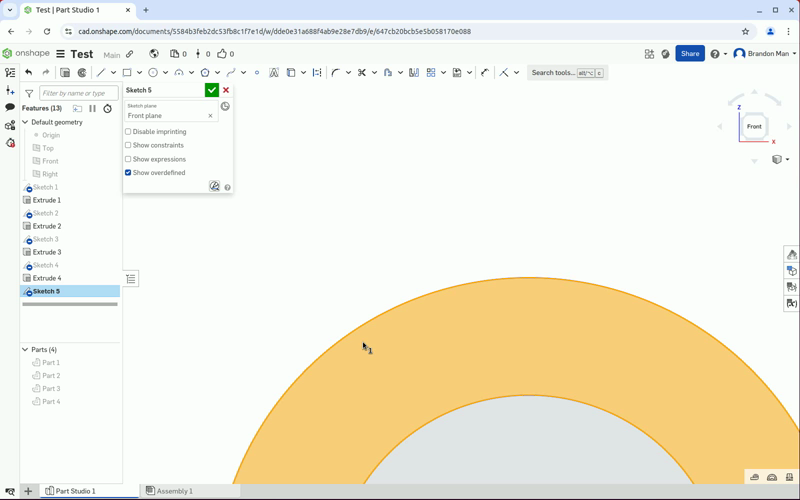
scroll(-6)
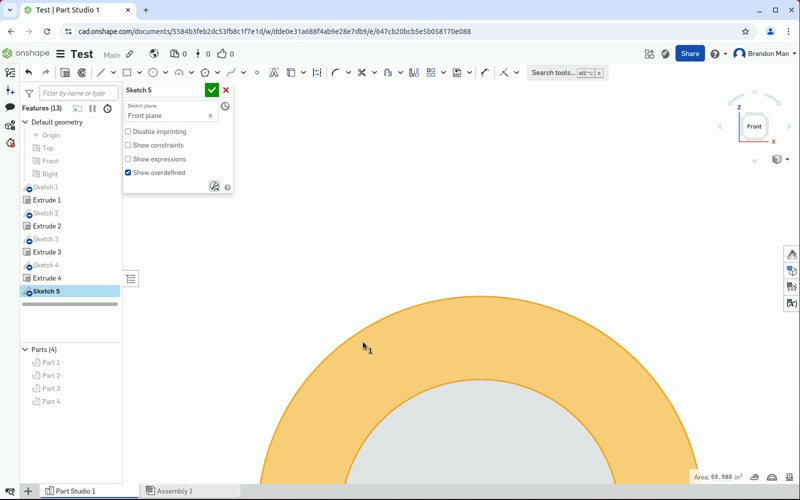
scroll(-6)
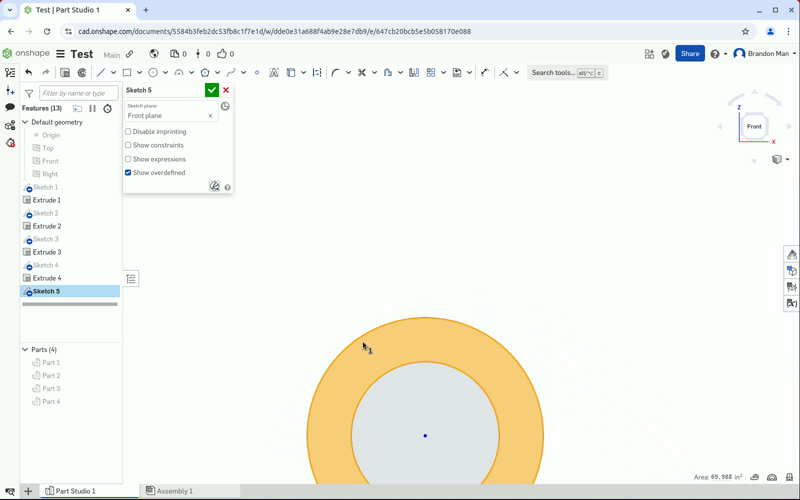
scroll(-6)
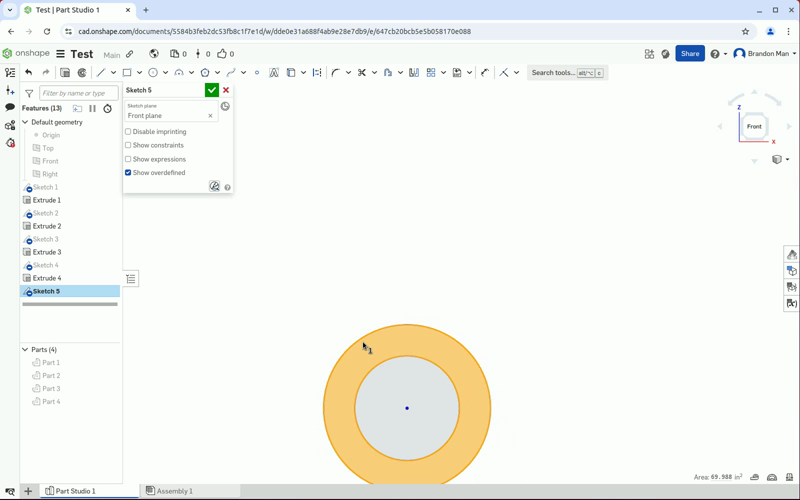
scroll(-6)
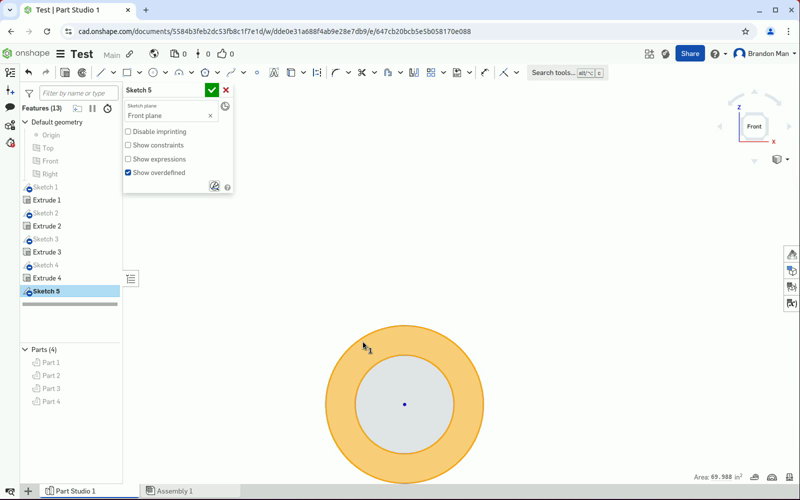
scroll(-6)
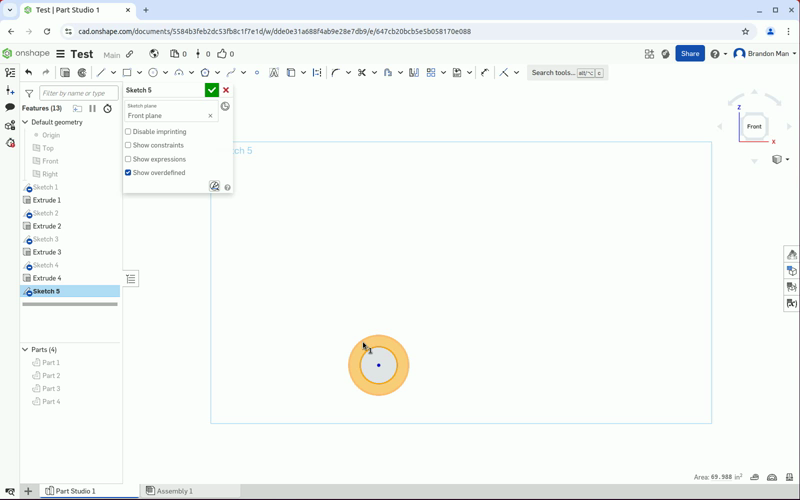
mouse_move(73, 352)
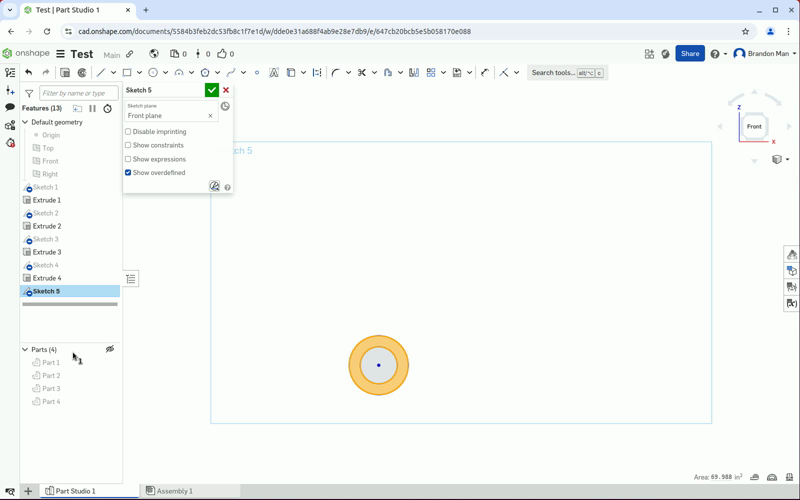
key(shift+y)
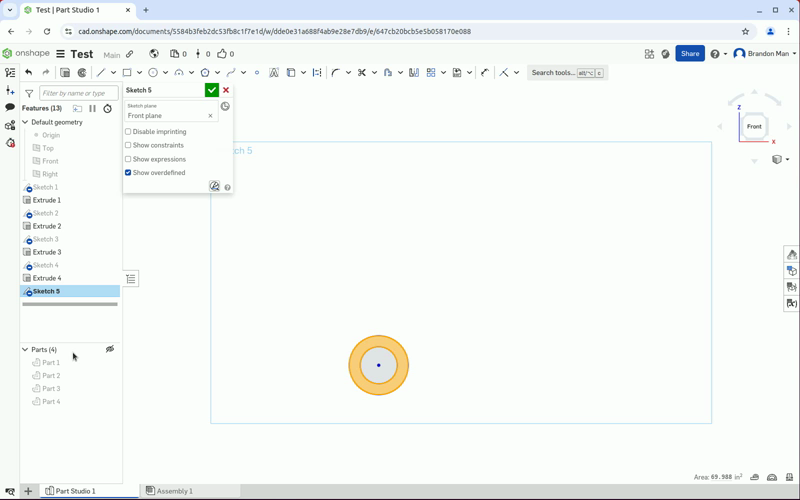
key(shift+e)
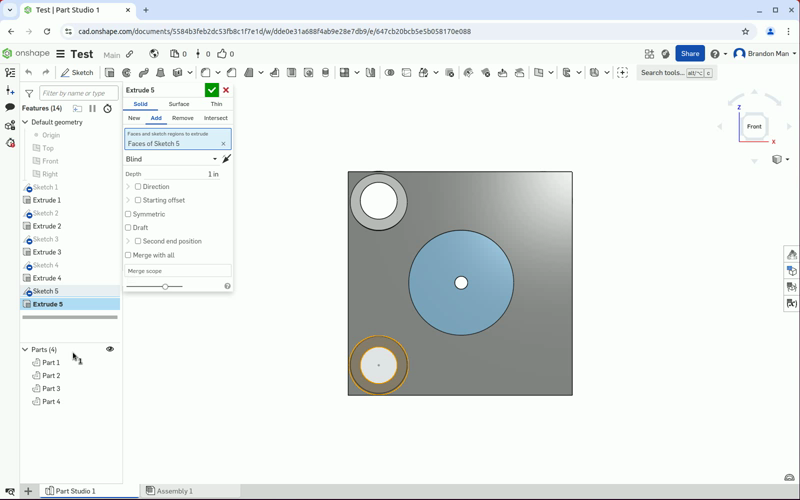
mouse_move(143, 106)
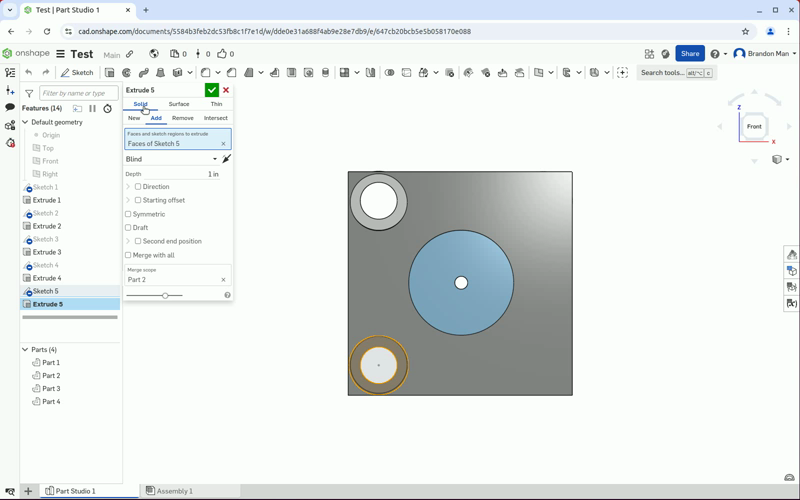
click(143, 106)
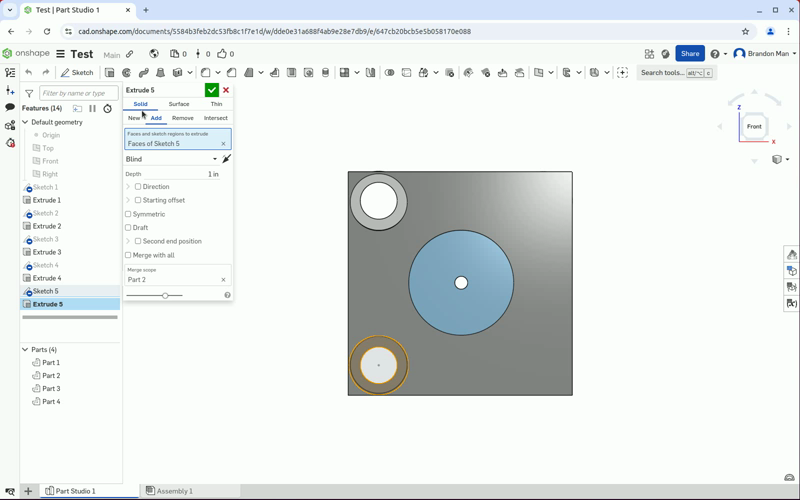
mouse_move(137, 120)
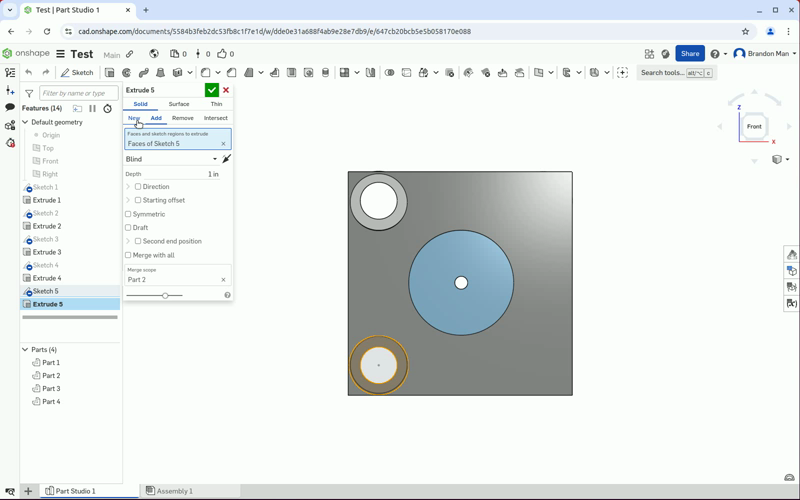
click(137, 120)
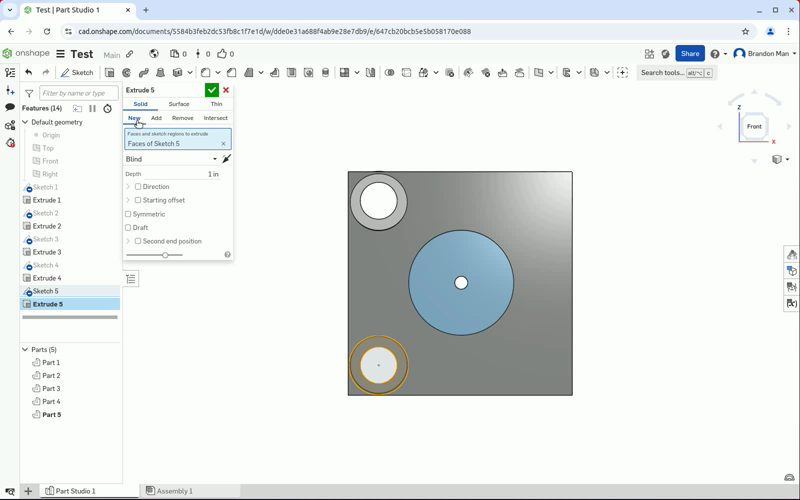
key(tab, 4)
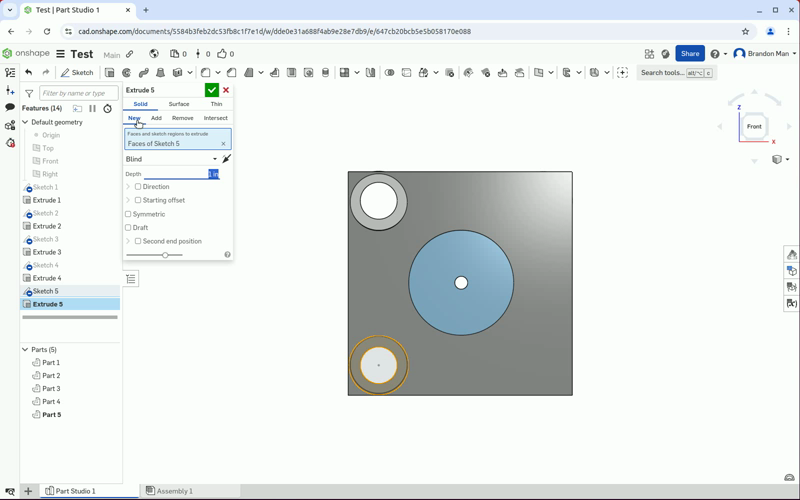
text(1.926)
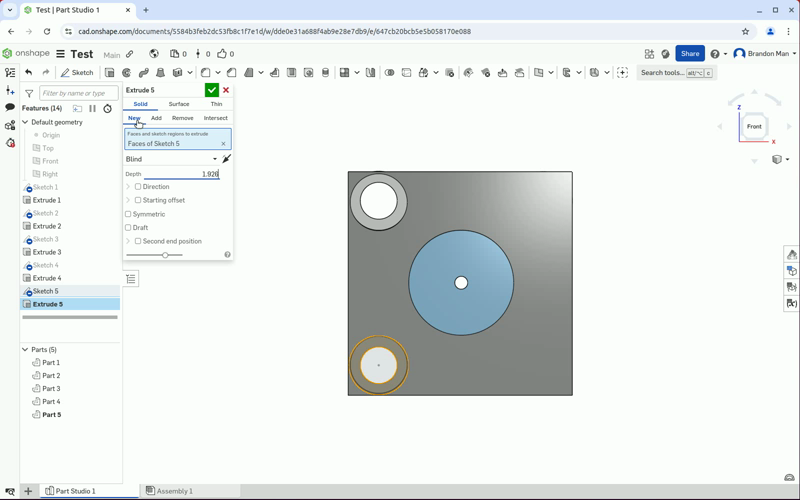
key(enter)
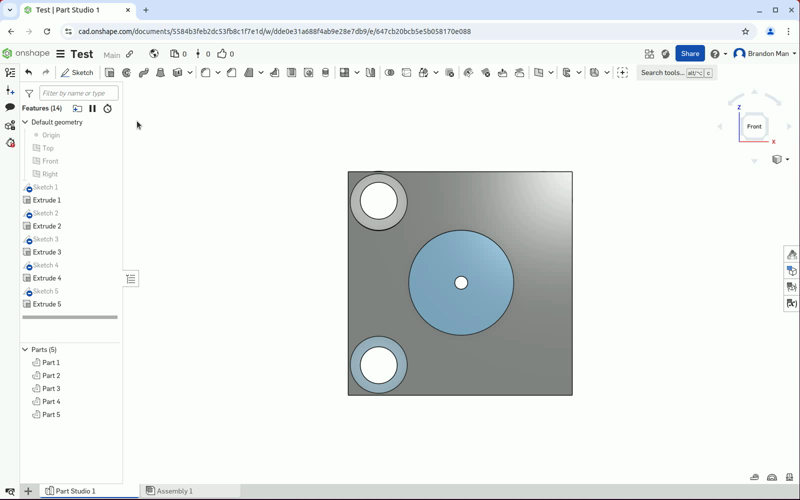
key(shift+h)
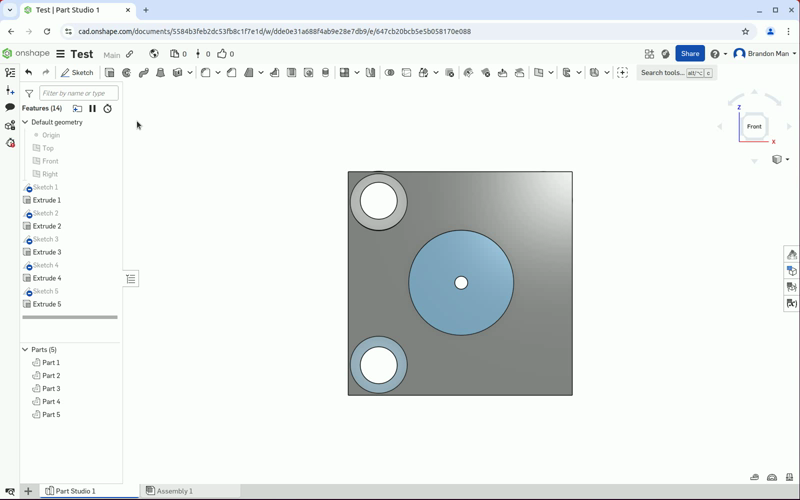
key(shift+h)
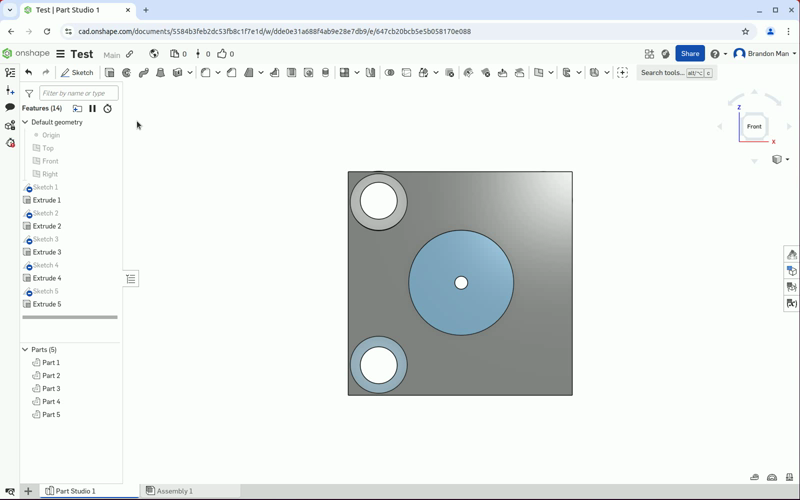
mouse_move(73, 189)
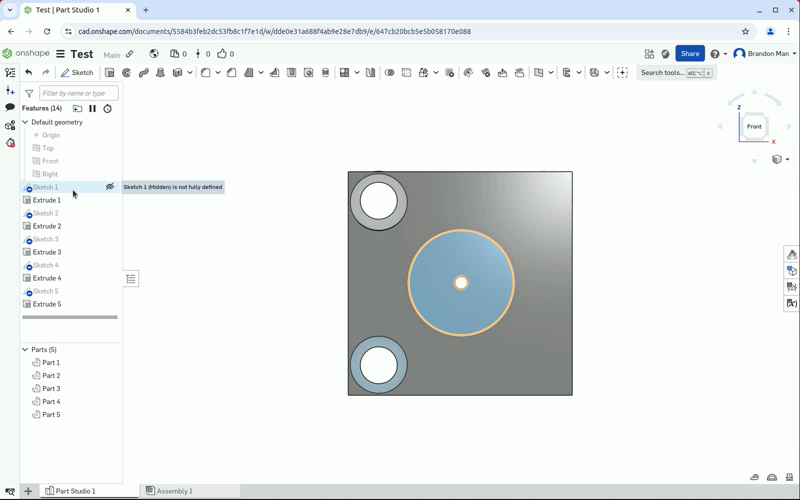
click(73, 189)
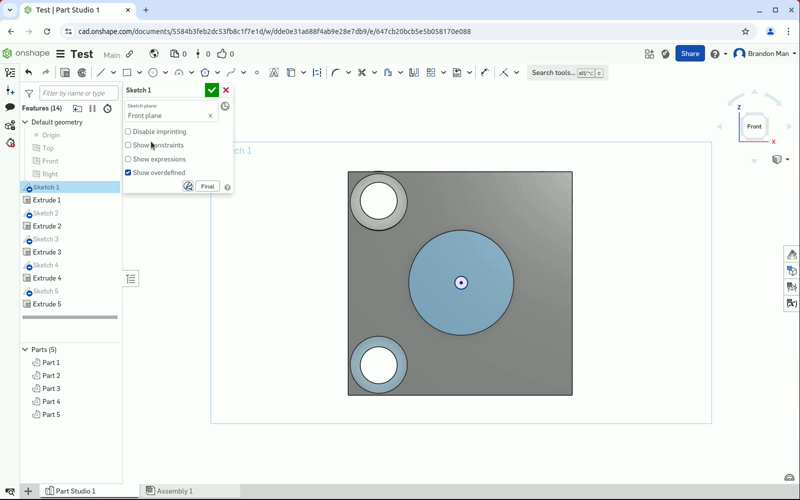
mouse_move(229, 92)
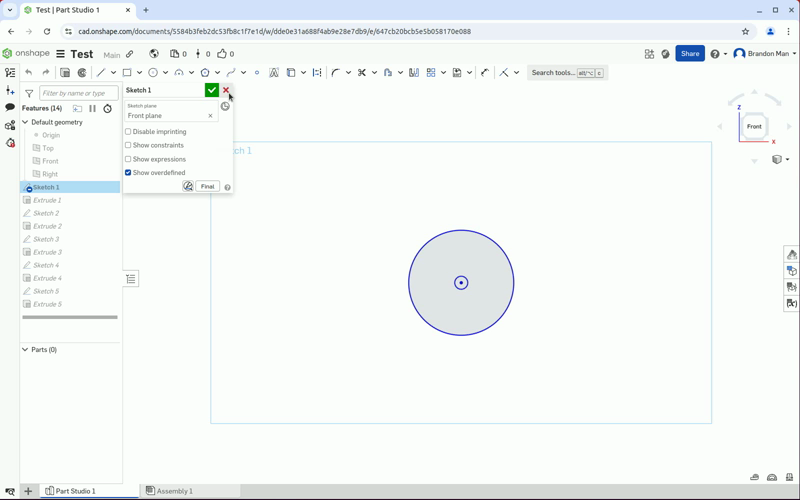
click(229, 92)
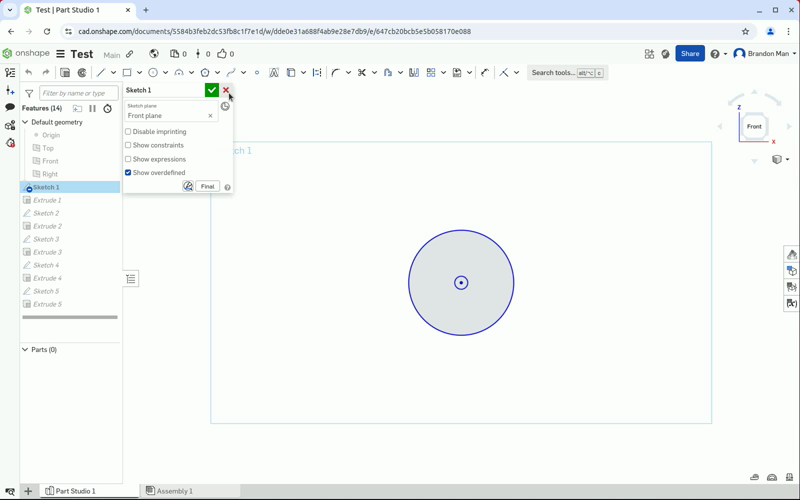
key(shift+s)
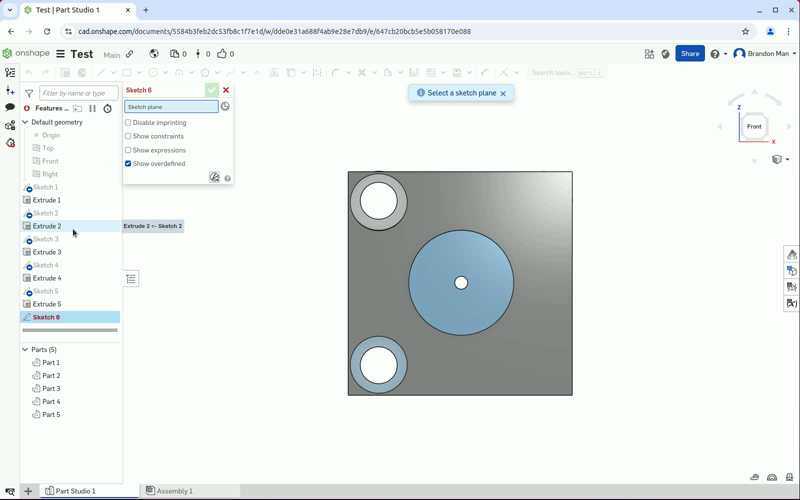
scroll(3)
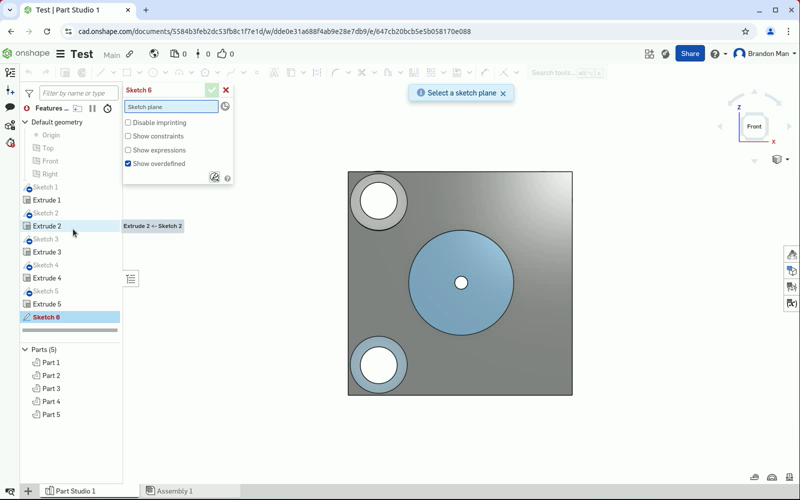
mouse_move(73, 163)
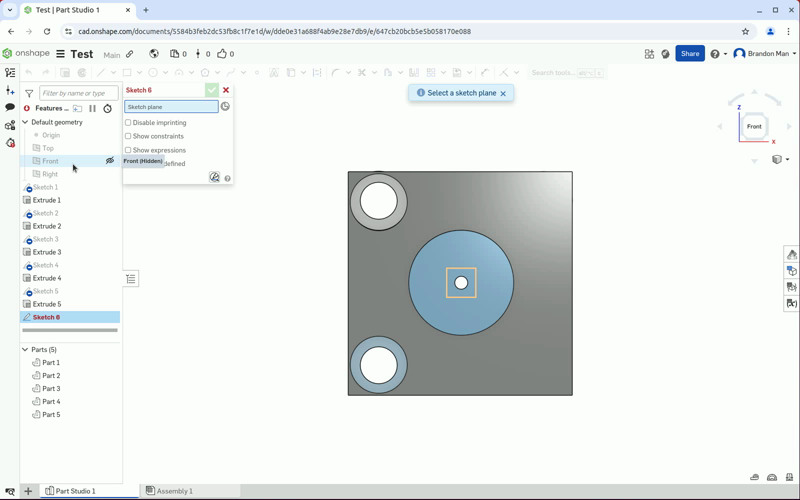
click(73, 163)
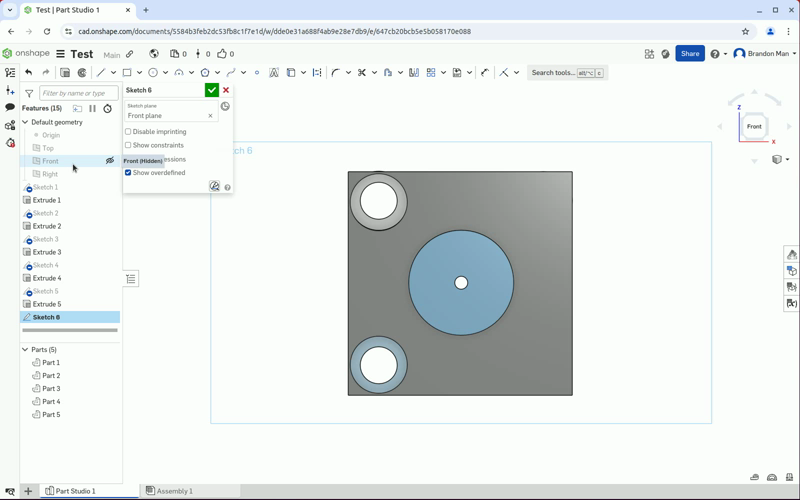
mouse_move(73, 352)
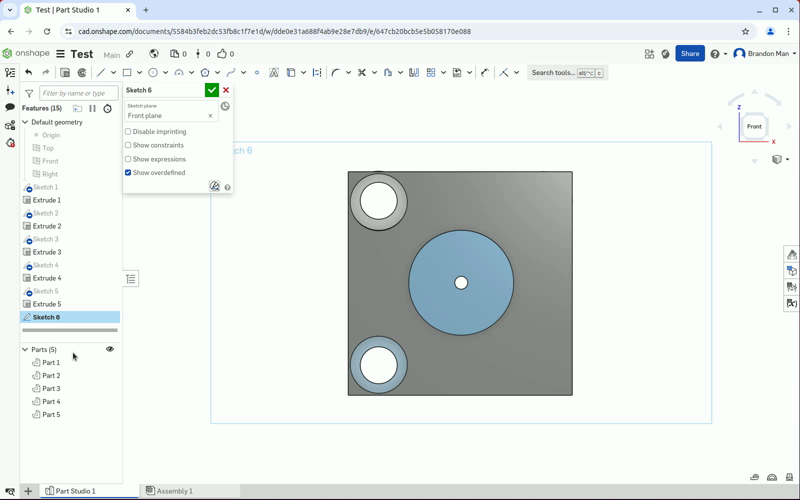
key(y)
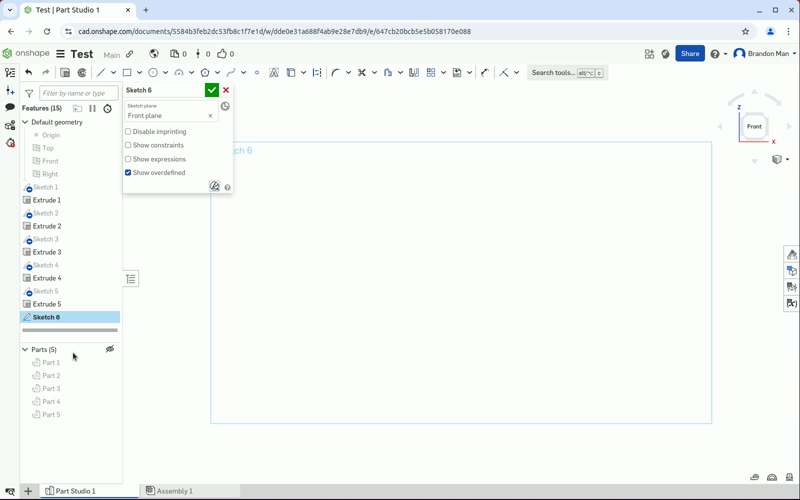
key(c)
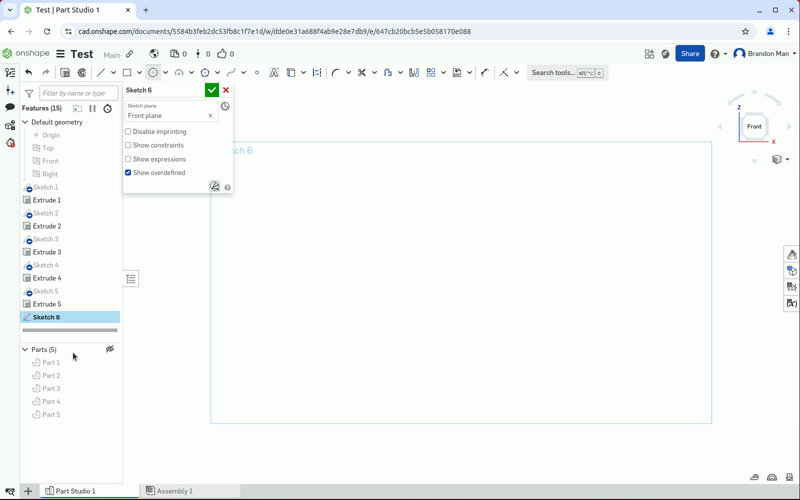
key_down(shift)
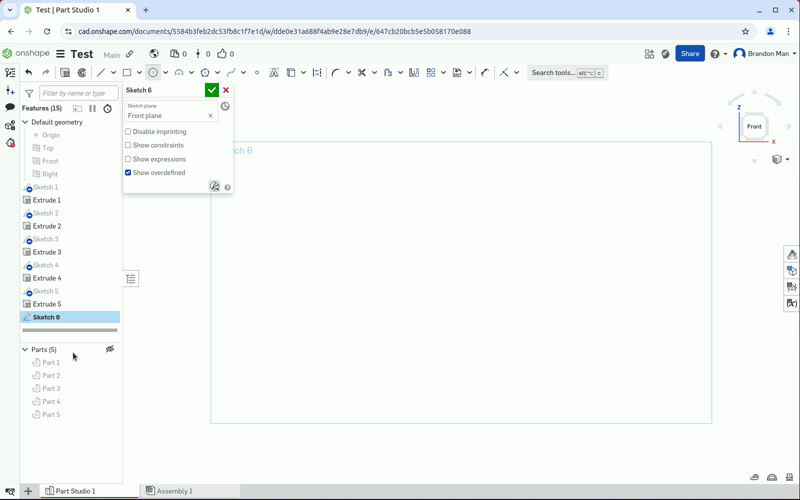
mouse_move(543, 365)
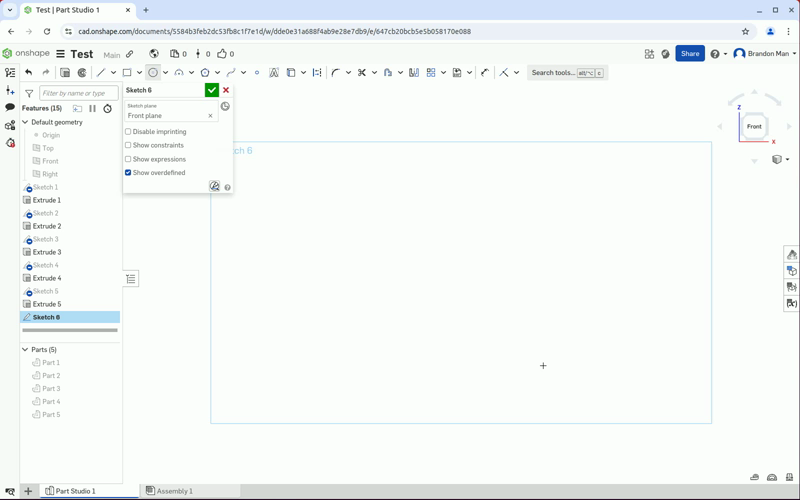
click(543, 365)
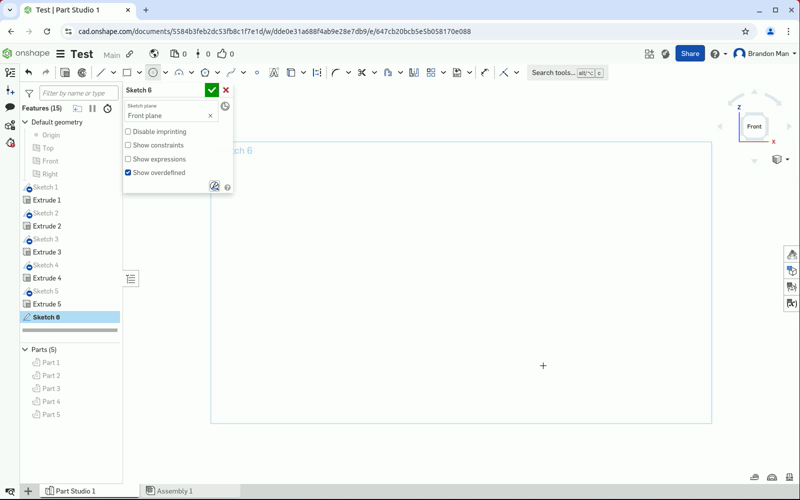
key_up(shift)
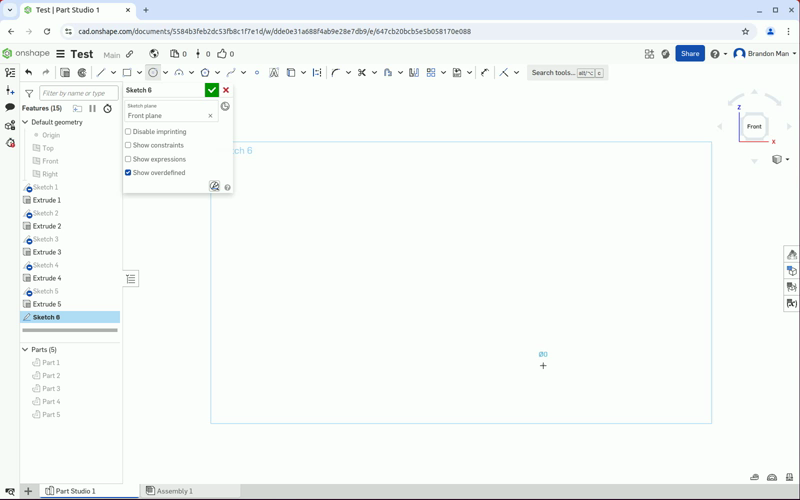
mouse_move(572, 365)
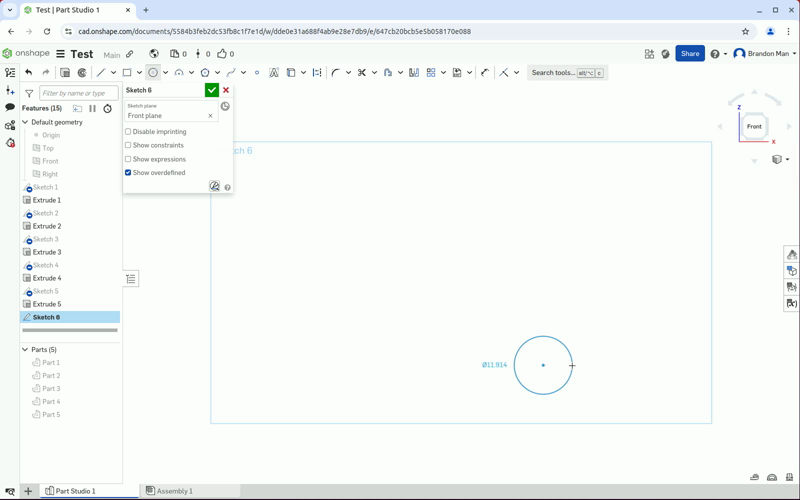
click(572, 365)
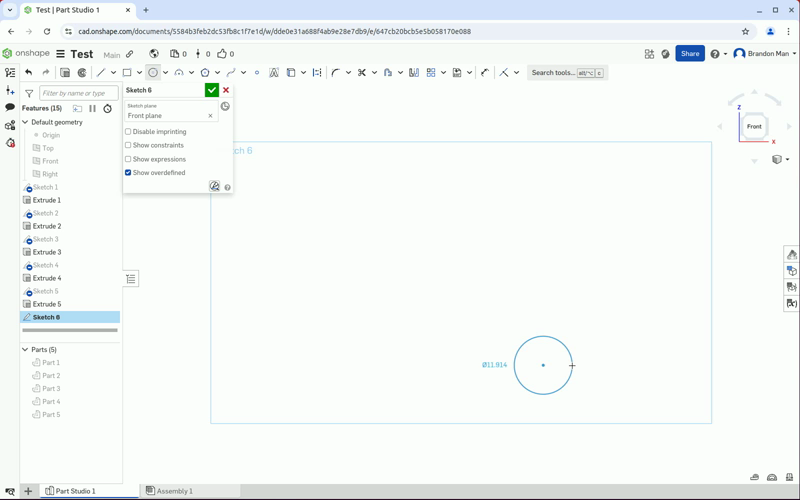
key(esc)
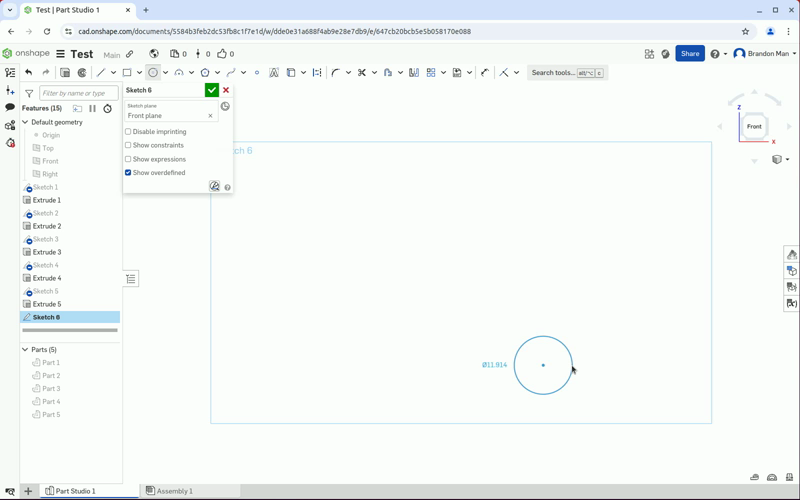
key(c)
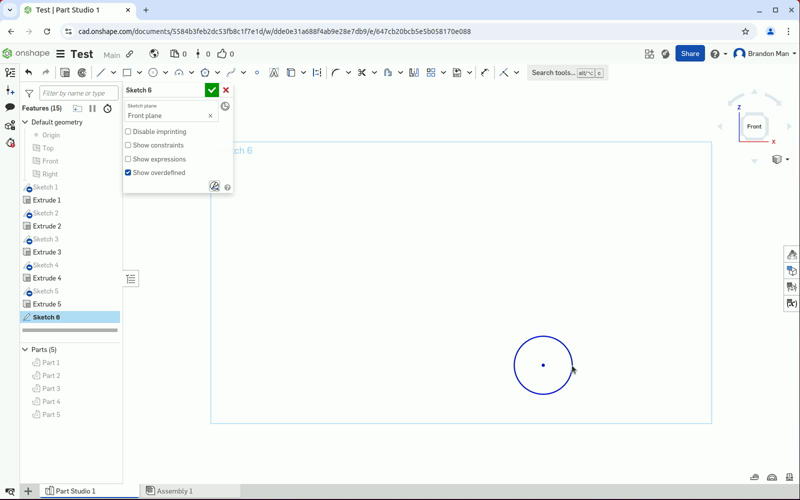
key_down(shift)
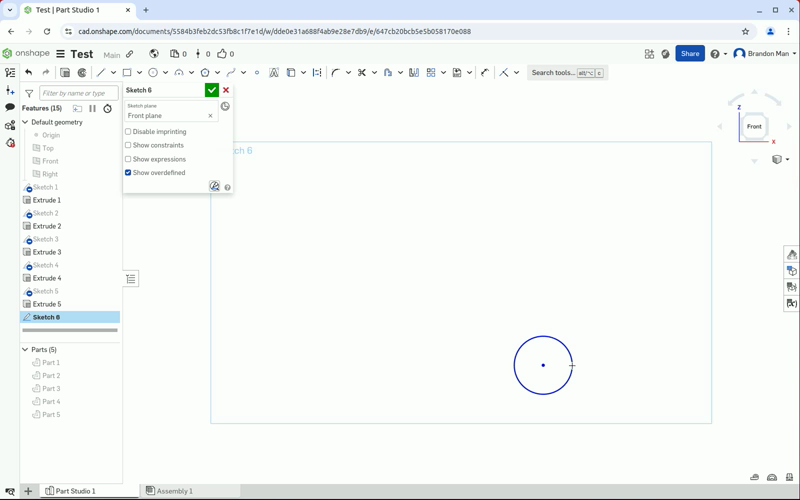
mouse_move(543, 365)
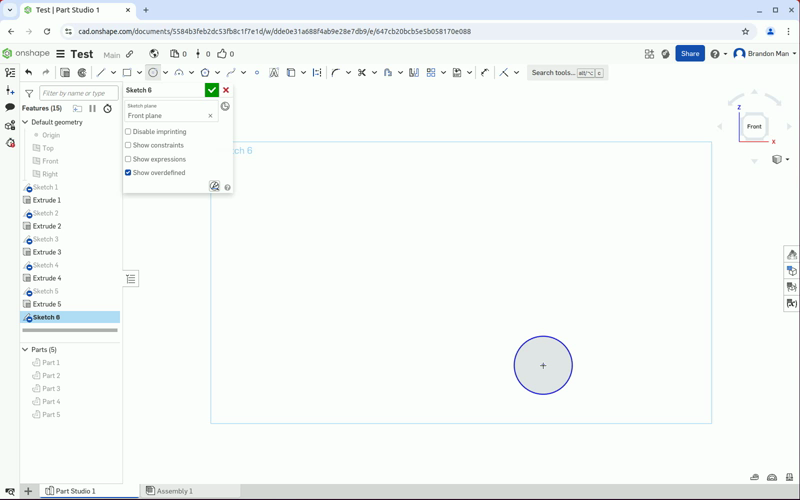
click(543, 365)
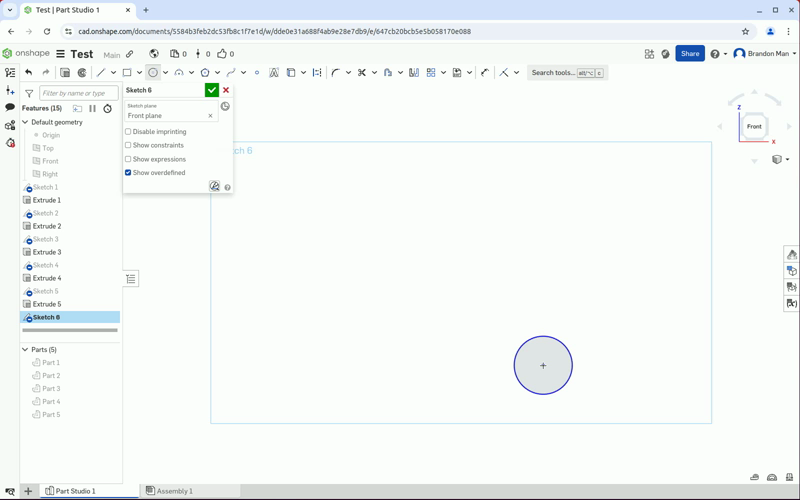
key_up(shift)
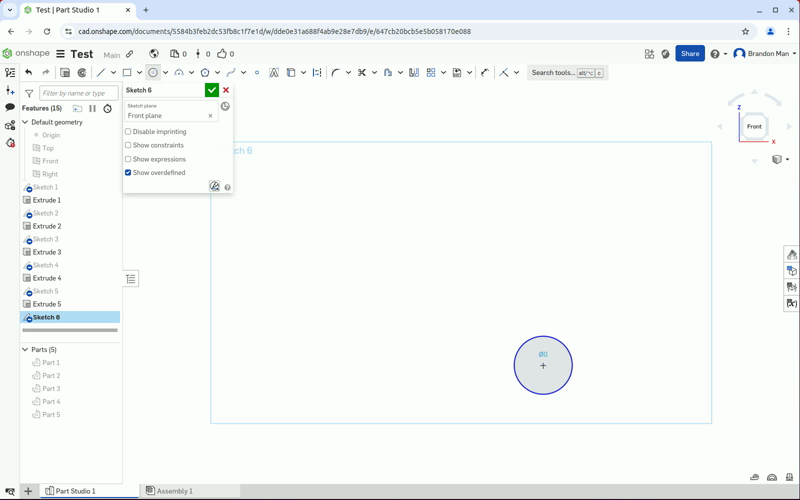
mouse_move(561, 365)
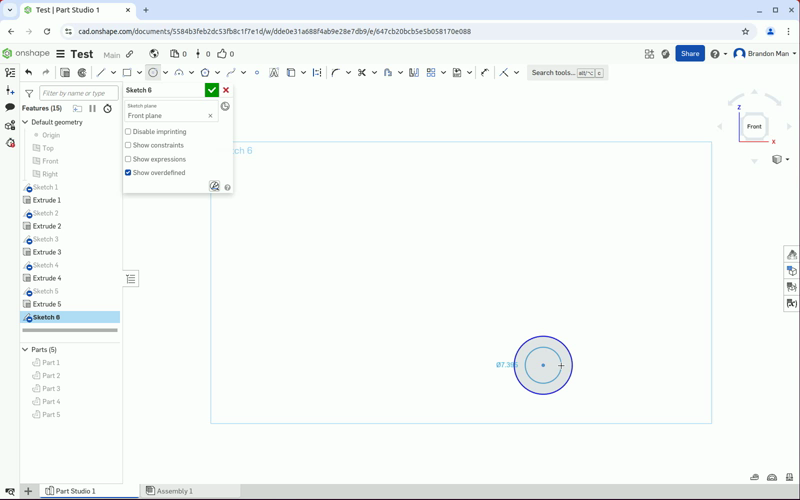
click(561, 365)
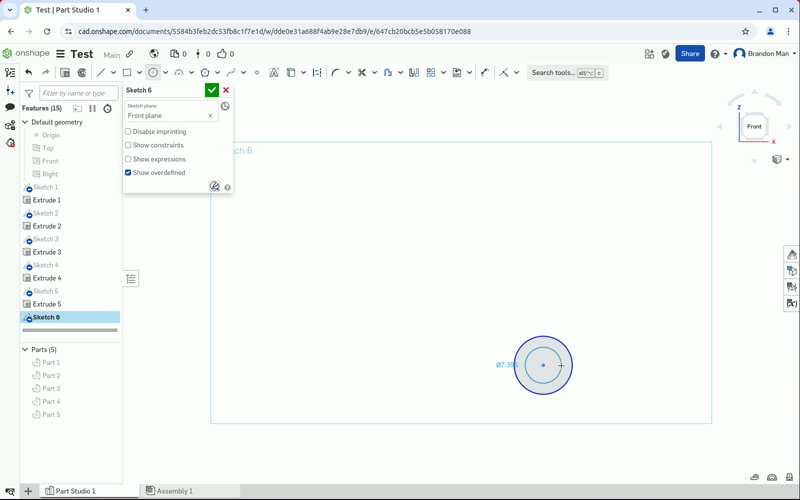
key(esc)
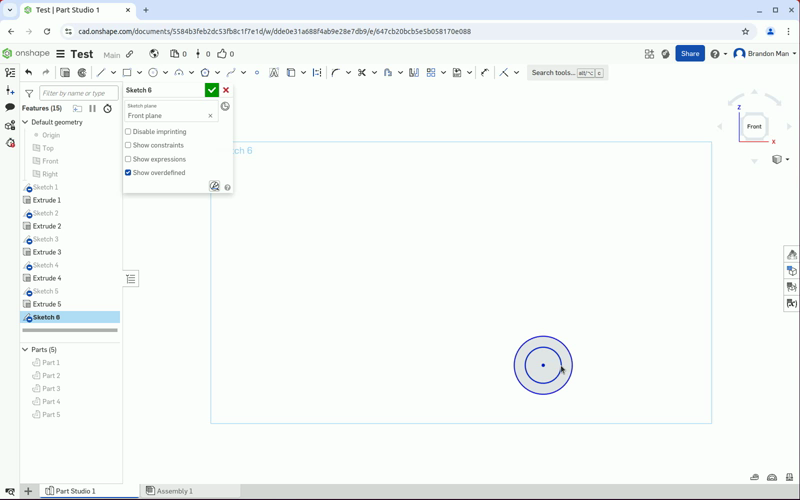
mouse_move(519, 366)
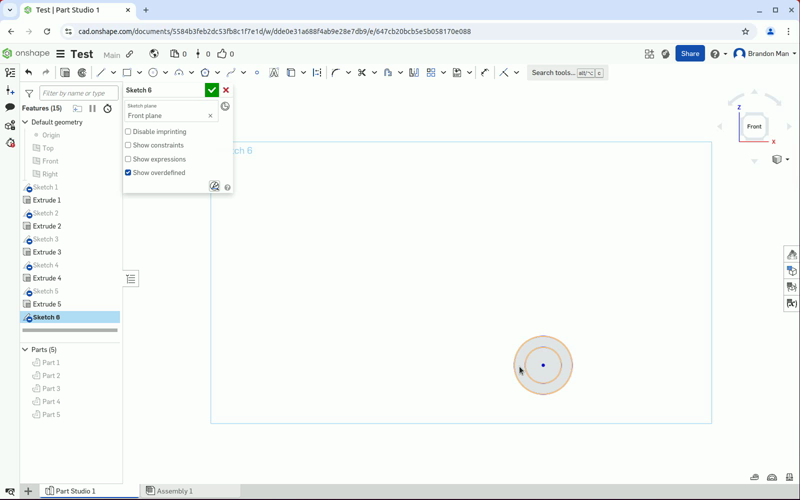
scroll(6)
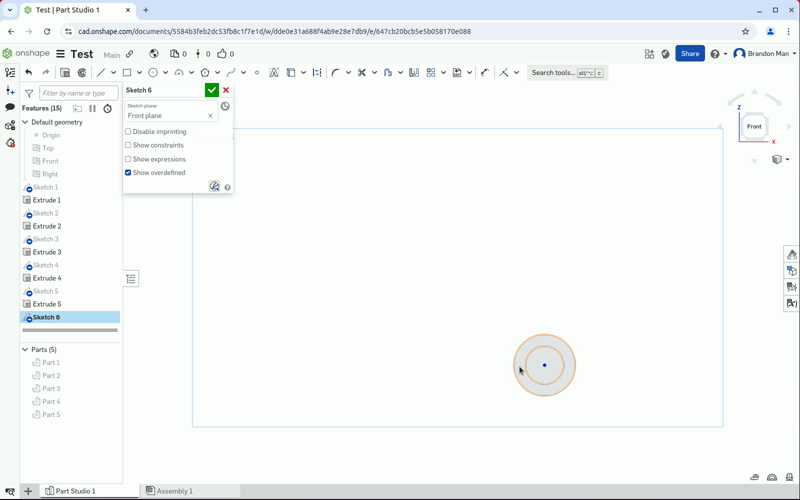
scroll(6)
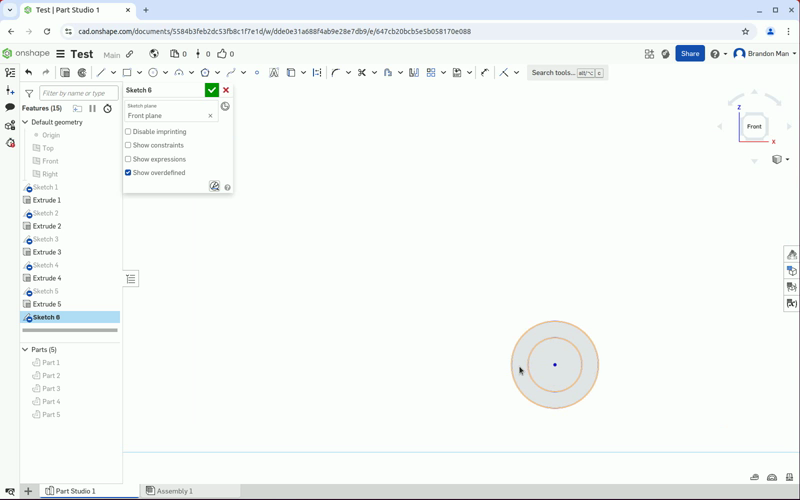
scroll(6)
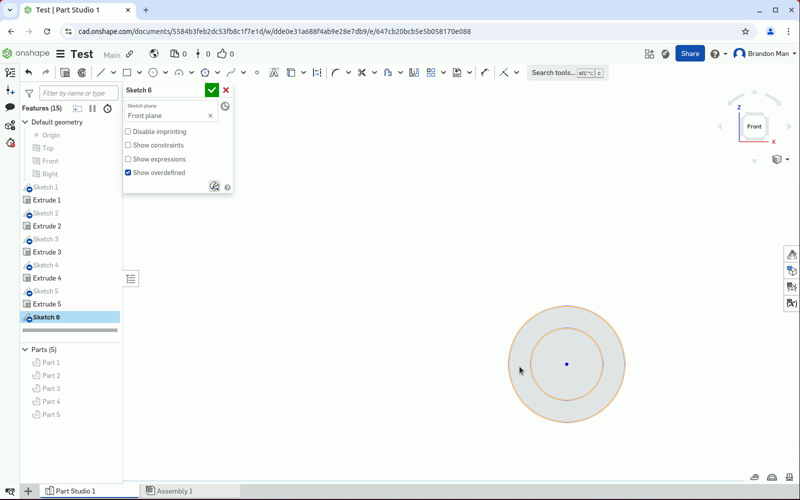
scroll(6)
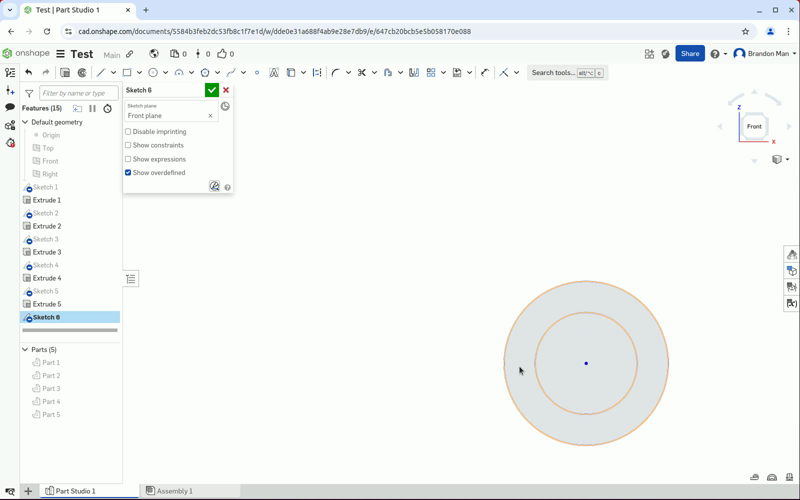
scroll(6)
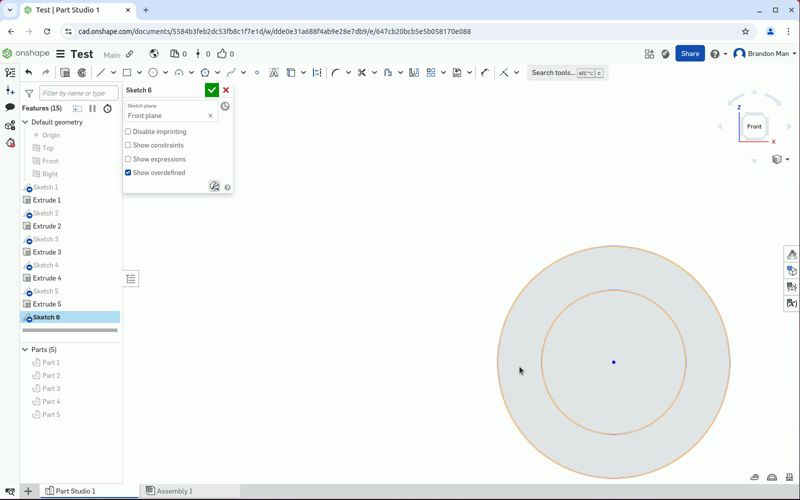
scroll(6)
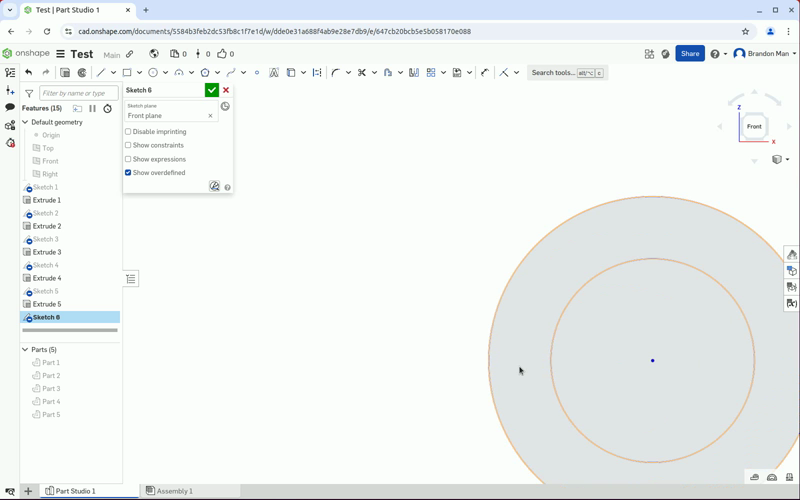
scroll(6)
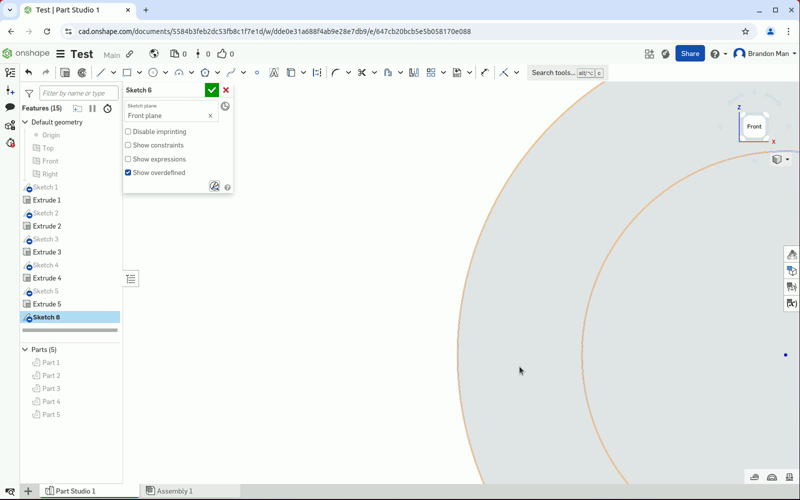
click(519, 366)
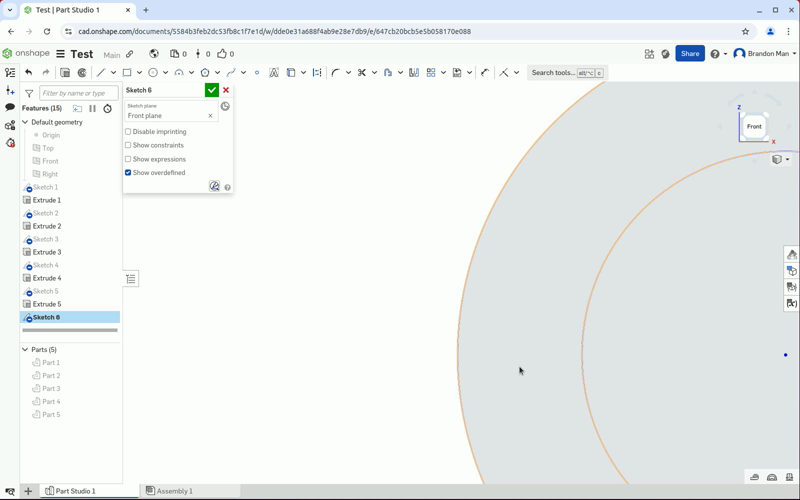
scroll(-6)
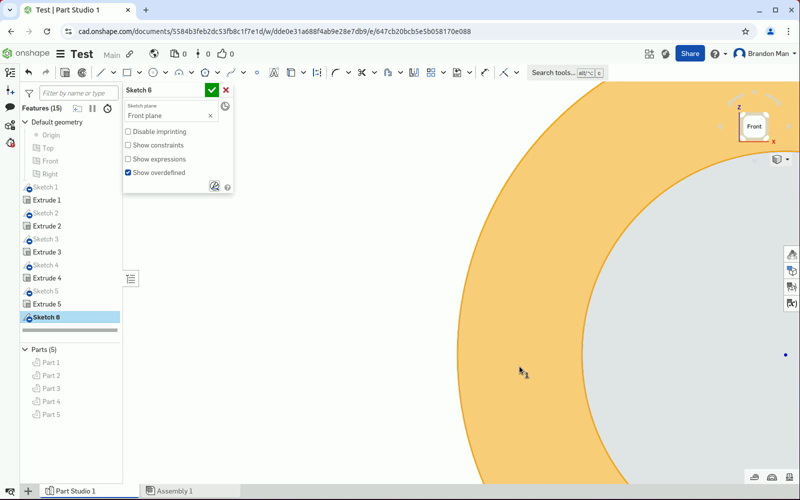
scroll(-6)
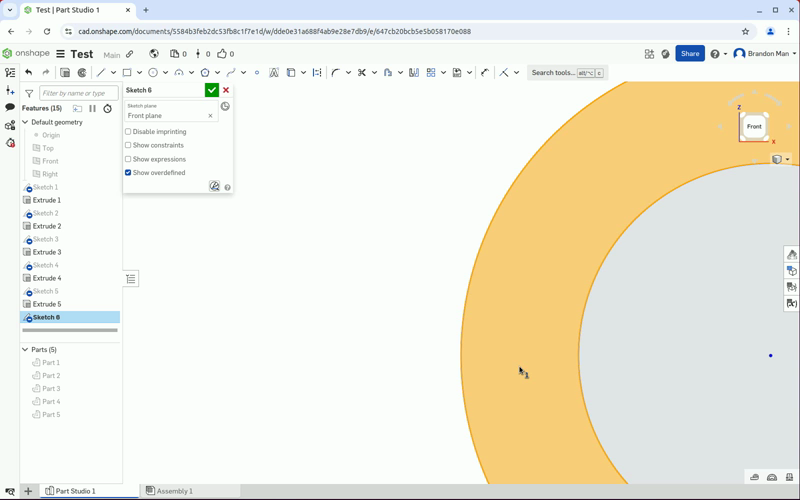
scroll(-6)
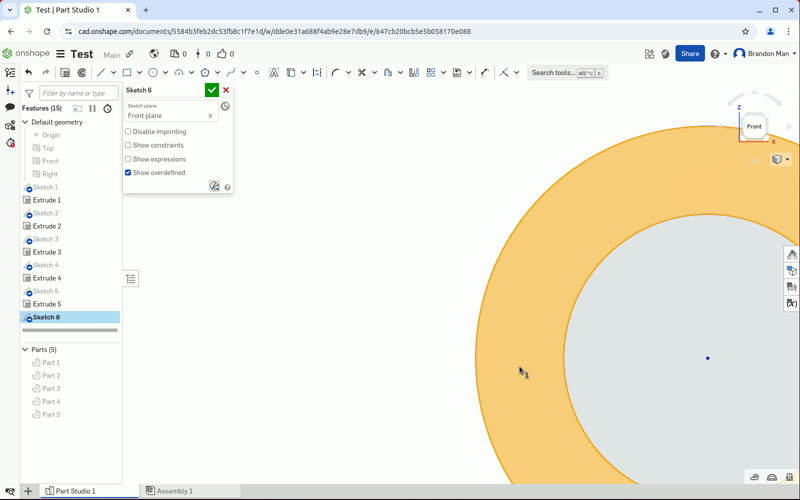
scroll(-6)
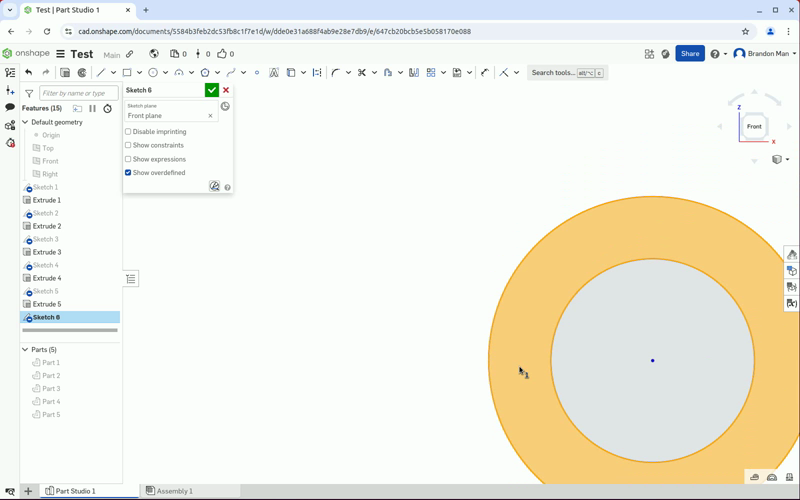
scroll(-6)
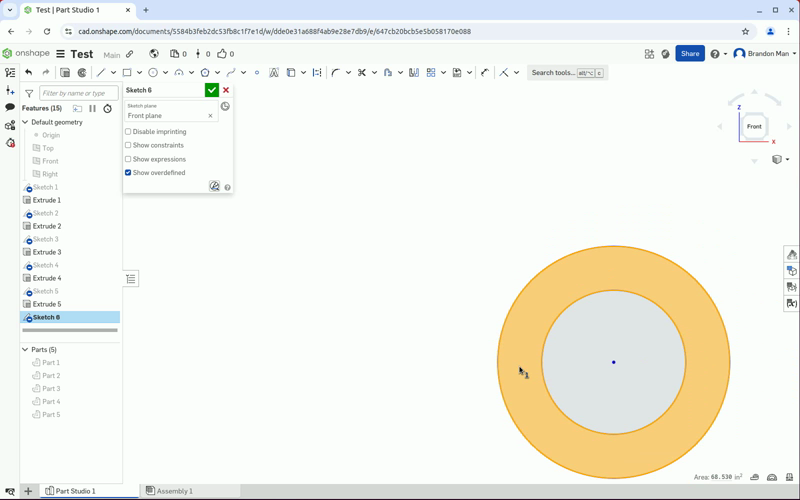
scroll(-6)
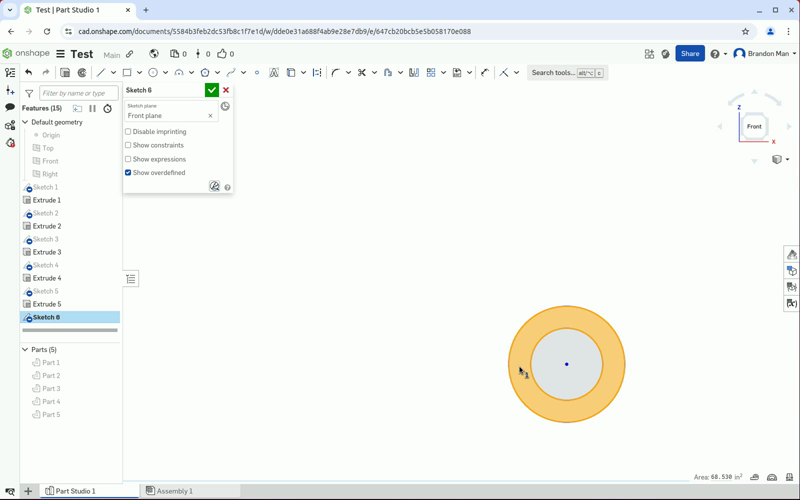
scroll(-6)
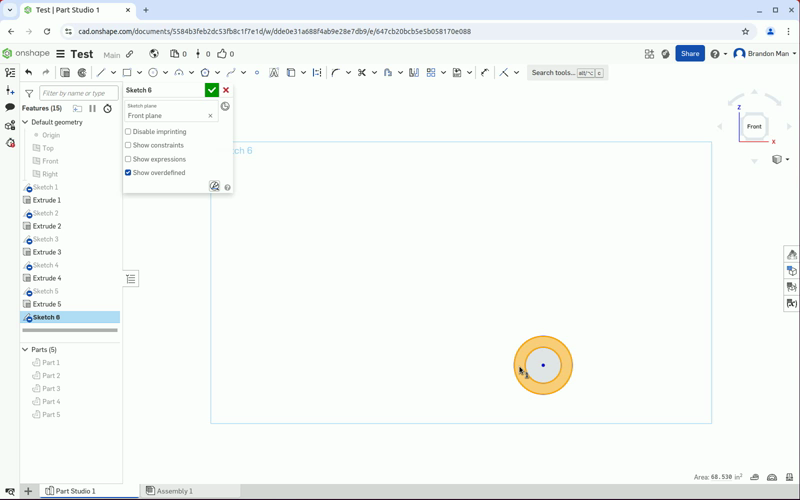
mouse_move(73, 352)
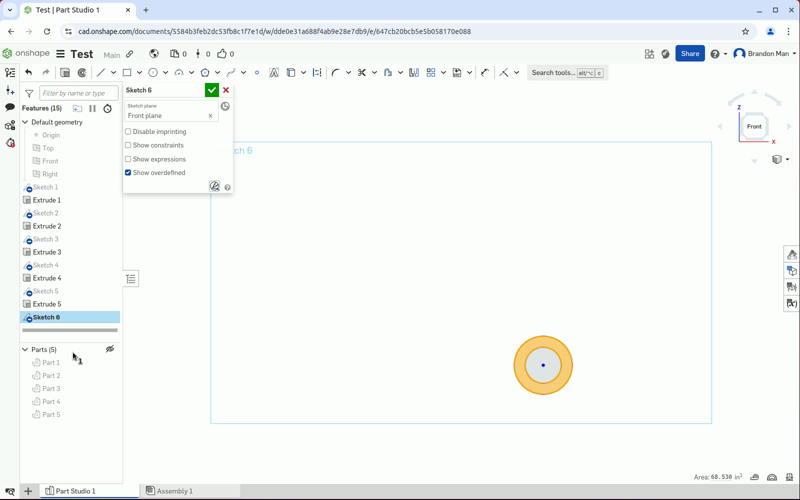
key(shift+y)
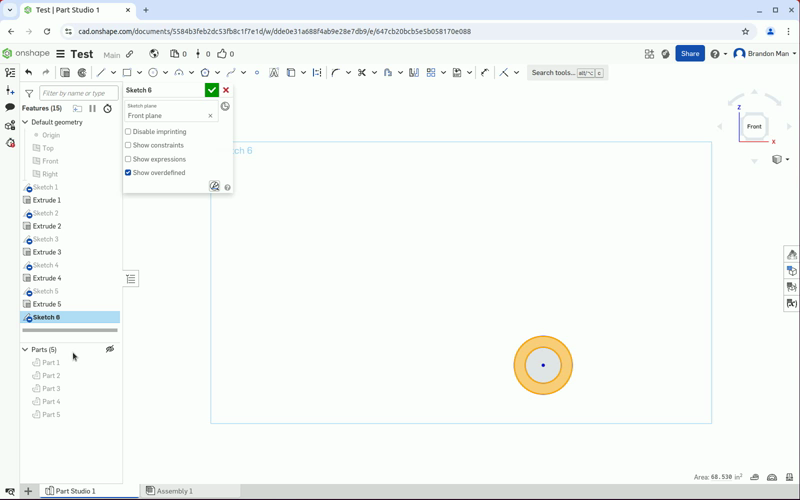
key(shift+e)
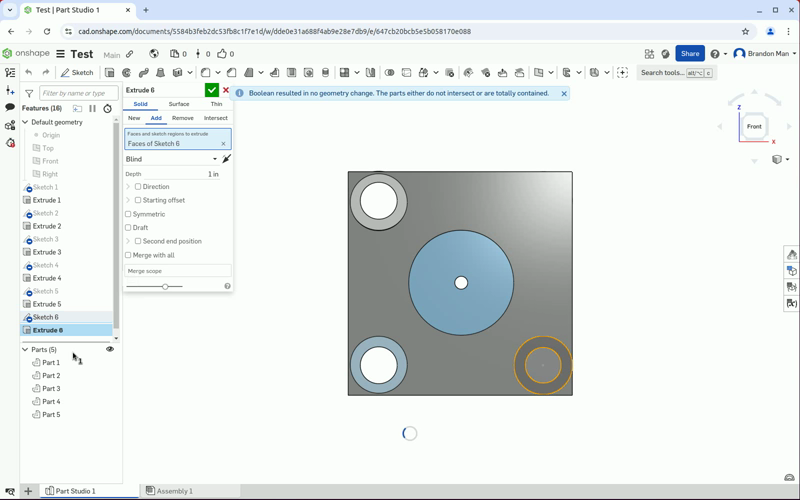
mouse_move(143, 106)
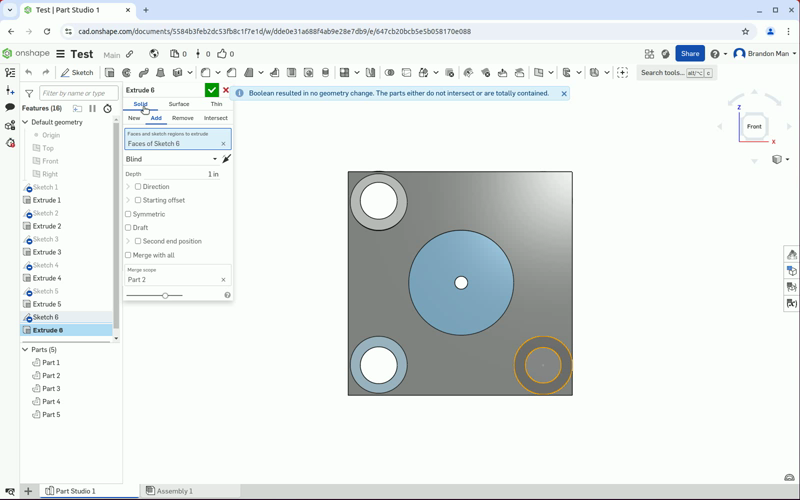
click(143, 106)
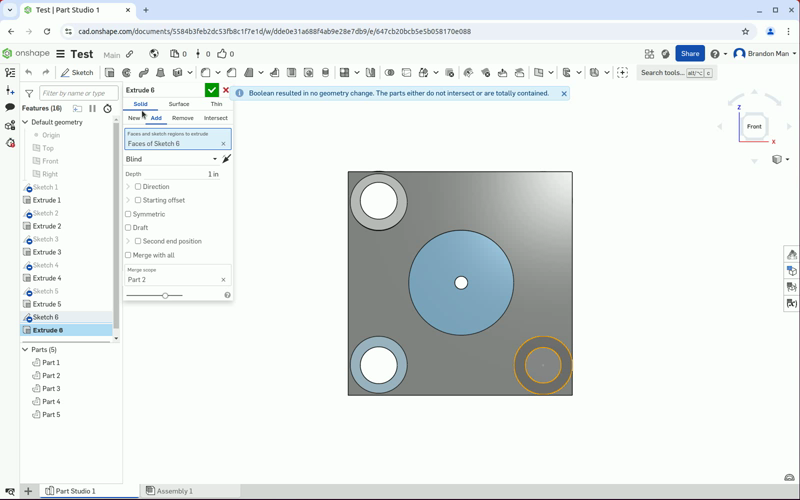
mouse_move(137, 120)
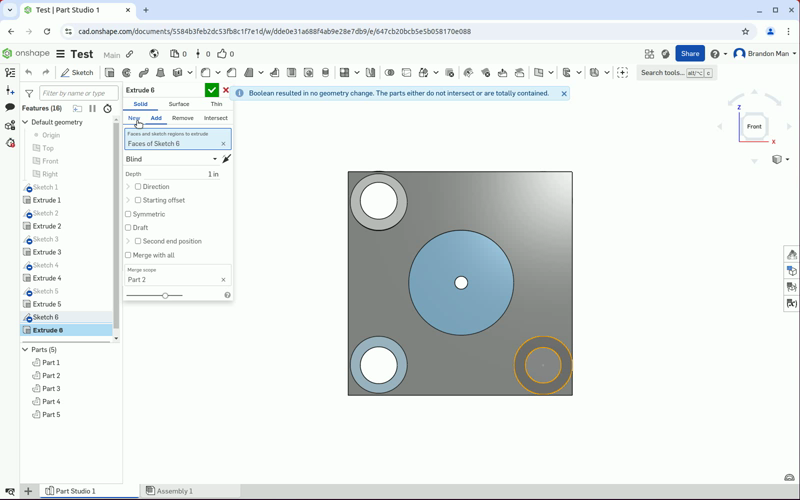
click(137, 120)
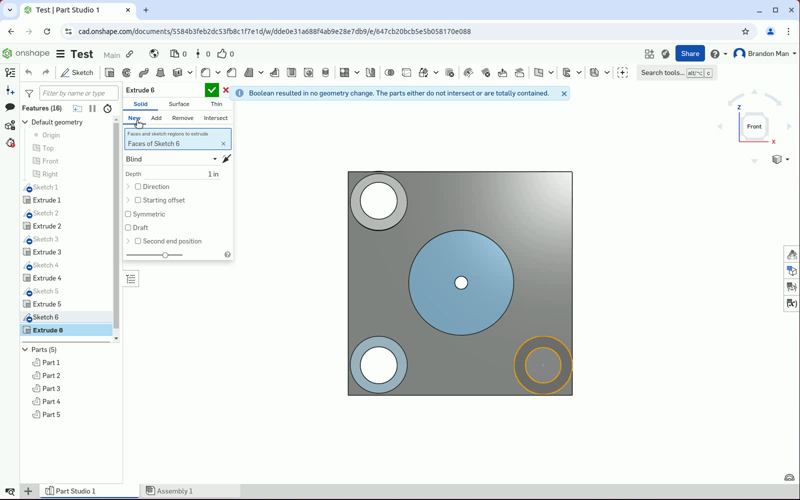
key(tab, 4)
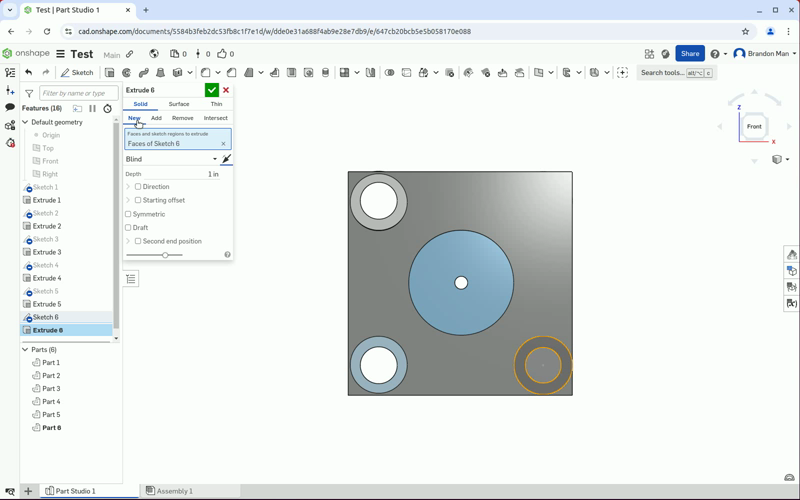
text(1.926)
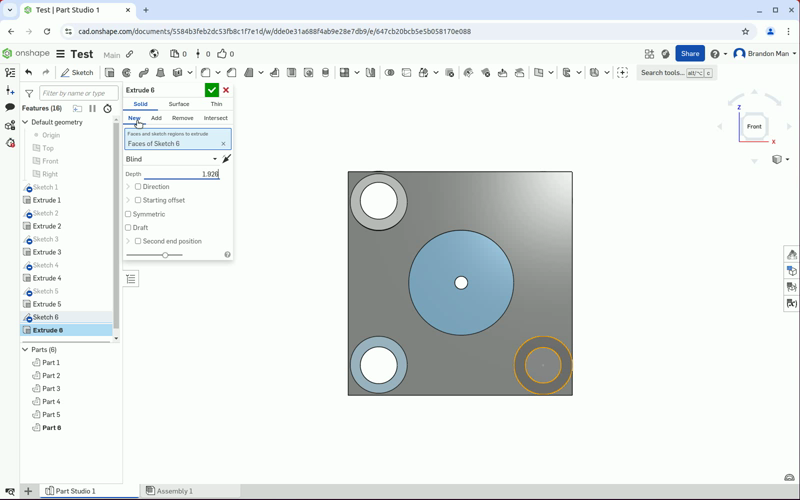
key(enter)
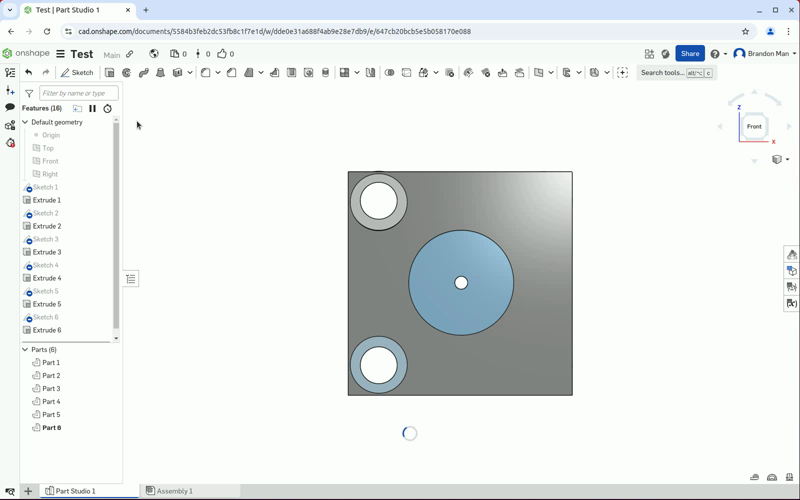
key(shift+h)
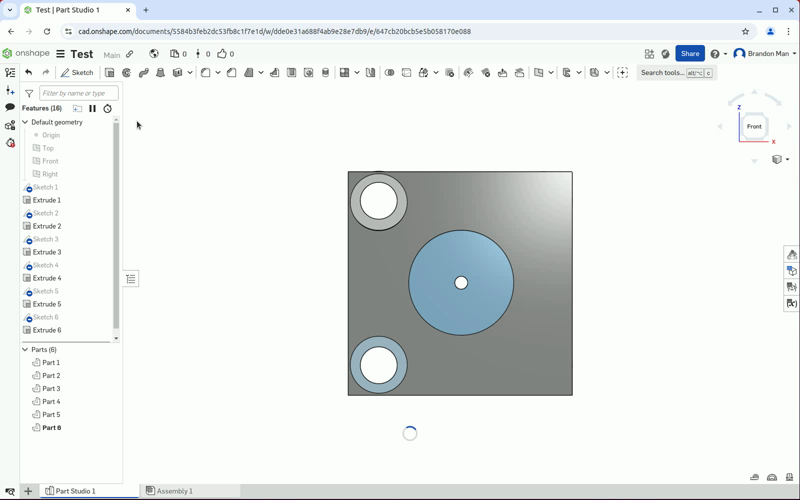
key(shift+h)
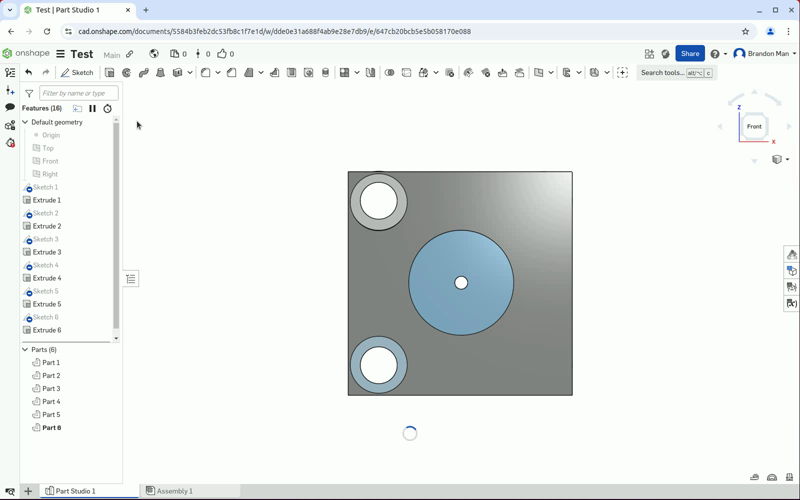
key(shift+7)
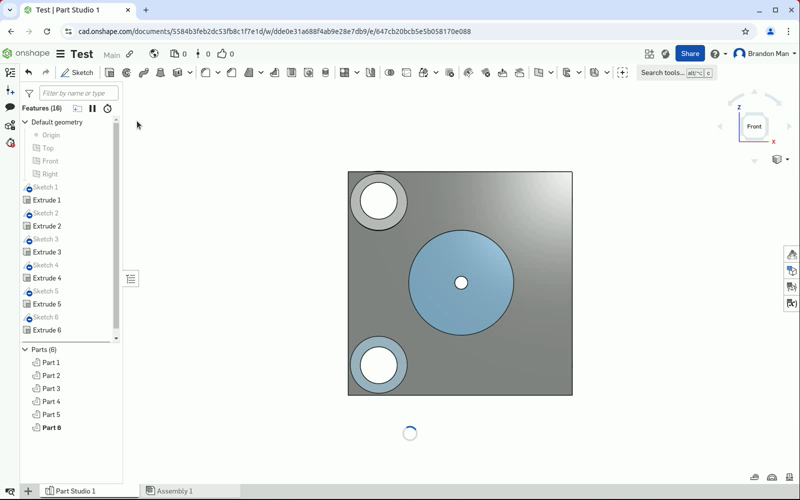
key(left, 2)
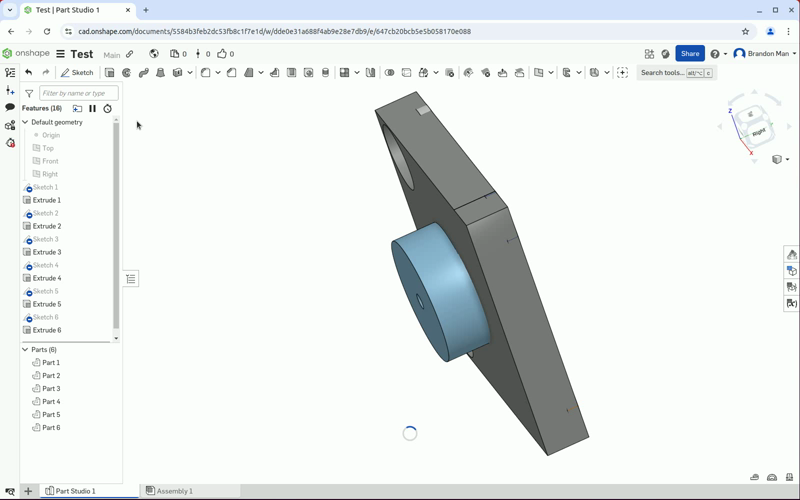
key(down, 2)
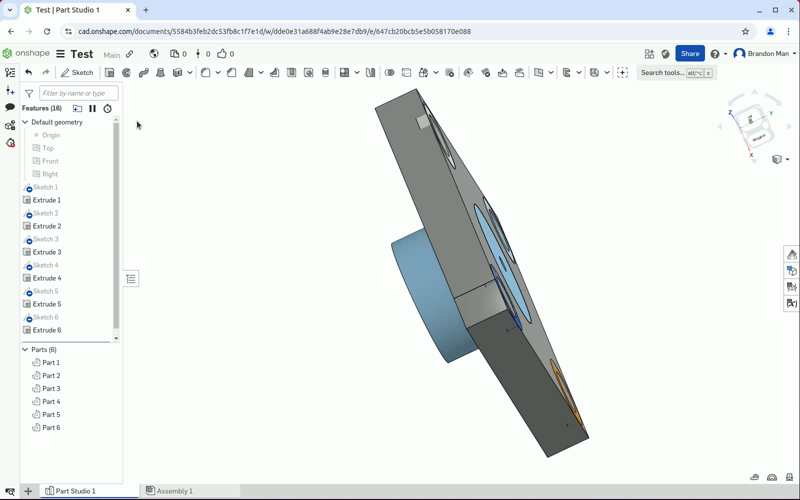
key(up, 2)
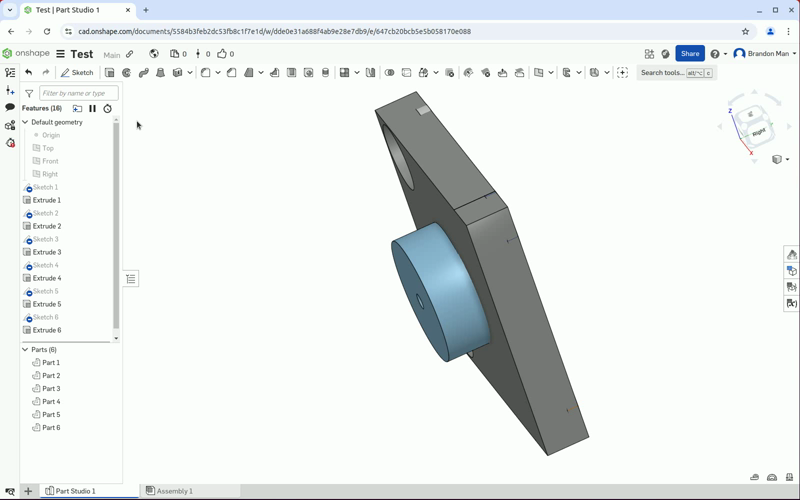
key(right, 2)
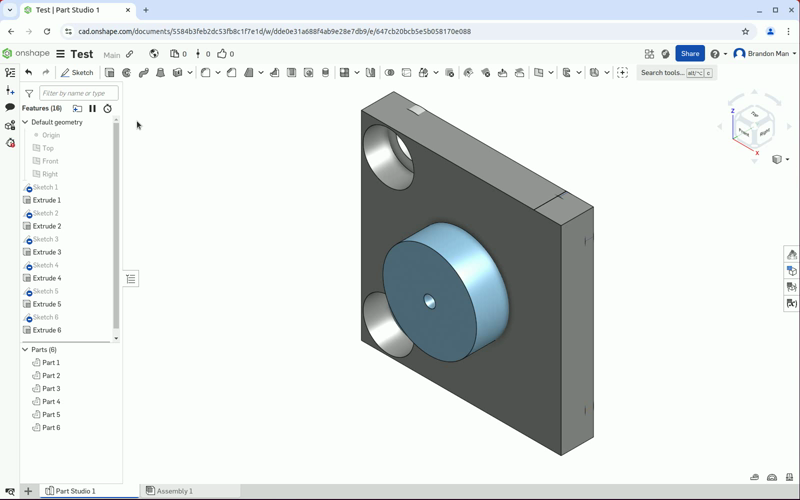
mouse_move(69, 189)
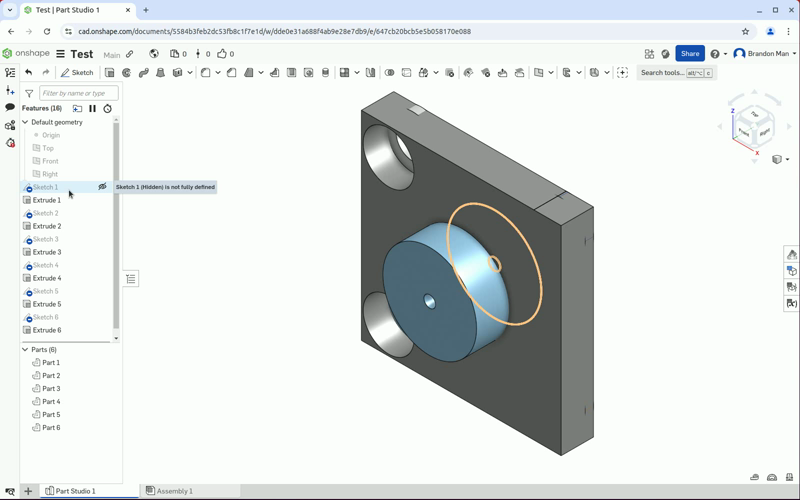
click(69, 189)